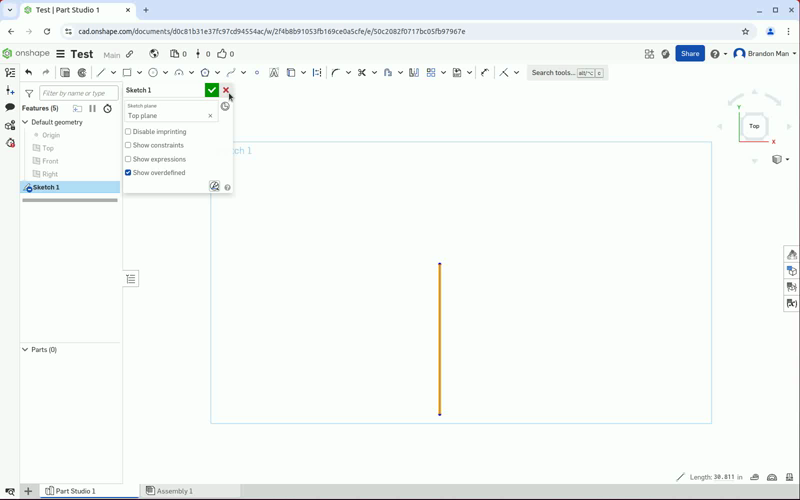
key(shift+h)
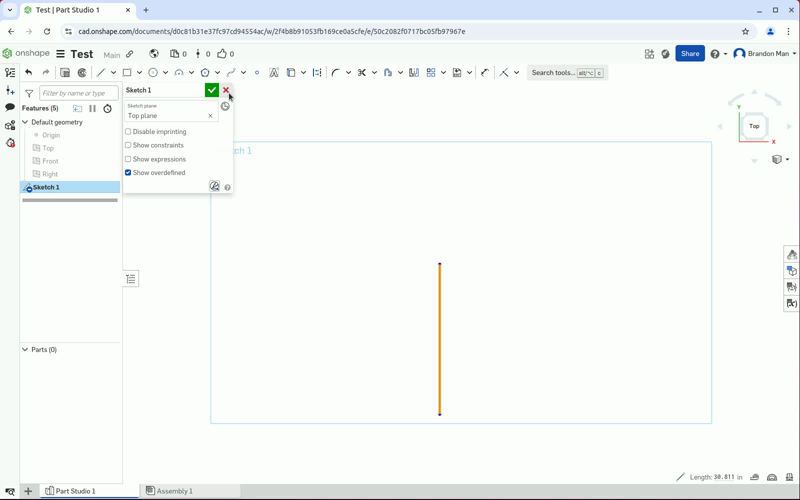
key(shift+s)
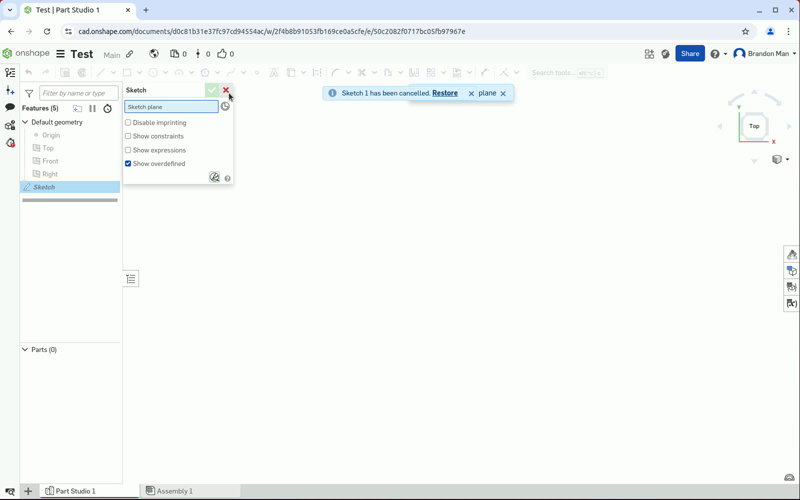
mouse_move(73, 150)
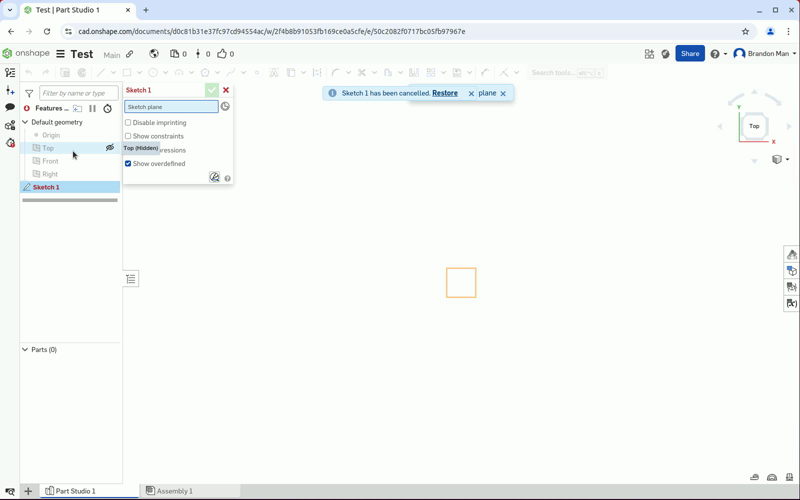
click(73, 150)
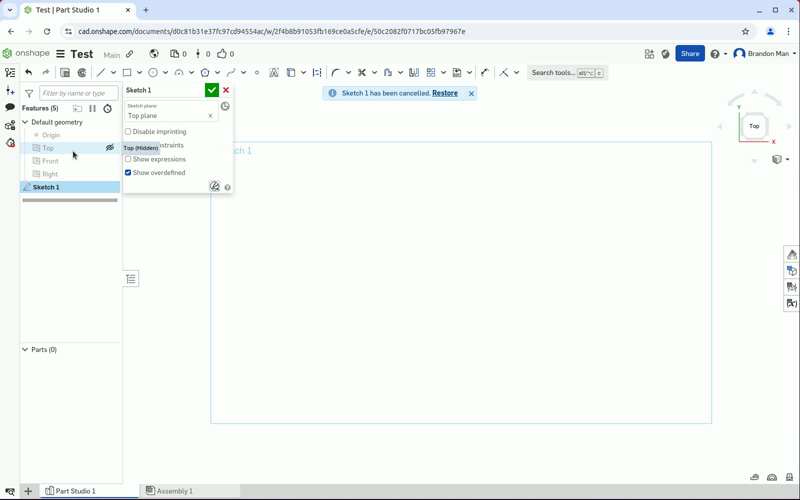
mouse_move(73, 352)
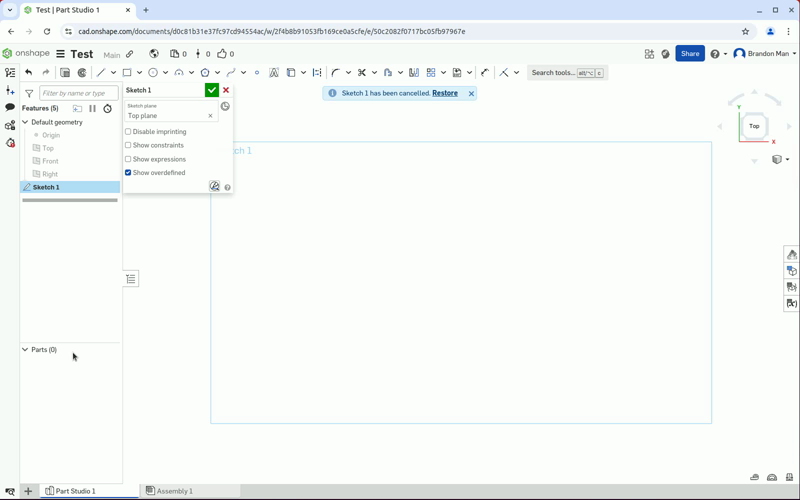
key(y)
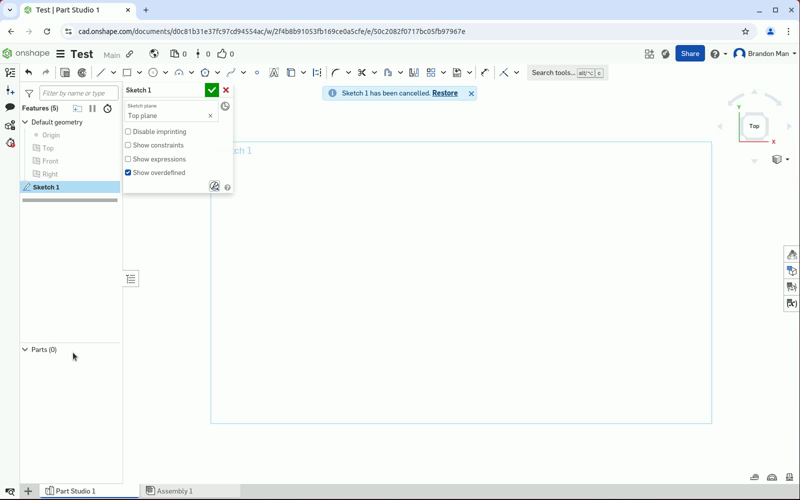
key(l)
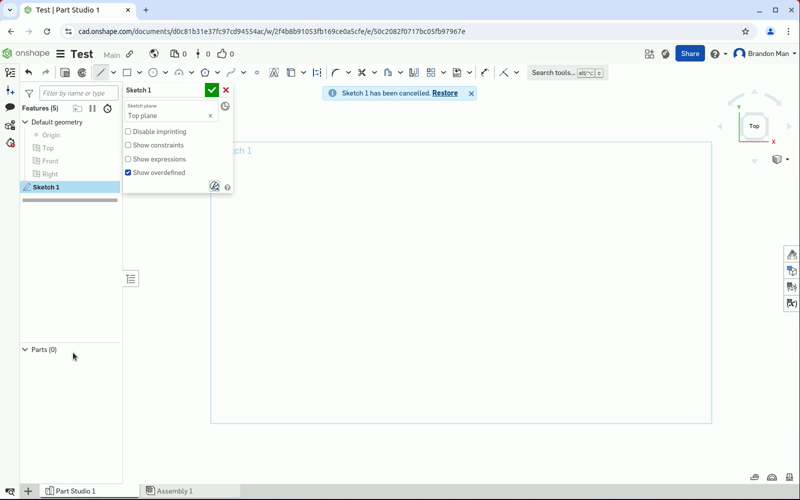
key_down(shift)
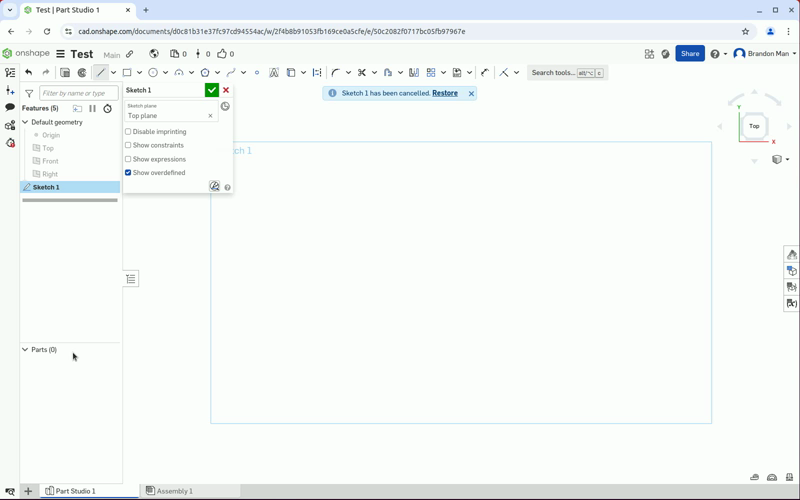
mouse_move(384, 285)
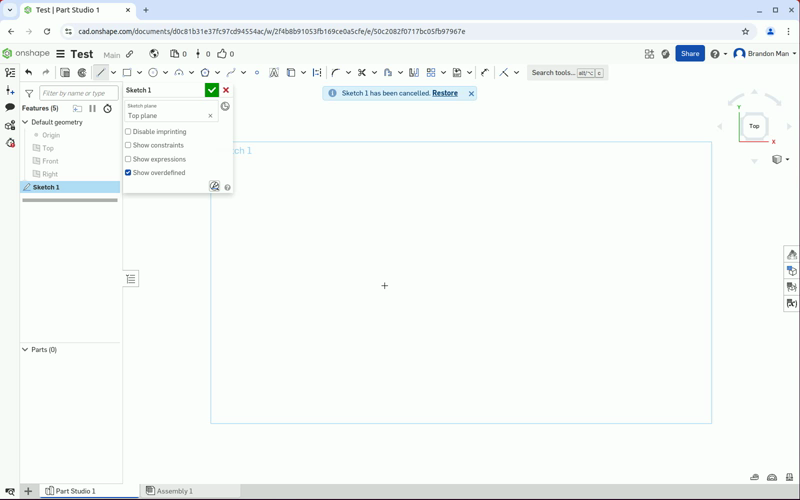
click(384, 285)
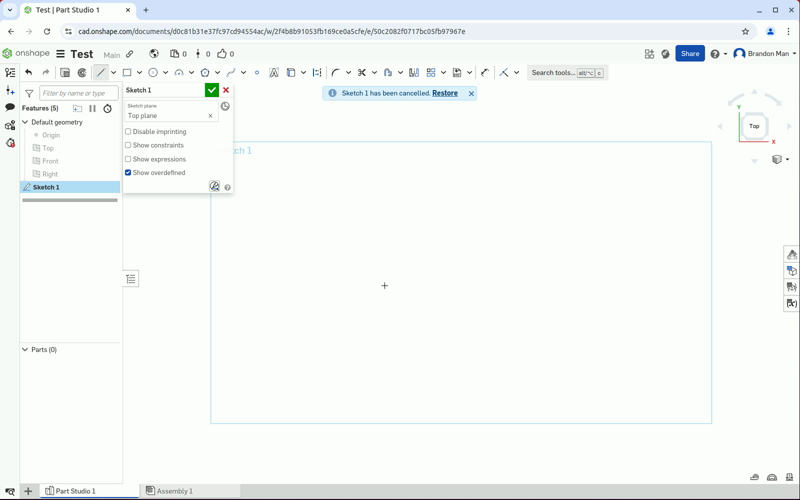
key_up(shift)
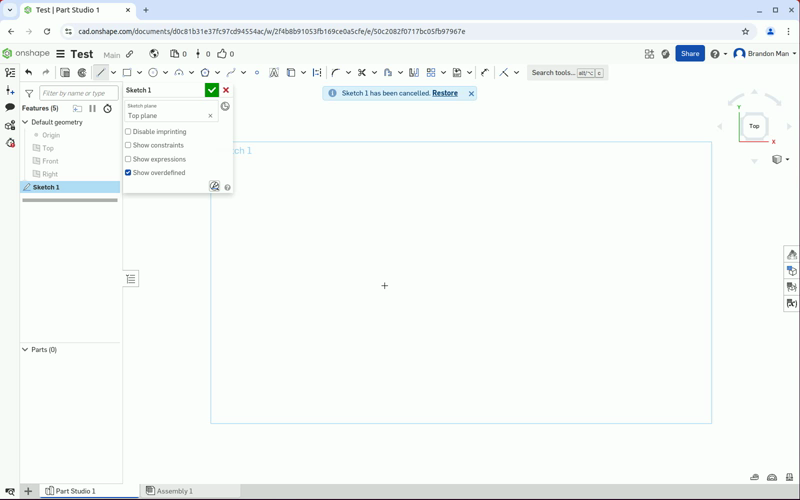
key_down(shift)
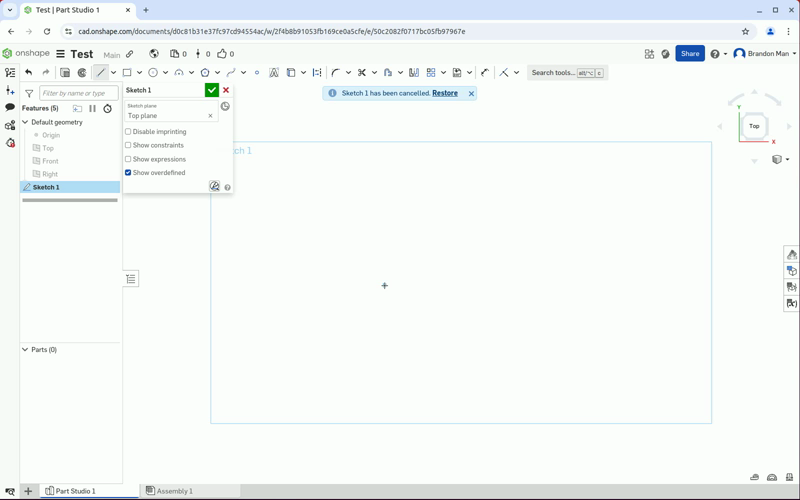
mouse_move(530, 285)
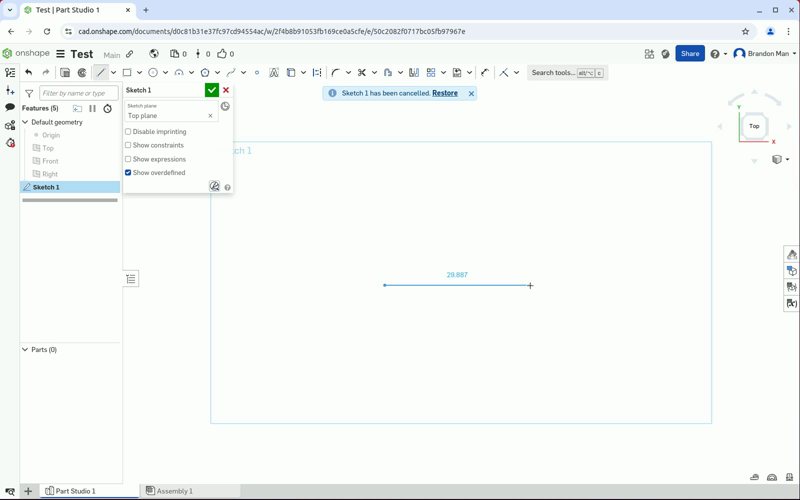
click(530, 285)
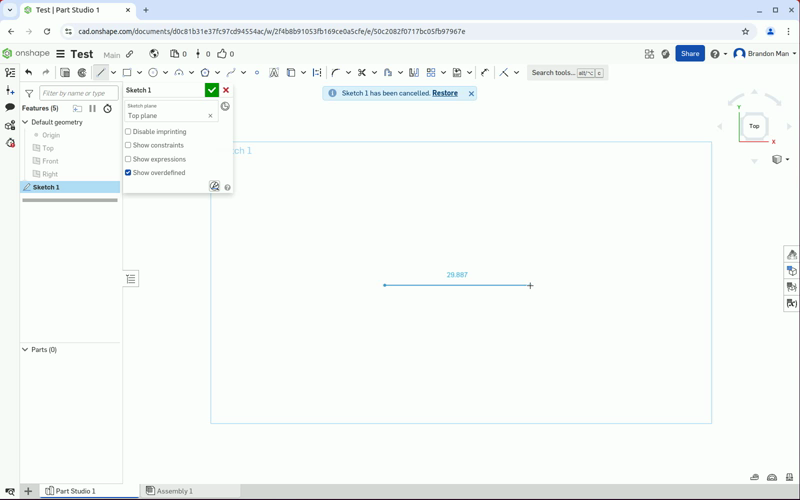
key_up(shift)
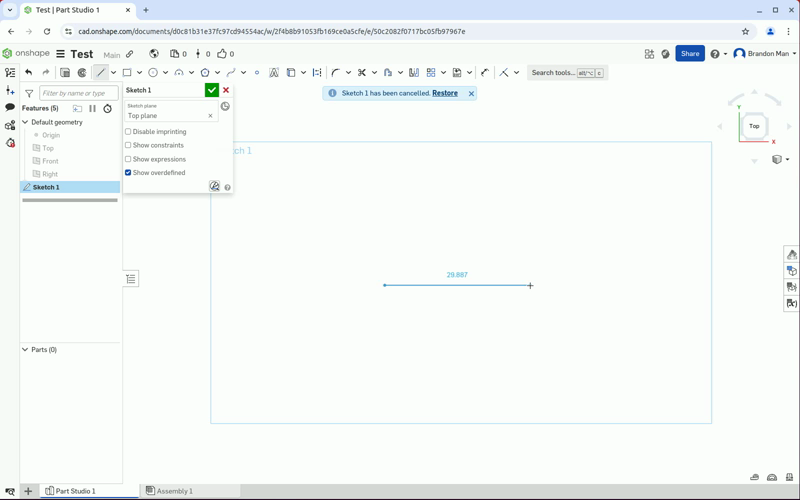
key_down(shift)
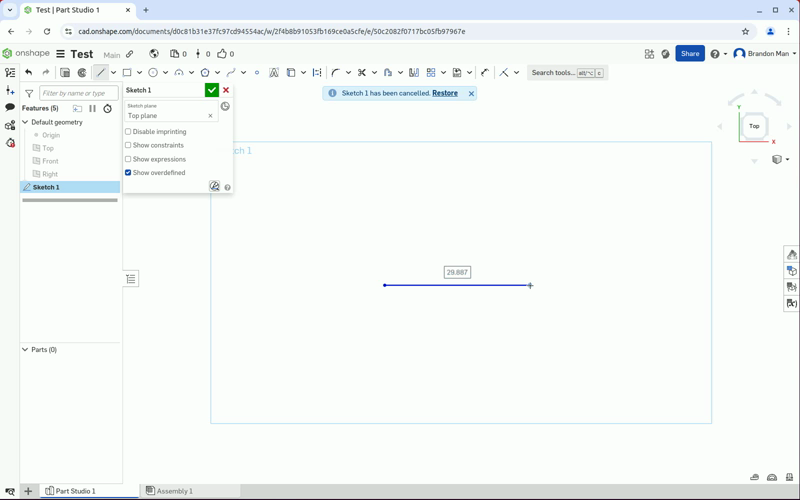
mouse_move(560, 285)
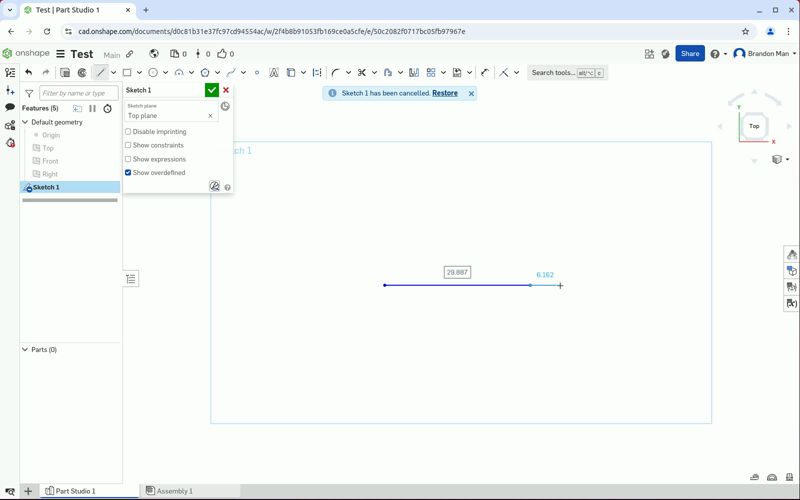
mouse_move(536, 279)
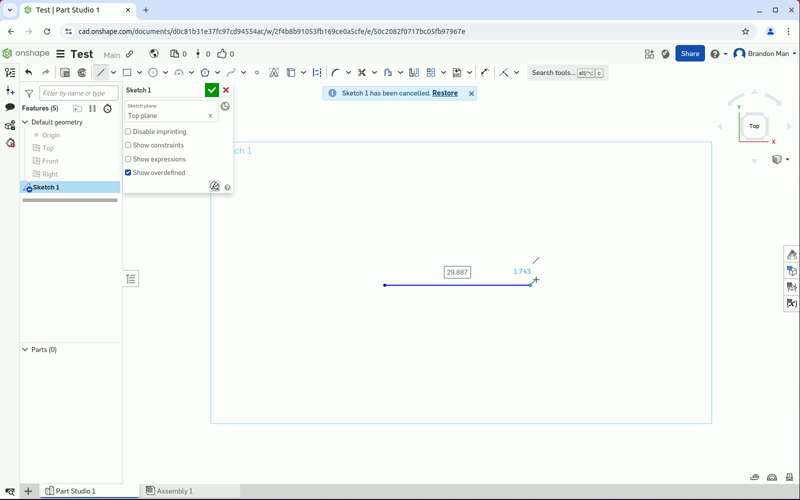
click(536, 279)
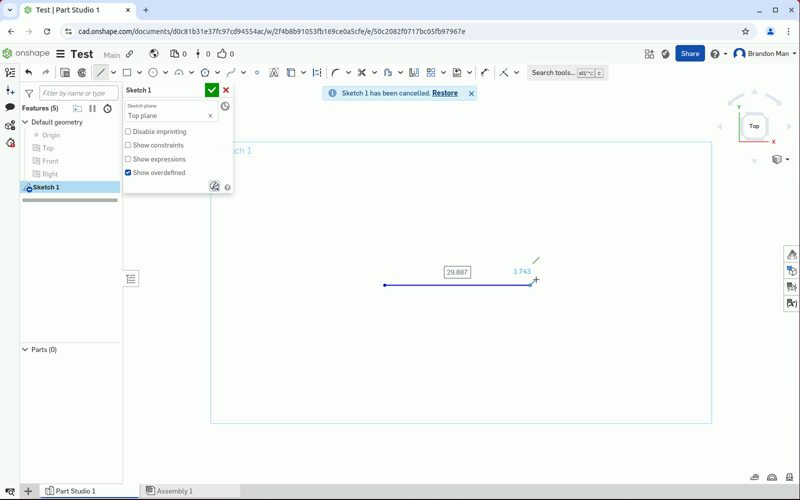
key_up(shift)
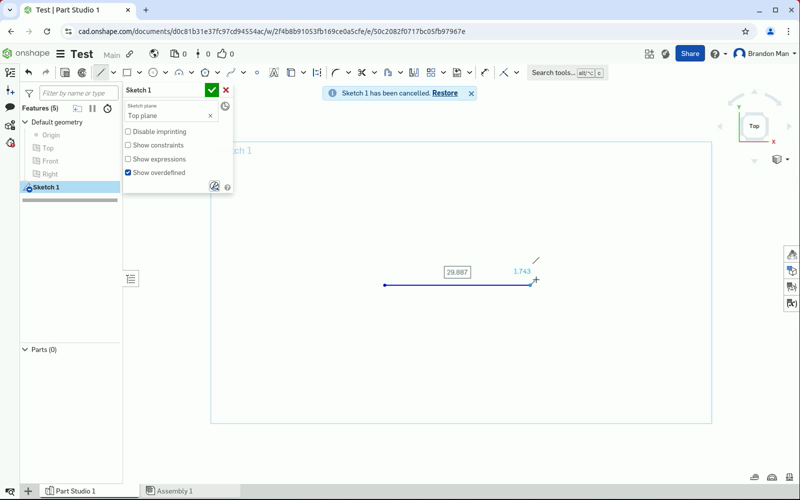
key_down(shift)
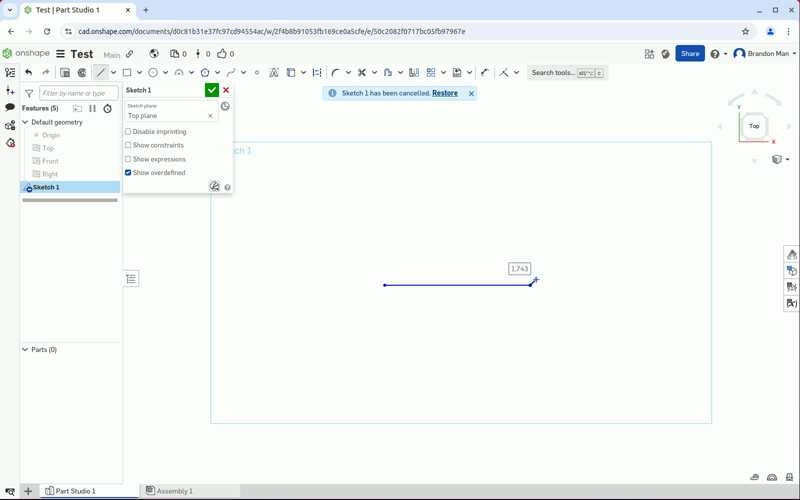
mouse_move(384, 279)
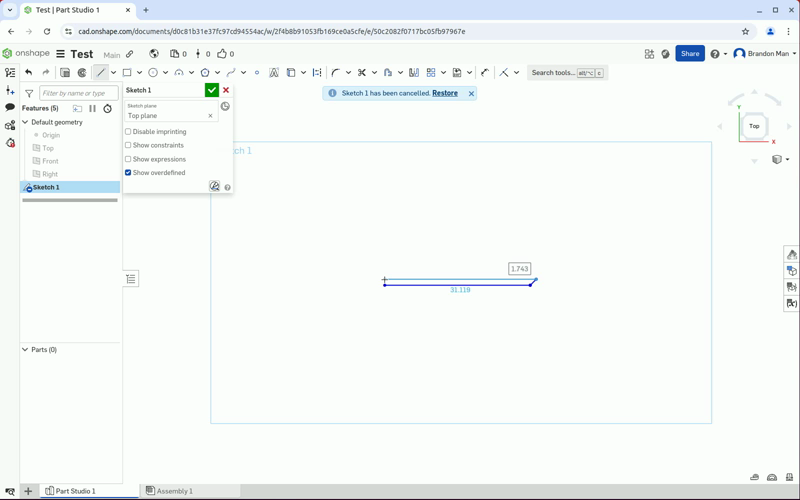
click(384, 279)
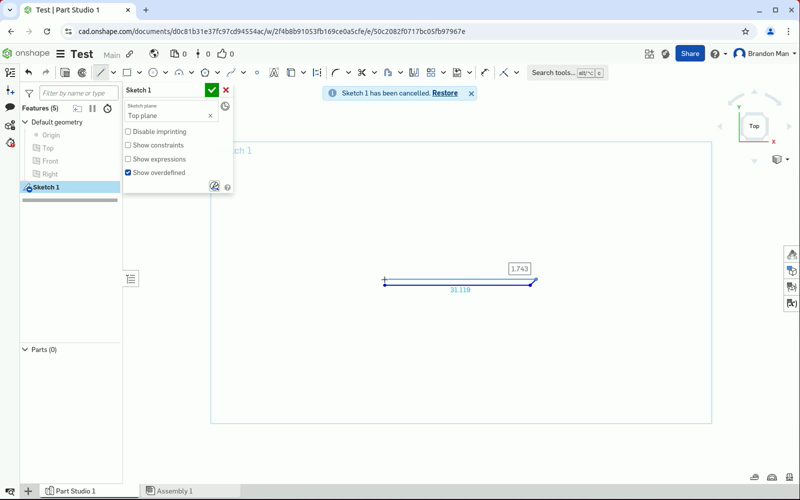
key_up(shift)
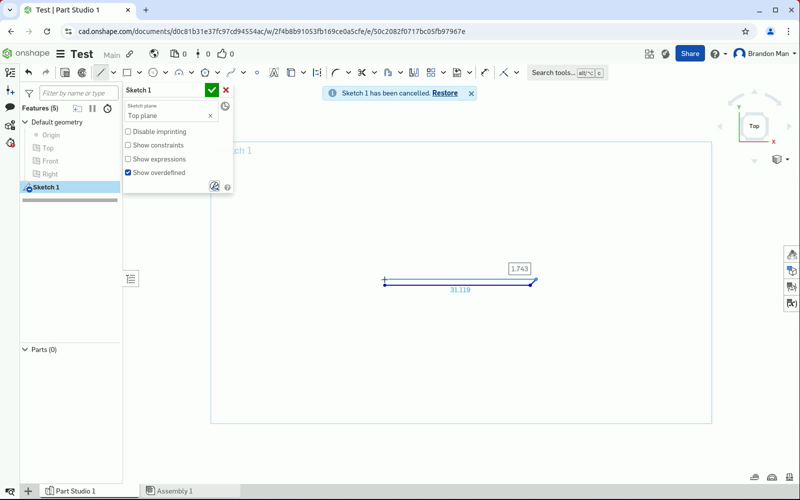
key(esc)
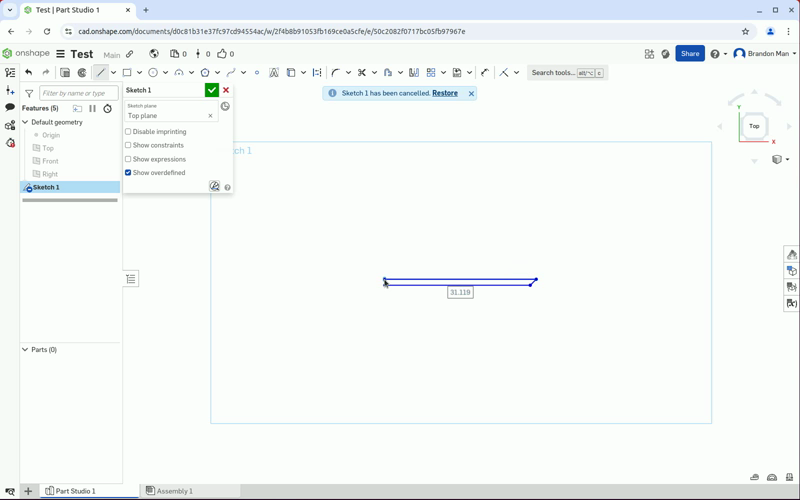
key(a)
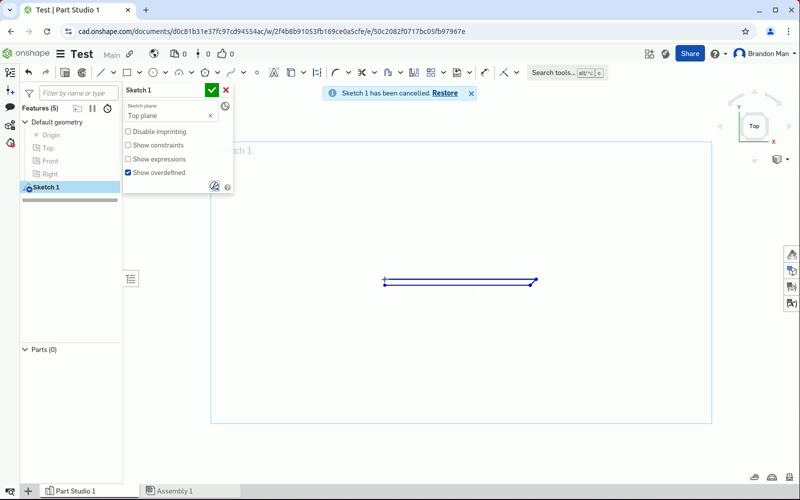
mouse_move(384, 279)
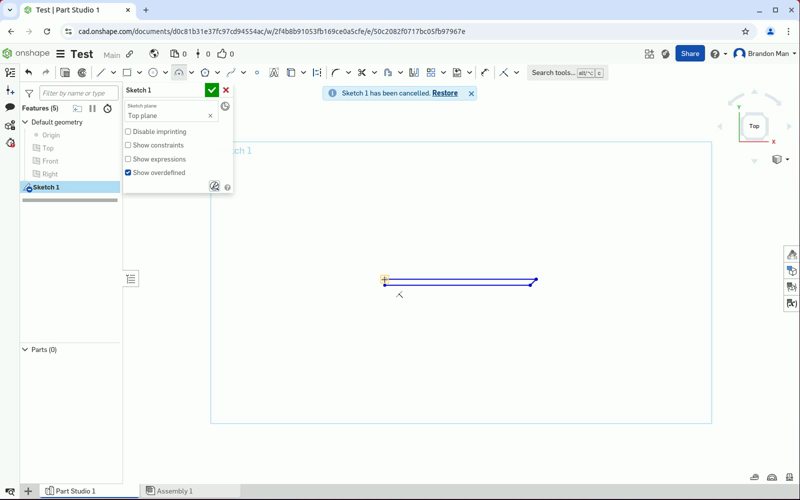
click(384, 279)
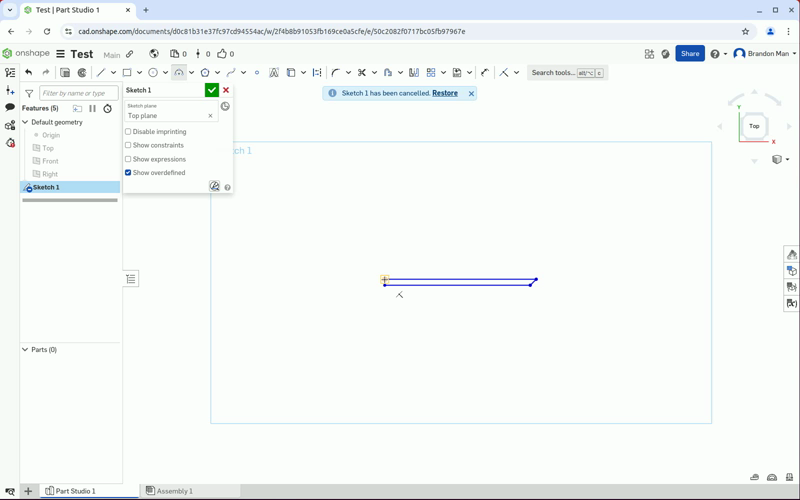
mouse_move(384, 285)
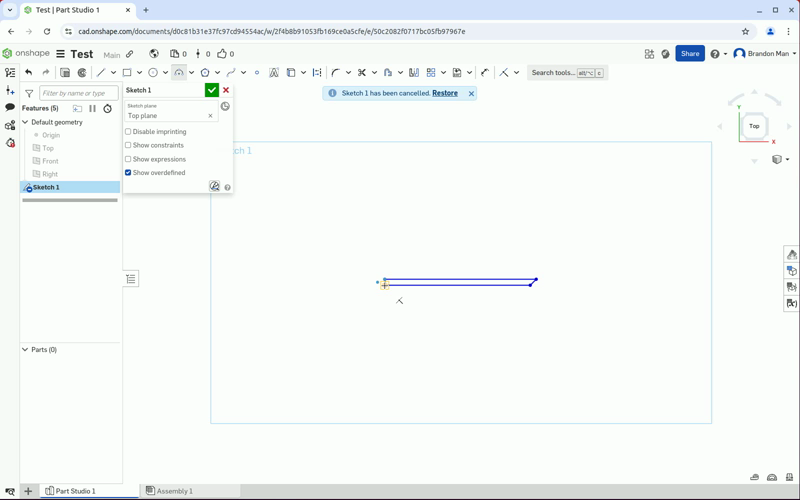
scroll(6)
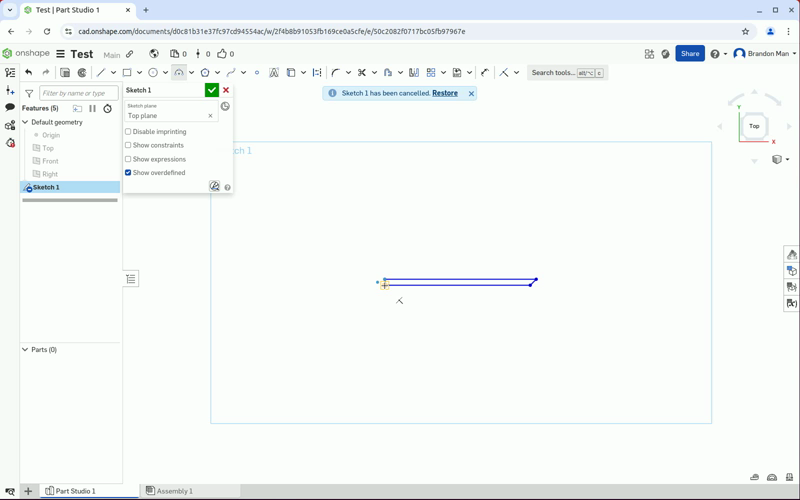
scroll(6)
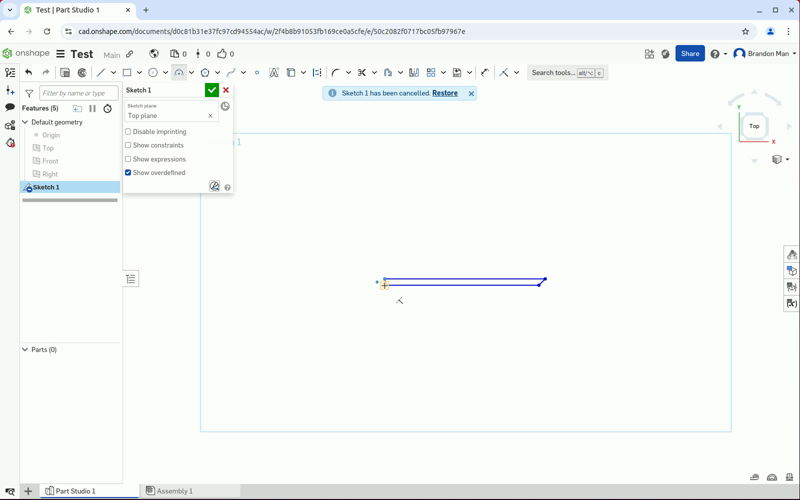
scroll(6)
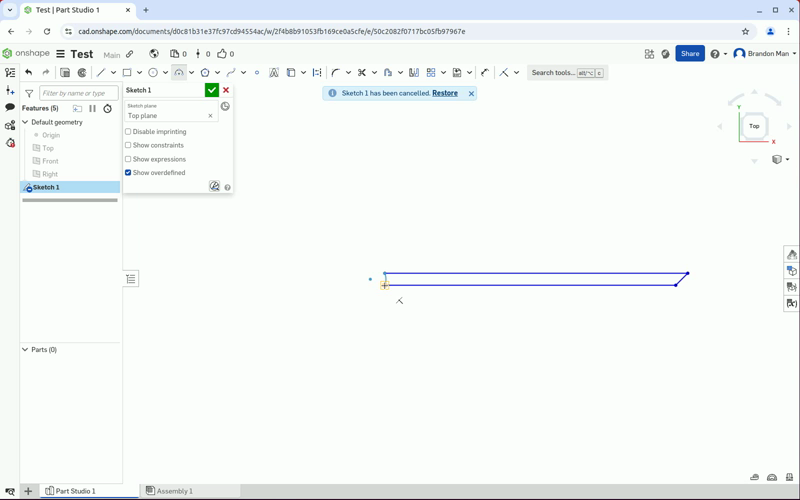
scroll(6)
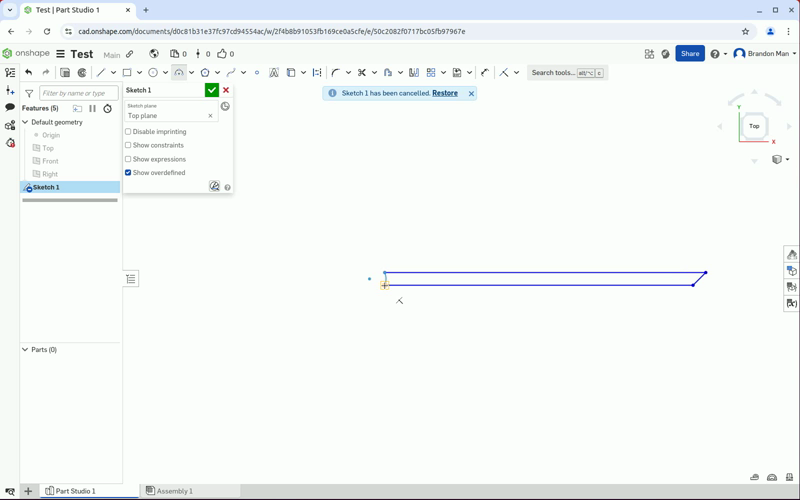
scroll(6)
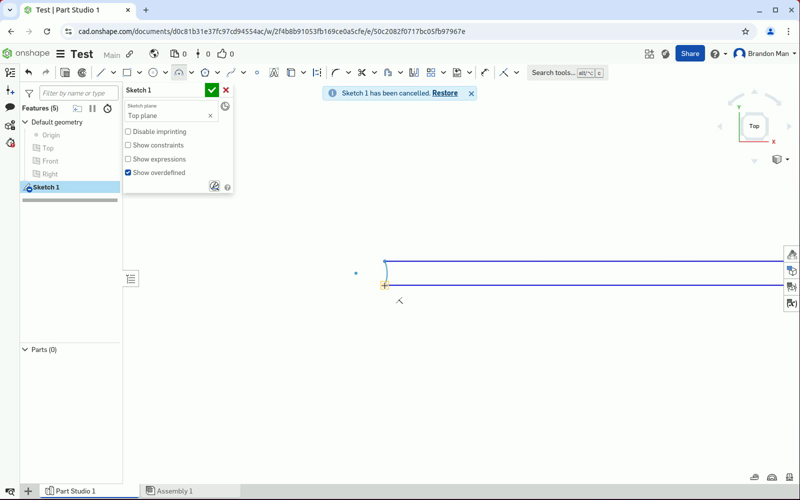
scroll(6)
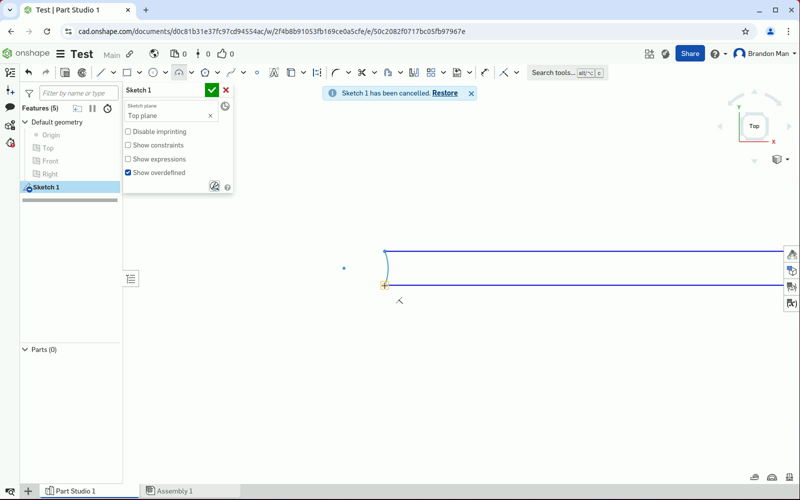
scroll(6)
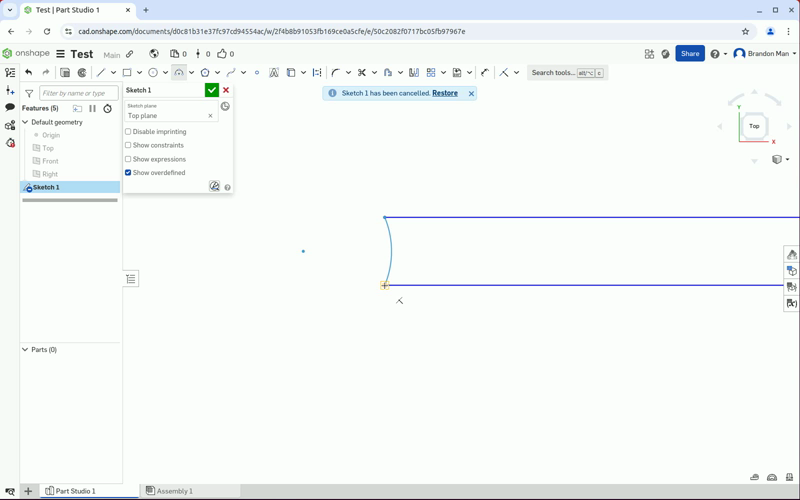
click(384, 285)
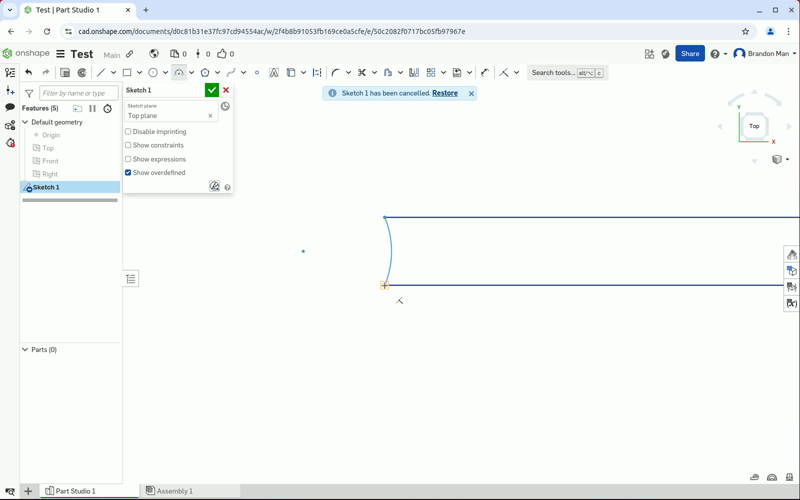
scroll(-6)
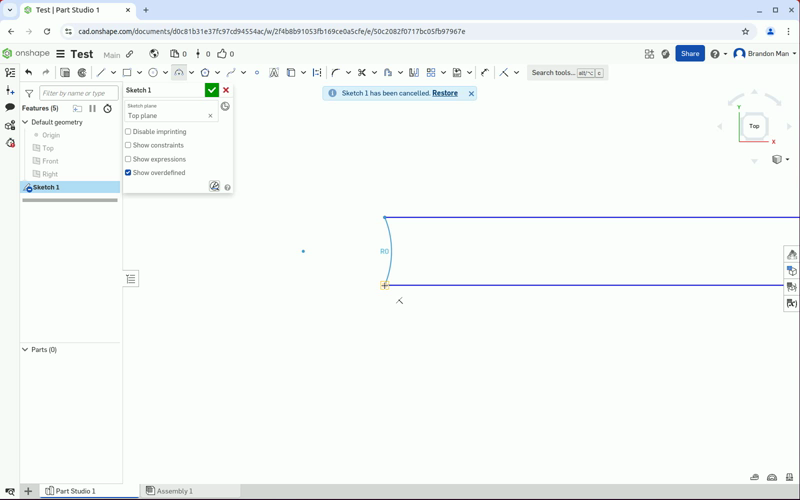
scroll(-6)
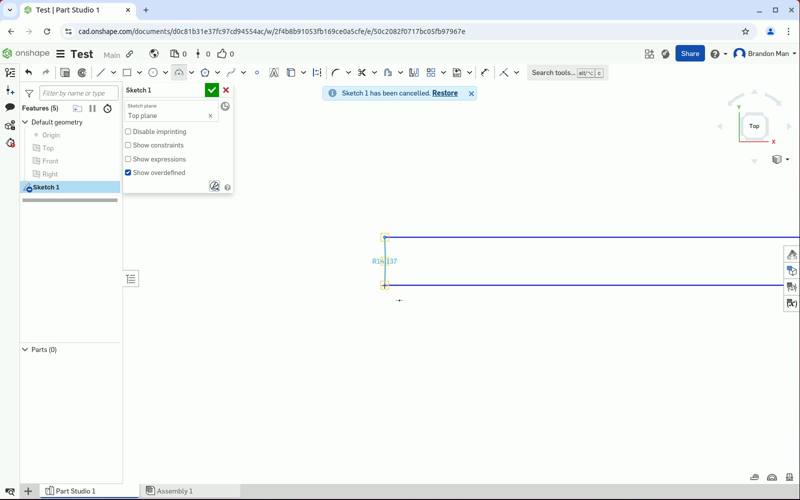
scroll(-6)
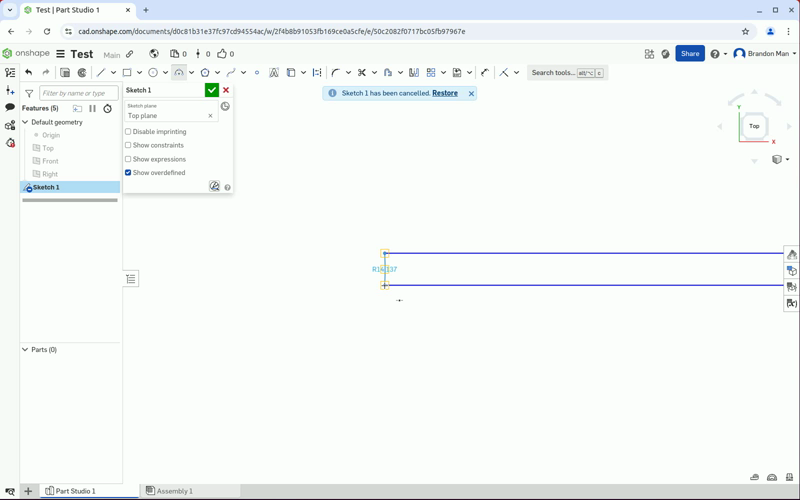
scroll(-6)
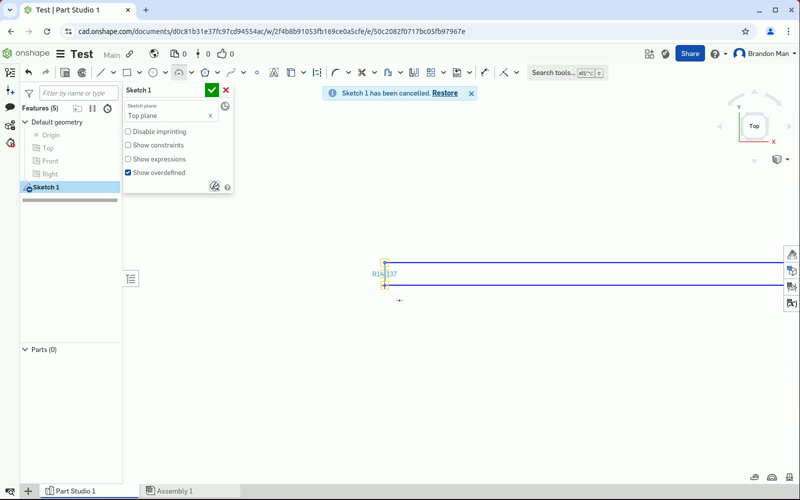
scroll(-6)
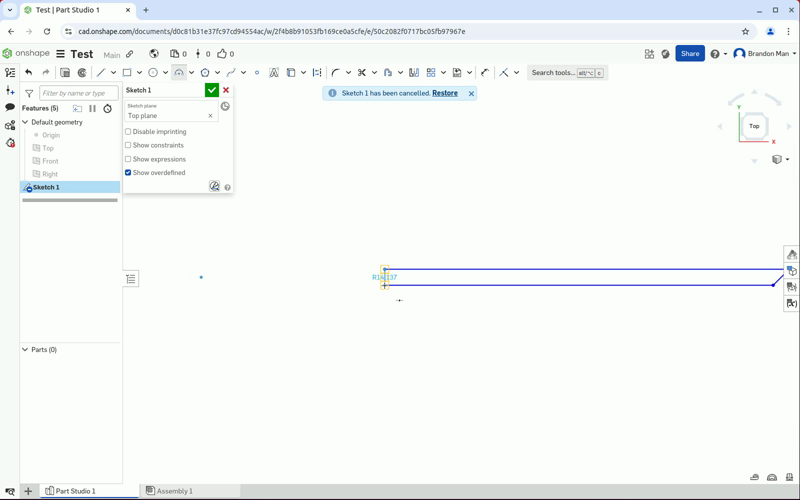
scroll(-6)
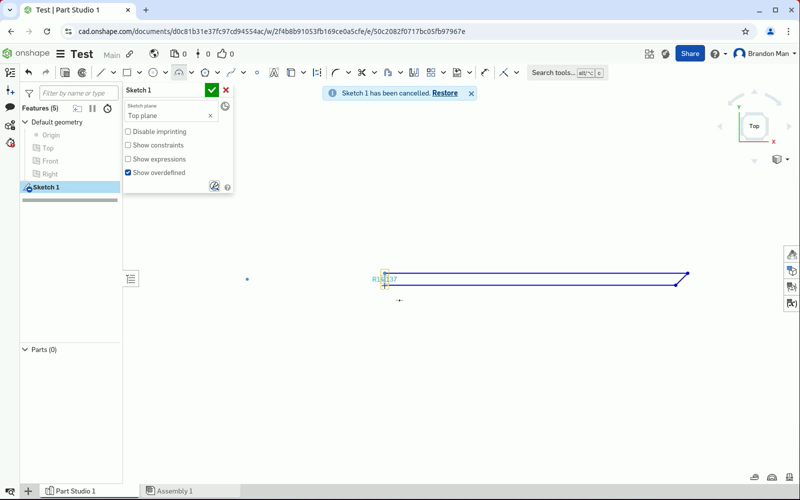
scroll(-6)
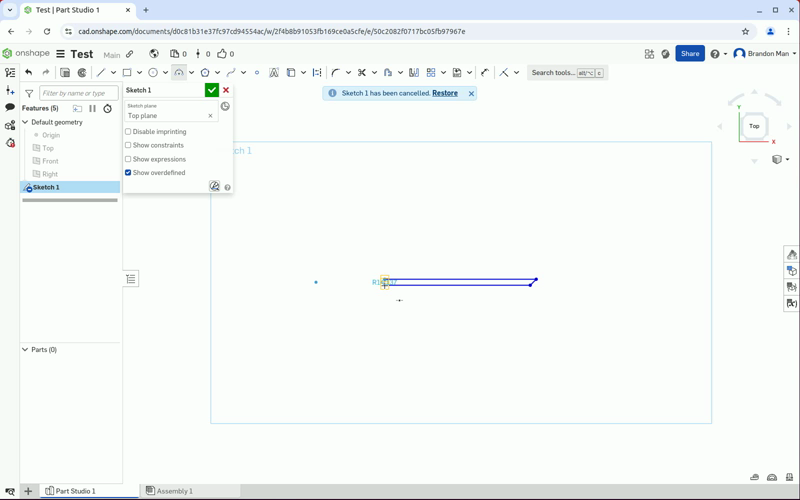
key_down(shift)
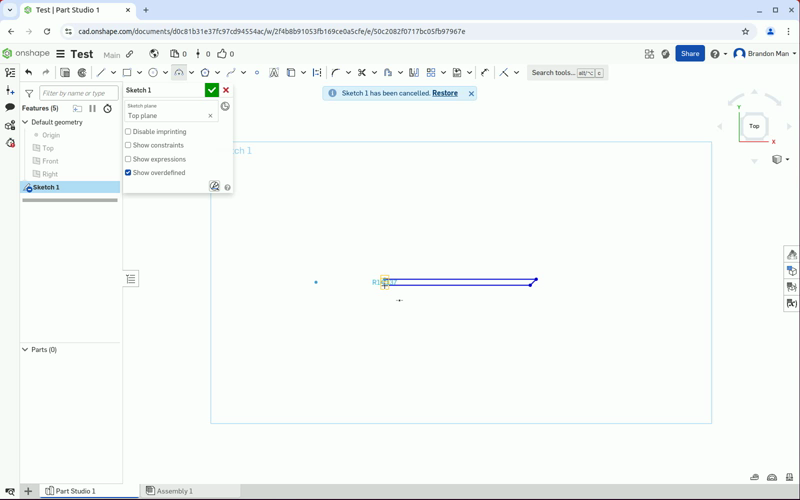
mouse_move(383, 282)
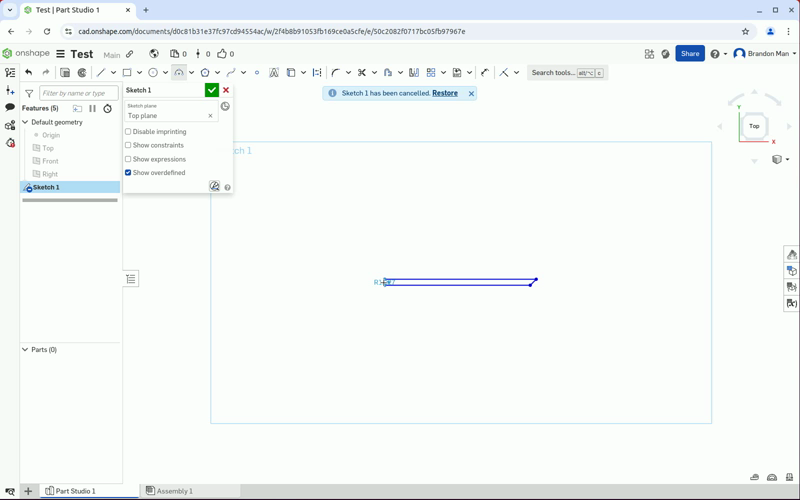
scroll(6)
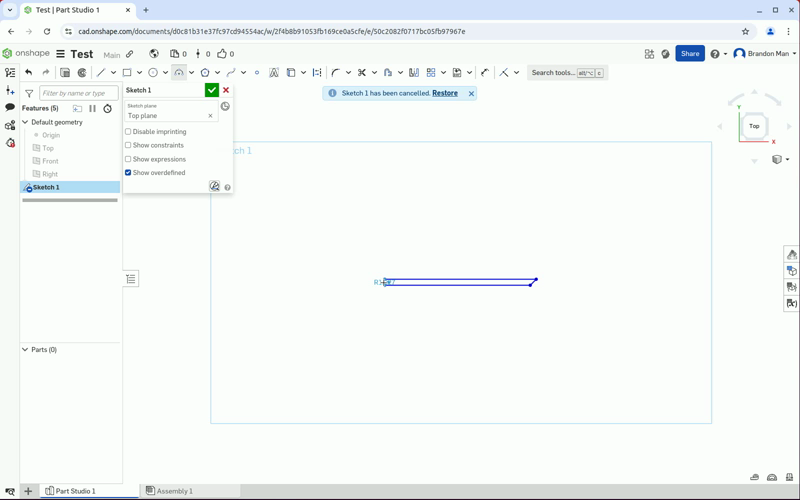
scroll(6)
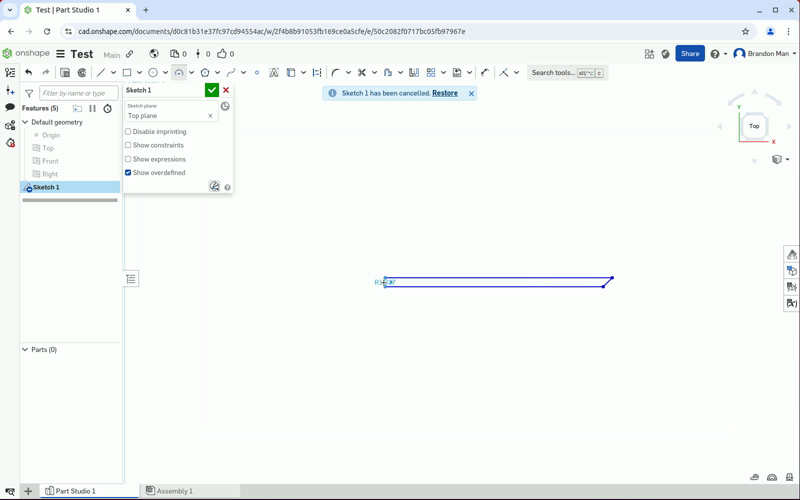
scroll(6)
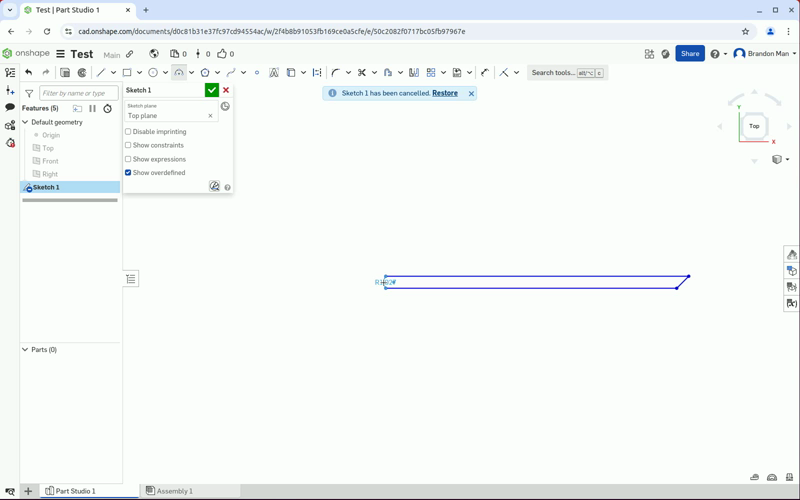
scroll(6)
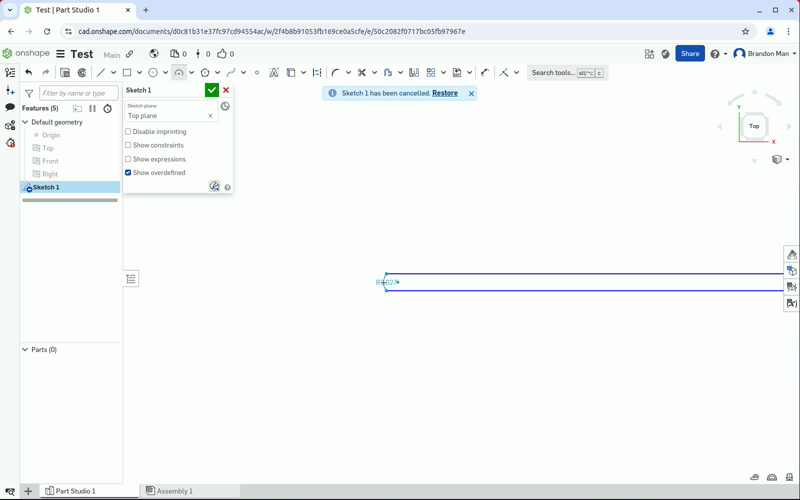
scroll(6)
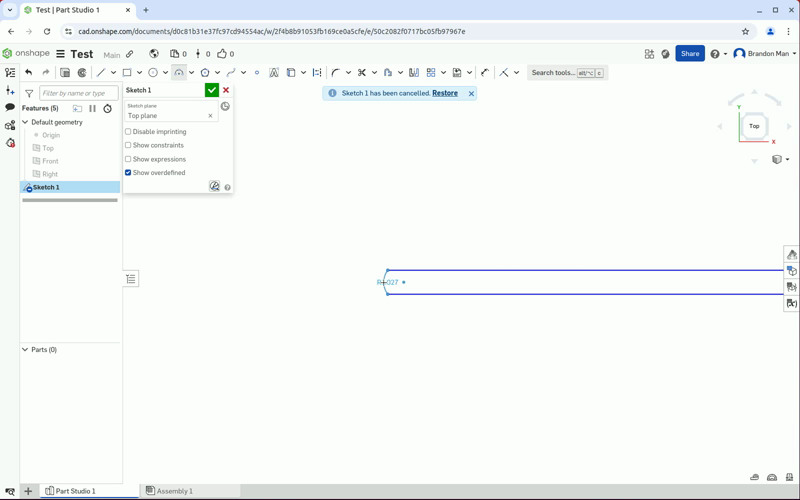
scroll(6)
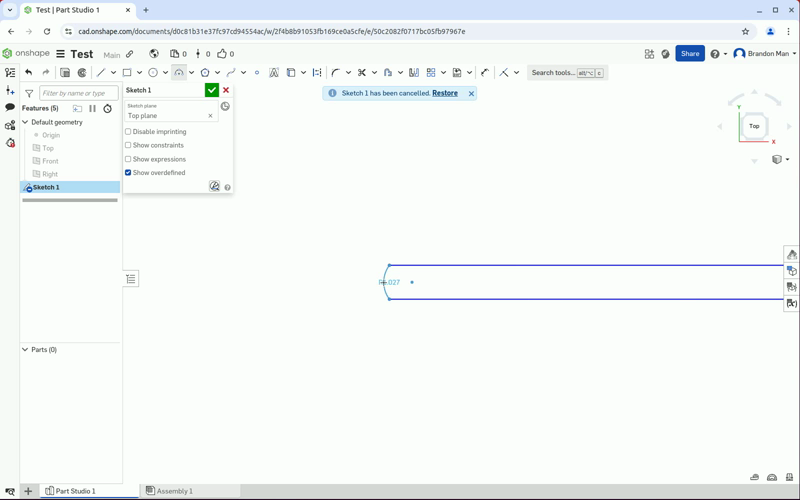
scroll(6)
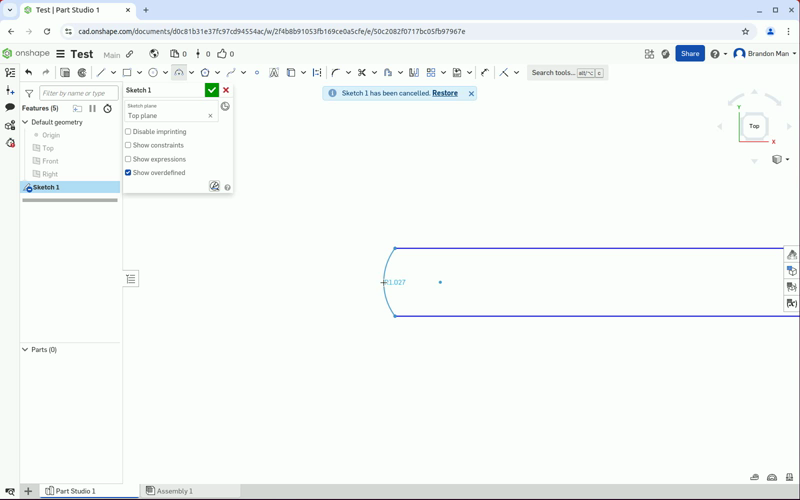
click(383, 282)
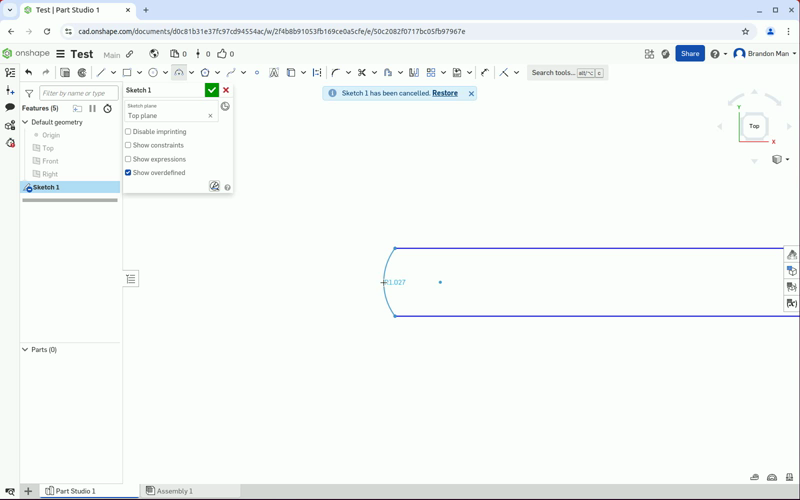
scroll(-6)
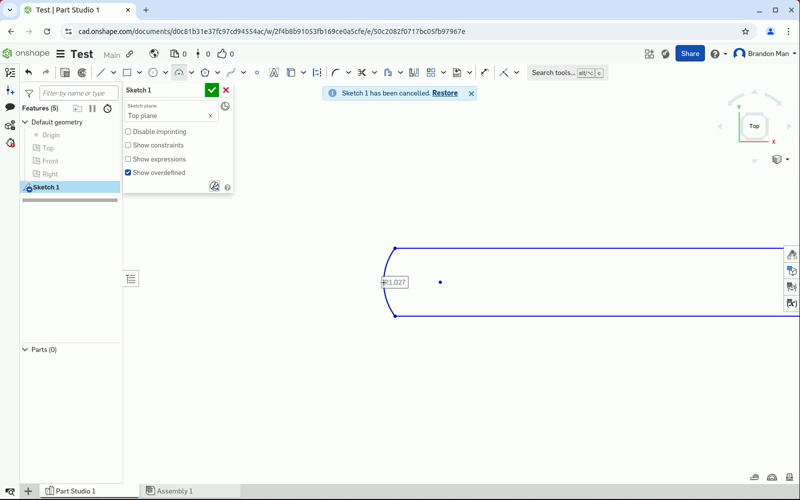
scroll(-6)
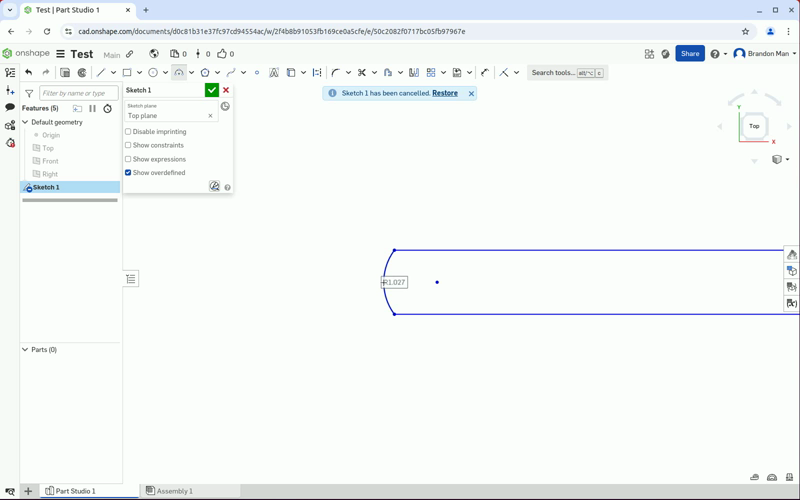
scroll(-6)
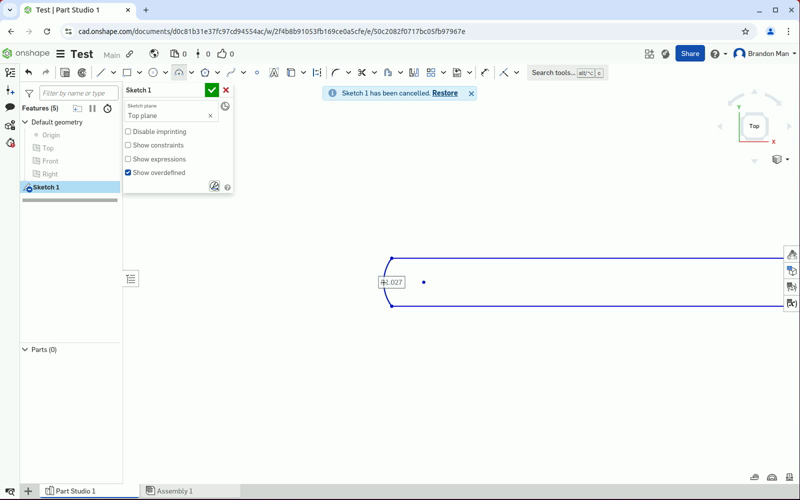
scroll(-6)
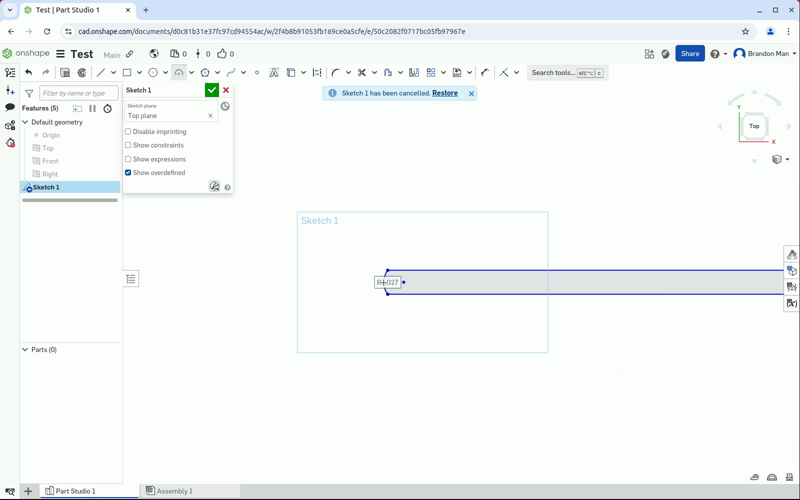
scroll(-6)
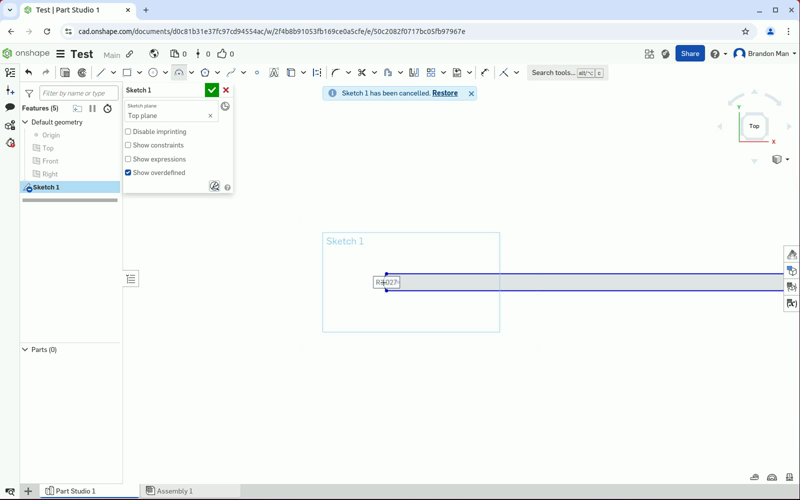
scroll(-6)
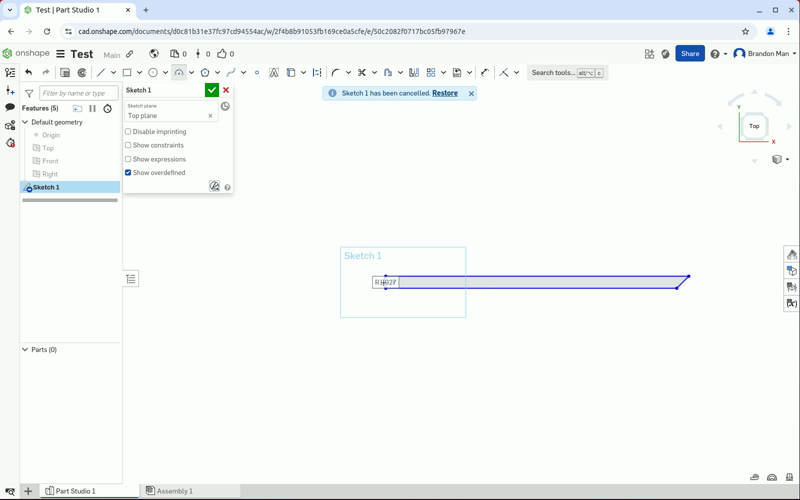
scroll(-6)
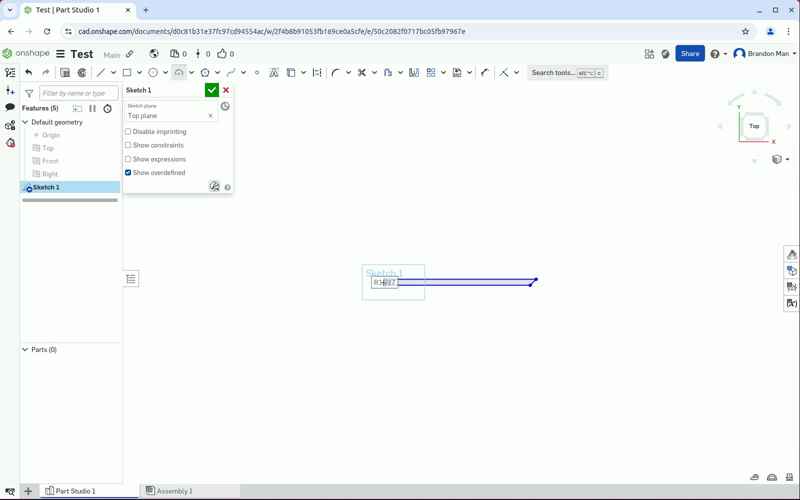
key_up(shift)
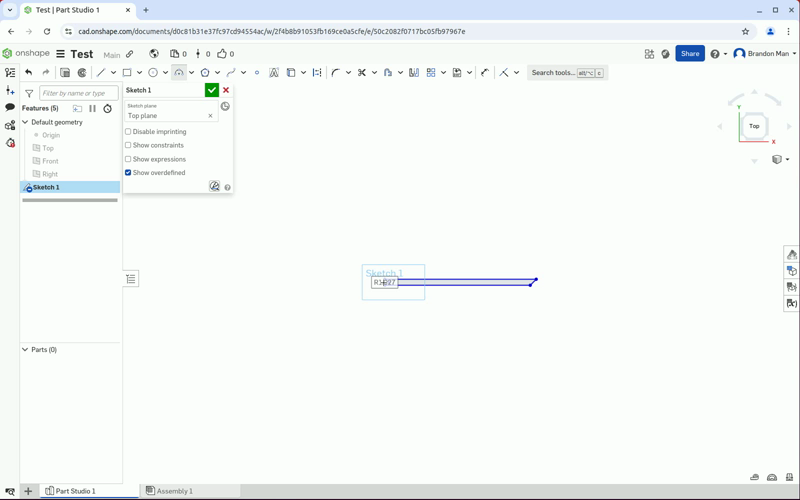
key(esc)
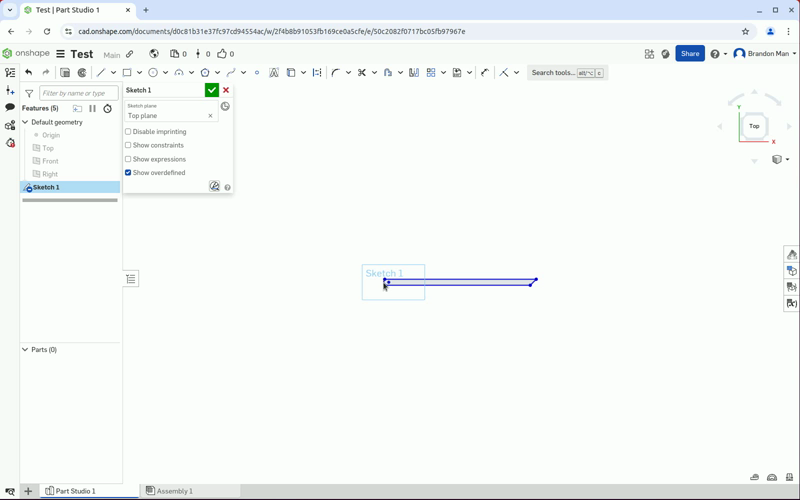
mouse_move(404, 282)
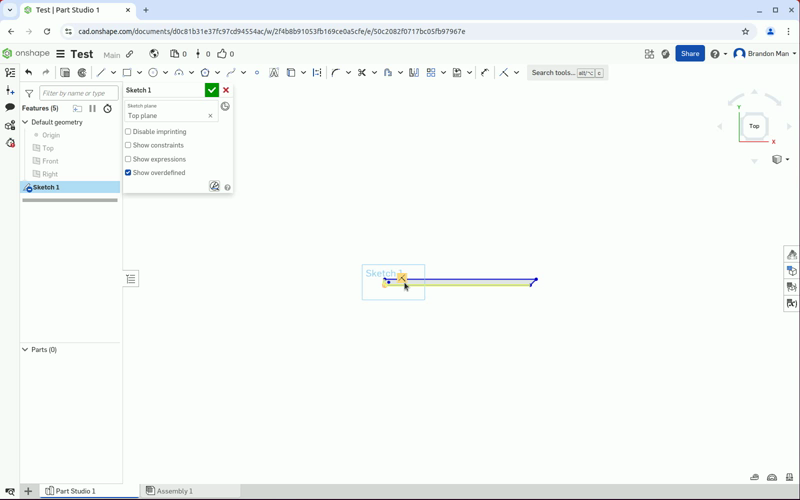
scroll(6)
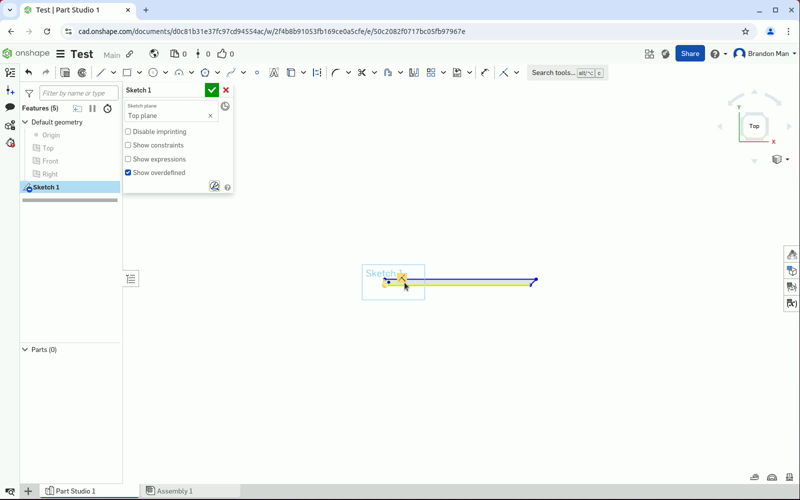
scroll(6)
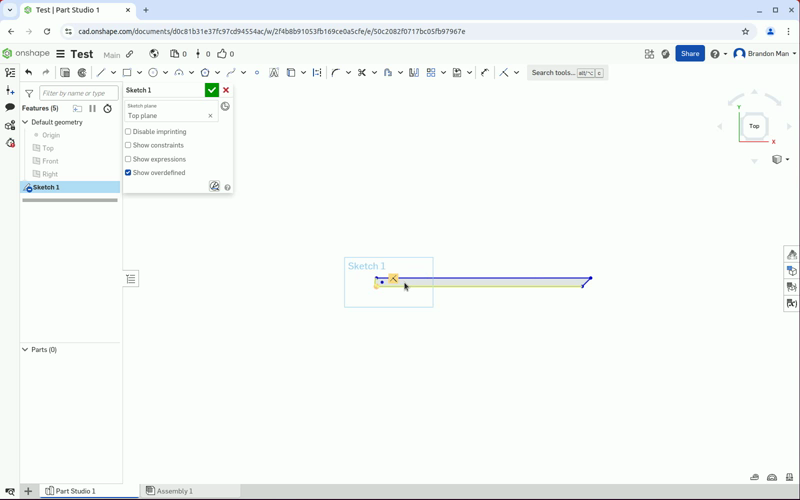
scroll(6)
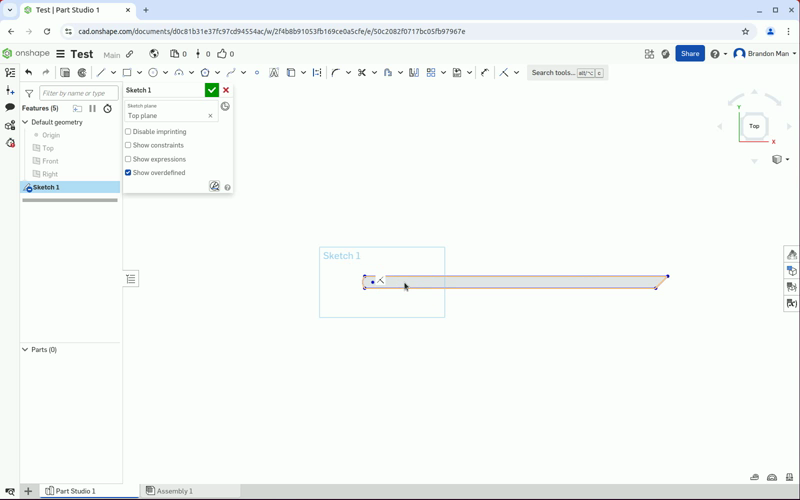
scroll(6)
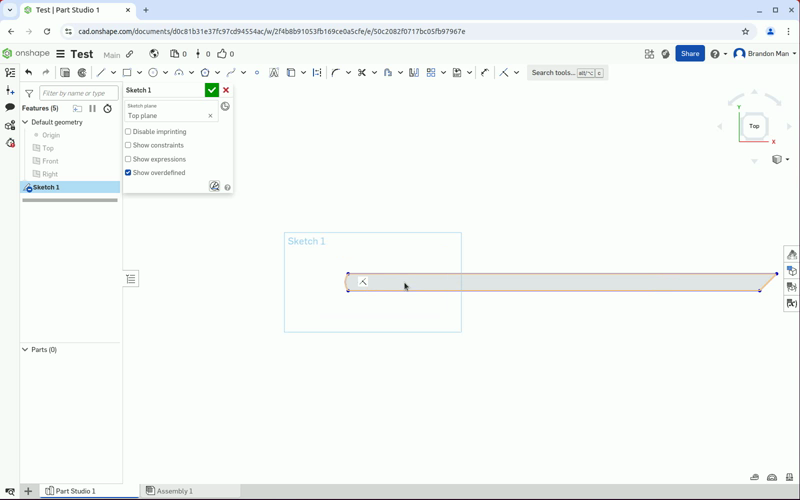
scroll(6)
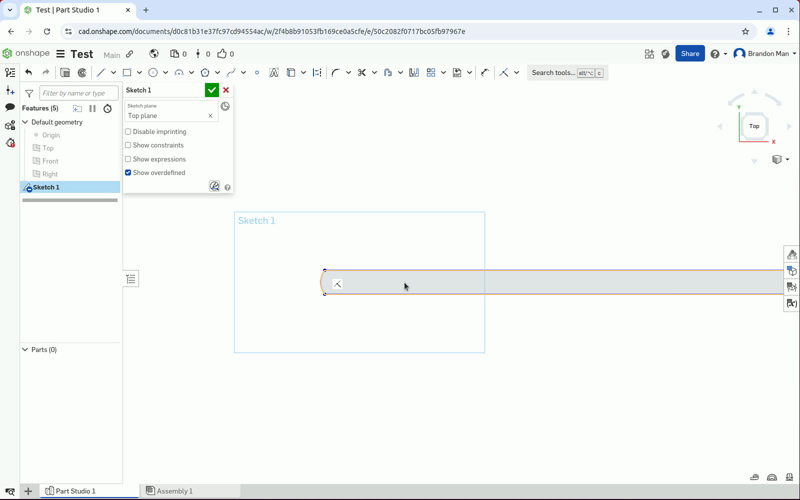
scroll(6)
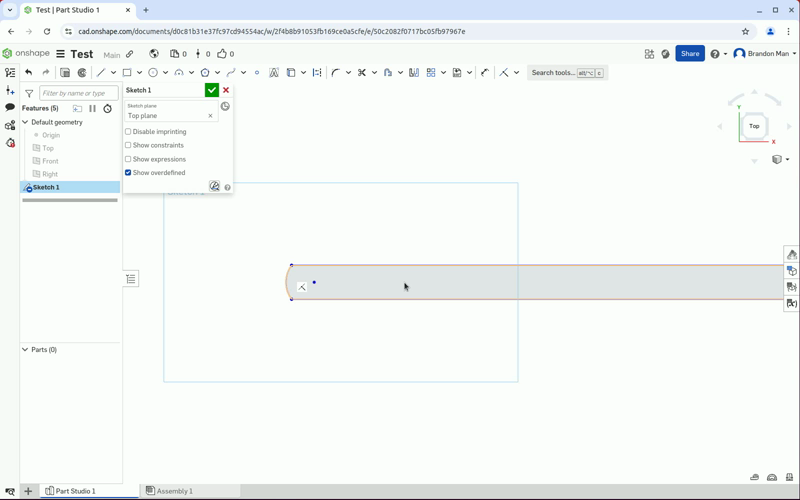
scroll(6)
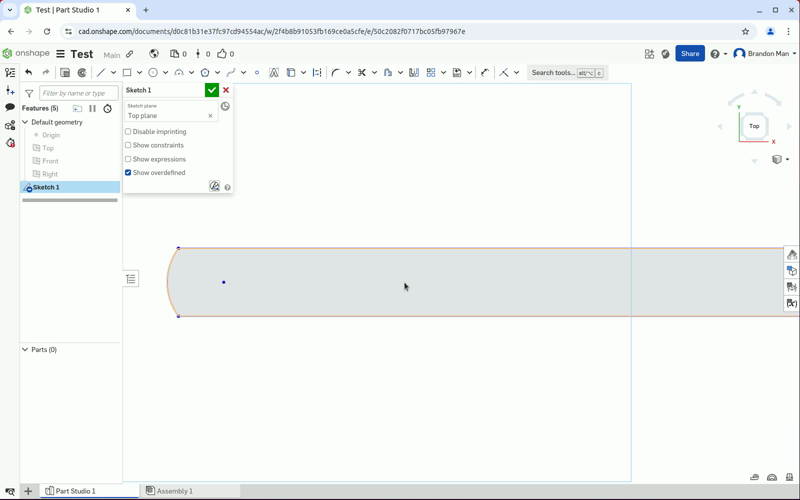
click(404, 282)
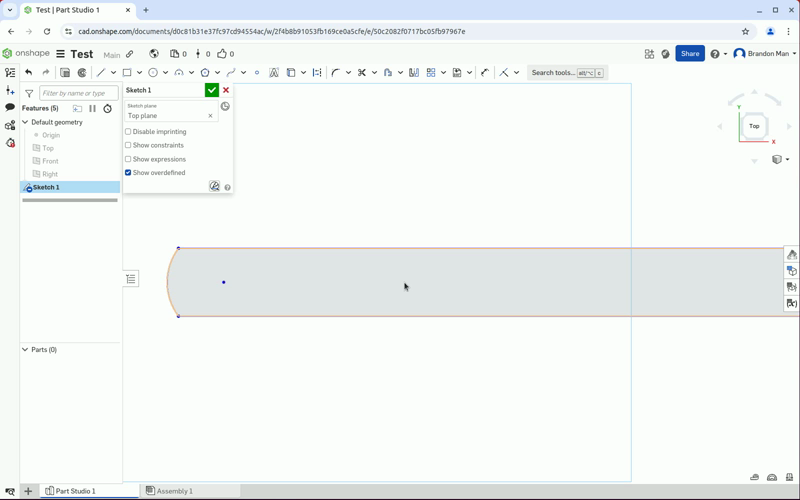
scroll(-6)
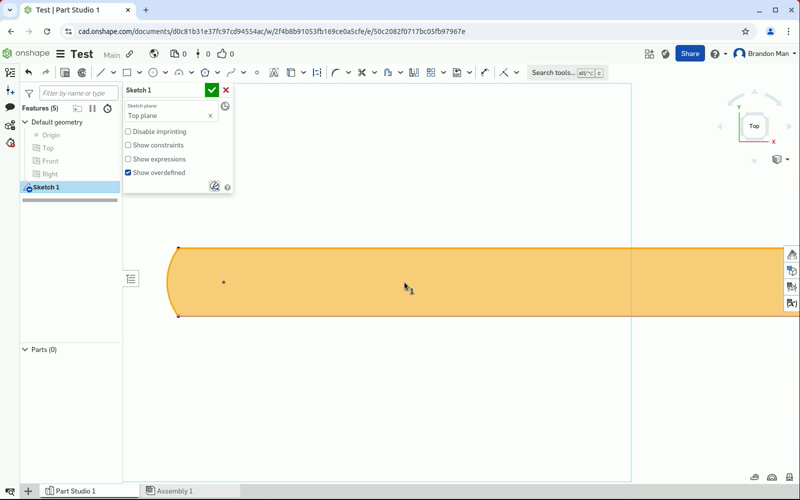
scroll(-6)
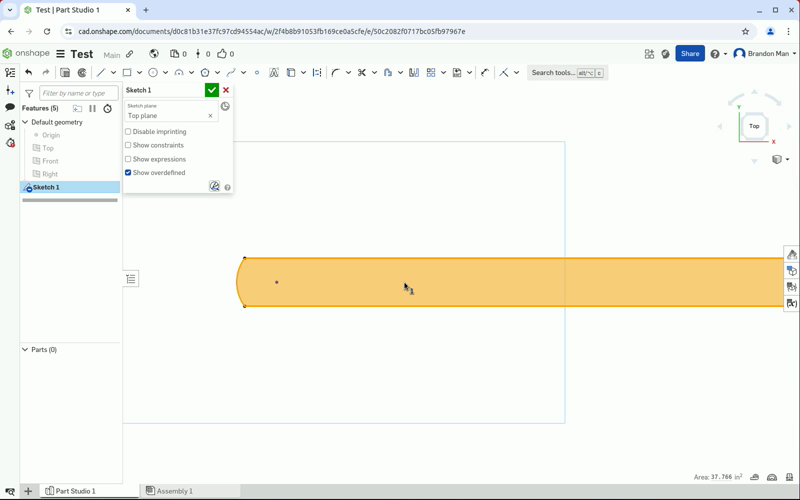
scroll(-6)
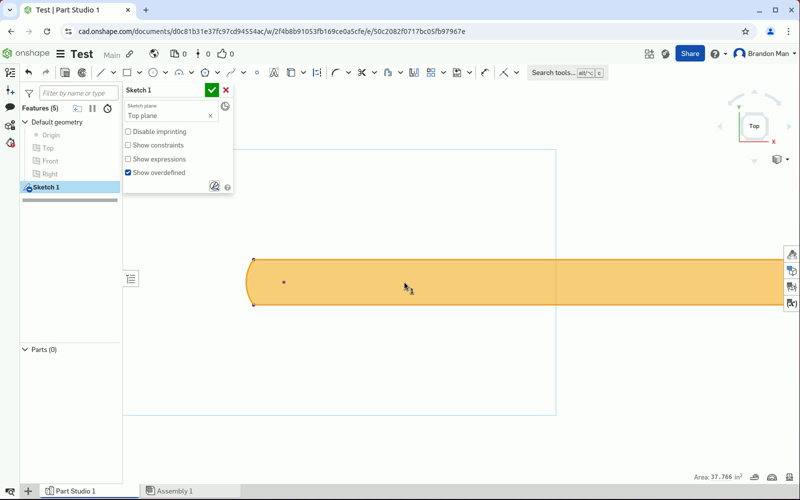
scroll(-6)
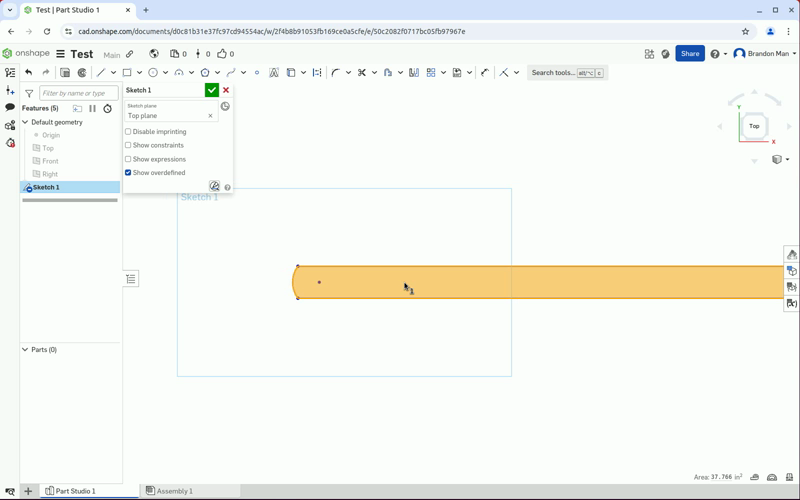
scroll(-6)
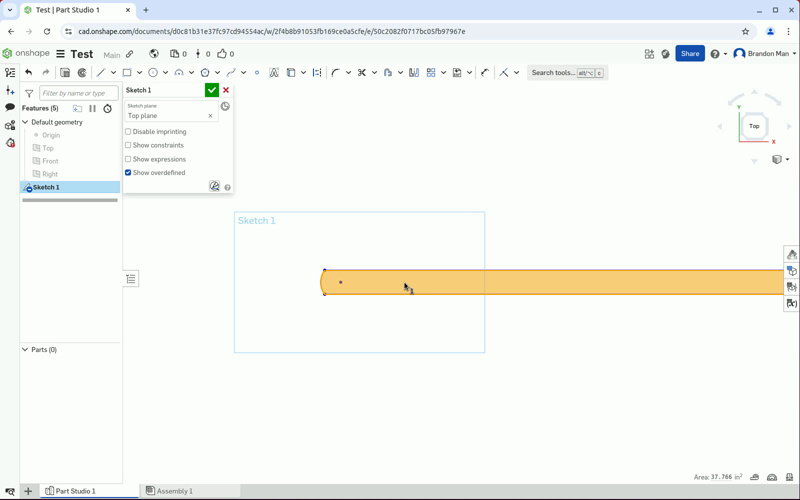
scroll(-6)
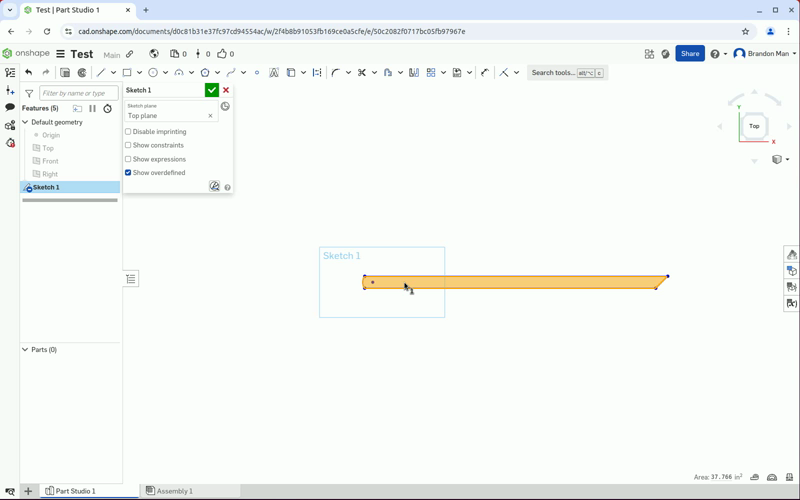
scroll(-6)
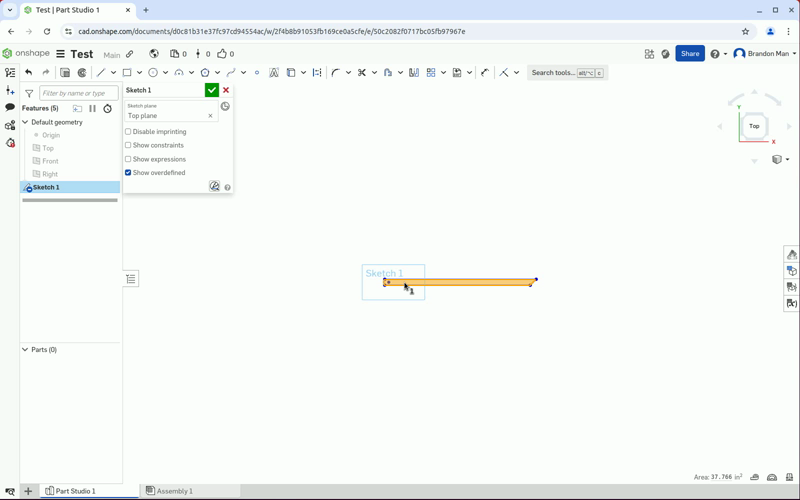
mouse_move(73, 352)
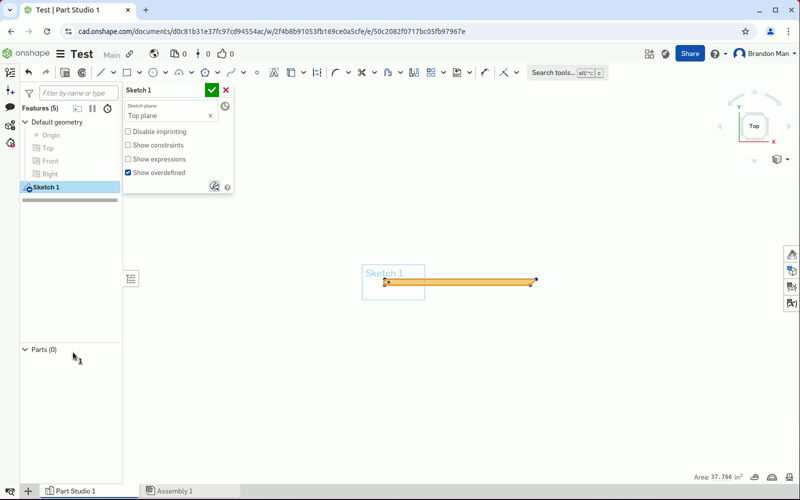
key(shift+y)
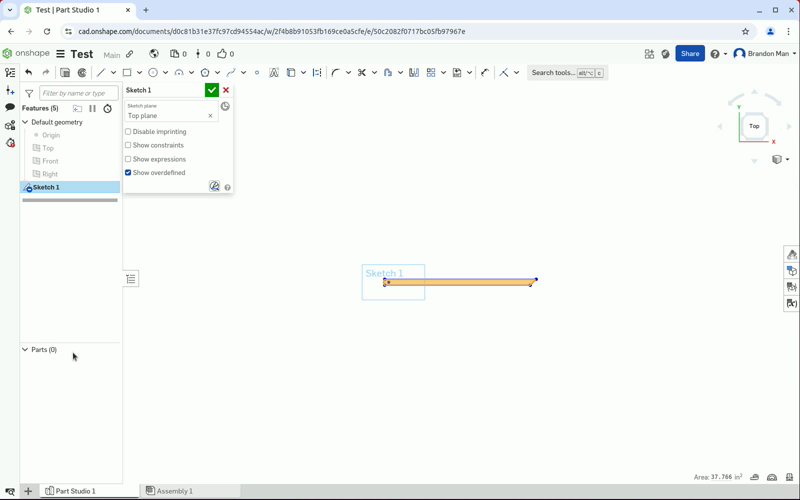
key(shift+e)
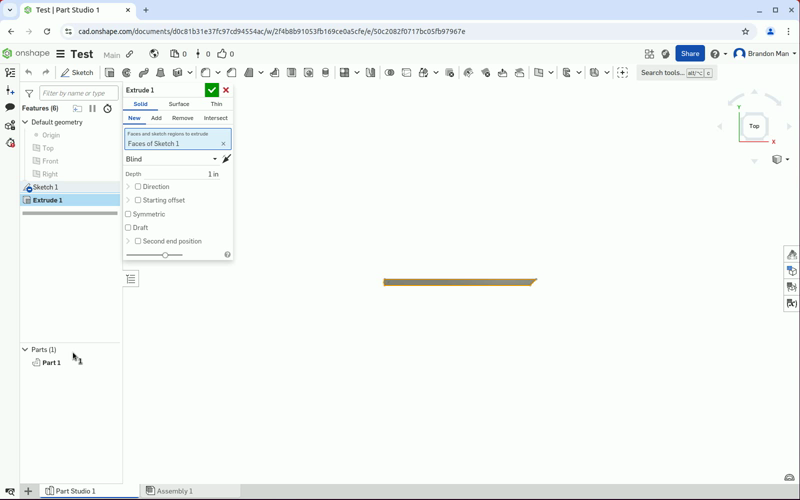
mouse_move(143, 106)
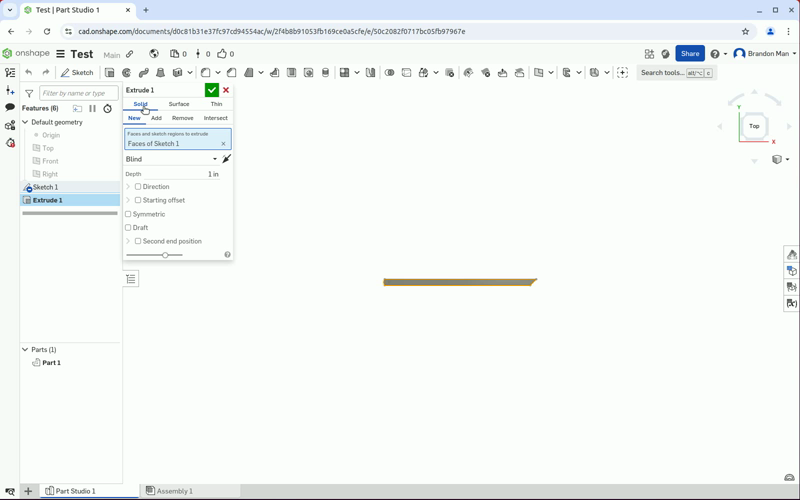
click(143, 106)
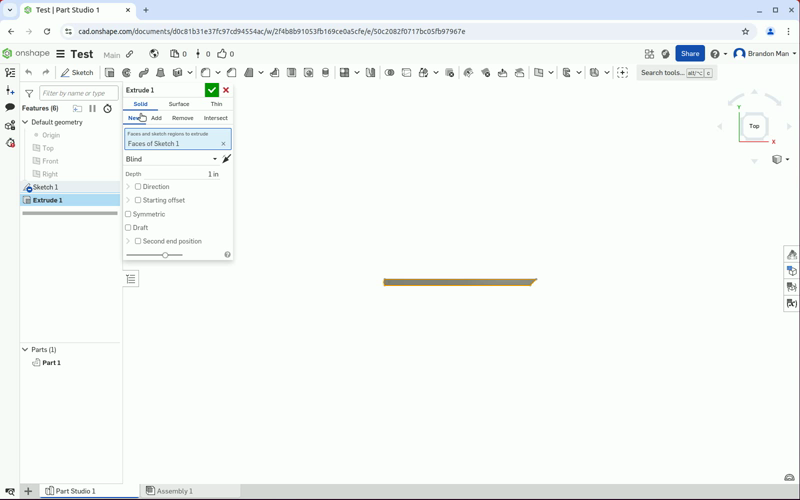
mouse_move(137, 120)
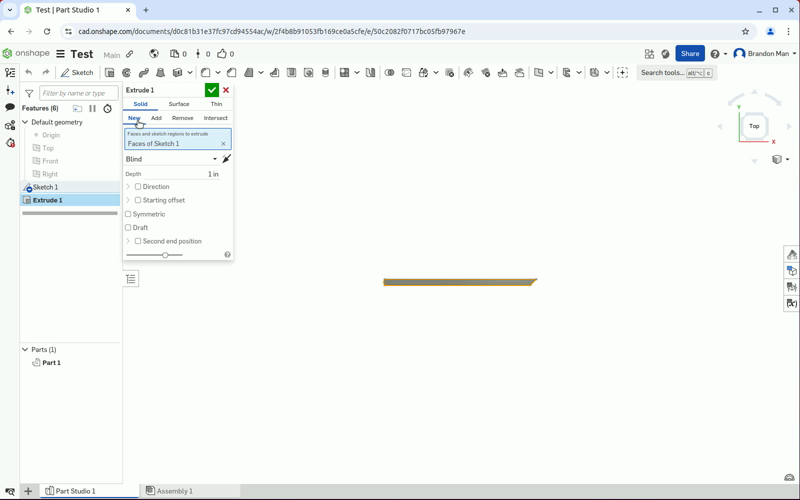
click(137, 120)
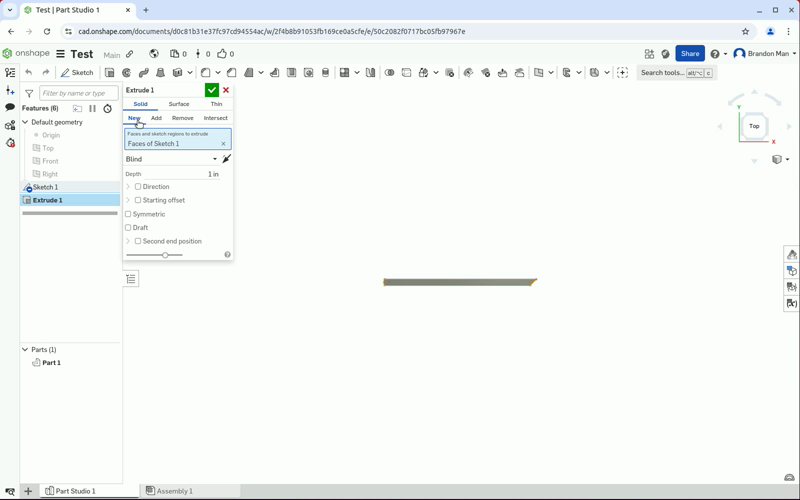
key(tab, 4)
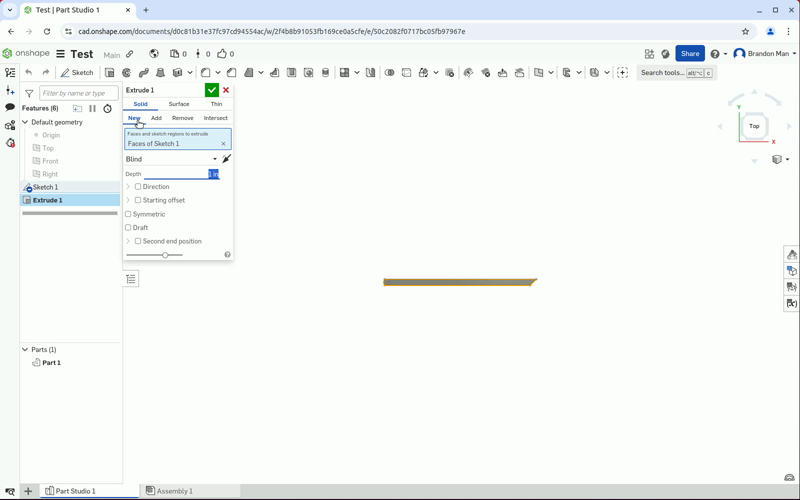
text(4.092)
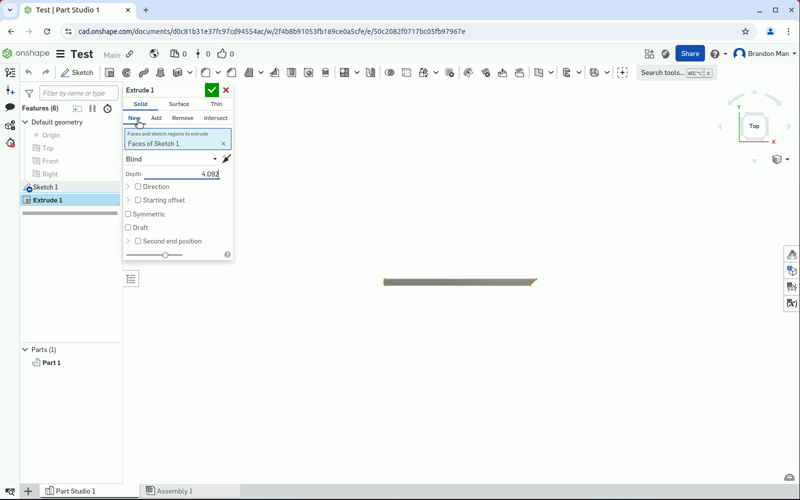
key(enter)
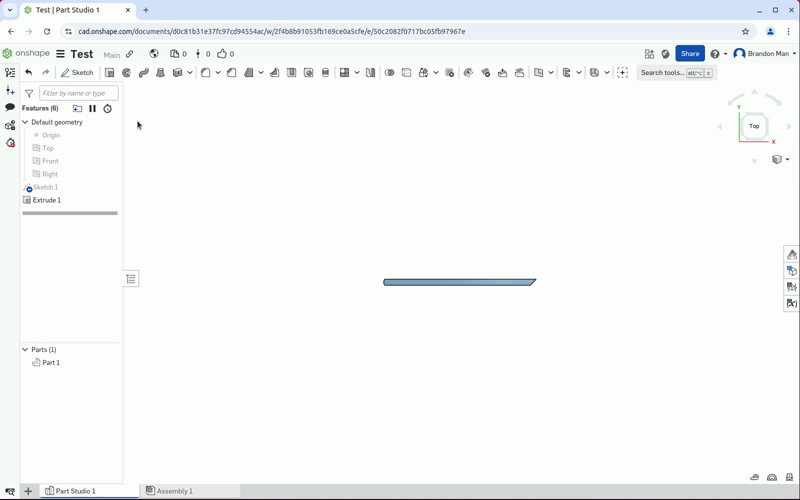
key(shift+h)
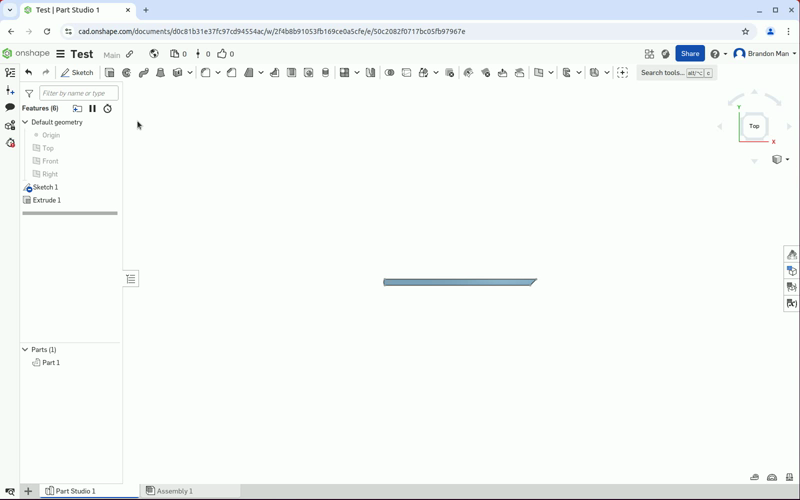
key(shift+h)
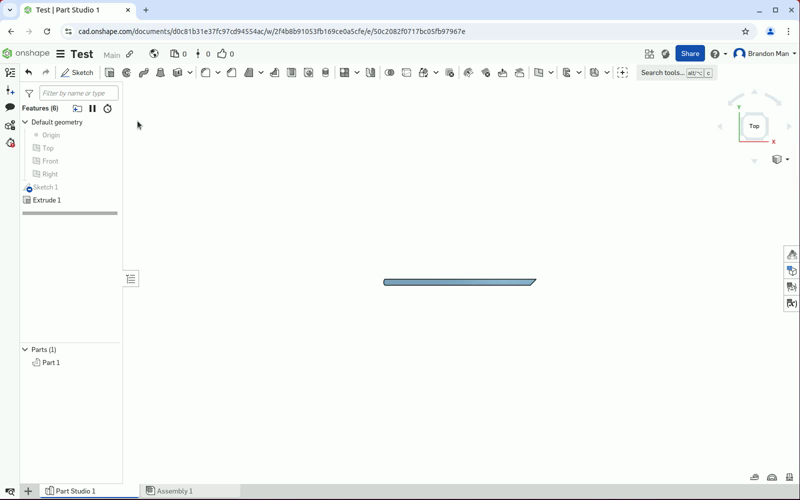
mouse_move(73, 189)
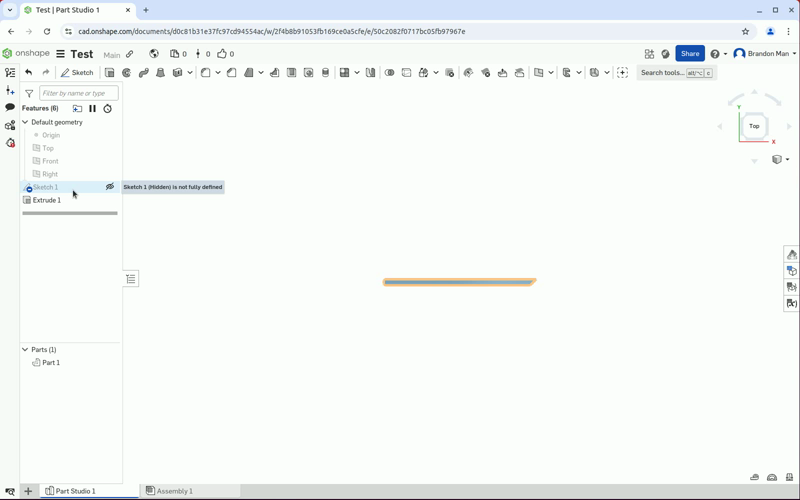
click(73, 189)
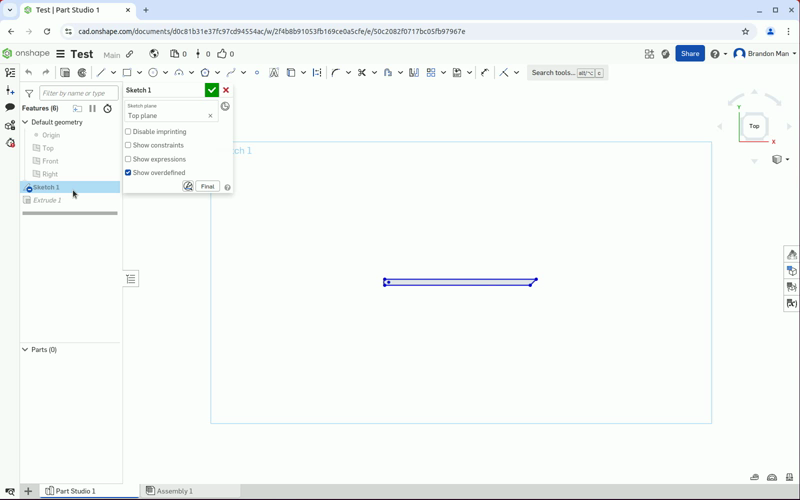
mouse_move(229, 92)
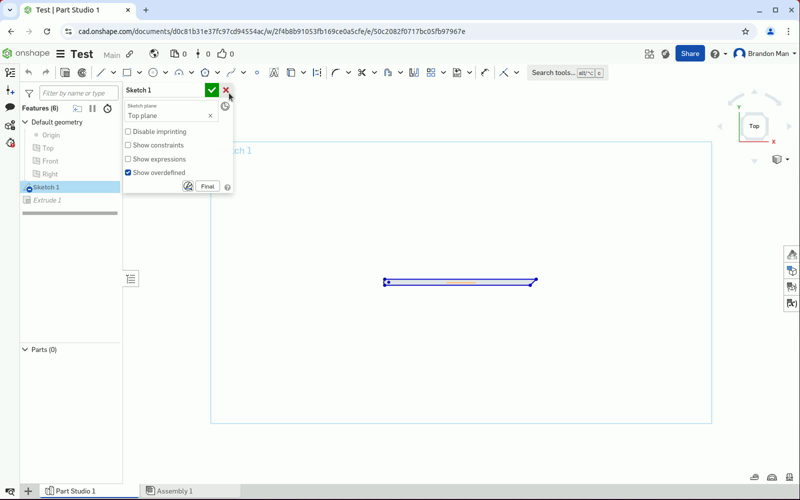
click(229, 92)
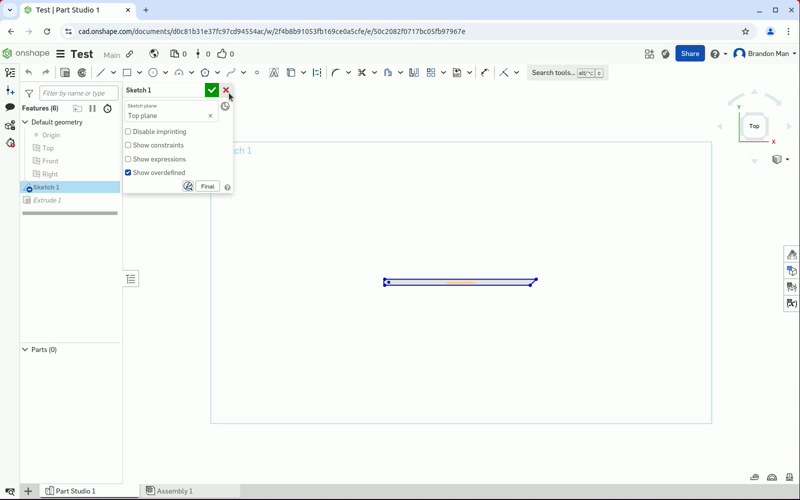
key(shift+s)
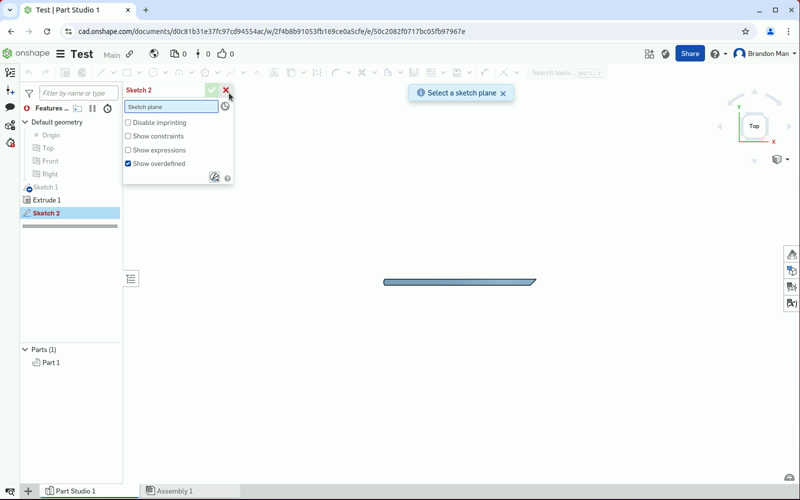
mouse_move(73, 150)
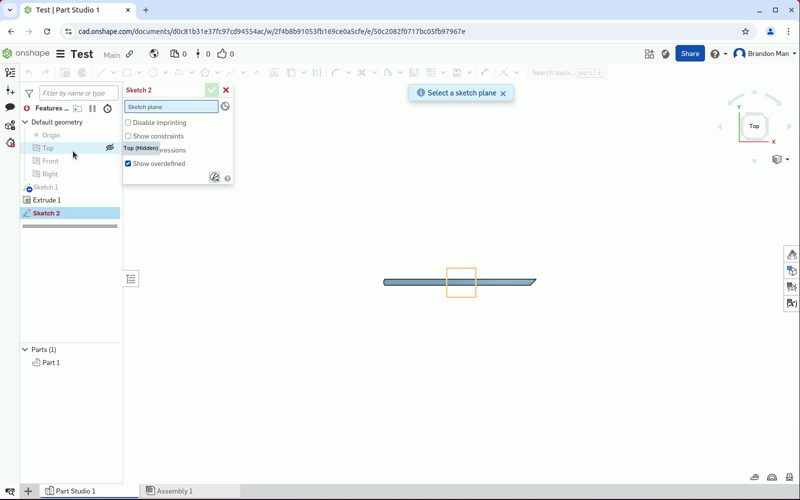
click(73, 150)
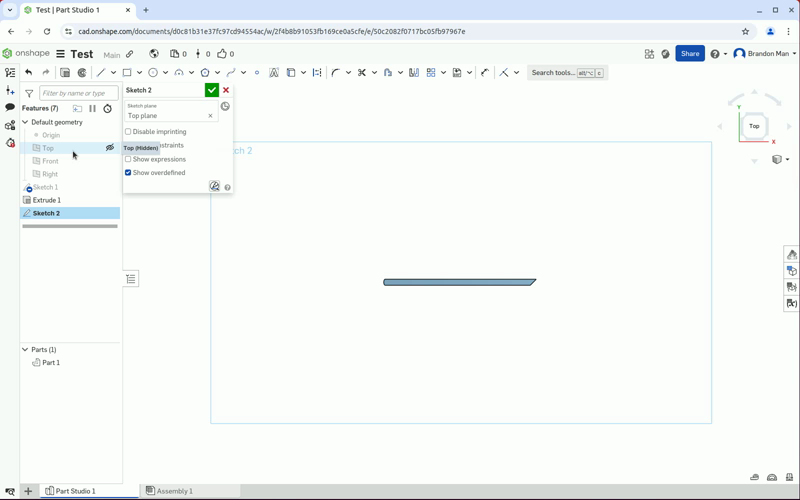
mouse_move(73, 352)
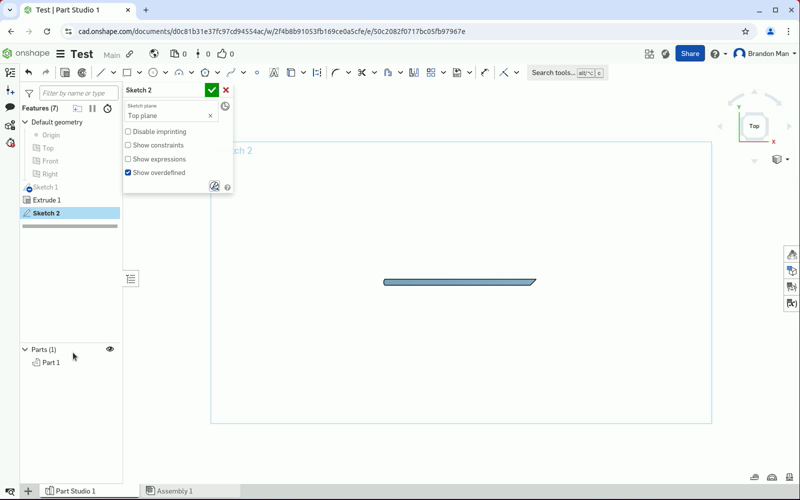
key(y)
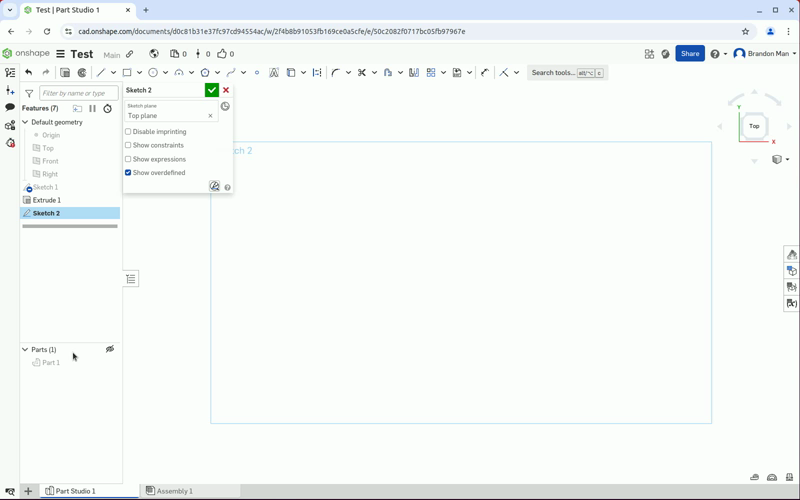
key(l)
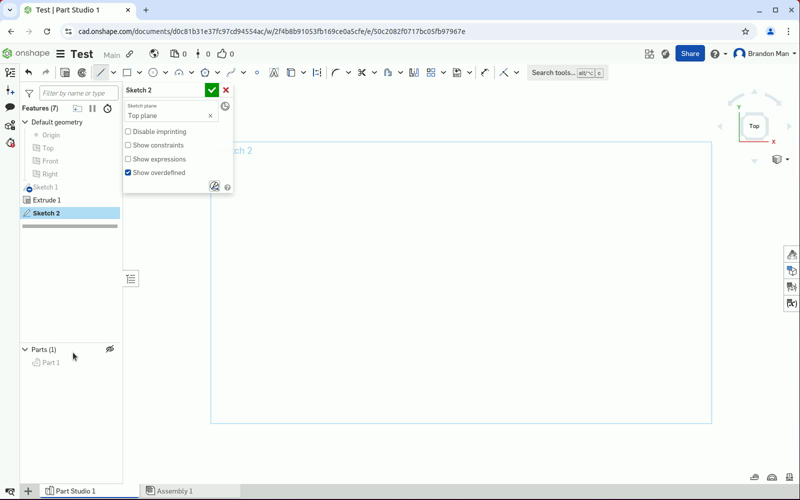
key_down(shift)
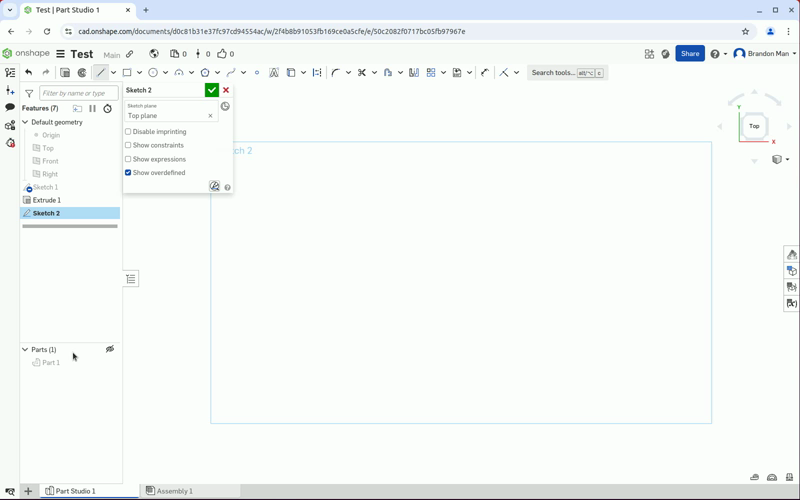
mouse_move(365, 290)
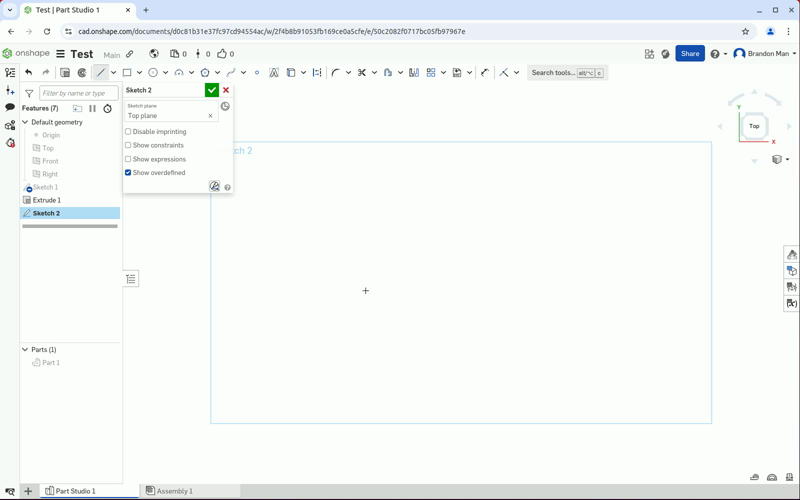
click(365, 290)
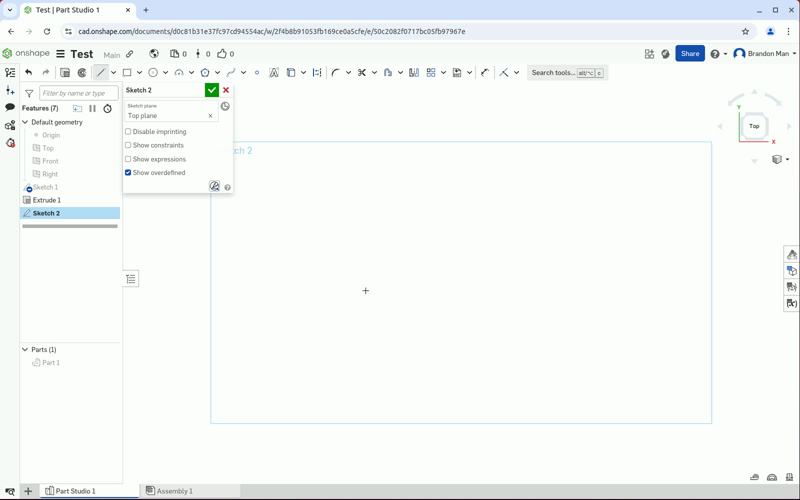
key_up(shift)
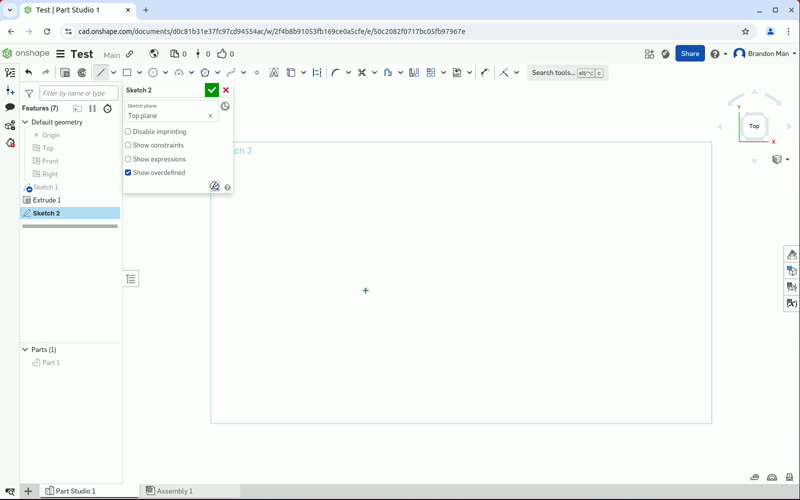
key_down(shift)
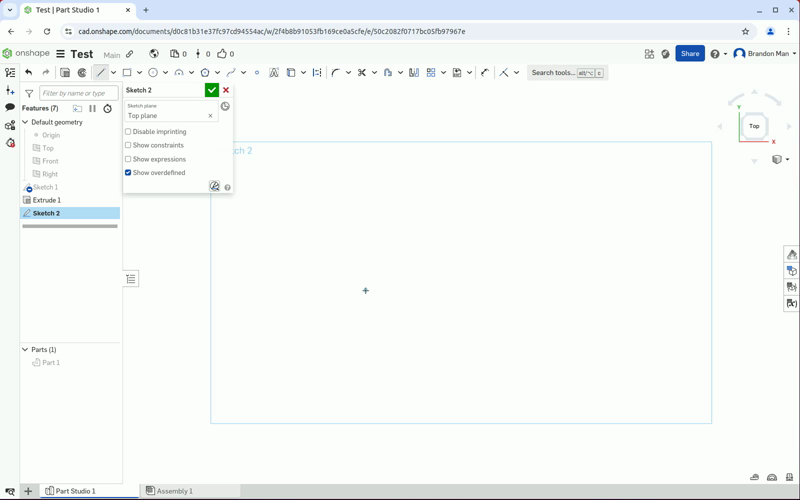
mouse_move(395, 290)
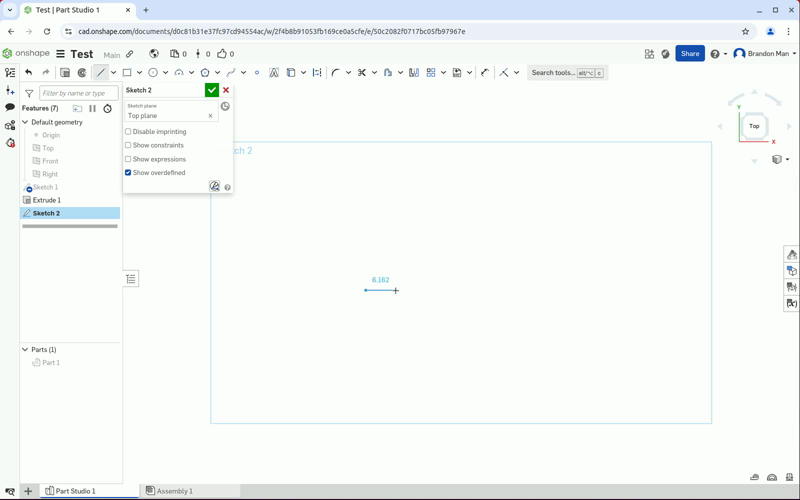
mouse_move(368, 287)
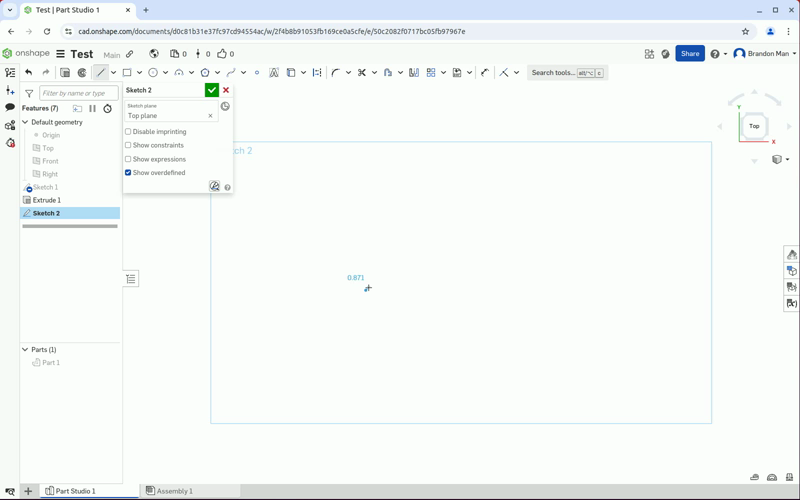
scroll(6)
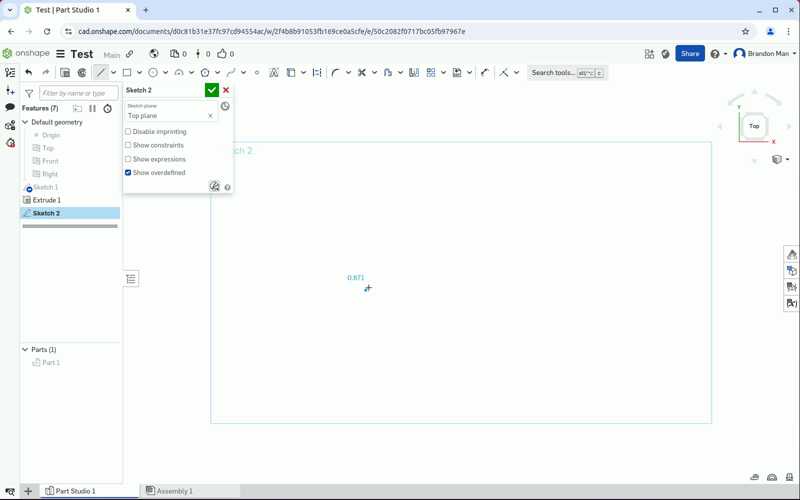
scroll(6)
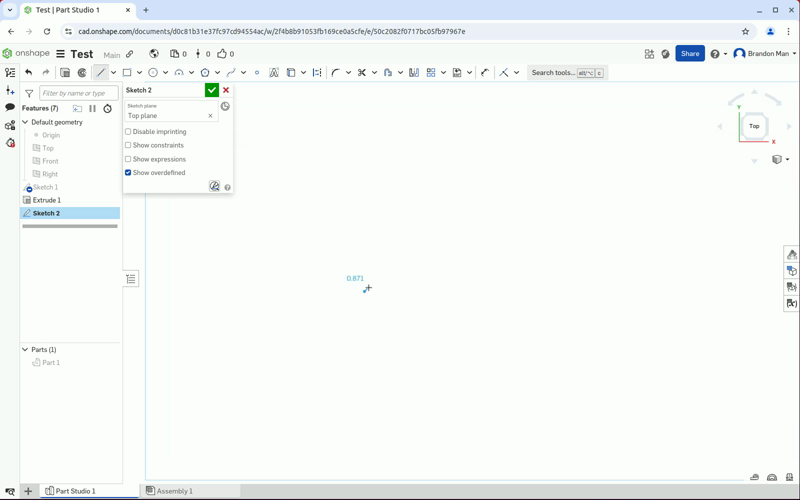
scroll(6)
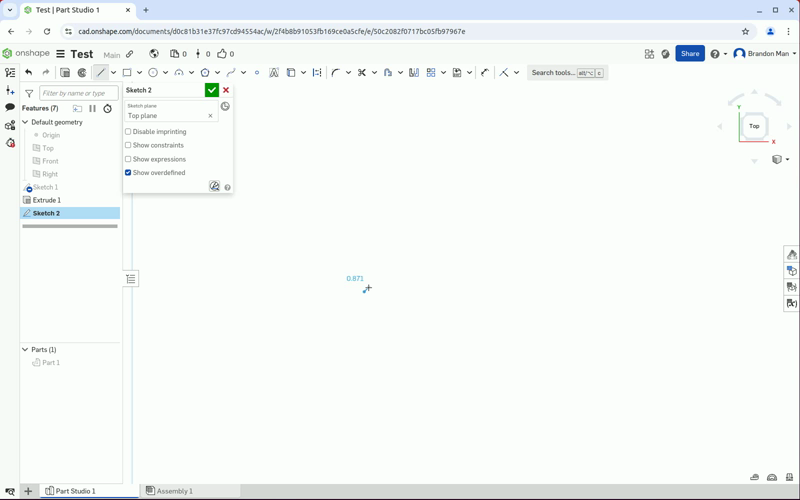
scroll(6)
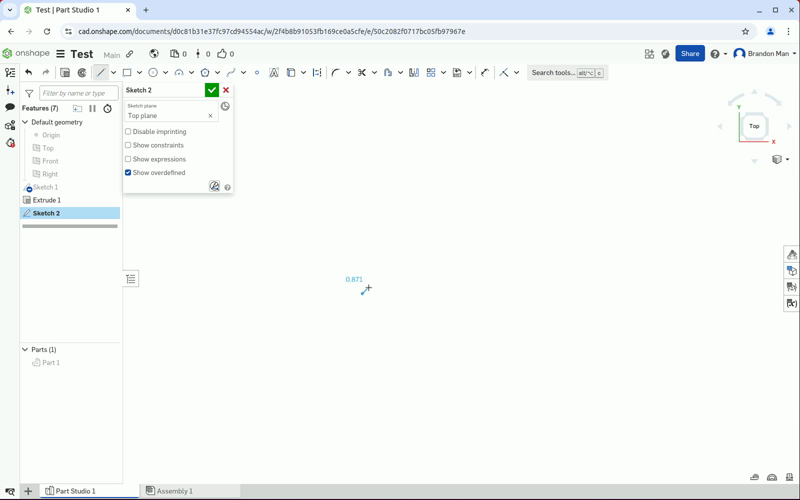
scroll(6)
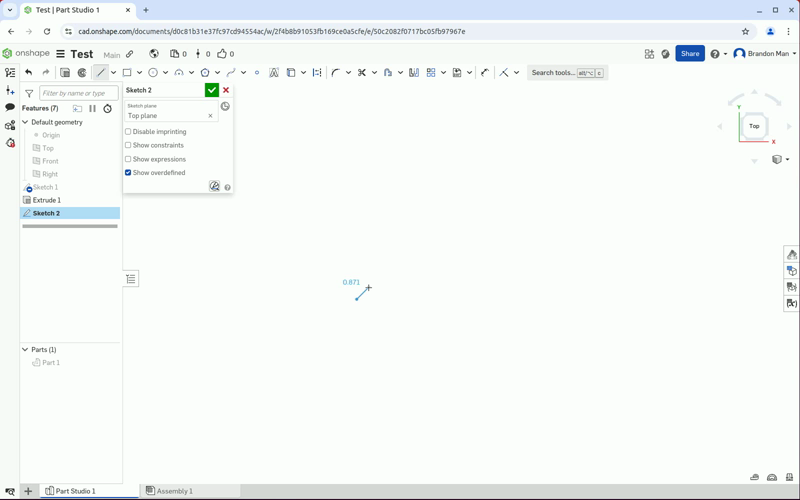
scroll(6)
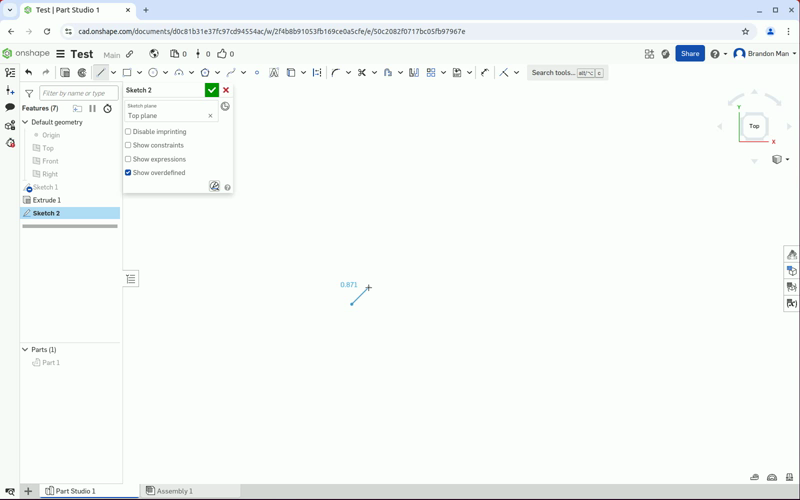
scroll(6)
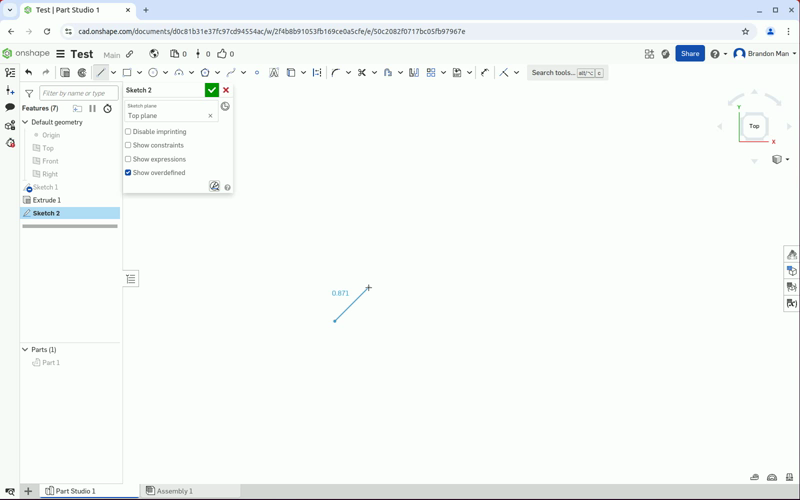
click(368, 287)
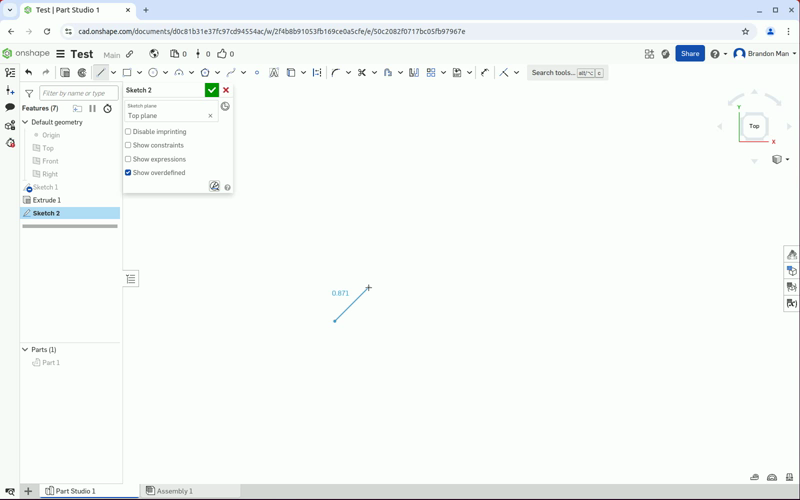
scroll(-6)
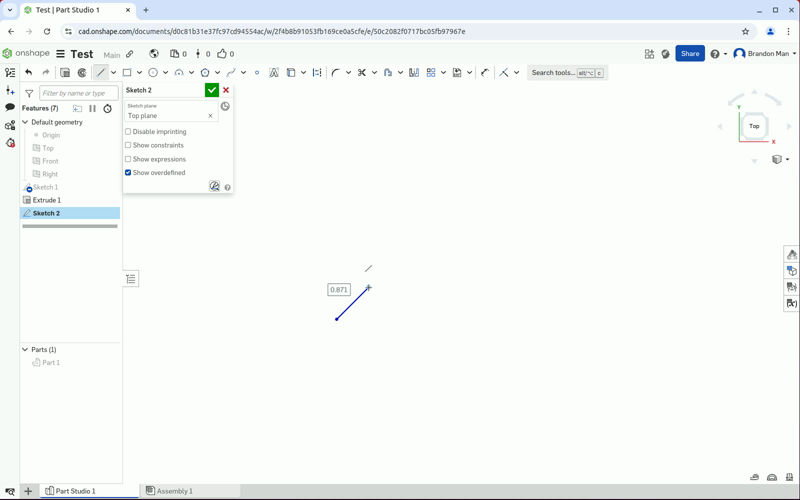
scroll(-6)
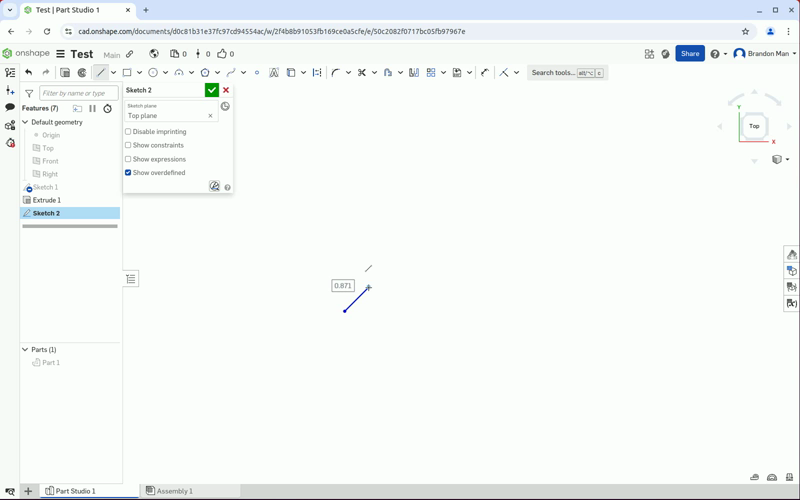
scroll(-6)
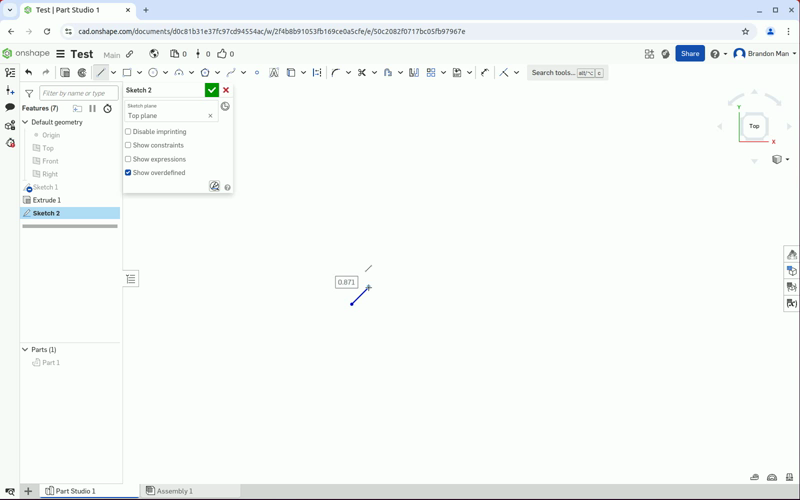
scroll(-6)
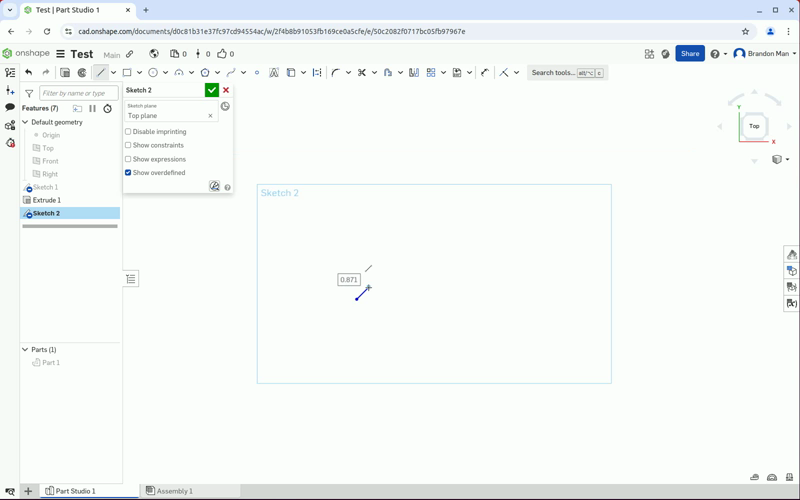
scroll(-6)
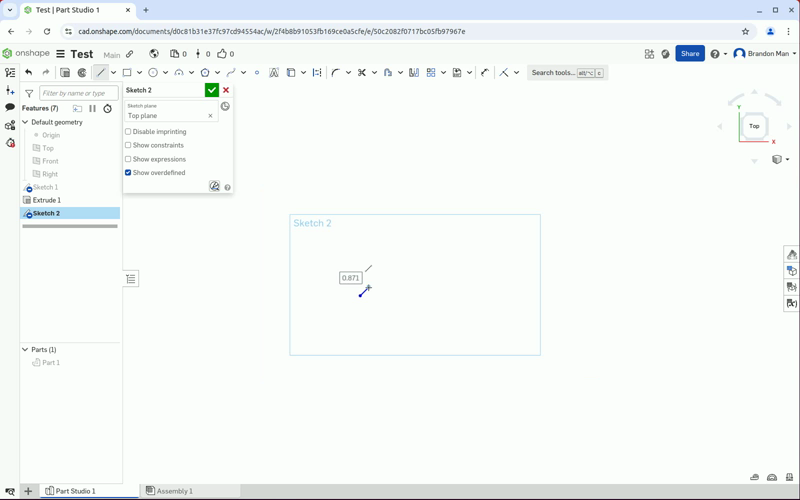
scroll(-6)
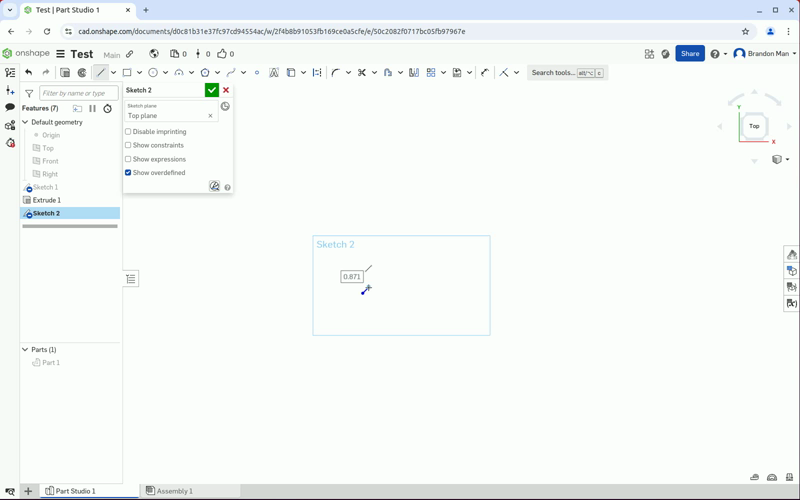
scroll(-6)
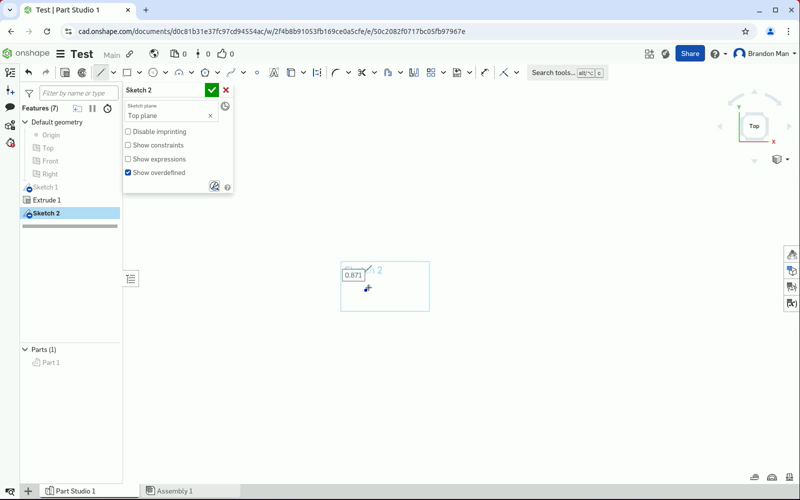
key_up(shift)
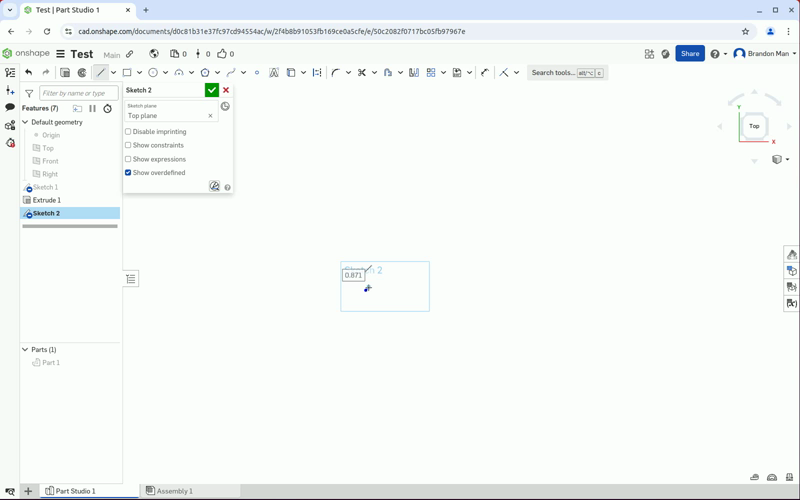
key(esc)
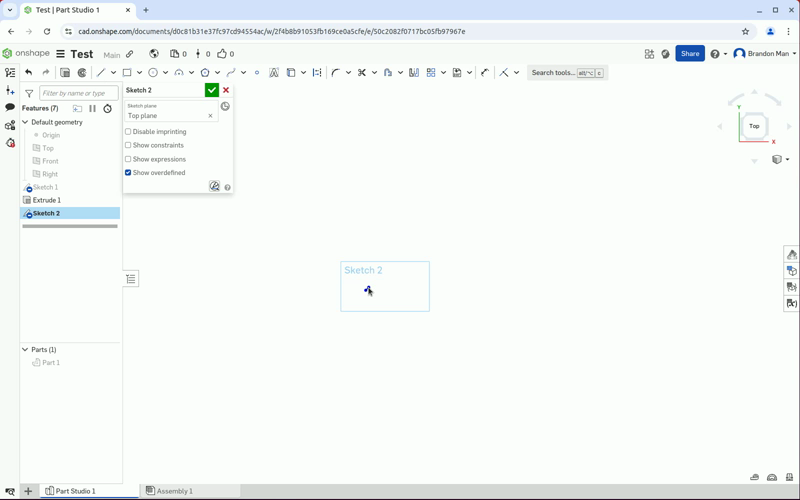
key(a)
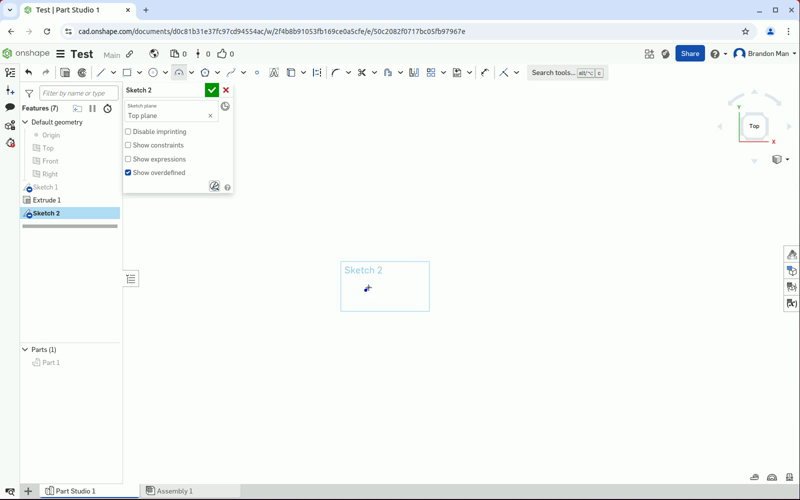
mouse_move(368, 287)
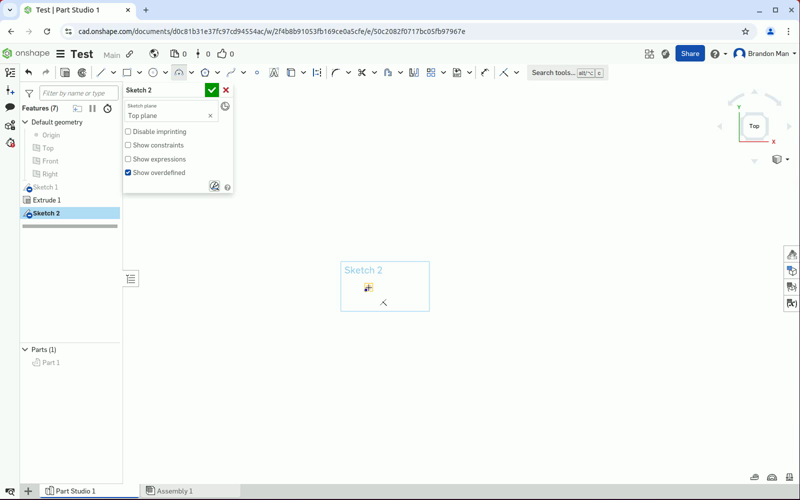
scroll(6)
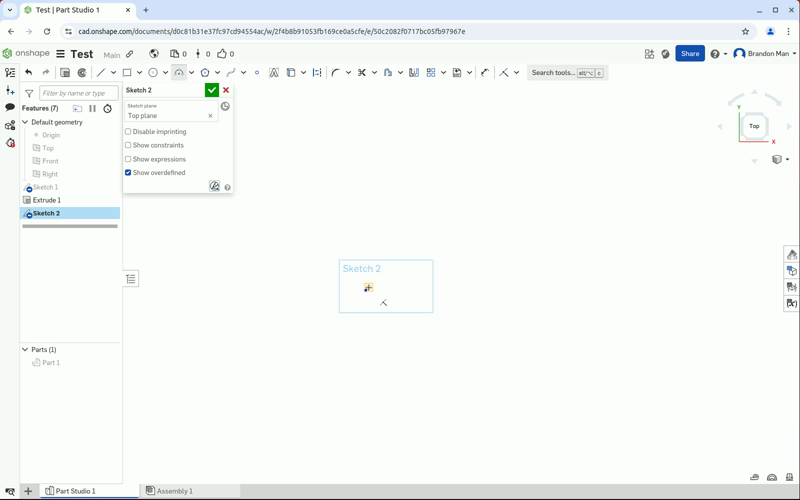
scroll(6)
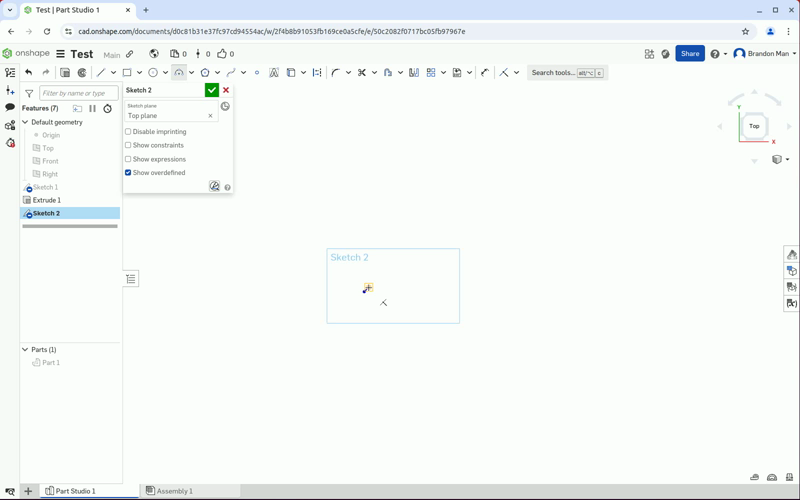
scroll(6)
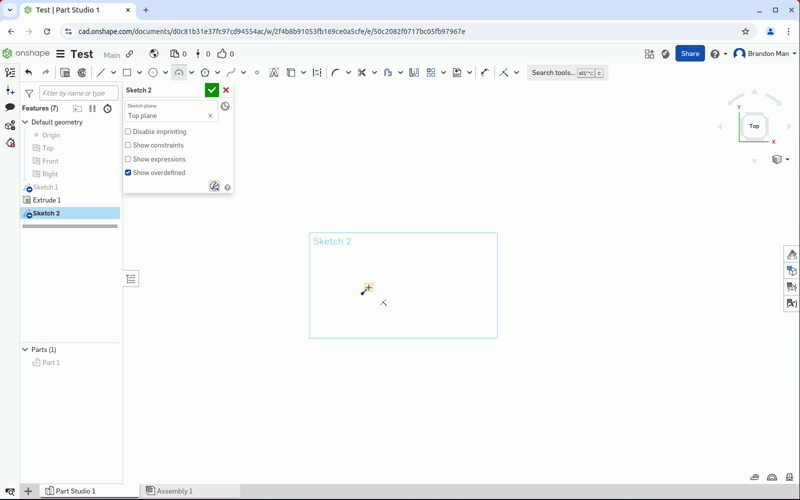
scroll(6)
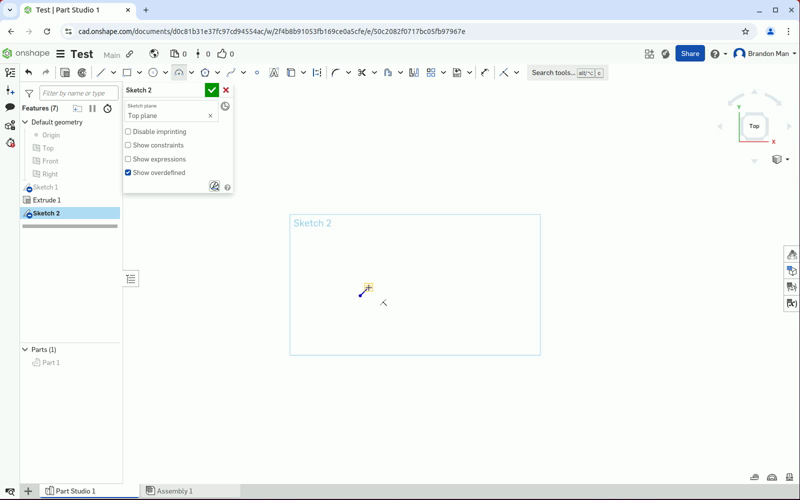
scroll(6)
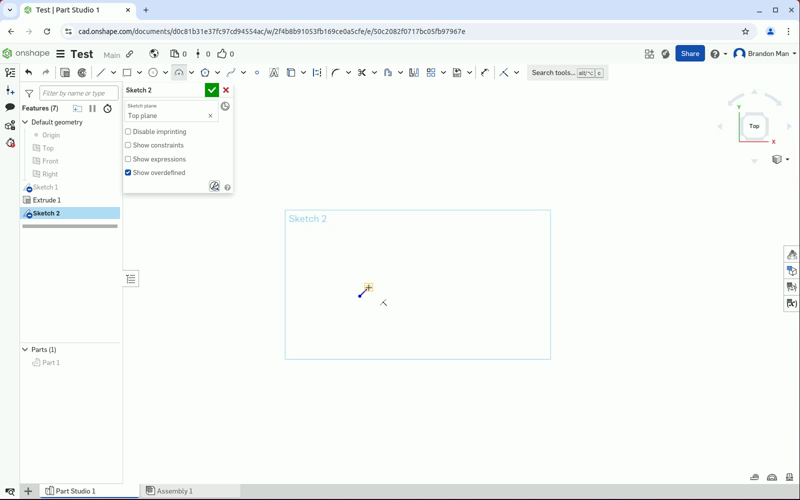
scroll(6)
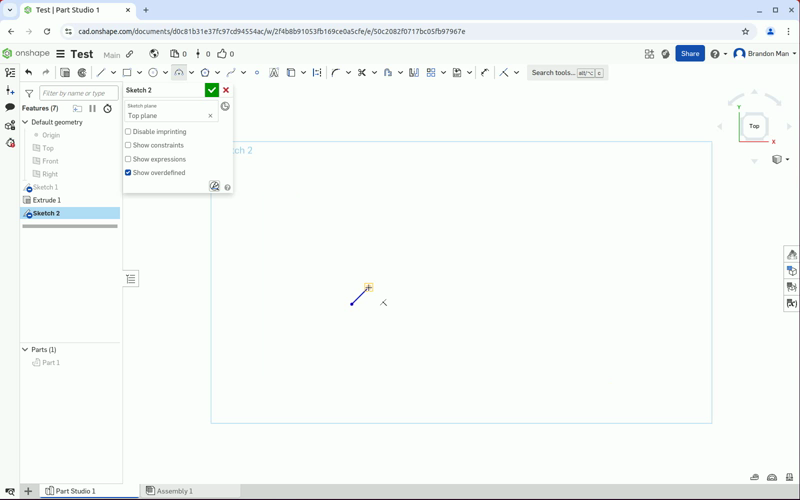
scroll(6)
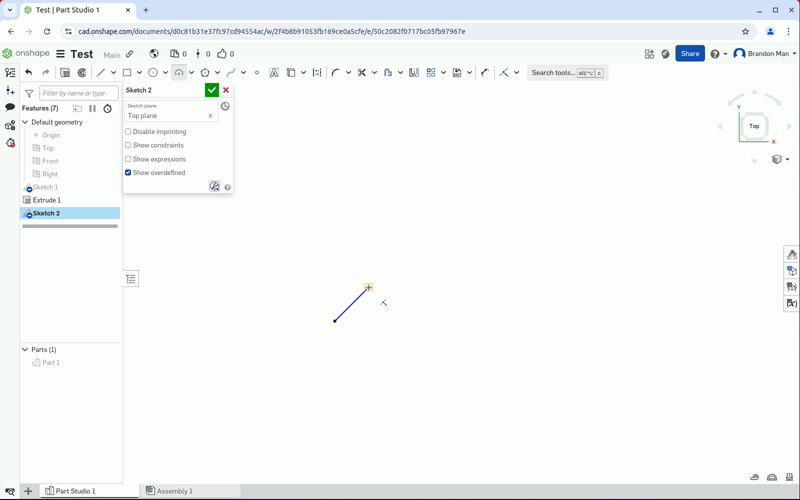
click(368, 287)
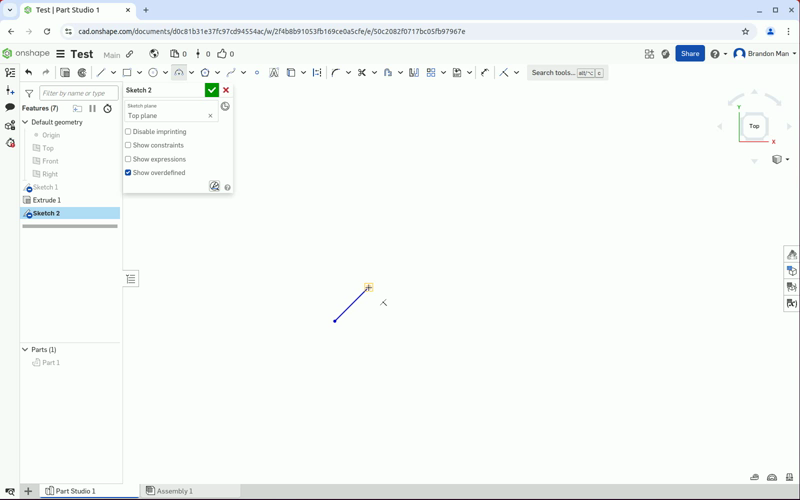
scroll(-6)
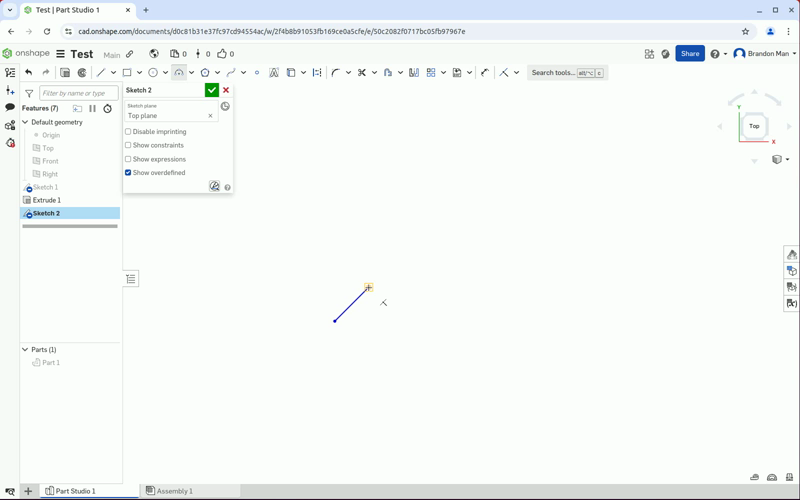
scroll(-6)
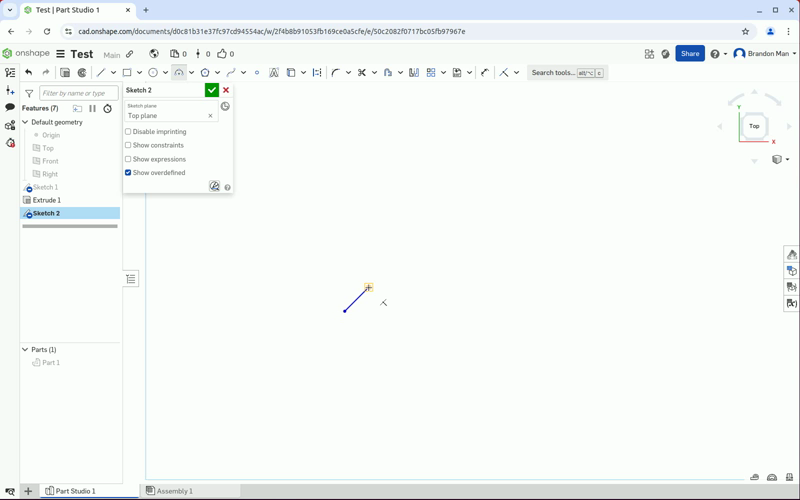
scroll(-6)
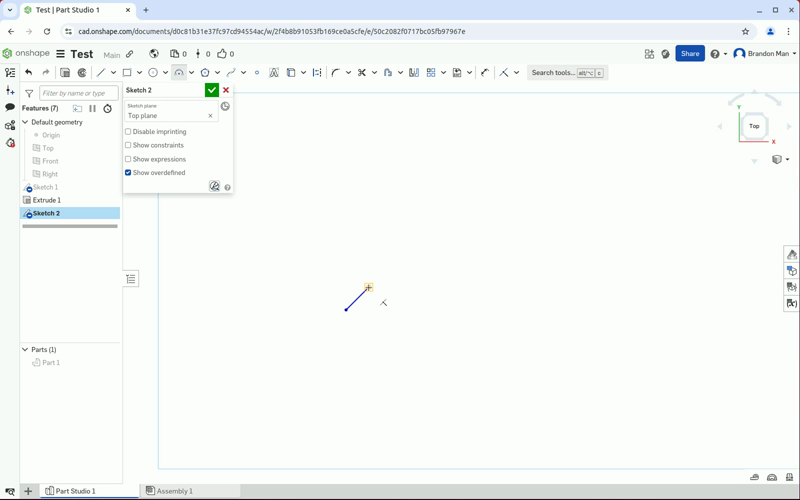
scroll(-6)
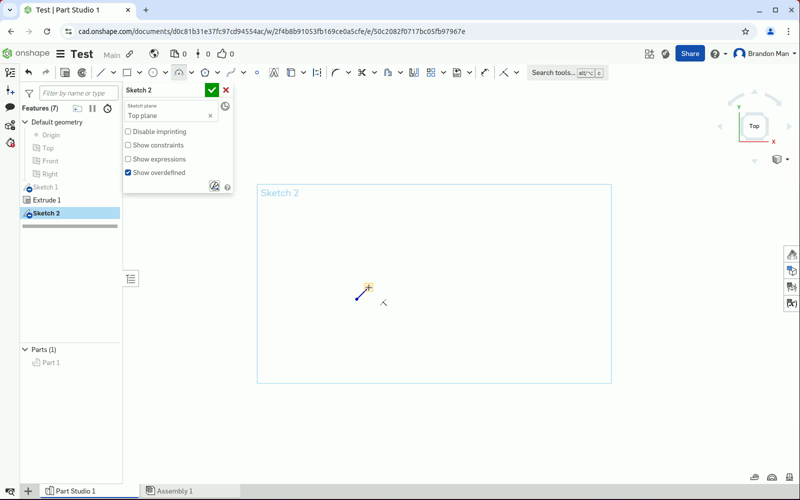
scroll(-6)
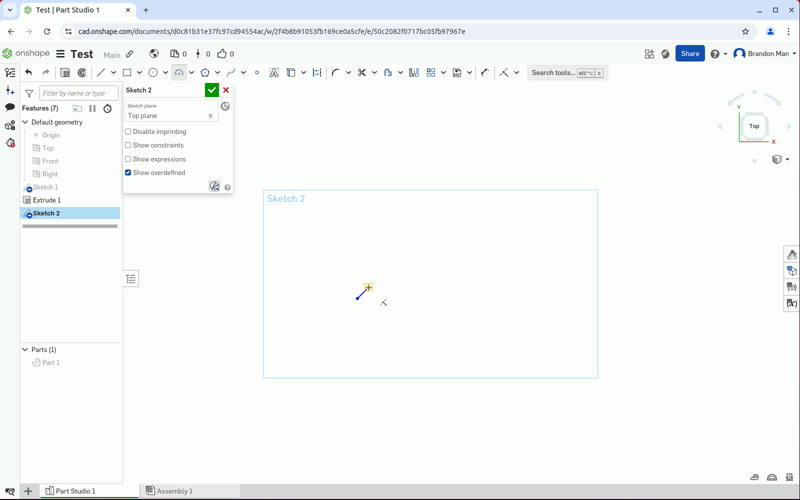
scroll(-6)
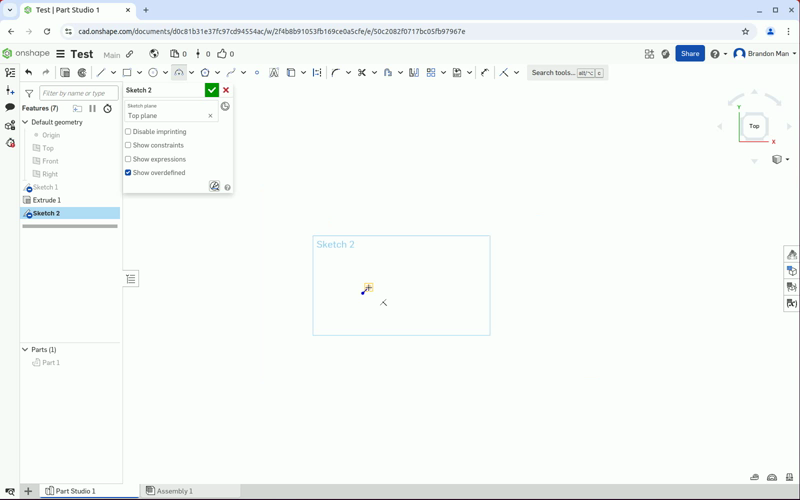
scroll(-6)
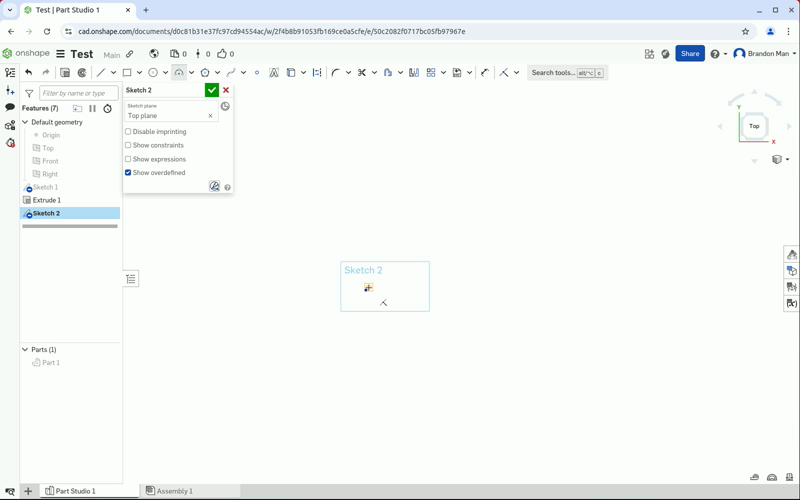
key_down(shift)
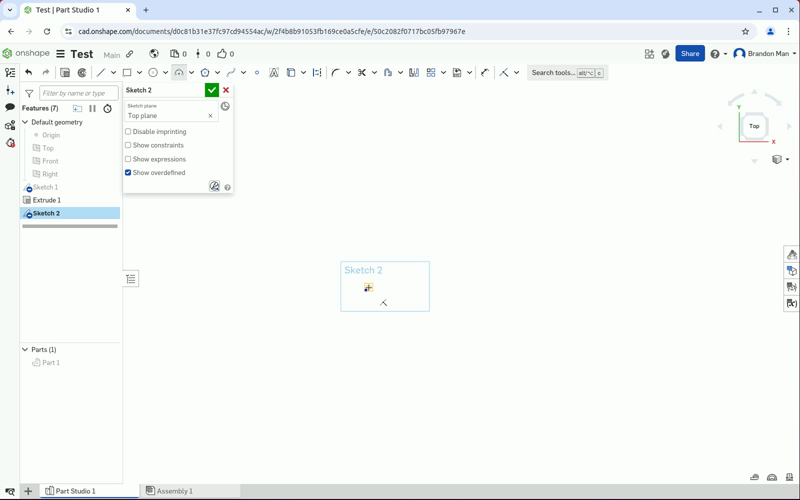
mouse_move(379, 277)
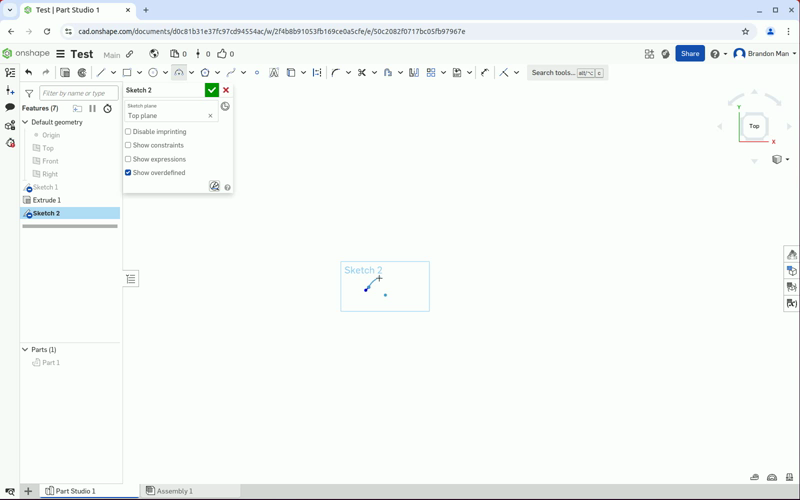
click(379, 277)
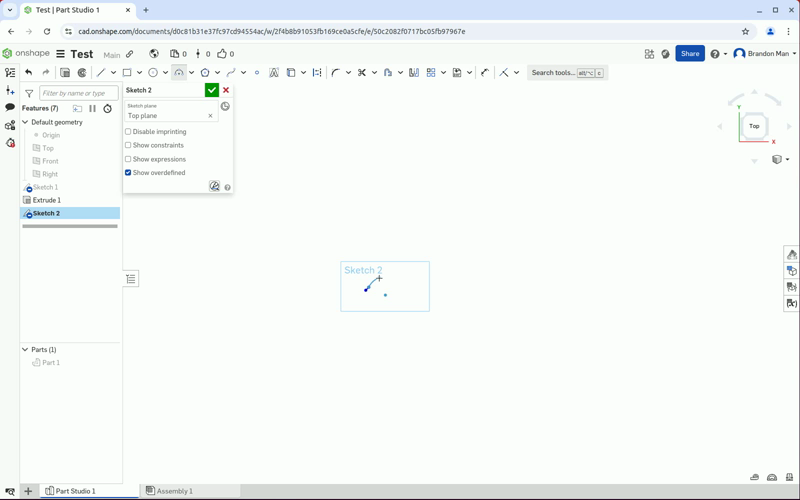
mouse_move(369, 276)
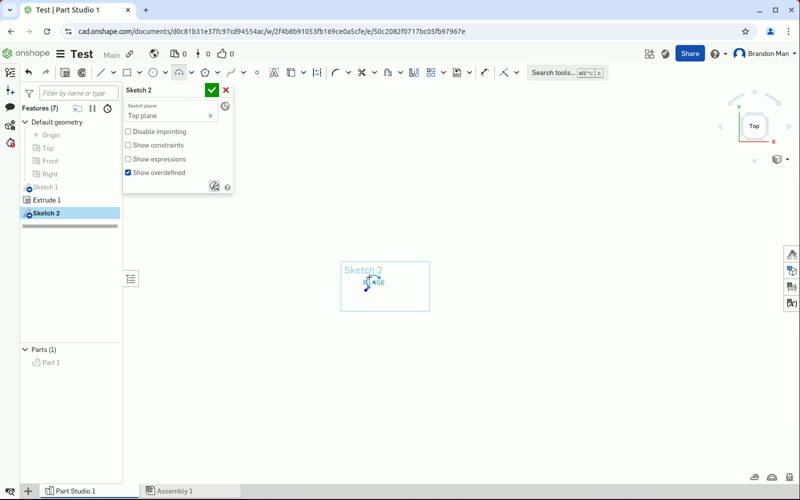
click(369, 276)
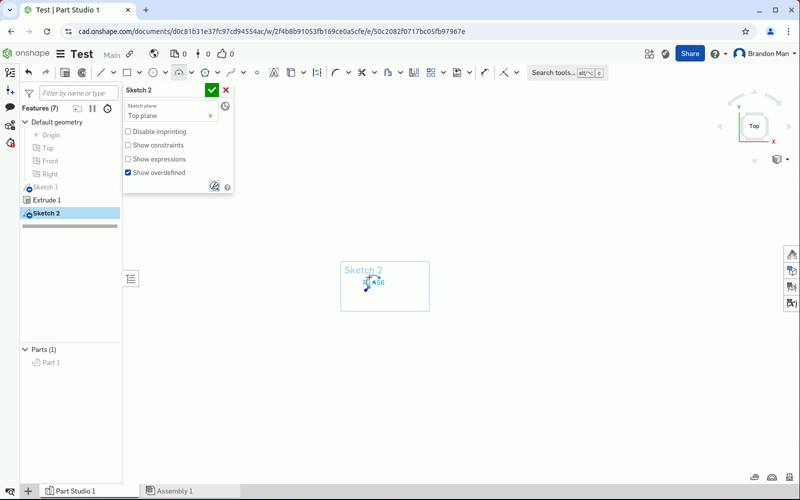
key_up(shift)
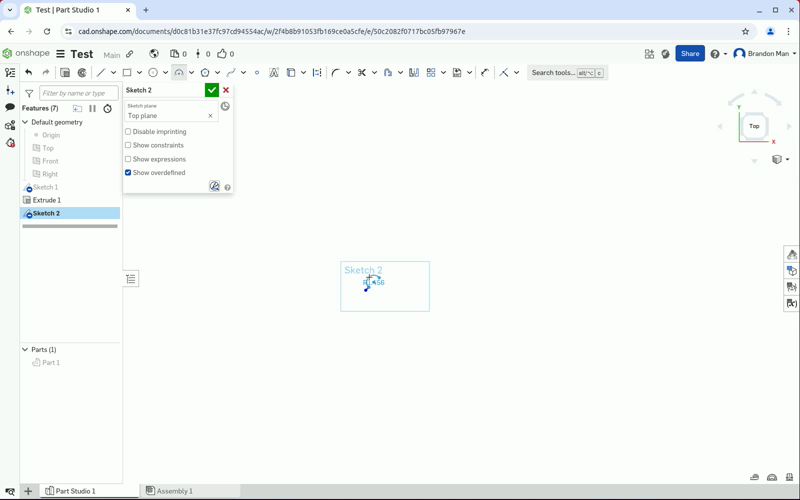
key(esc)
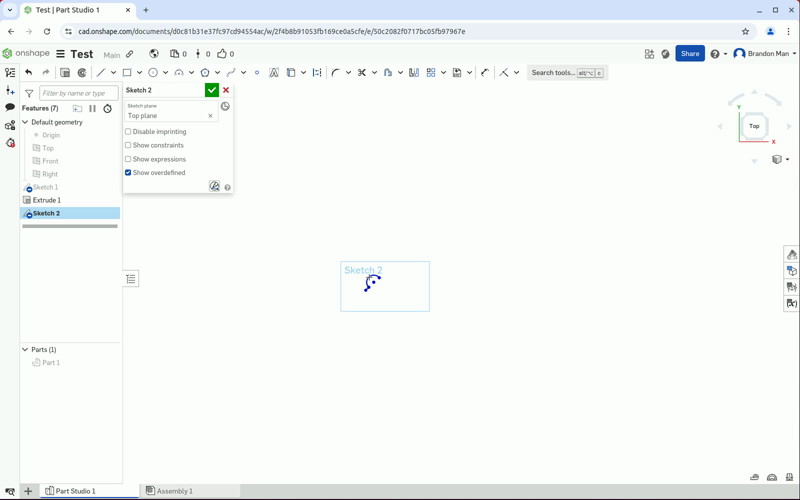
key(l)
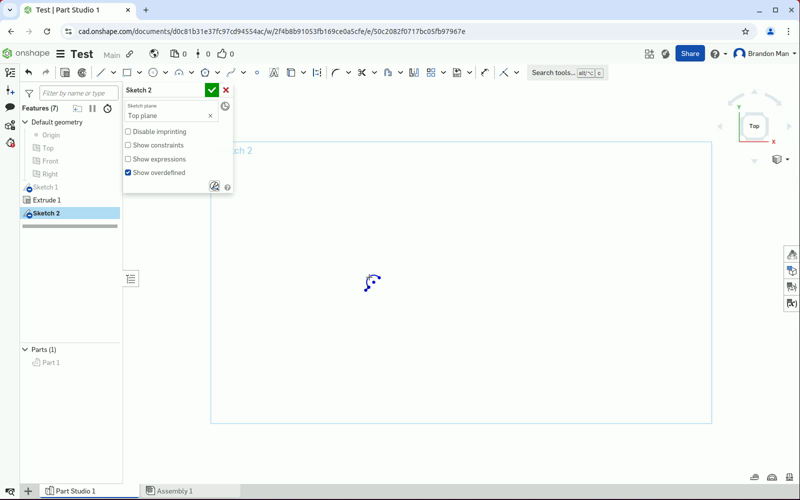
mouse_move(379, 277)
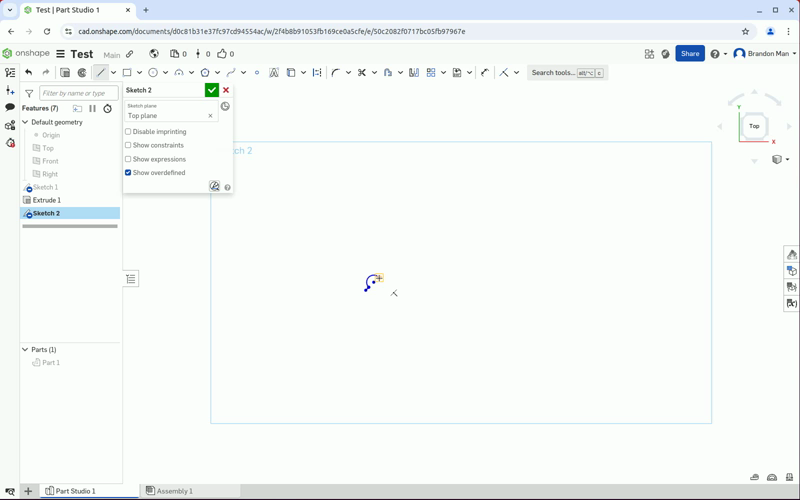
click(379, 277)
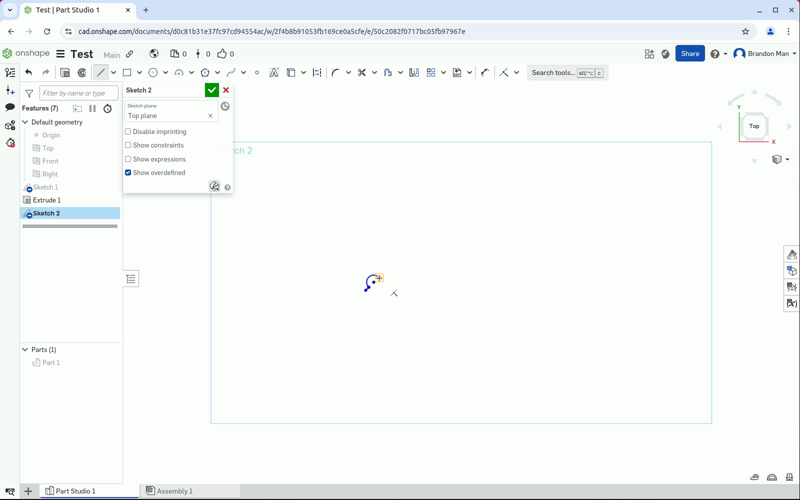
key_down(shift)
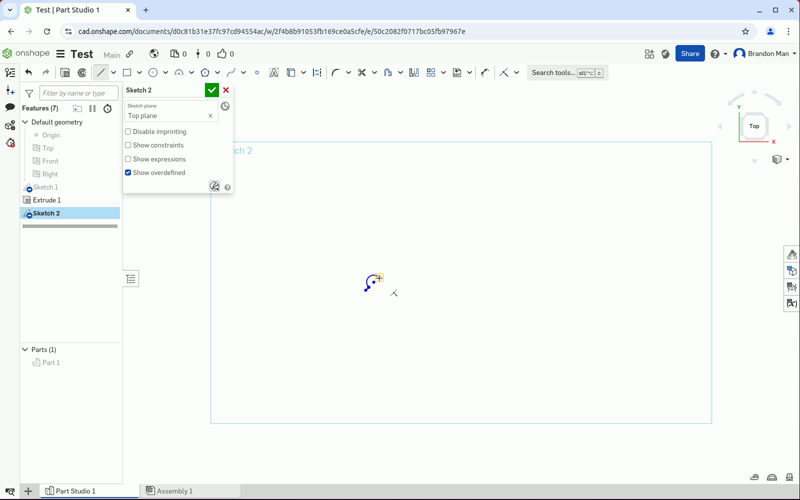
mouse_move(409, 277)
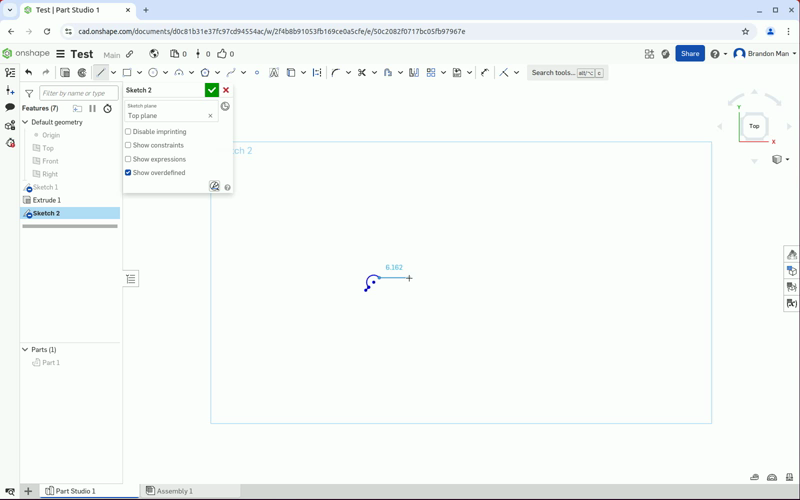
mouse_move(382, 274)
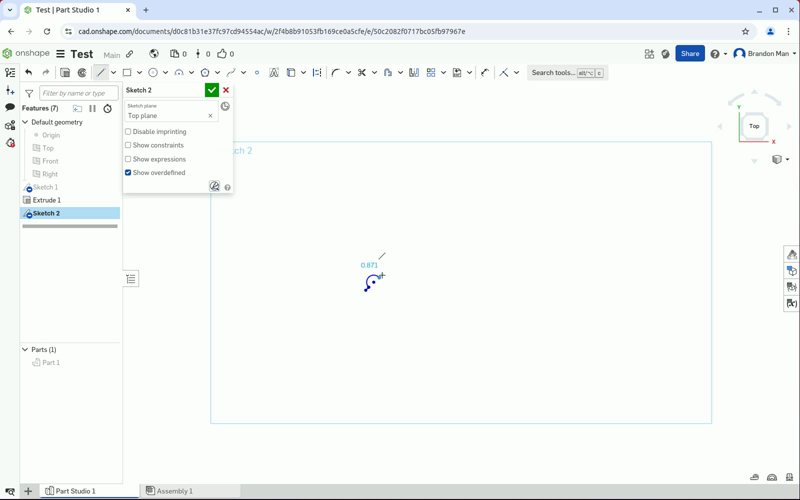
scroll(6)
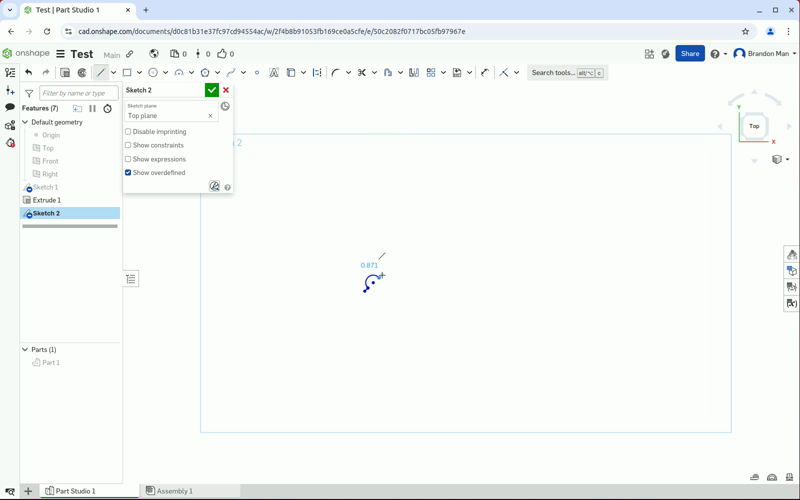
scroll(6)
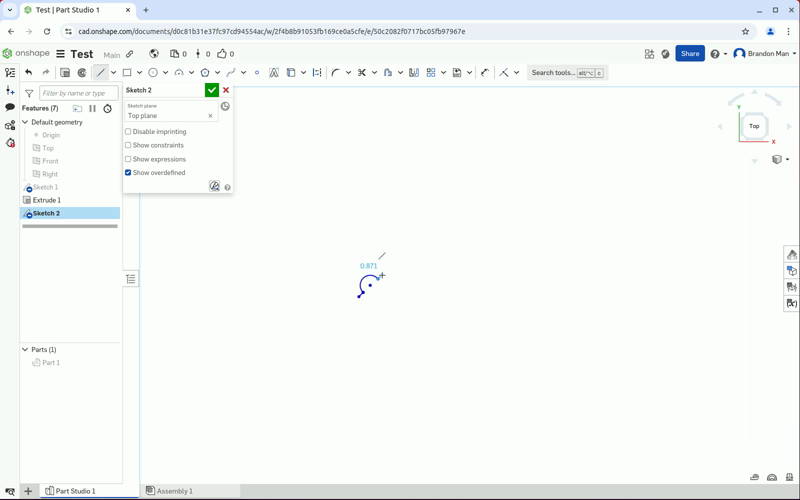
scroll(6)
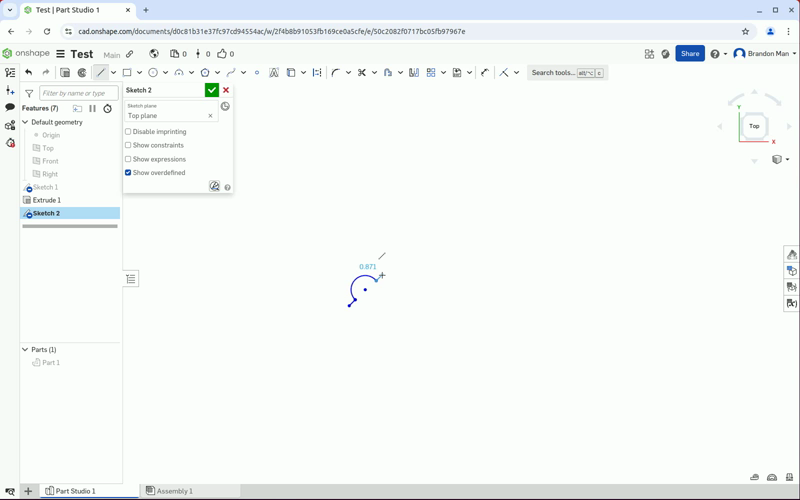
scroll(6)
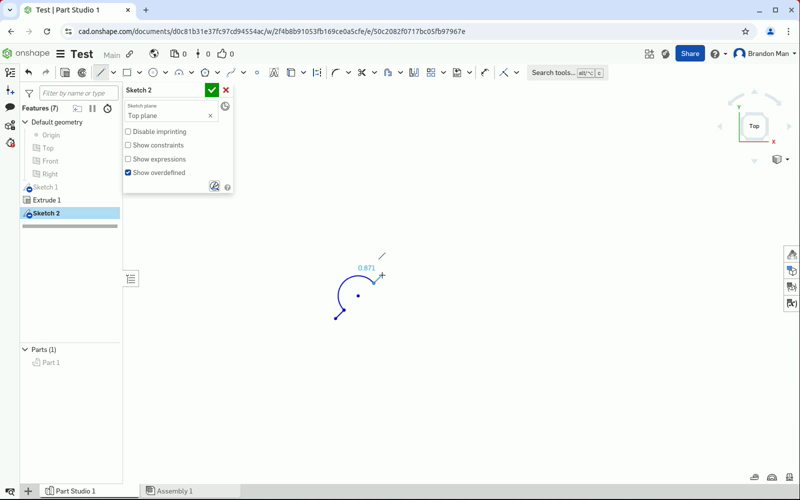
scroll(6)
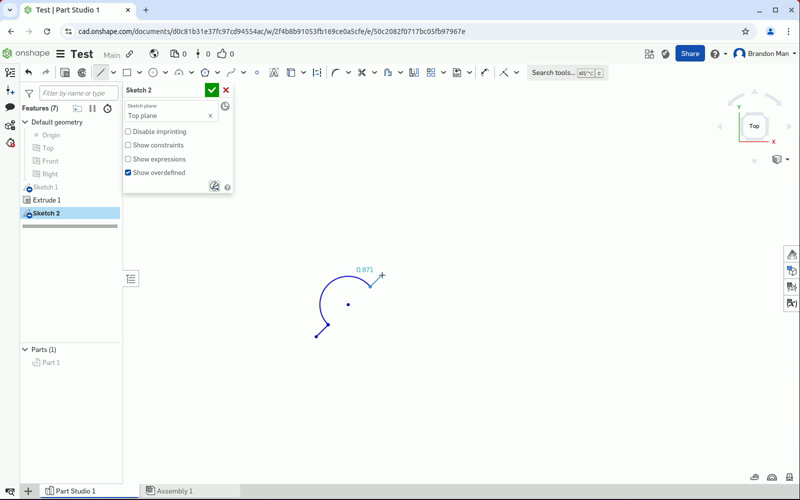
scroll(6)
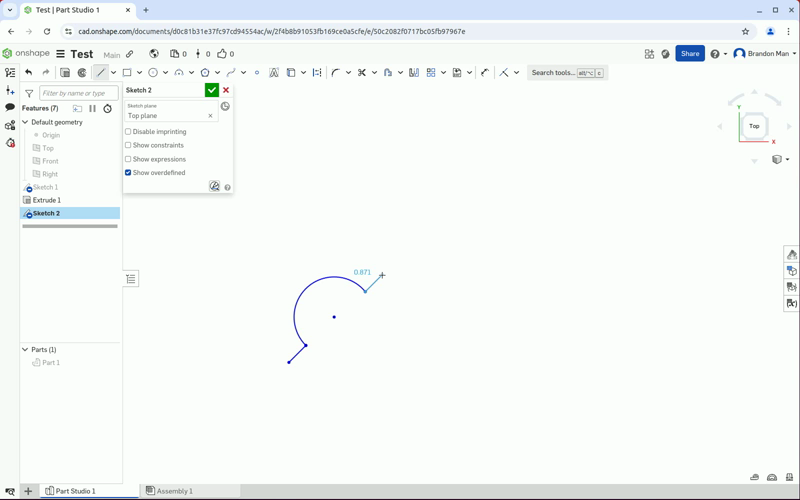
scroll(6)
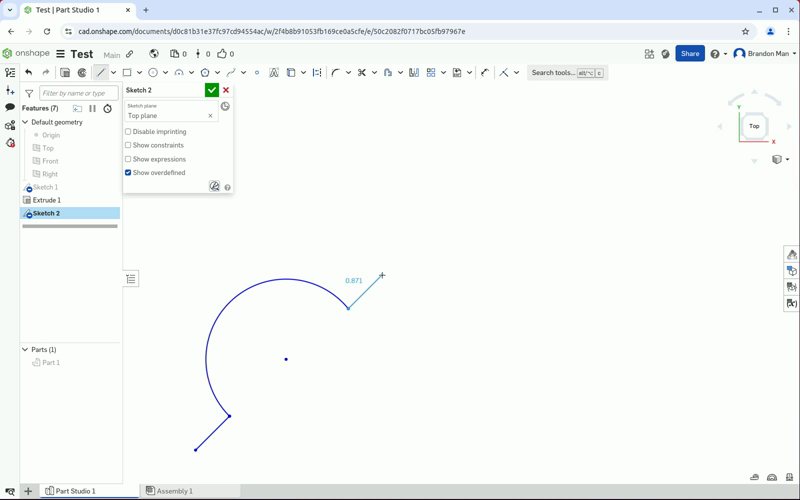
click(382, 274)
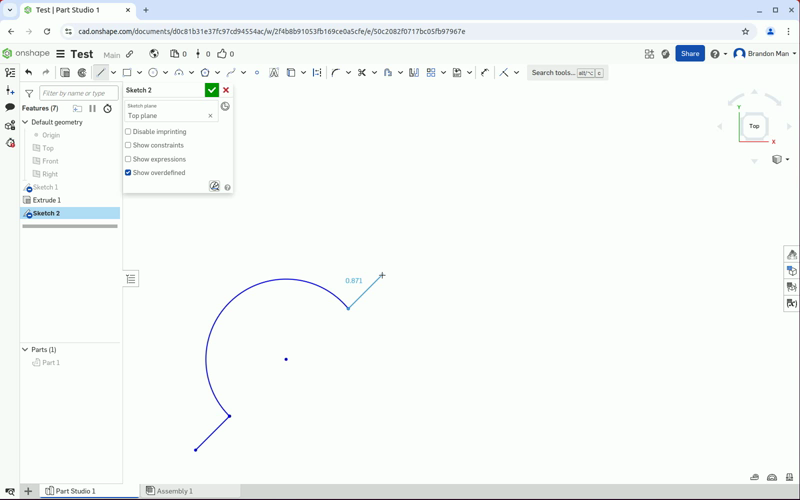
scroll(-6)
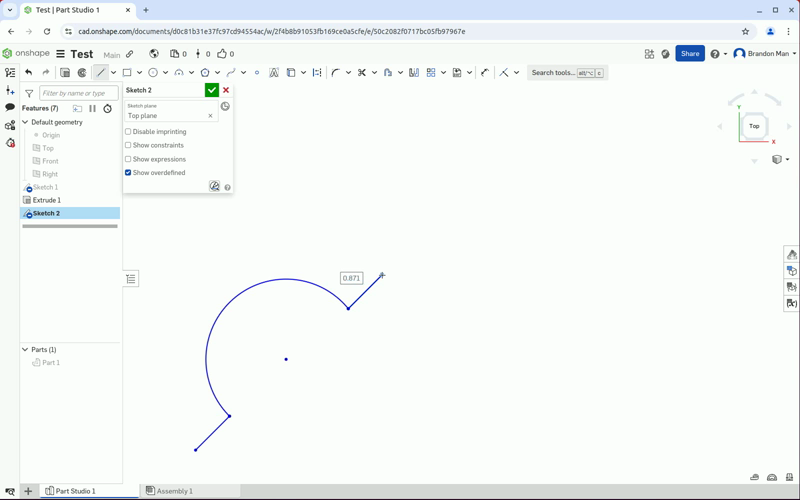
scroll(-6)
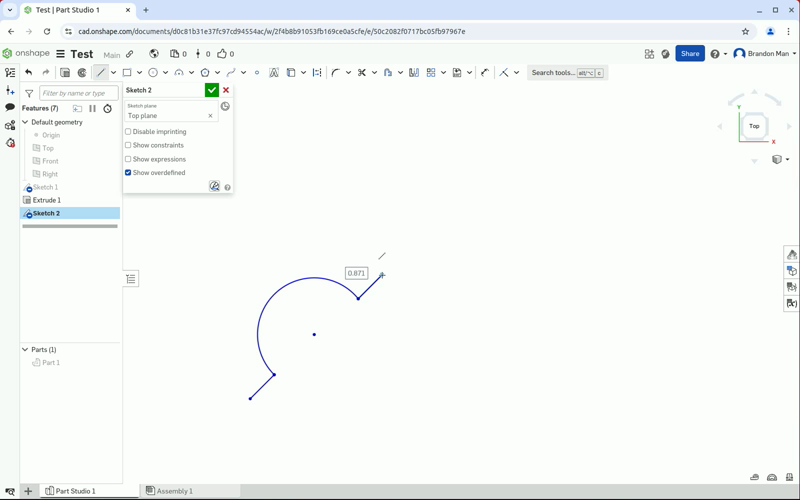
scroll(-6)
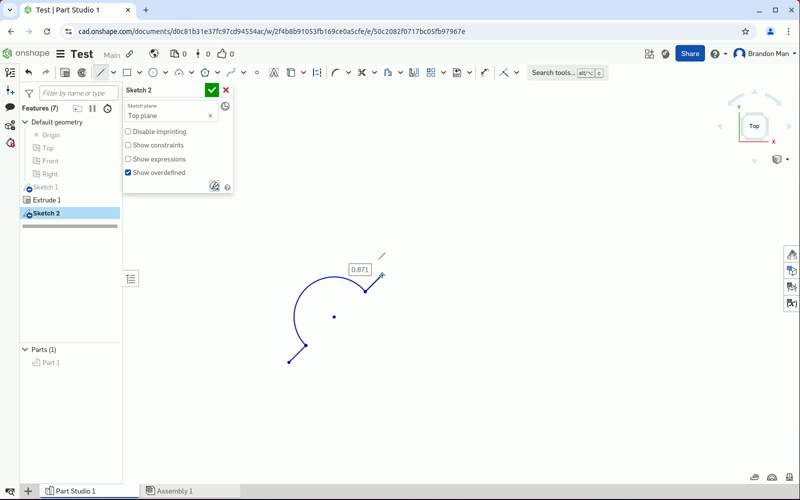
scroll(-6)
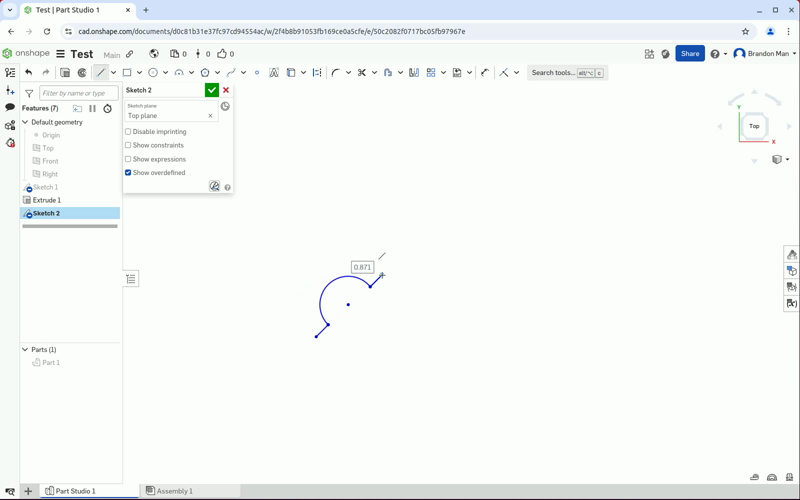
scroll(-6)
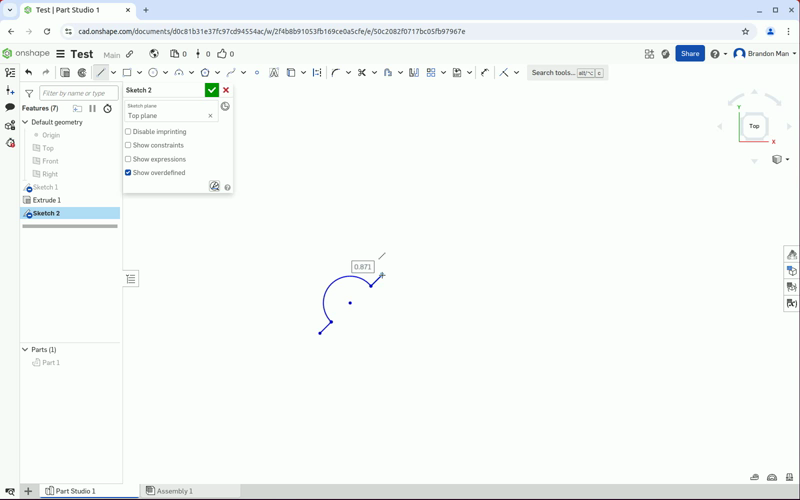
scroll(-6)
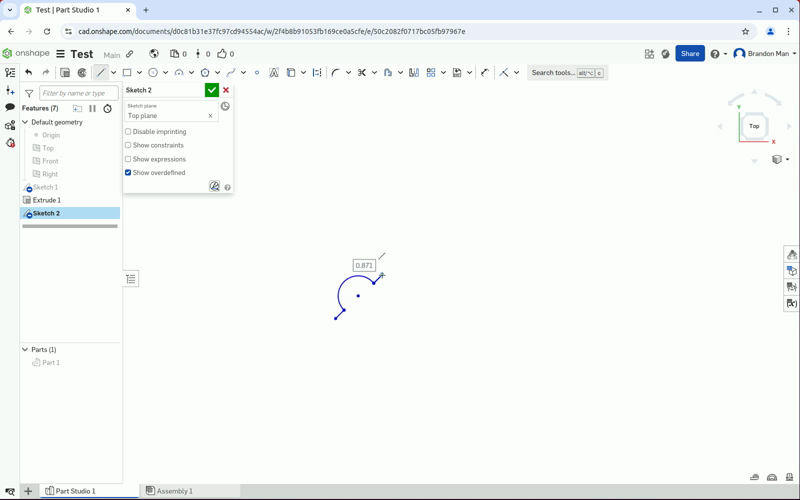
scroll(-6)
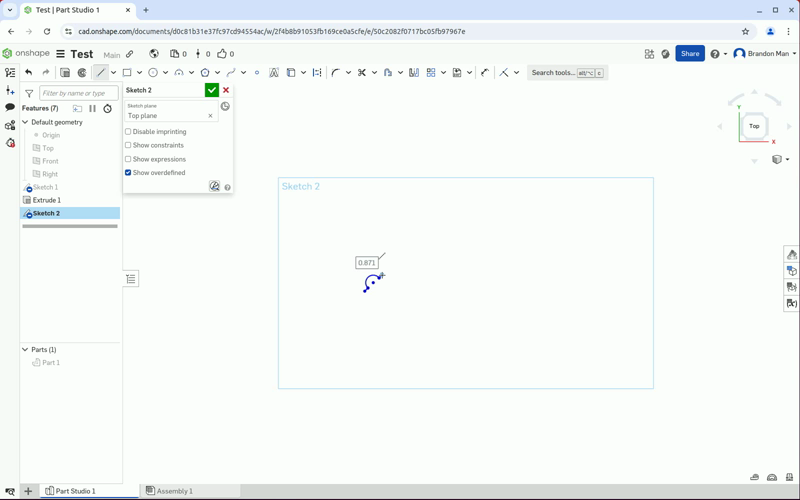
key_up(shift)
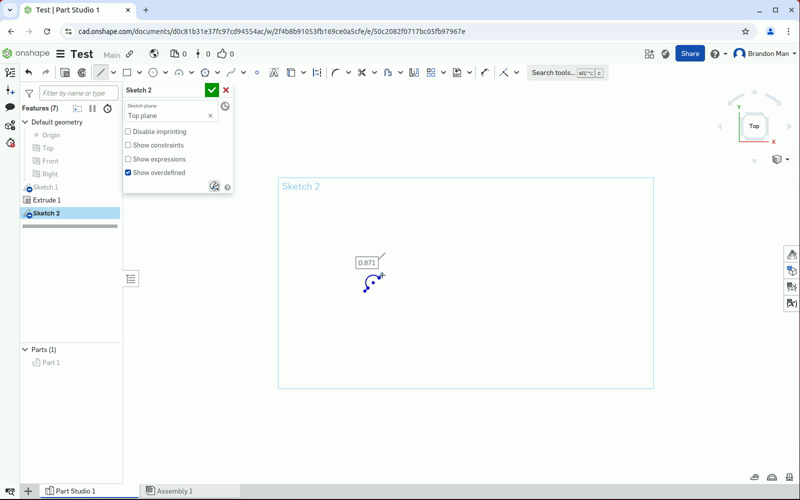
key(esc)
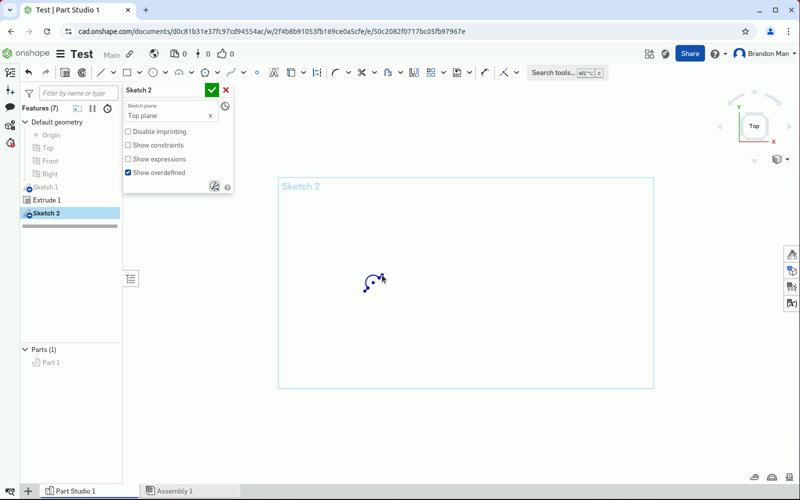
key(a)
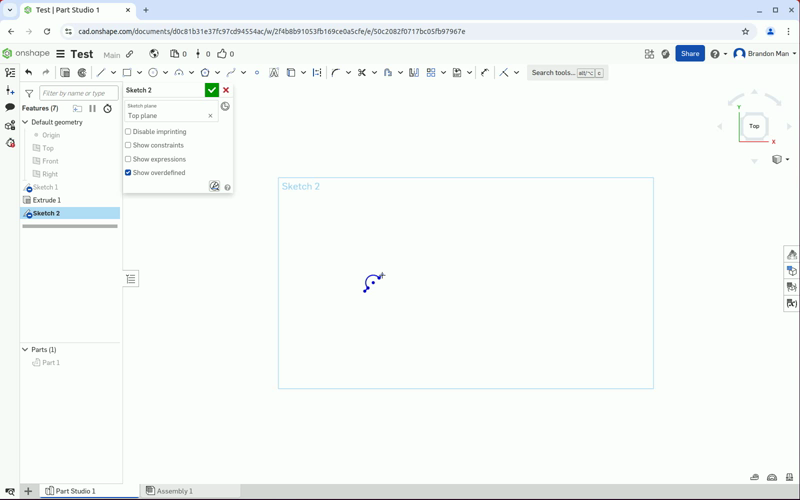
mouse_move(382, 274)
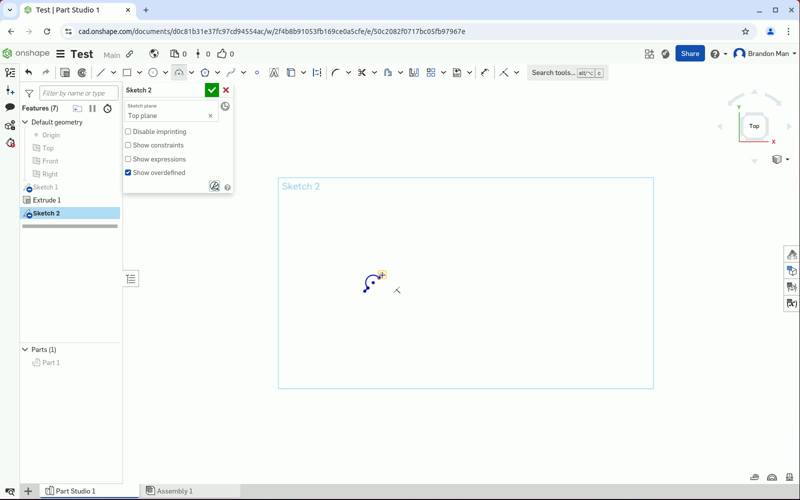
scroll(6)
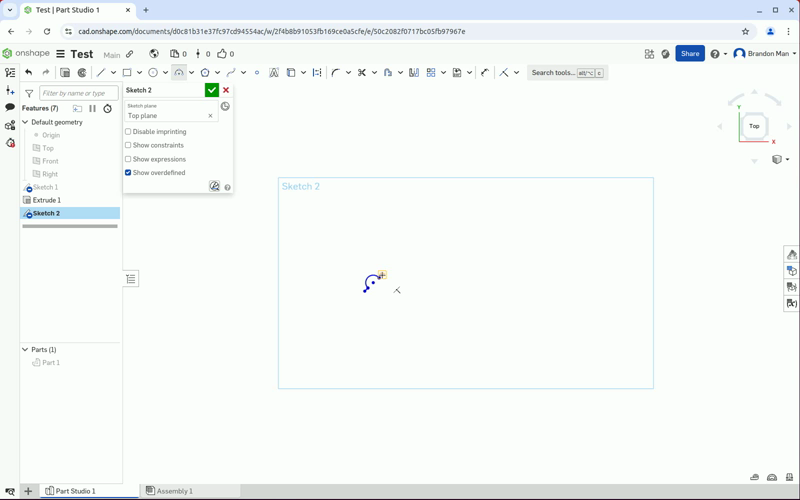
scroll(6)
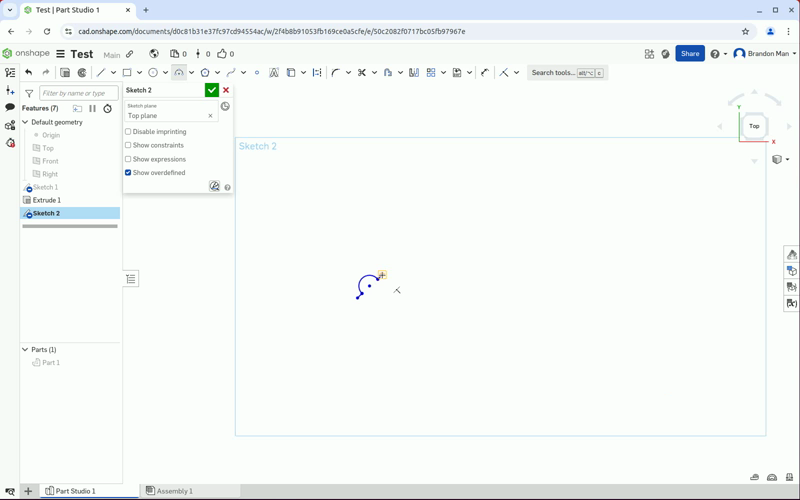
scroll(6)
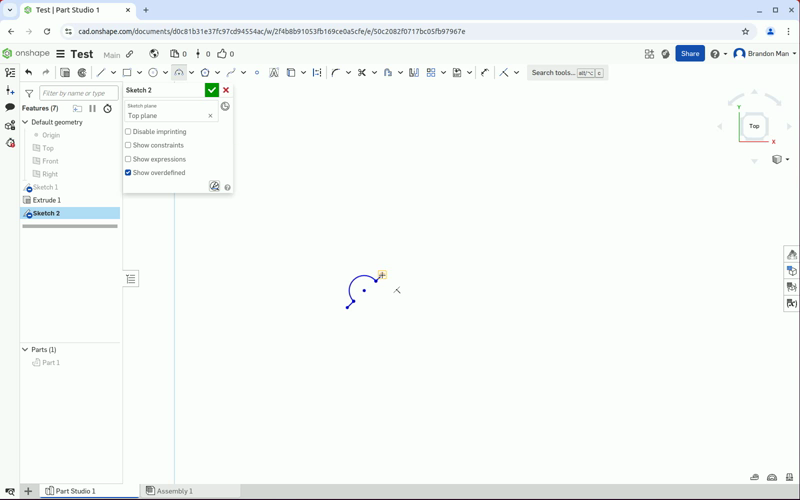
scroll(6)
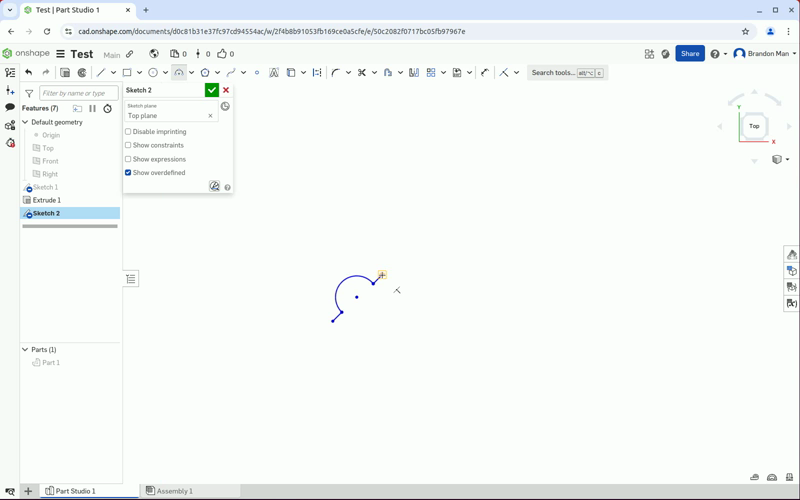
scroll(6)
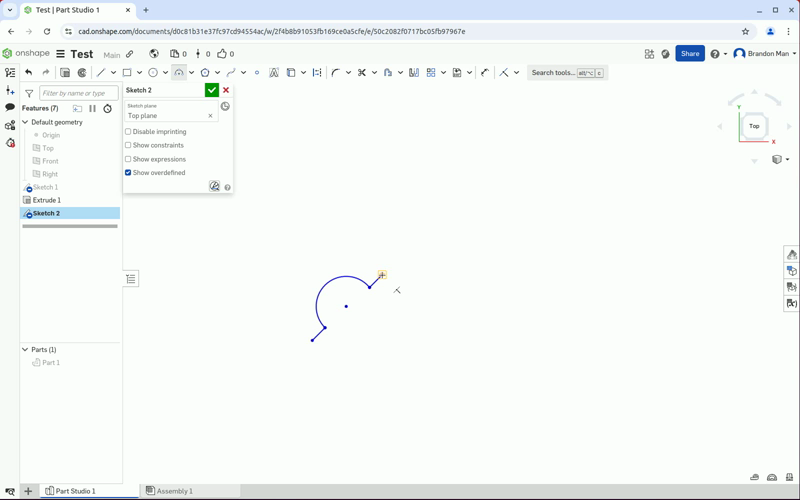
scroll(6)
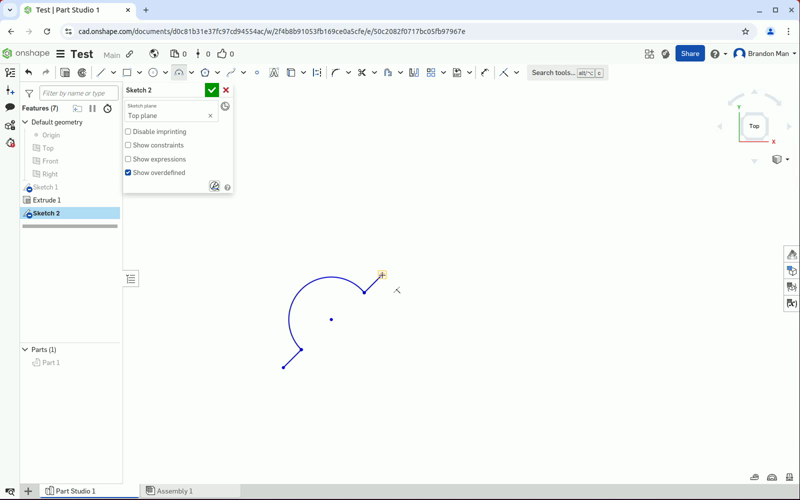
scroll(6)
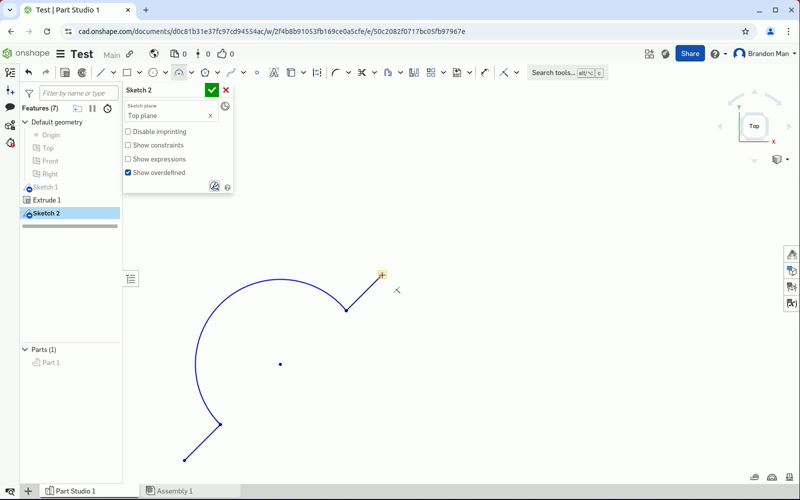
click(382, 274)
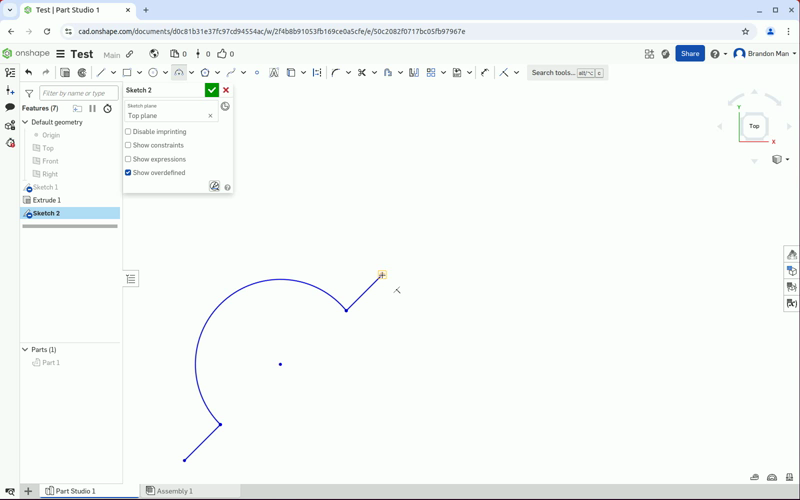
scroll(-6)
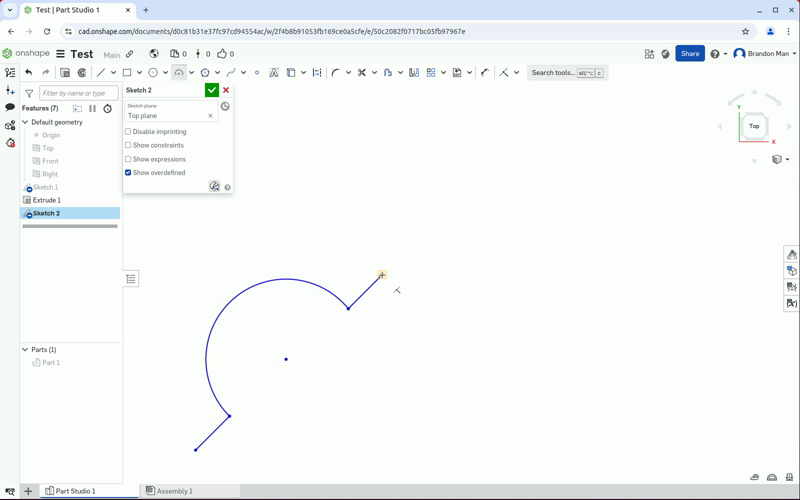
scroll(-6)
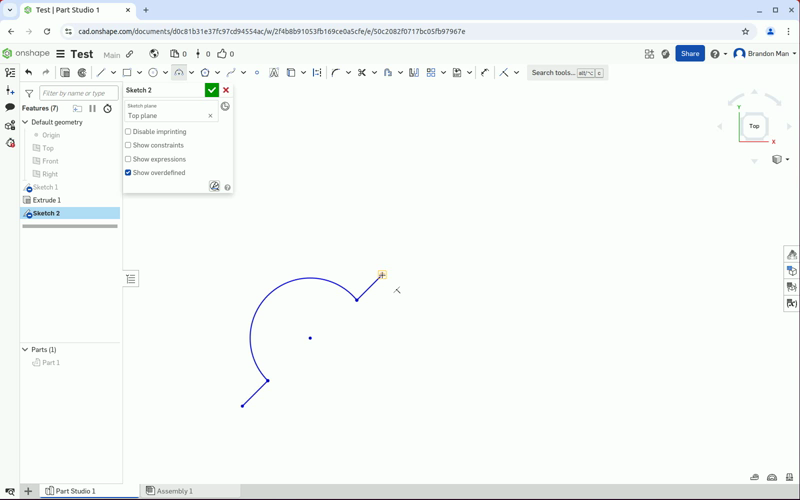
scroll(-6)
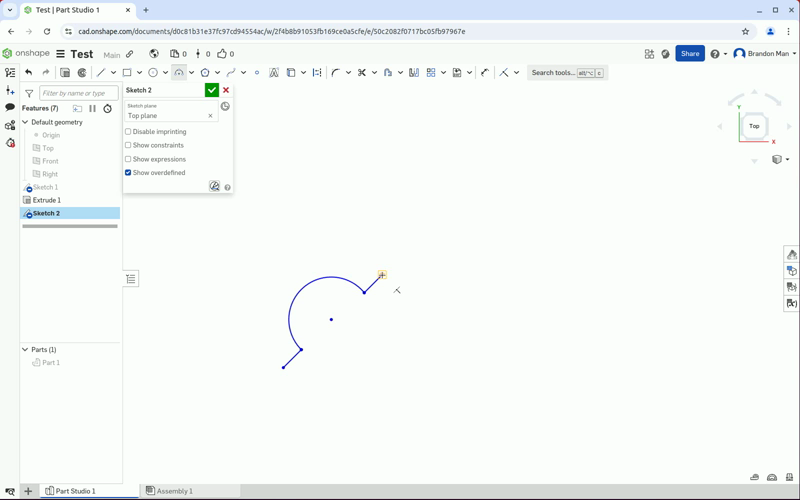
scroll(-6)
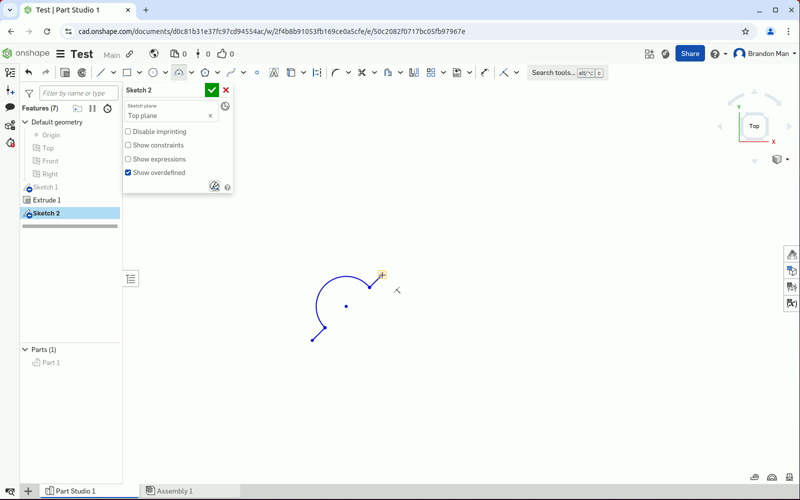
scroll(-6)
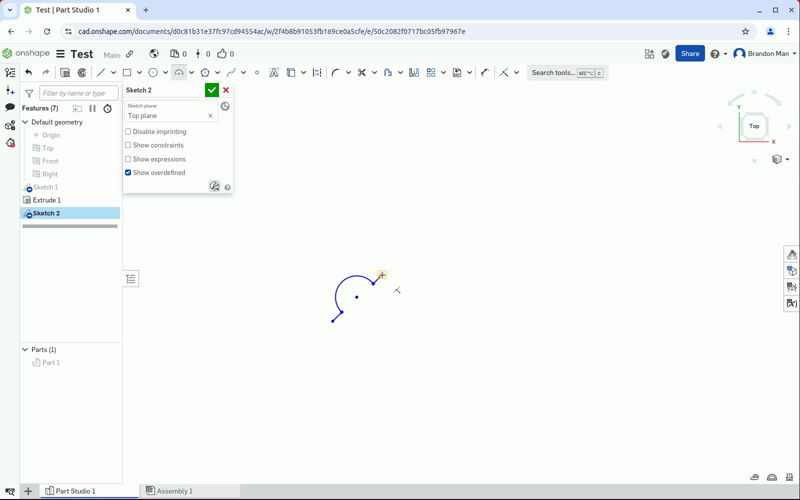
scroll(-6)
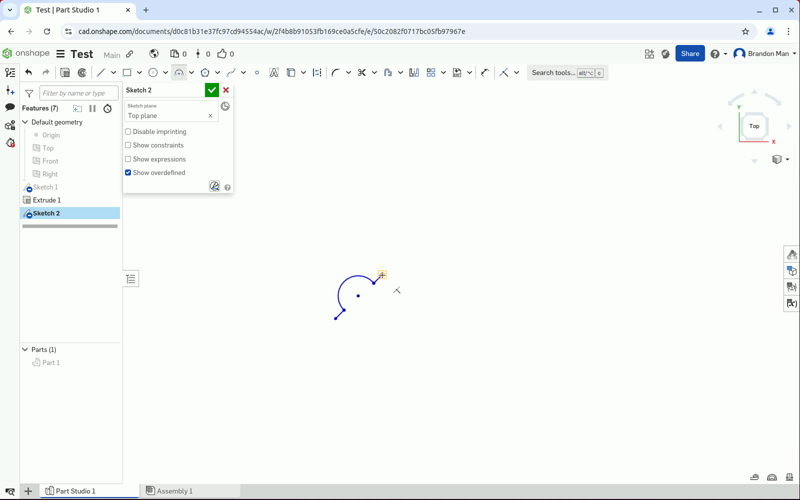
scroll(-6)
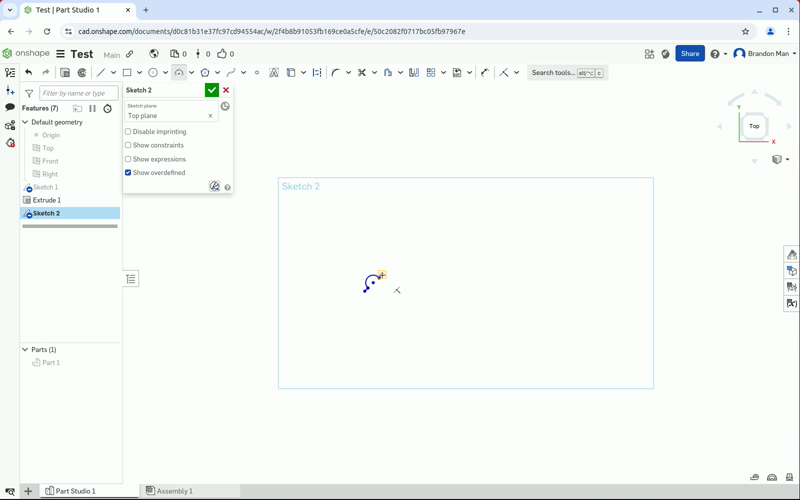
mouse_move(365, 290)
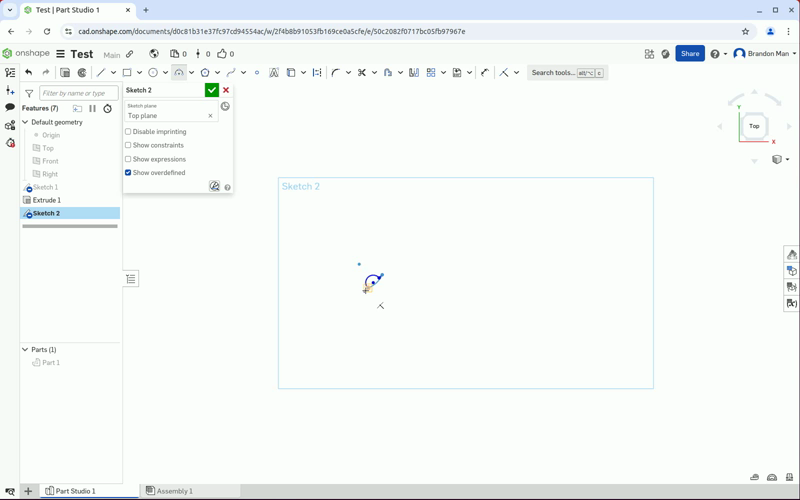
scroll(6)
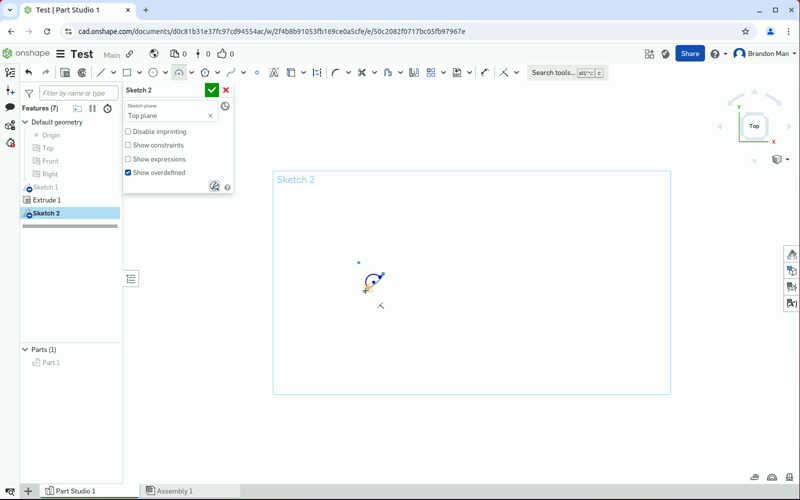
scroll(6)
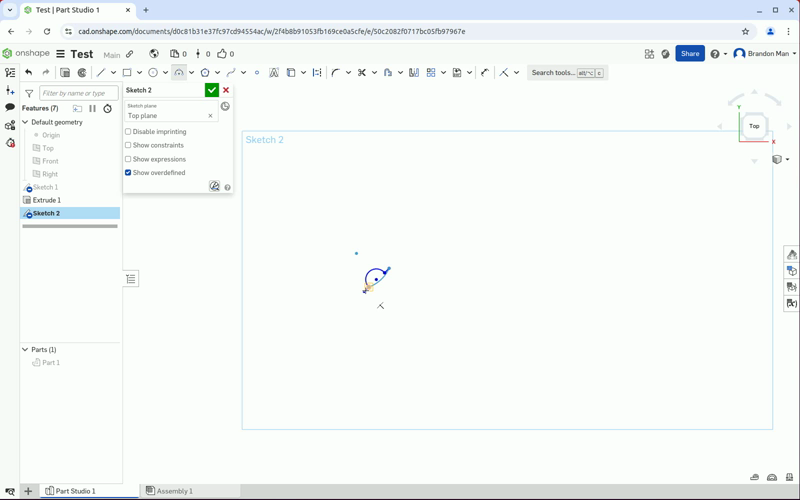
scroll(6)
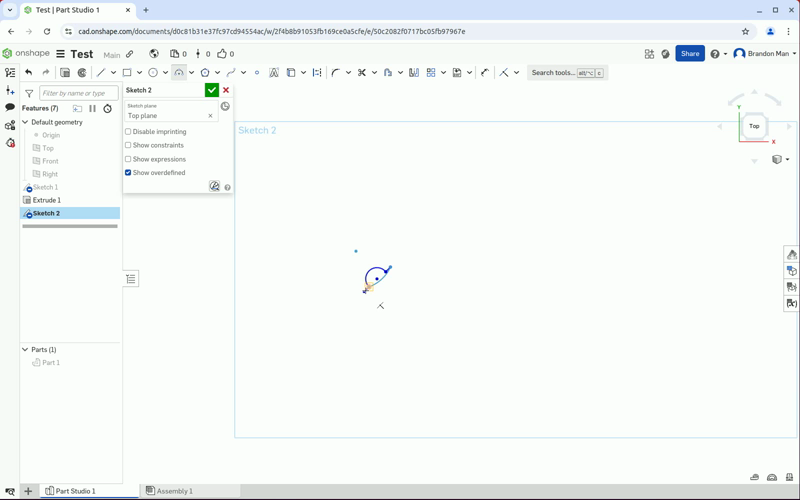
scroll(6)
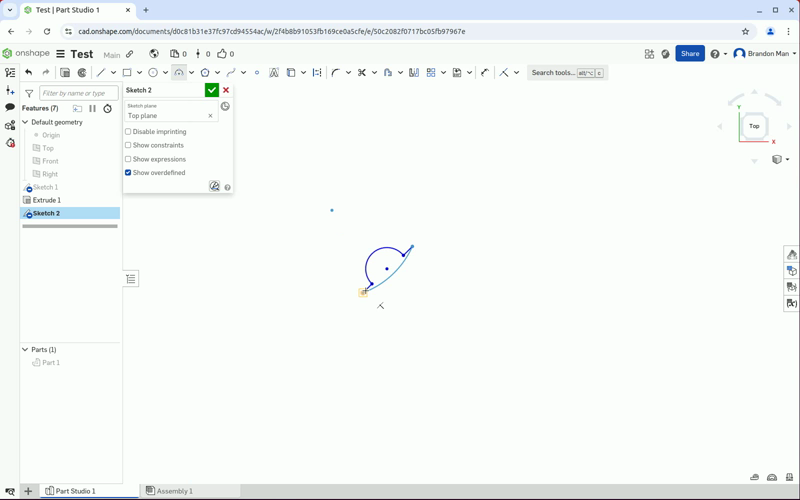
scroll(6)
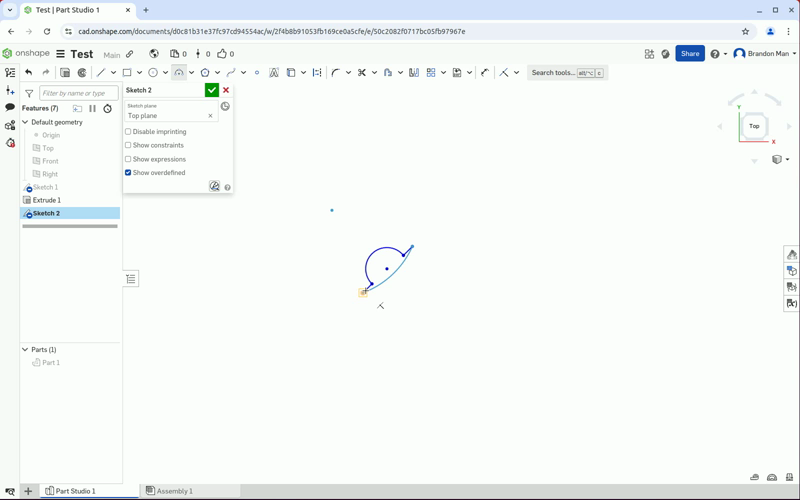
scroll(6)
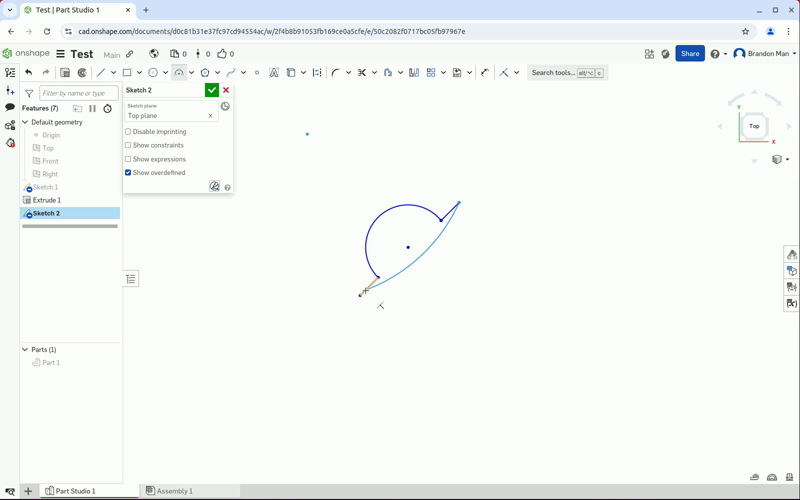
scroll(6)
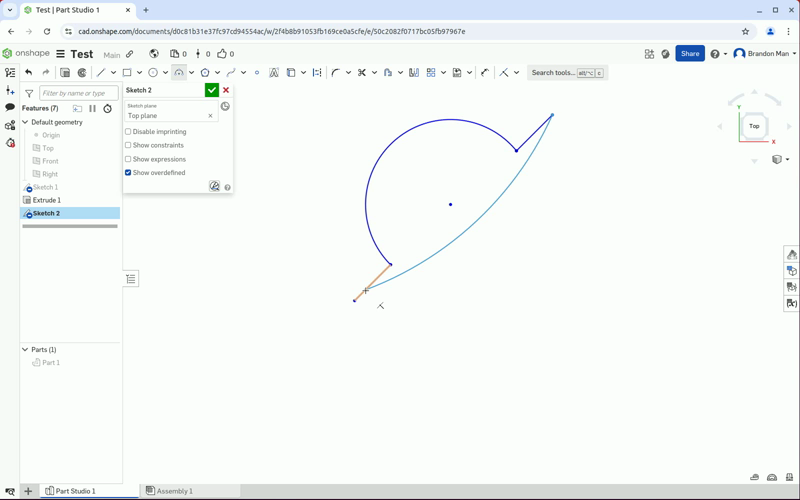
click(365, 290)
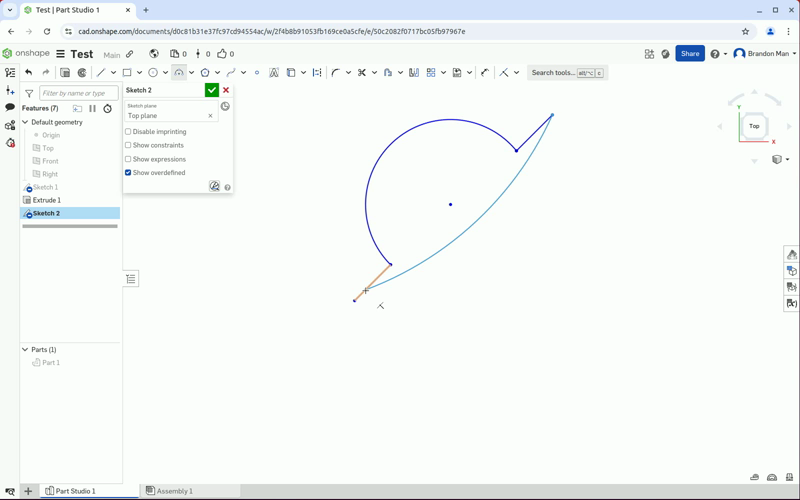
scroll(-6)
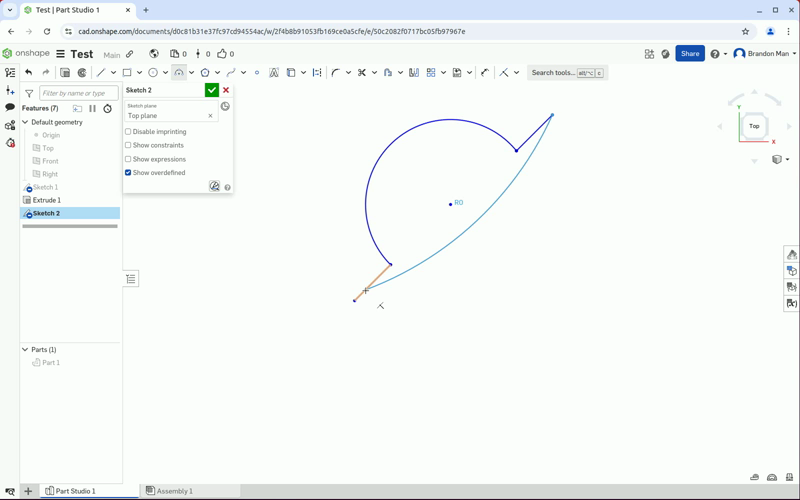
scroll(-6)
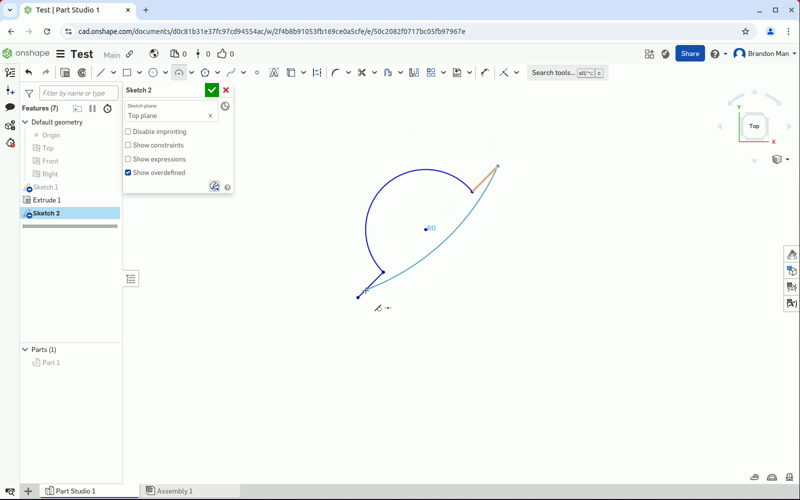
scroll(-6)
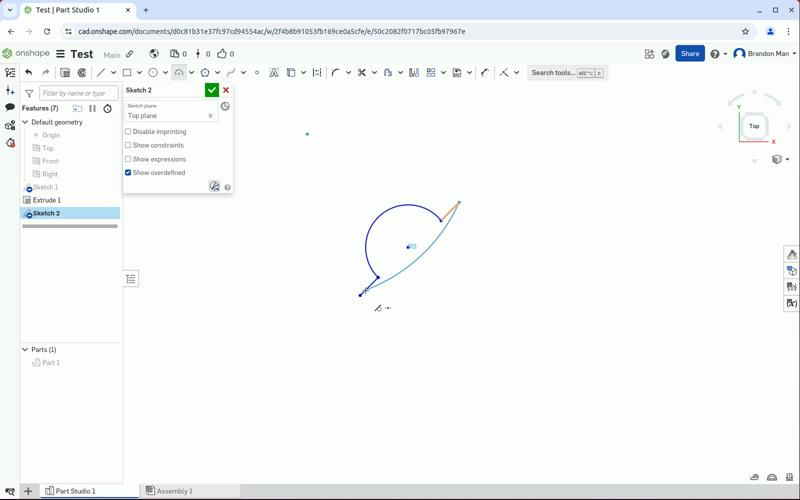
scroll(-6)
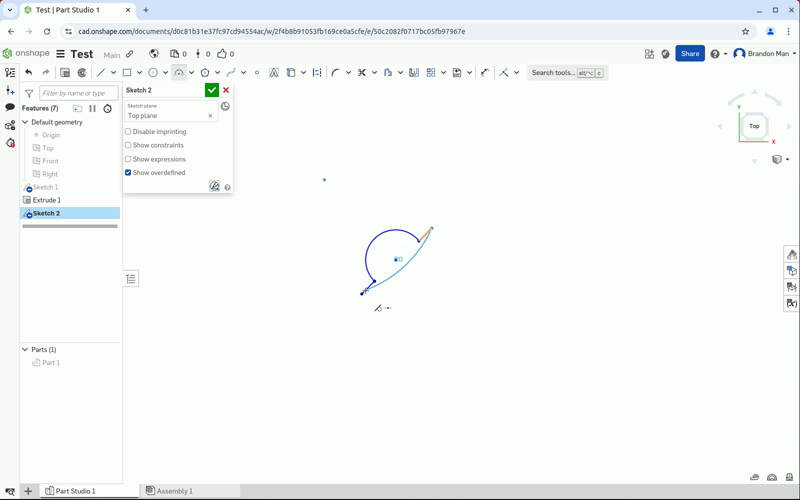
scroll(-6)
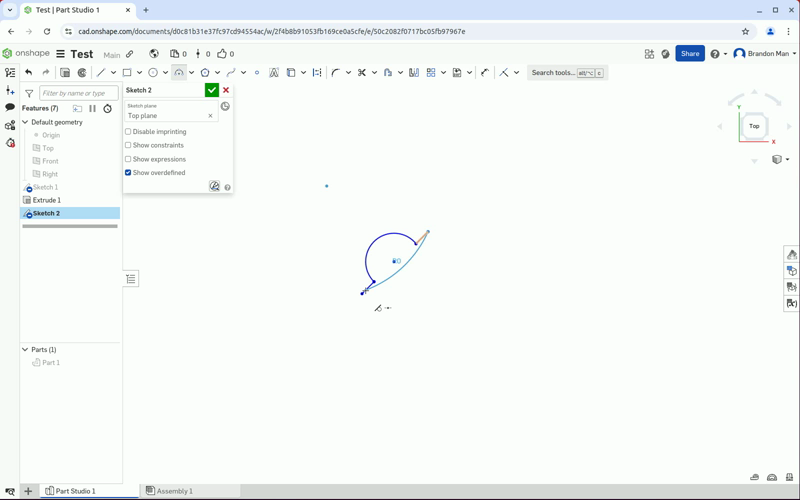
scroll(-6)
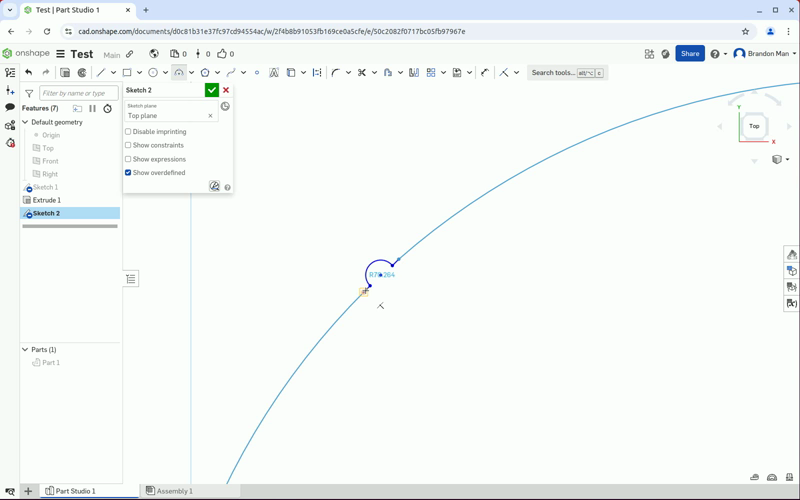
scroll(-6)
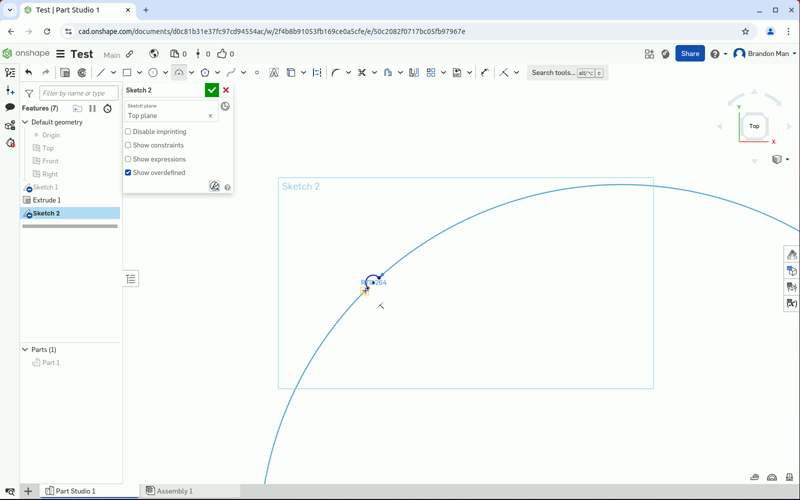
key_down(shift)
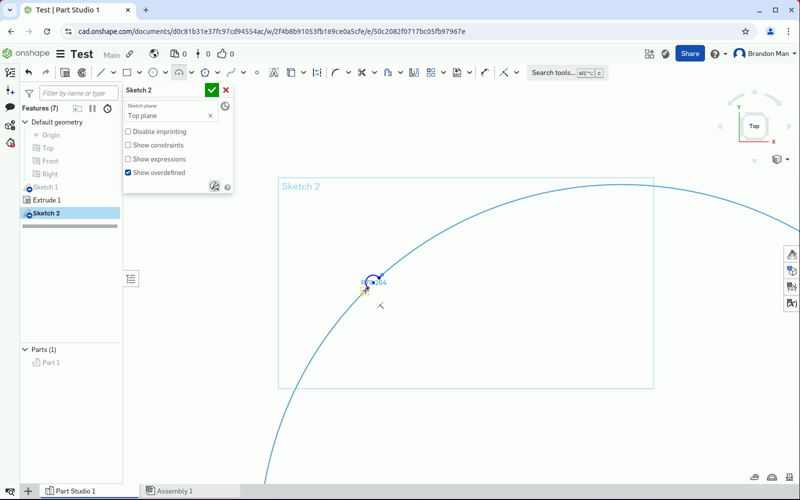
mouse_move(366, 274)
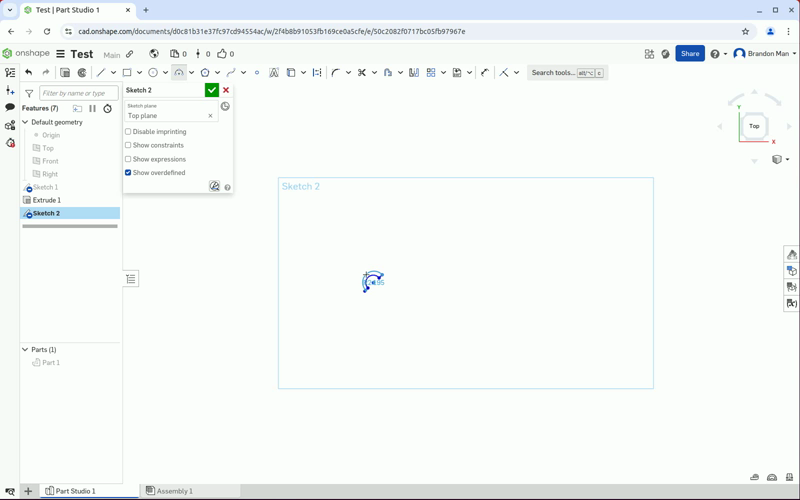
scroll(6)
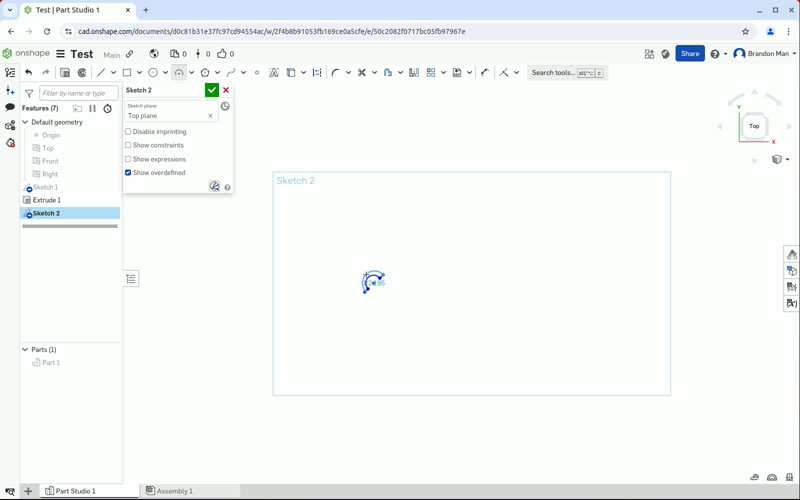
scroll(6)
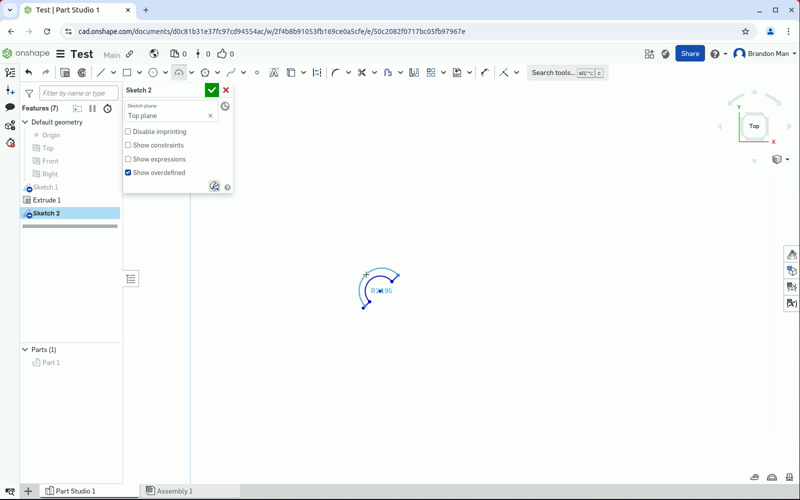
scroll(6)
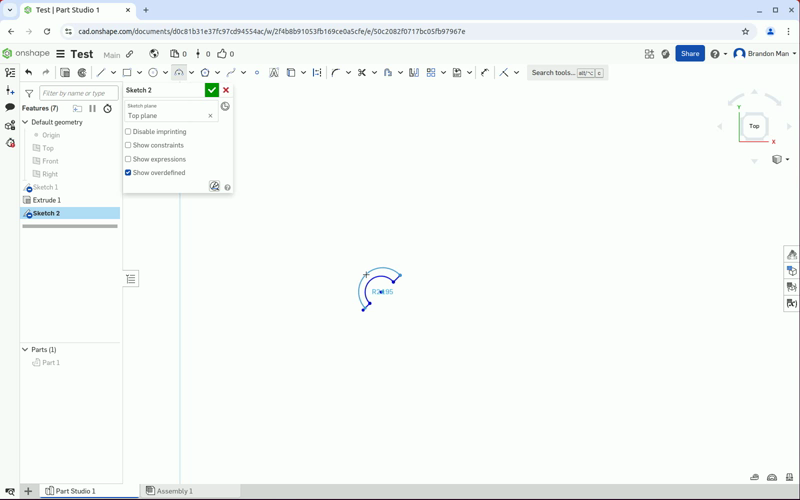
scroll(6)
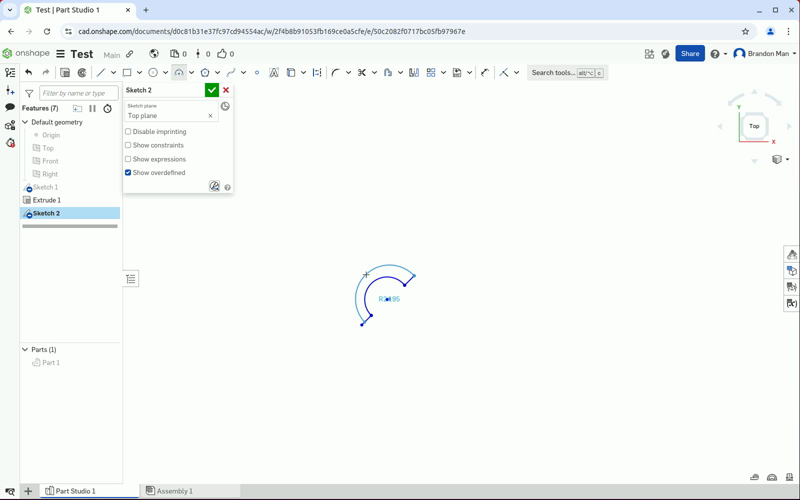
scroll(6)
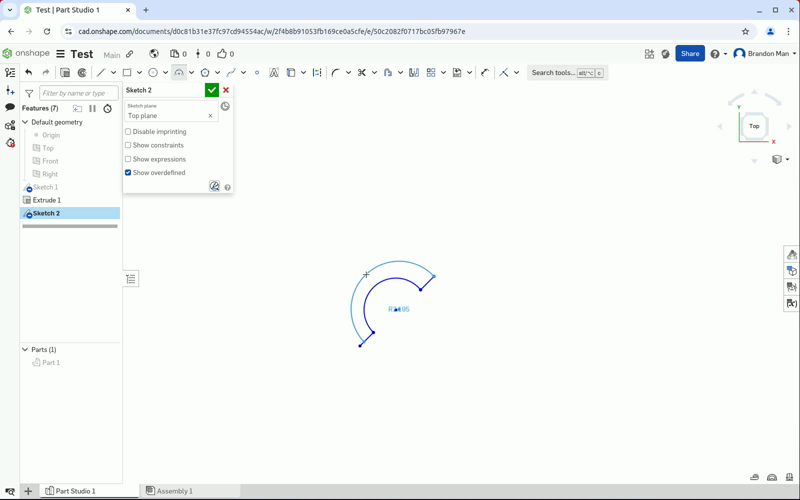
scroll(6)
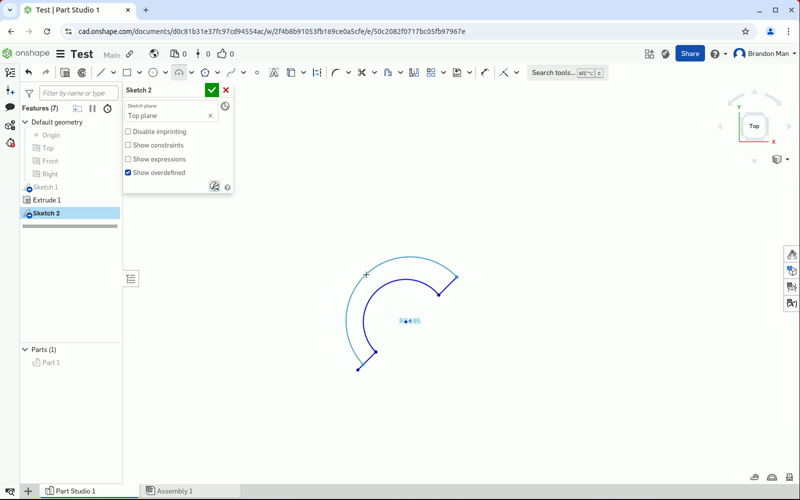
scroll(6)
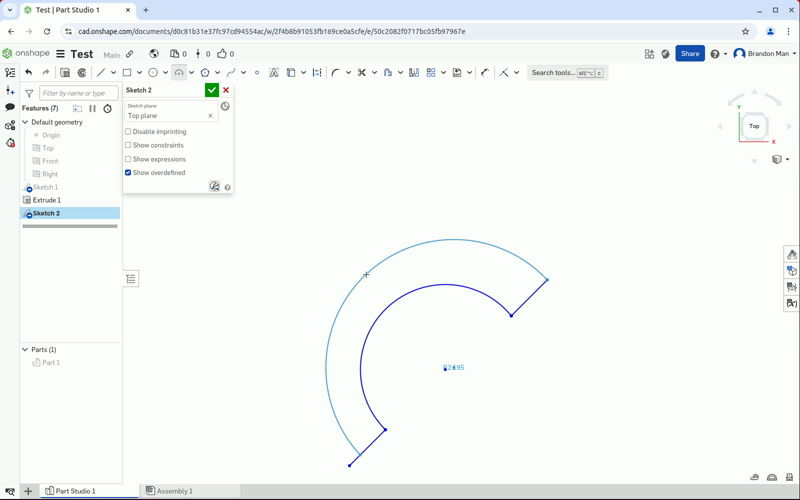
click(366, 274)
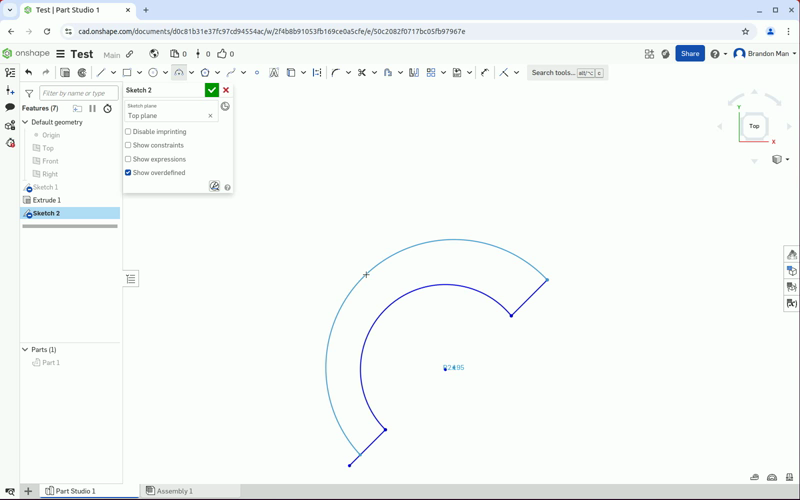
scroll(-6)
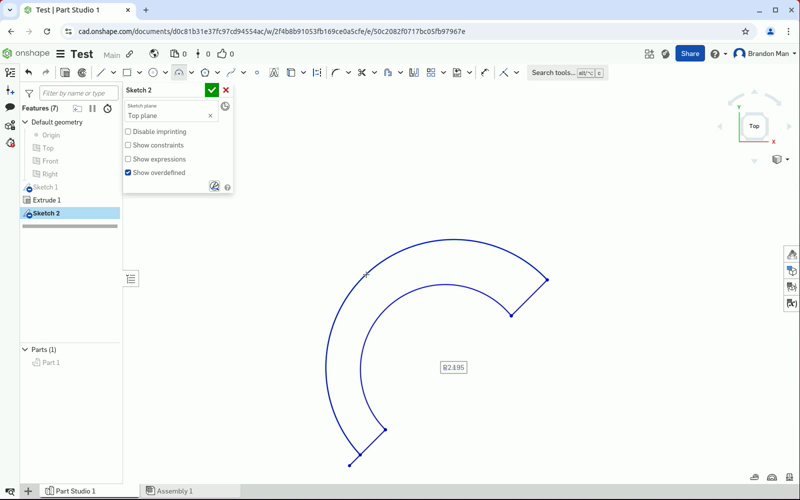
scroll(-6)
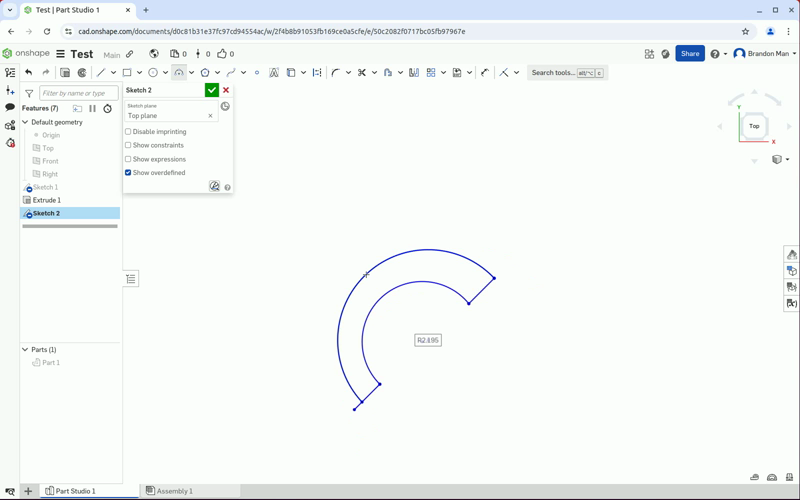
scroll(-6)
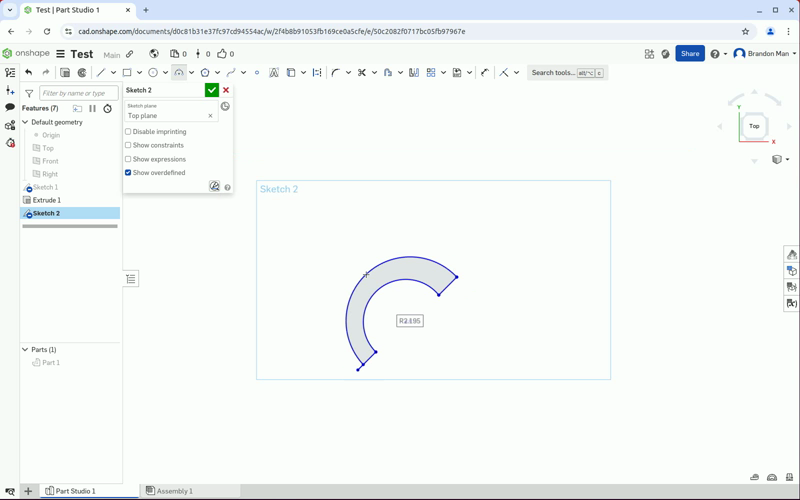
scroll(-6)
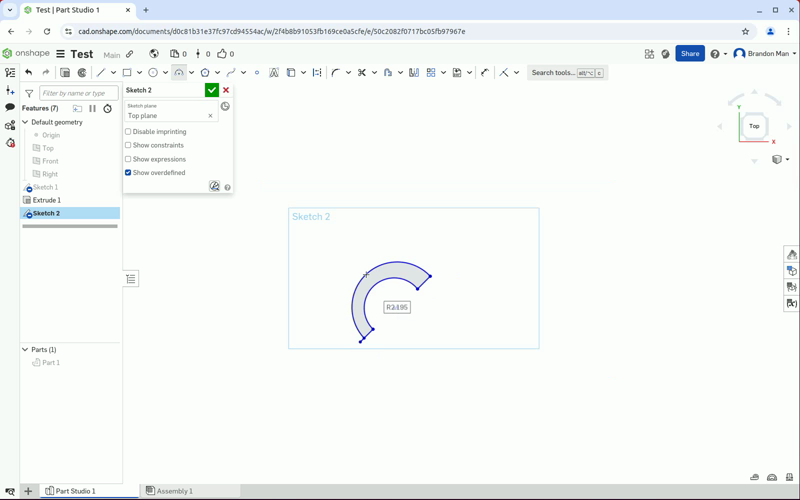
scroll(-6)
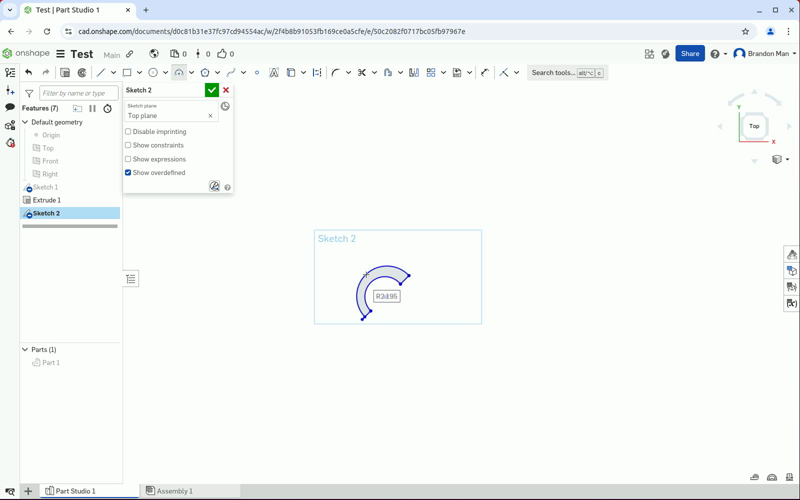
scroll(-6)
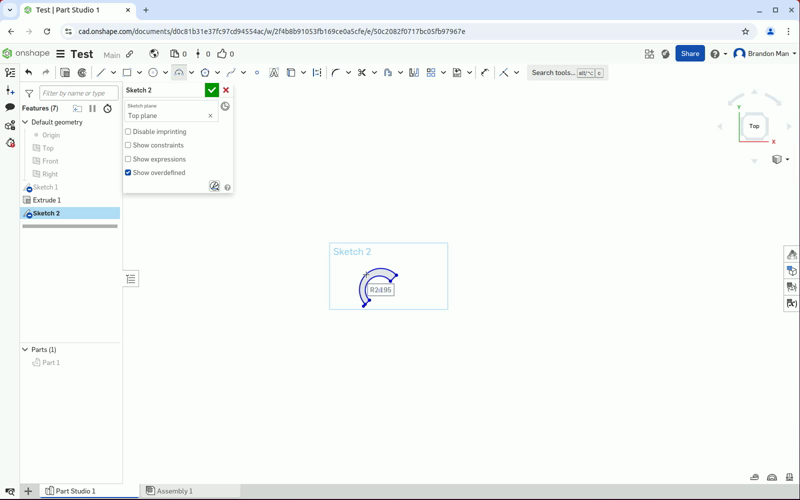
scroll(-6)
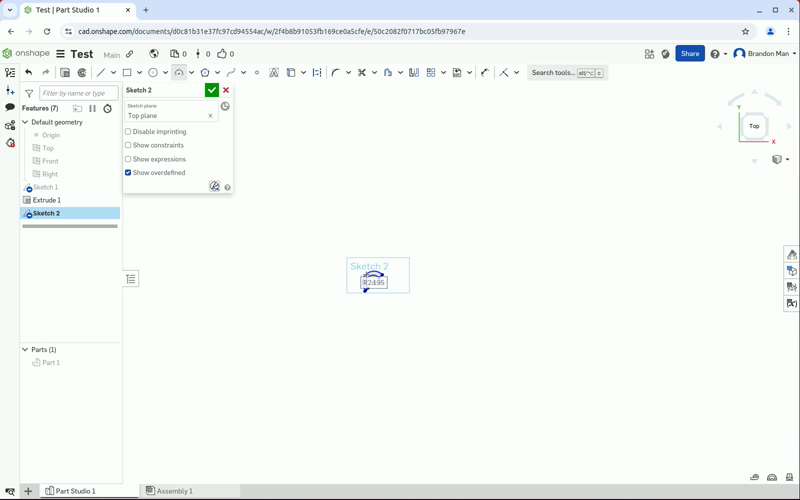
key_up(shift)
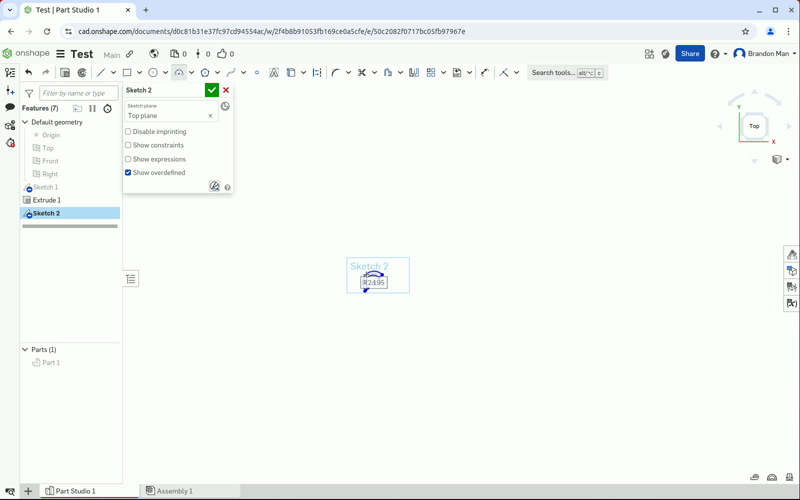
key(esc)
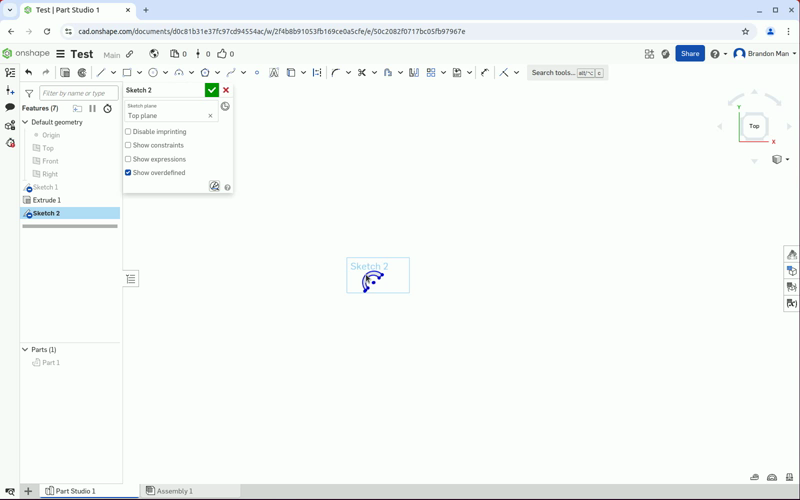
mouse_move(365, 286)
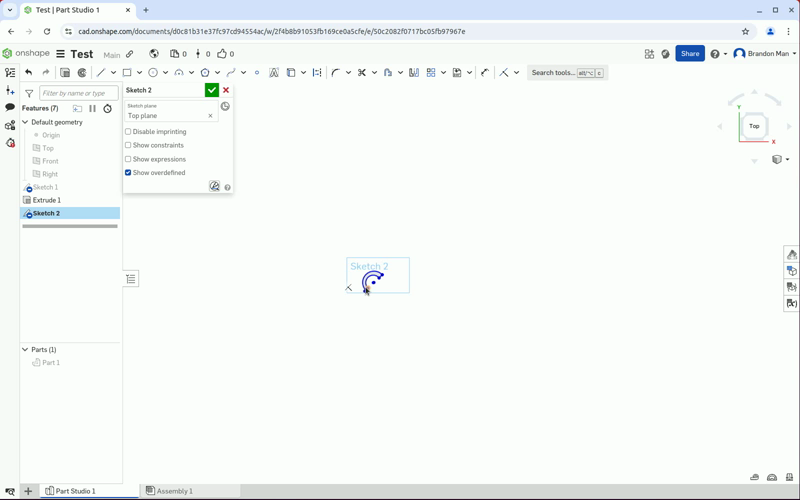
scroll(6)
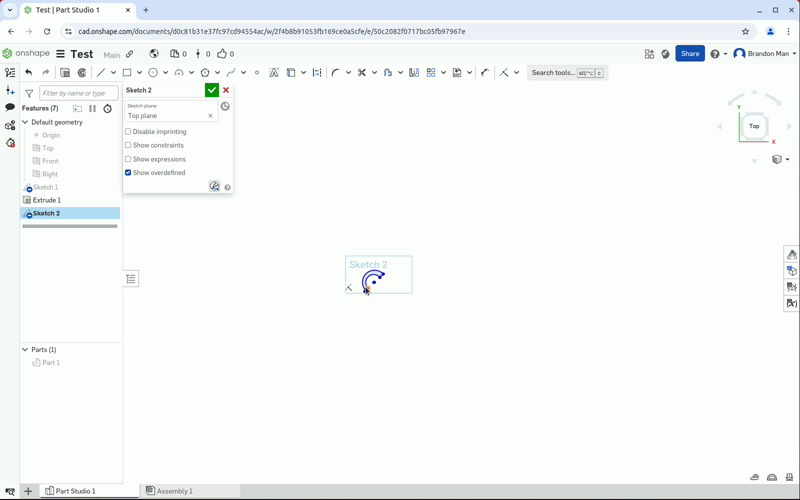
scroll(6)
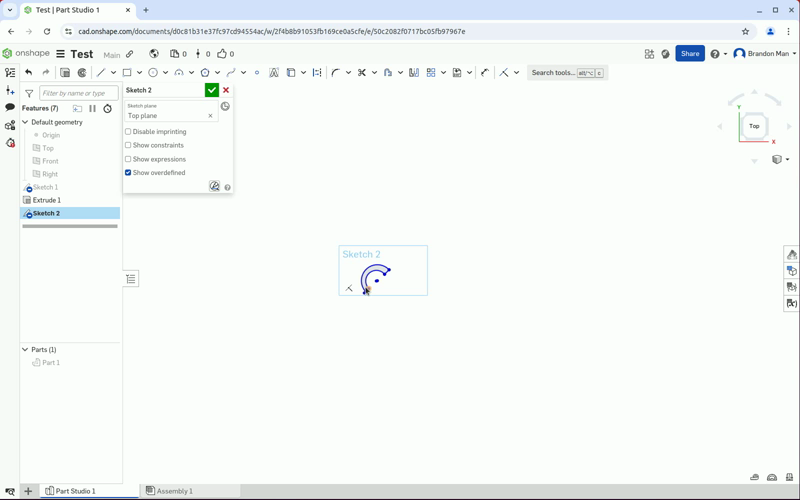
scroll(6)
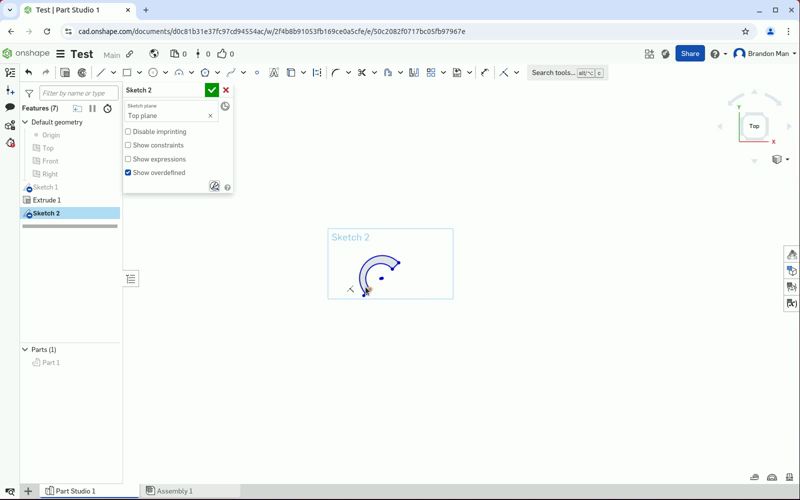
scroll(6)
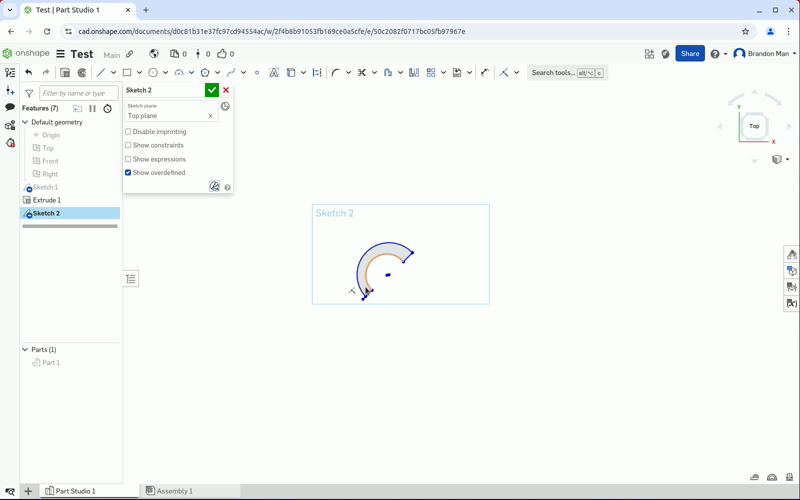
scroll(6)
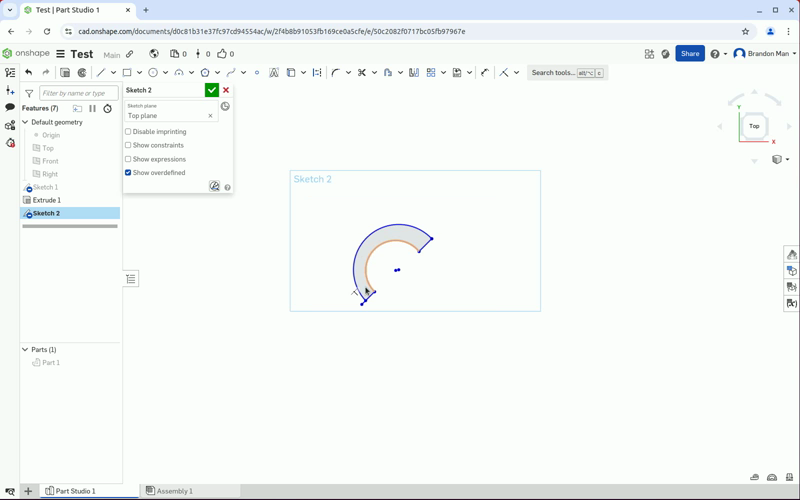
scroll(6)
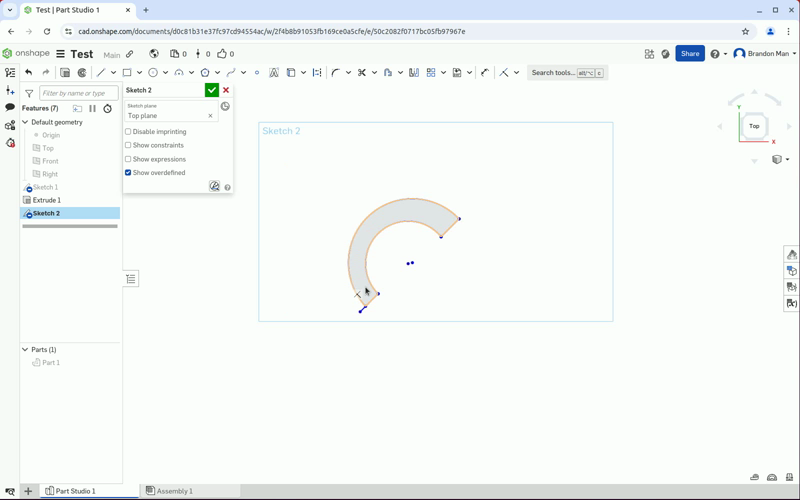
scroll(6)
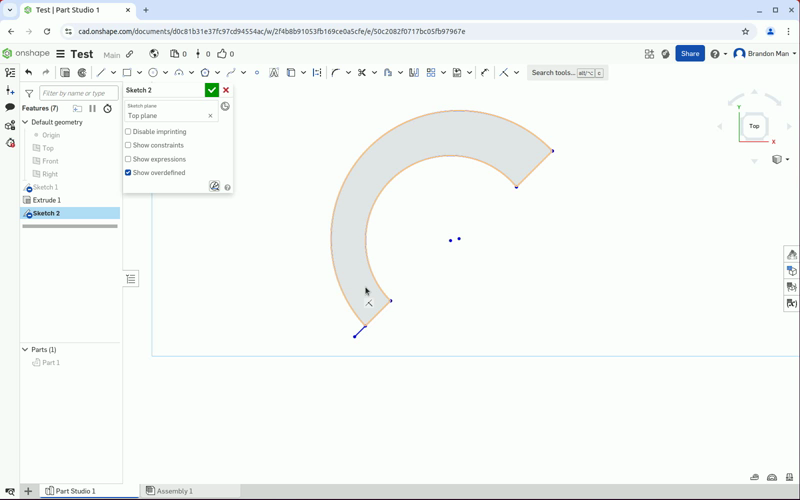
click(365, 286)
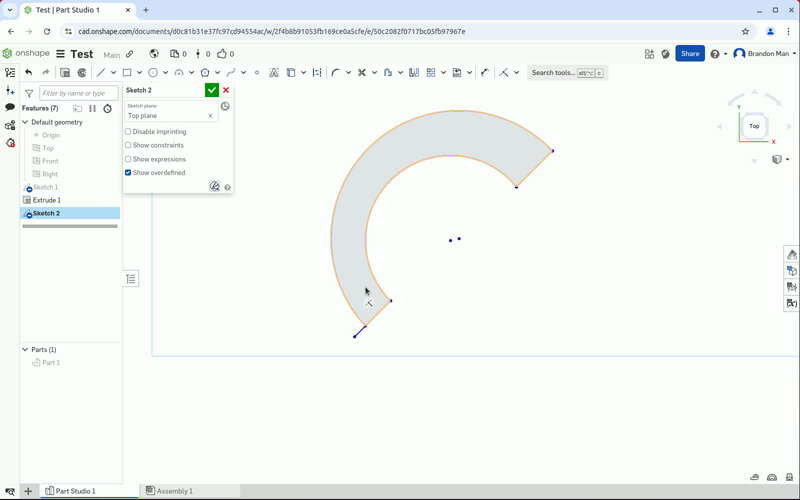
scroll(-6)
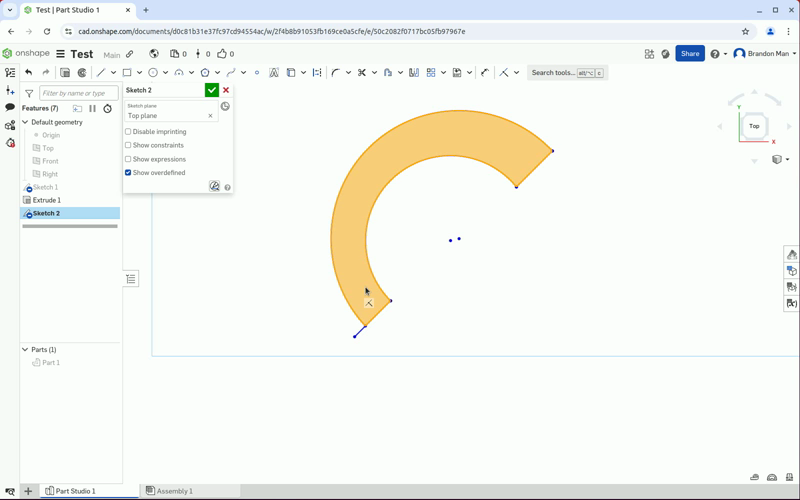
scroll(-6)
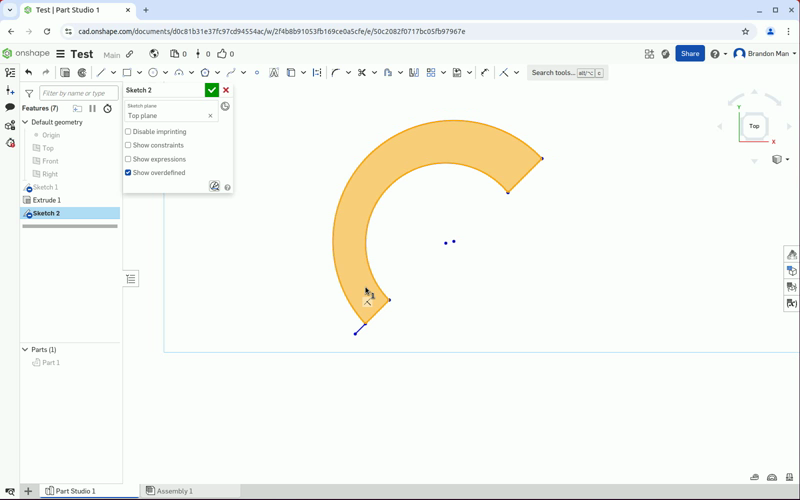
scroll(-6)
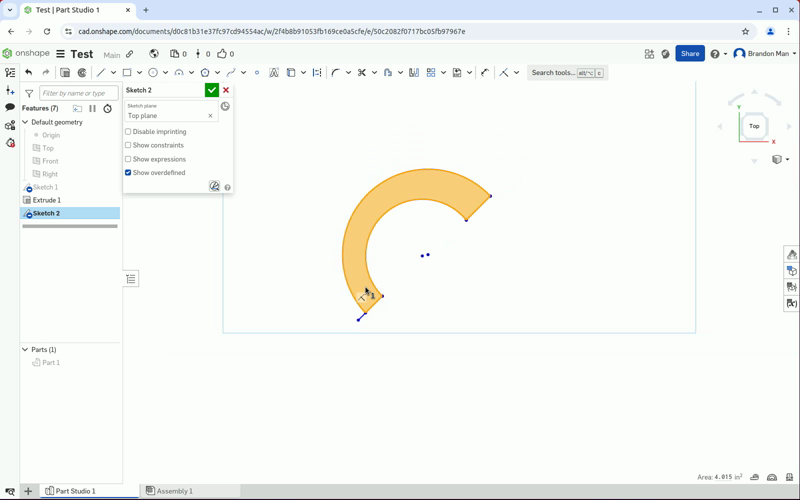
scroll(-6)
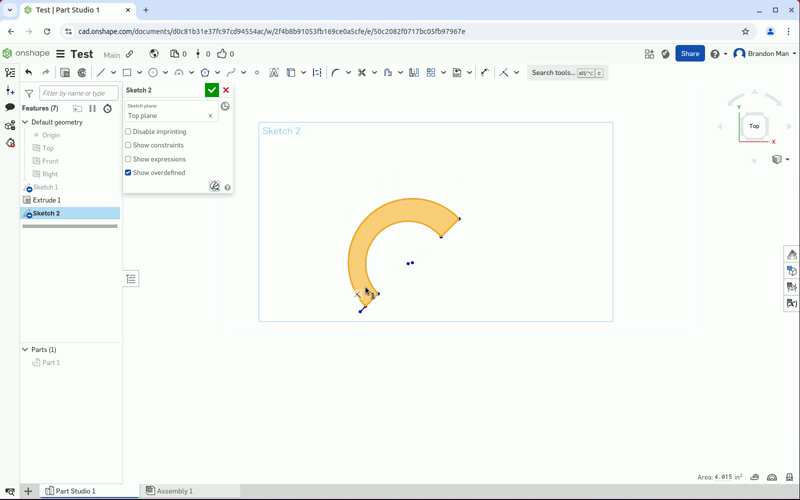
scroll(-6)
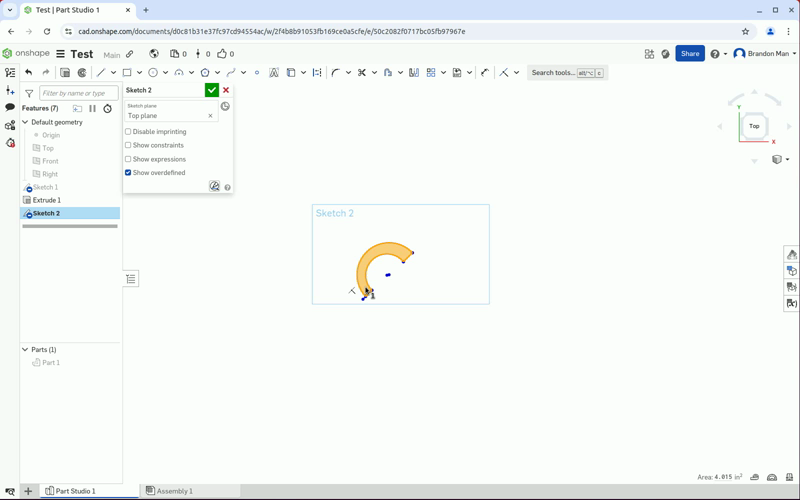
scroll(-6)
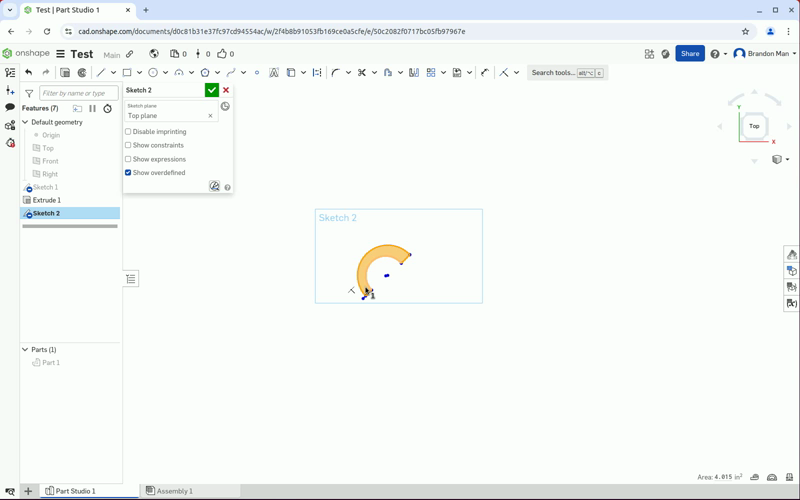
scroll(-6)
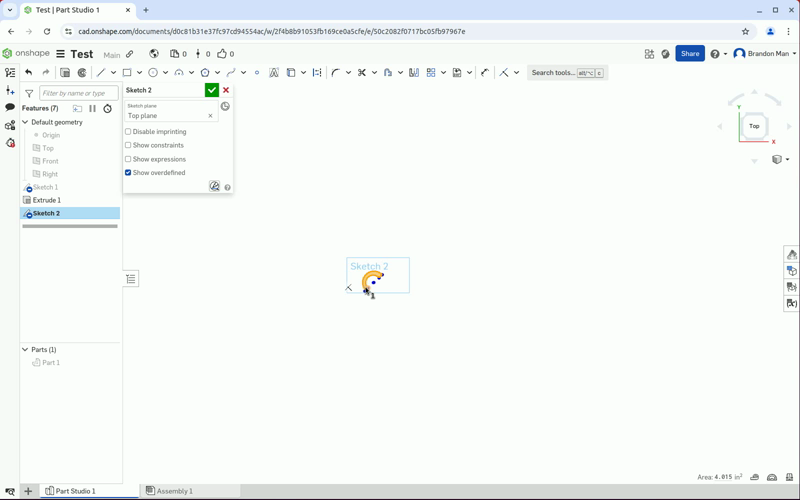
mouse_move(73, 352)
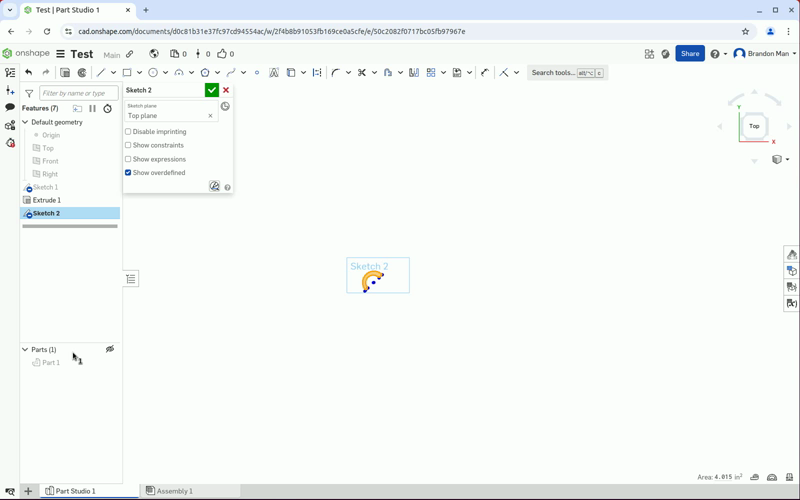
key(shift+y)
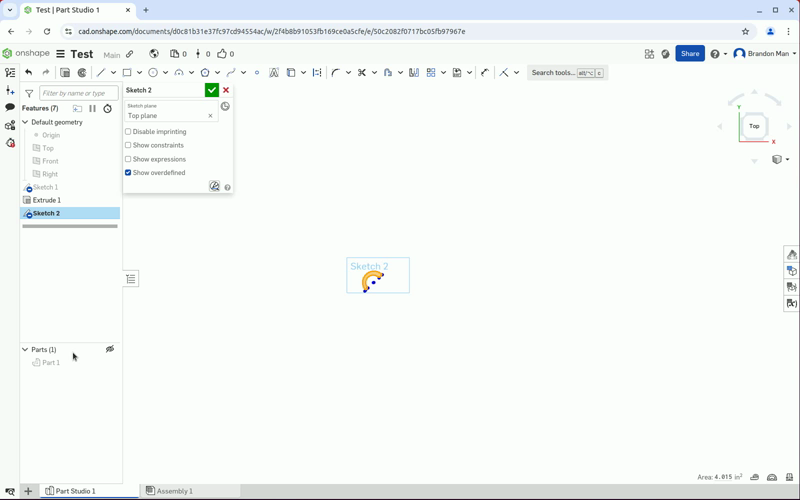
key(shift+e)
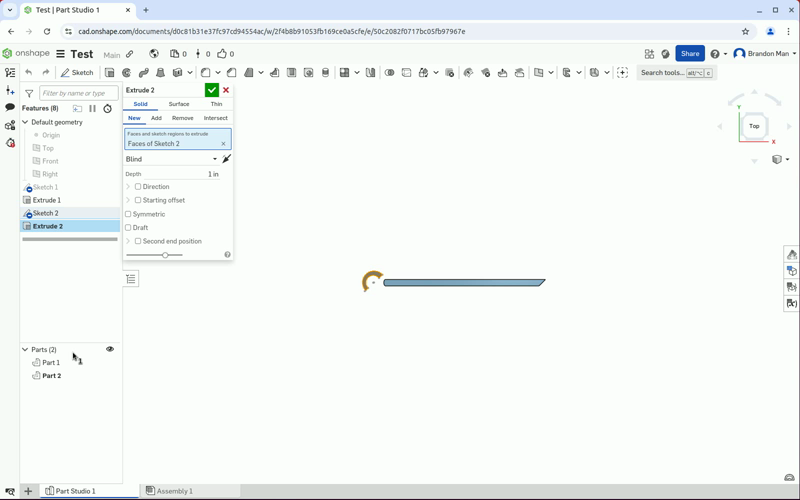
mouse_move(143, 106)
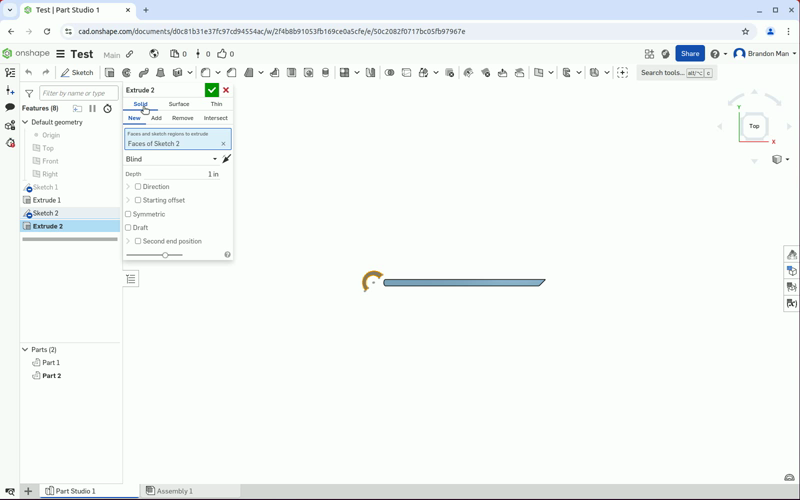
click(143, 106)
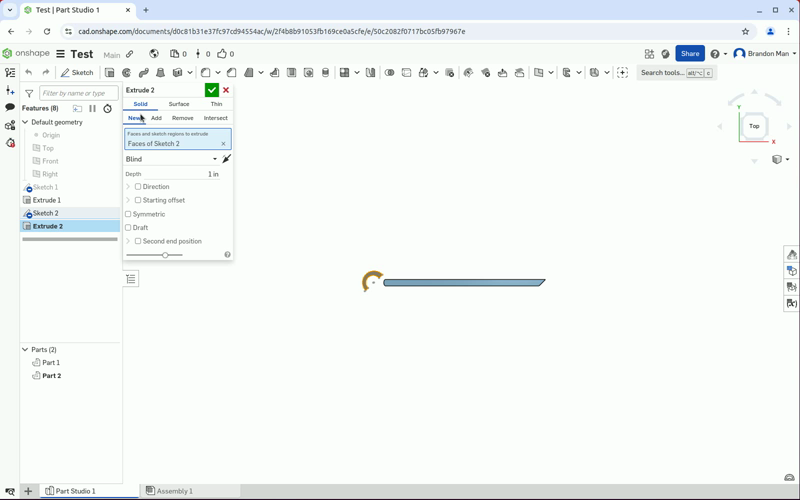
mouse_move(137, 120)
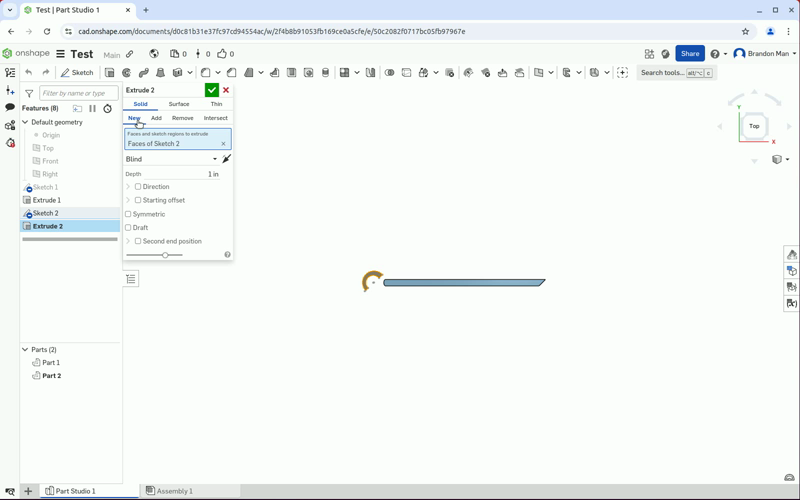
click(137, 120)
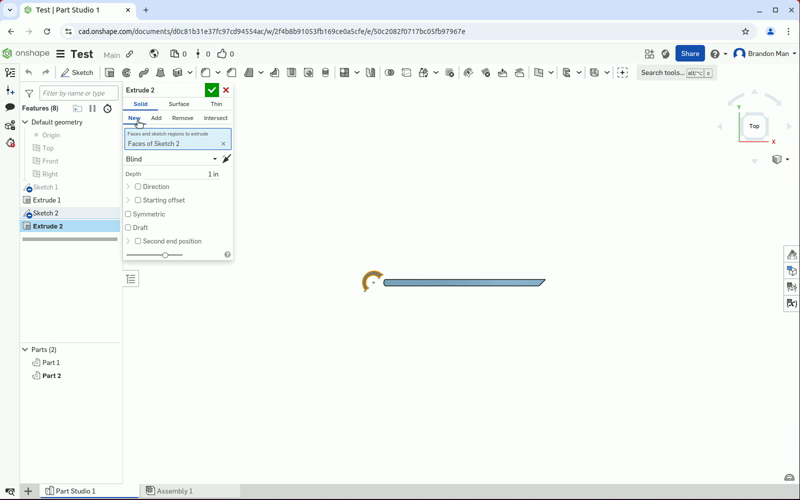
key(tab, 4)
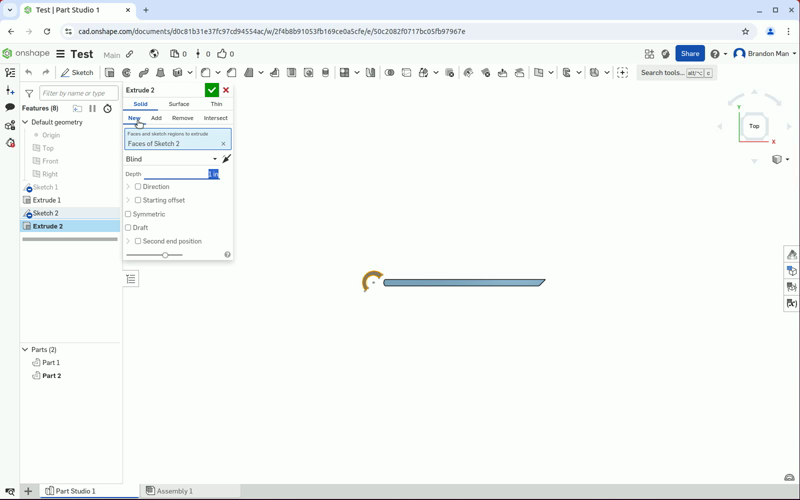
text(15.646)
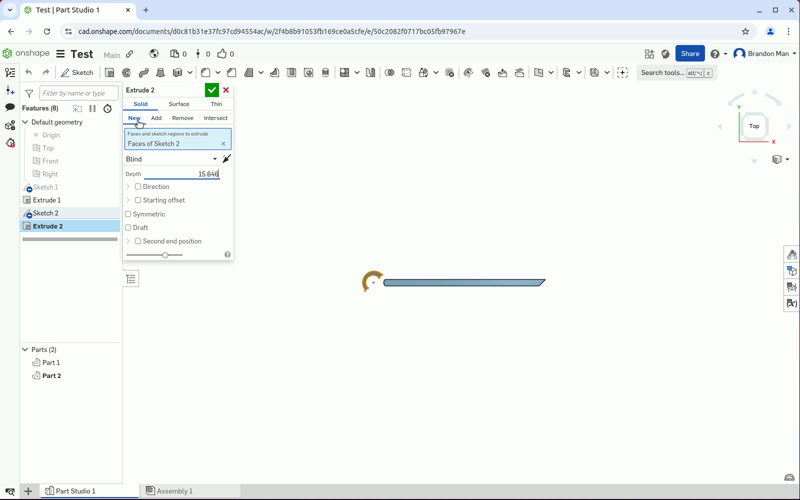
key(enter)
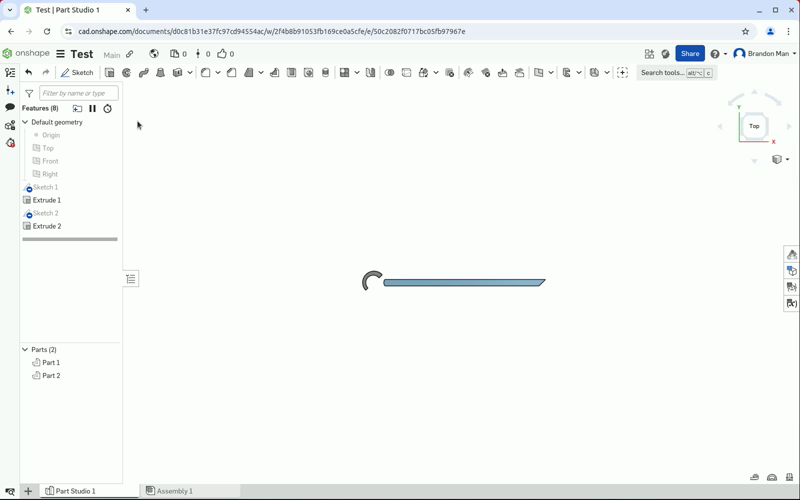
key(shift+h)
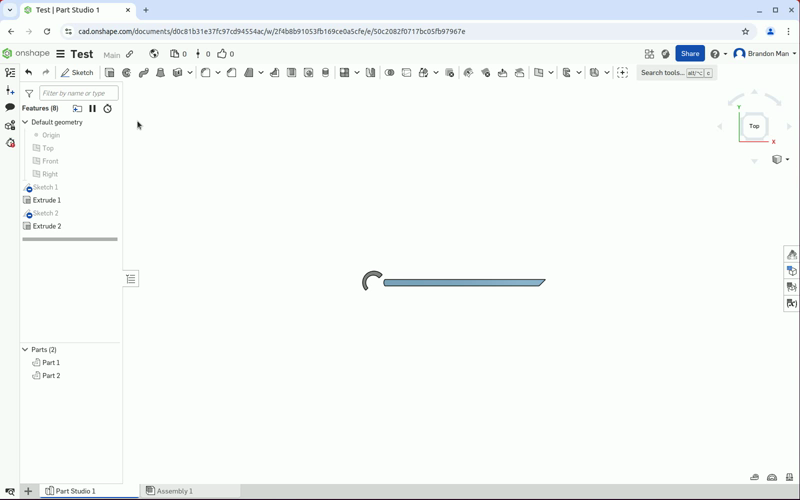
key(shift+h)
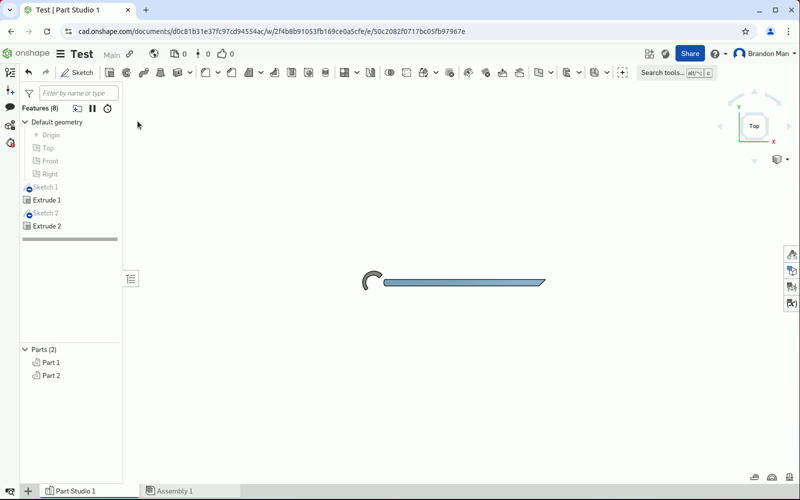
mouse_move(73, 189)
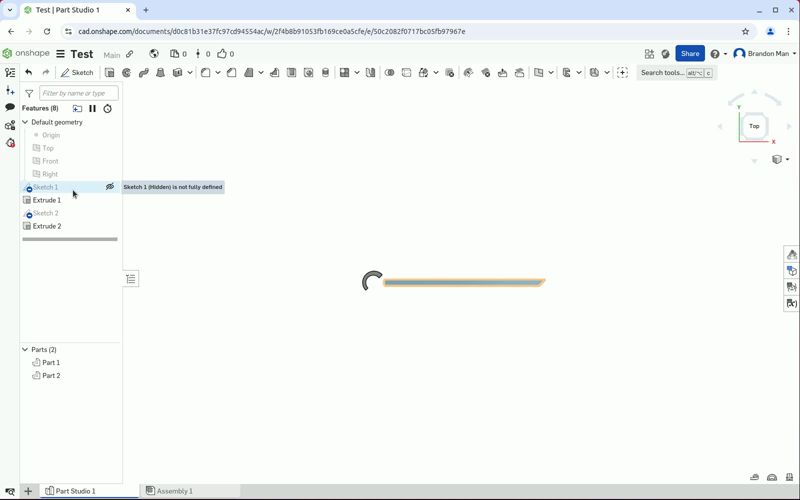
click(73, 189)
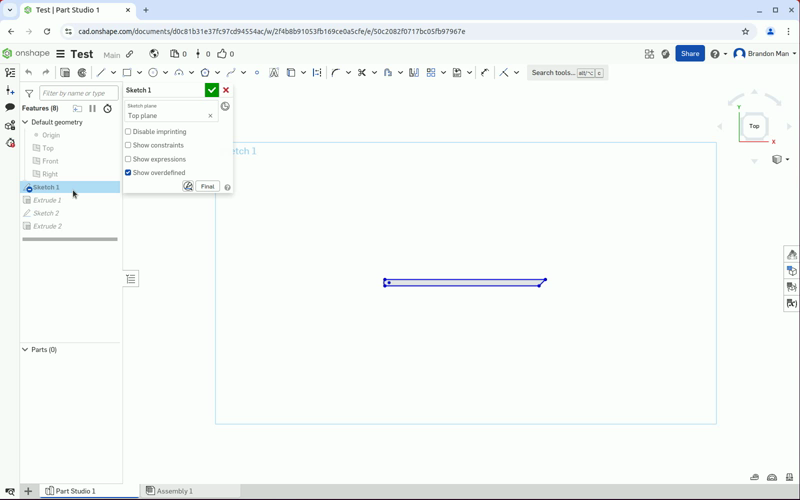
mouse_move(229, 92)
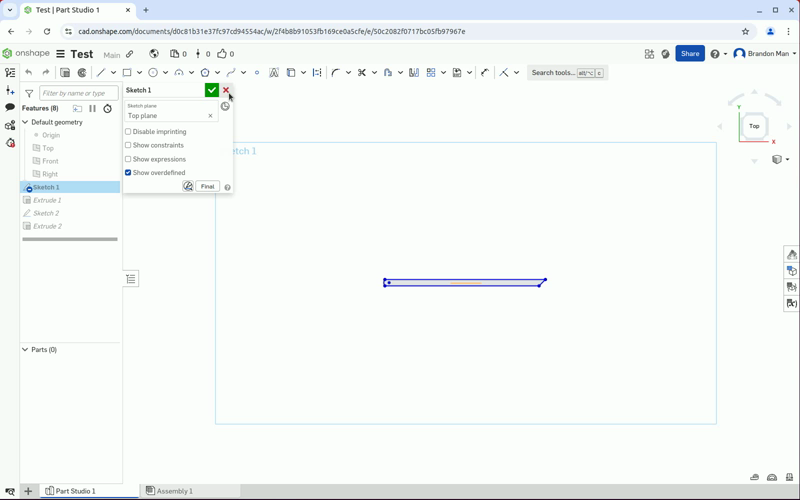
click(229, 92)
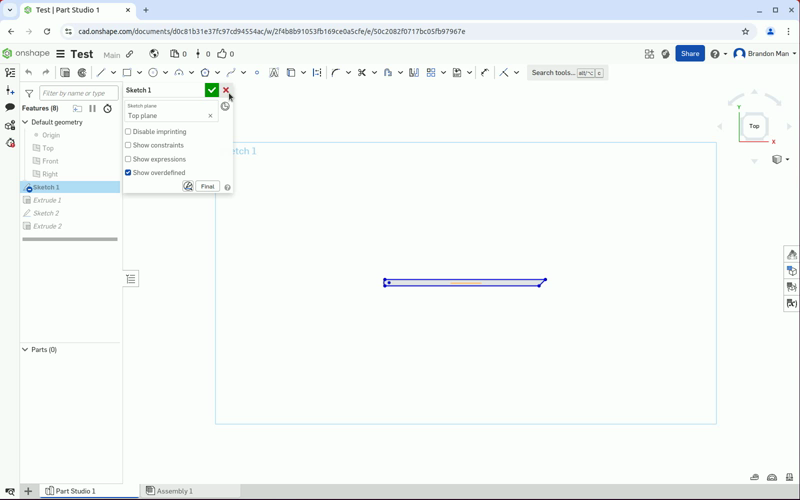
key(shift+s)
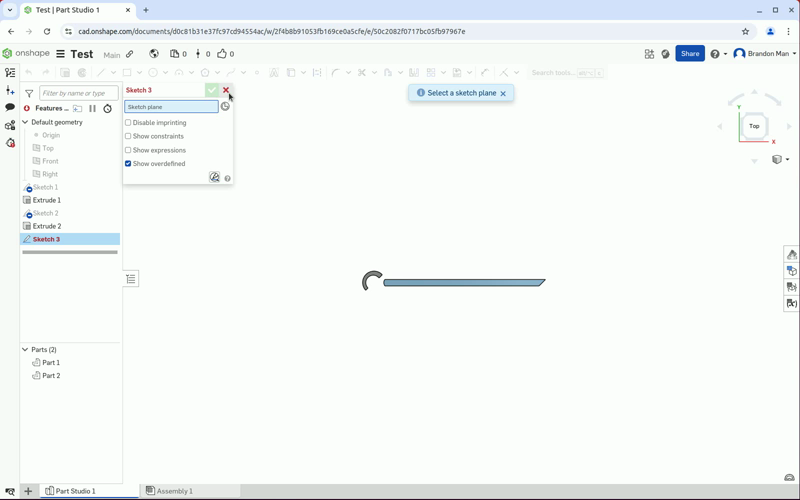
mouse_move(73, 150)
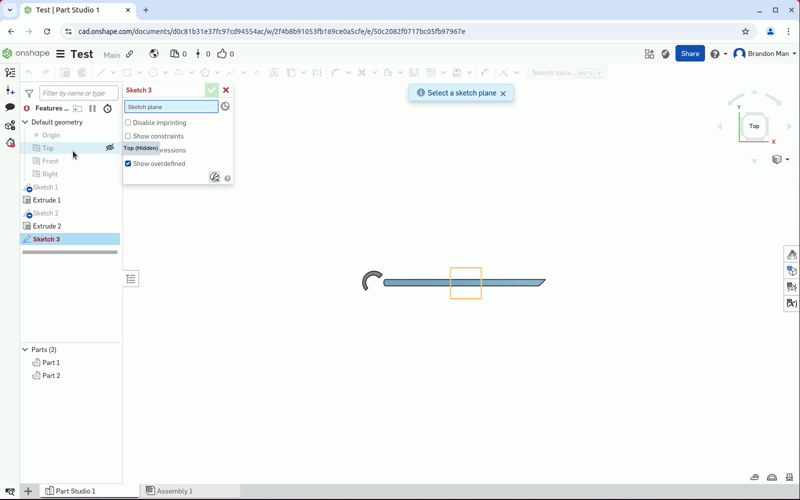
click(73, 150)
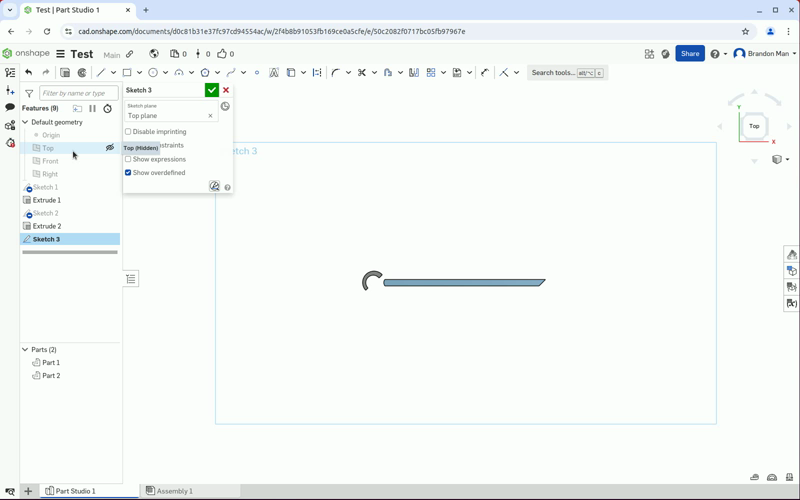
mouse_move(73, 352)
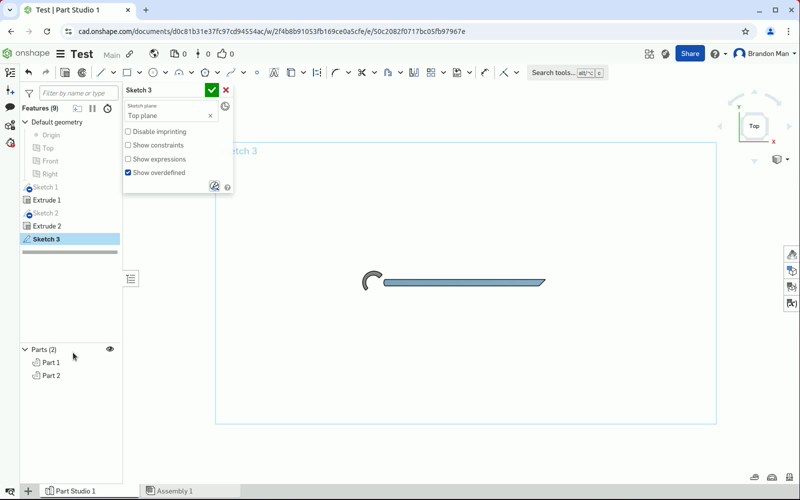
key(y)
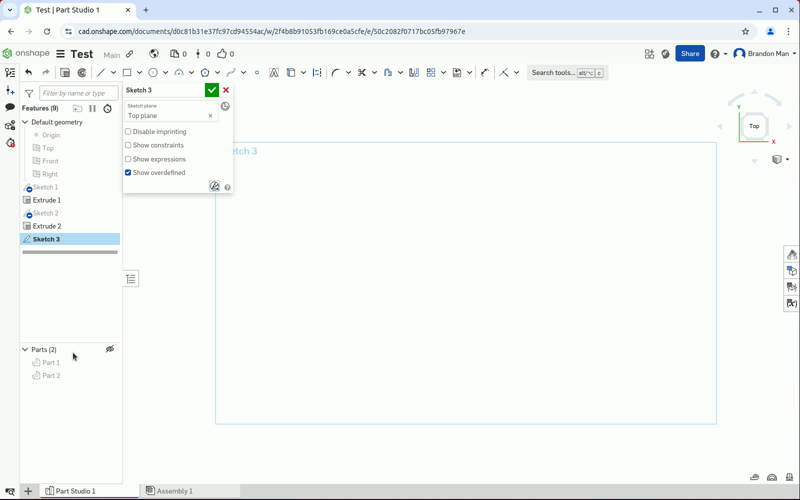
key(a)
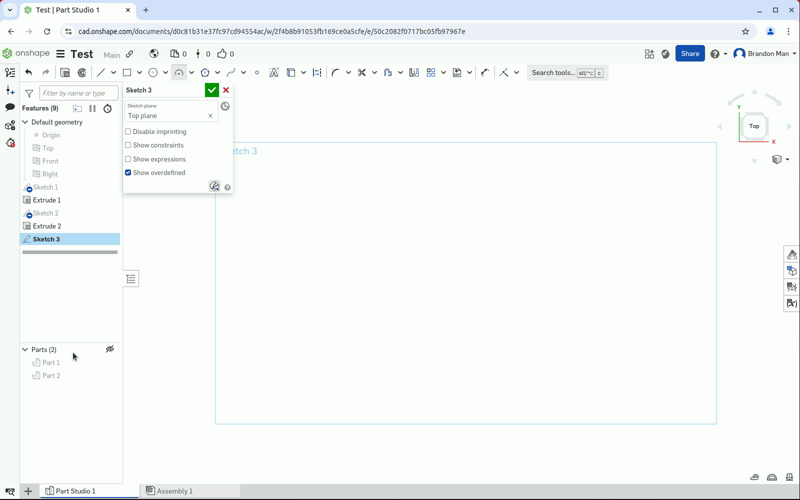
key_down(shift)
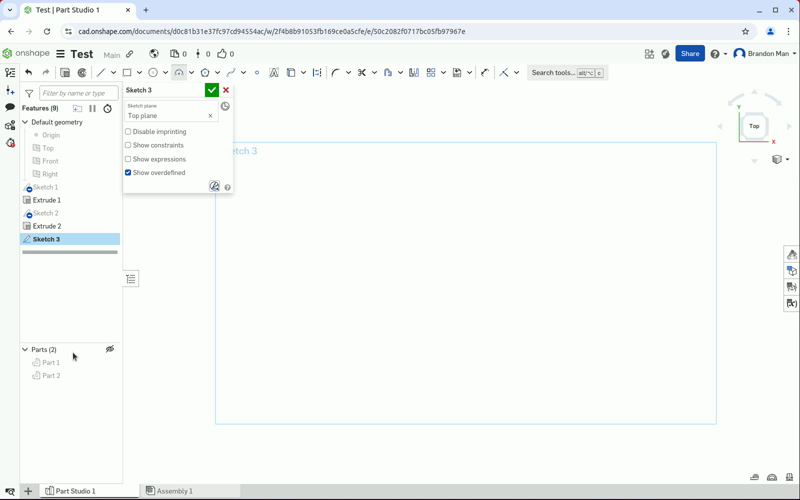
mouse_move(365, 290)
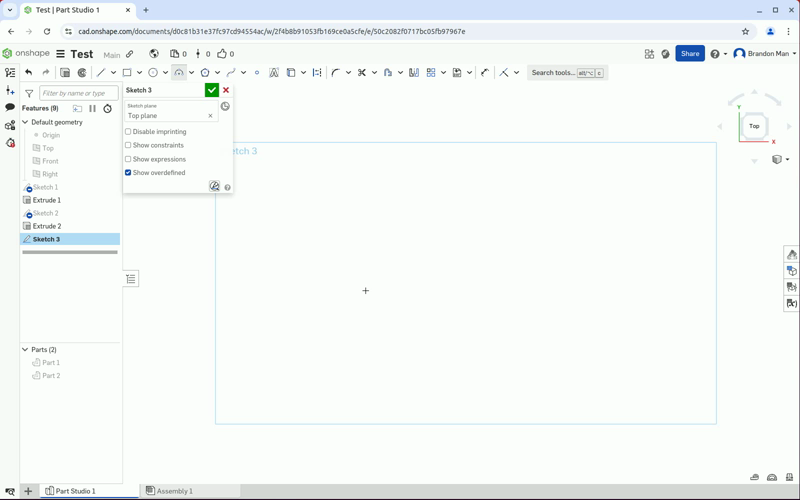
click(365, 290)
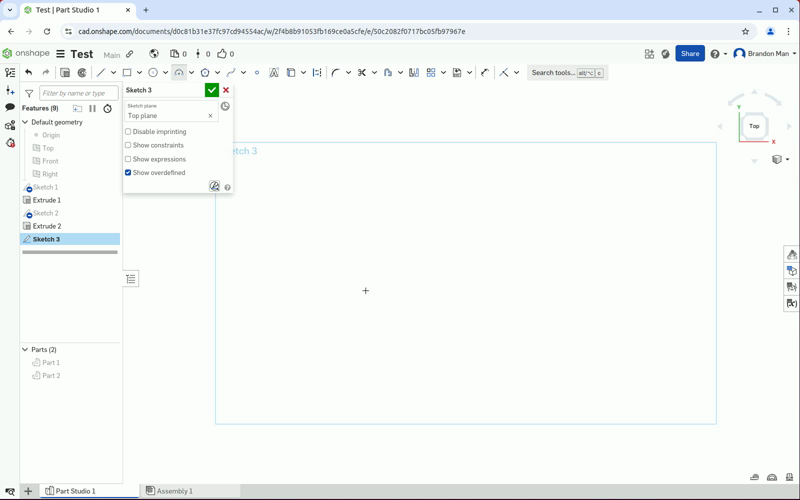
key_up(shift)
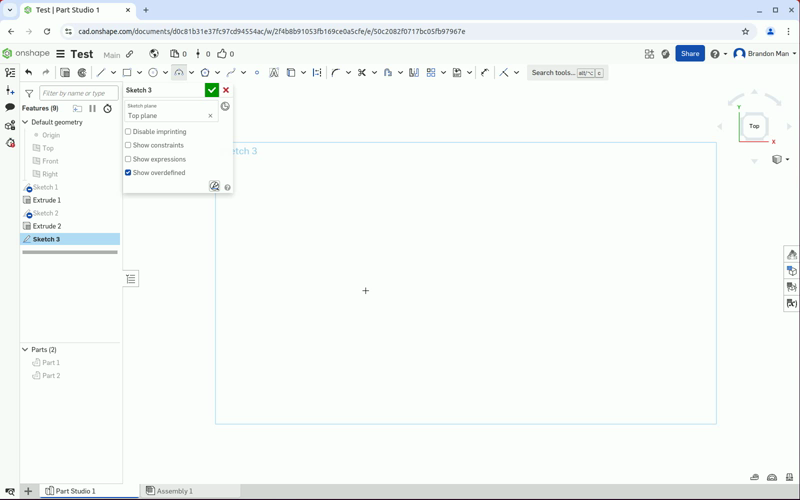
key_down(shift)
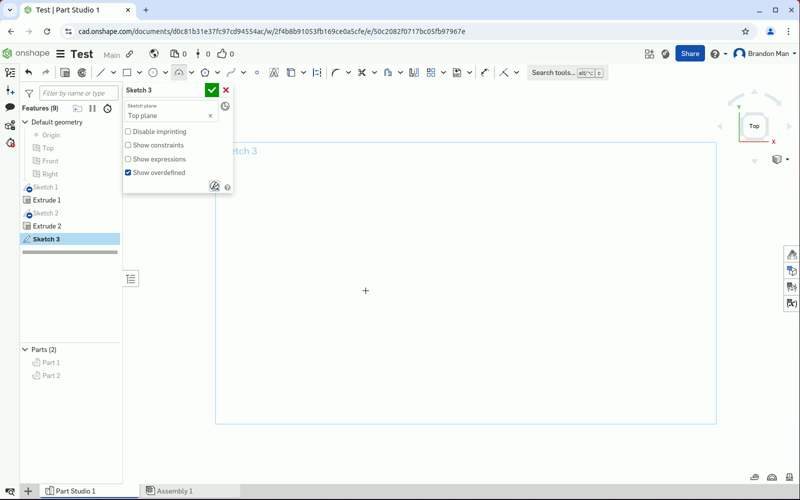
mouse_move(382, 274)
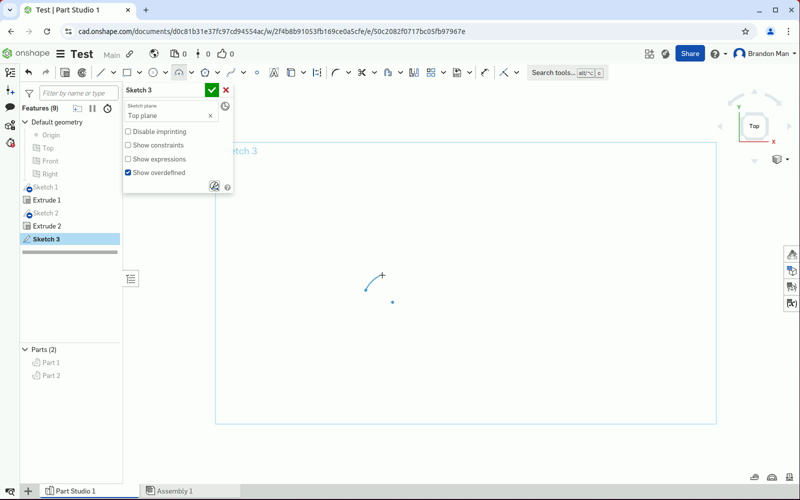
click(382, 274)
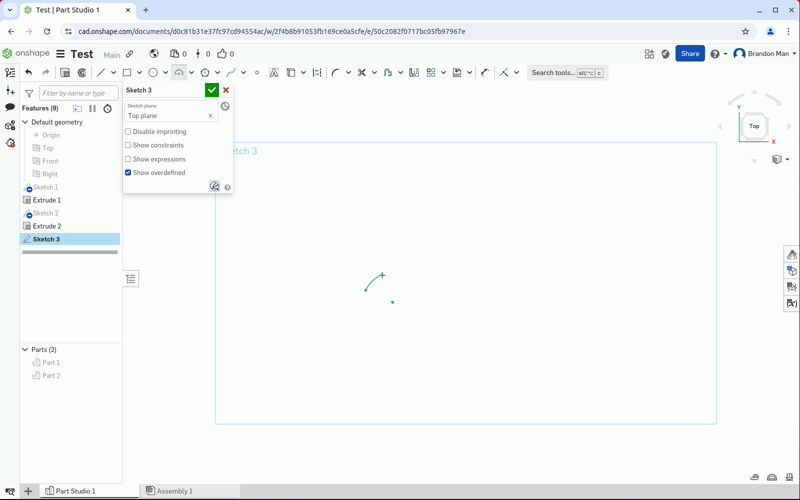
mouse_move(381, 290)
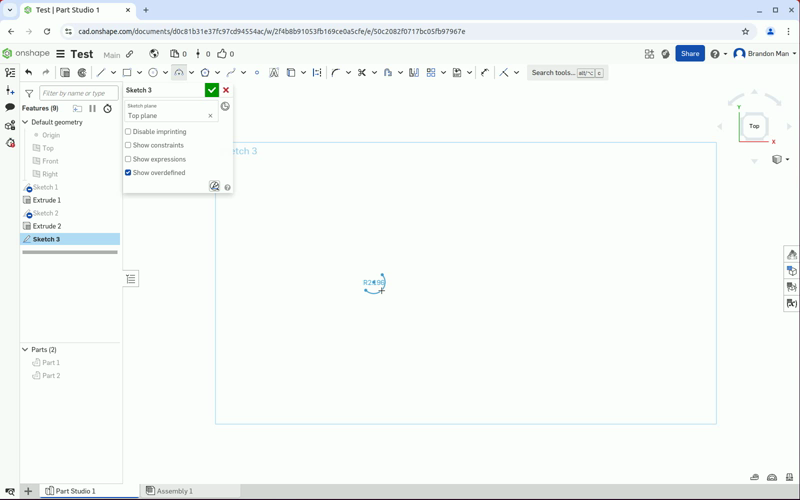
click(381, 290)
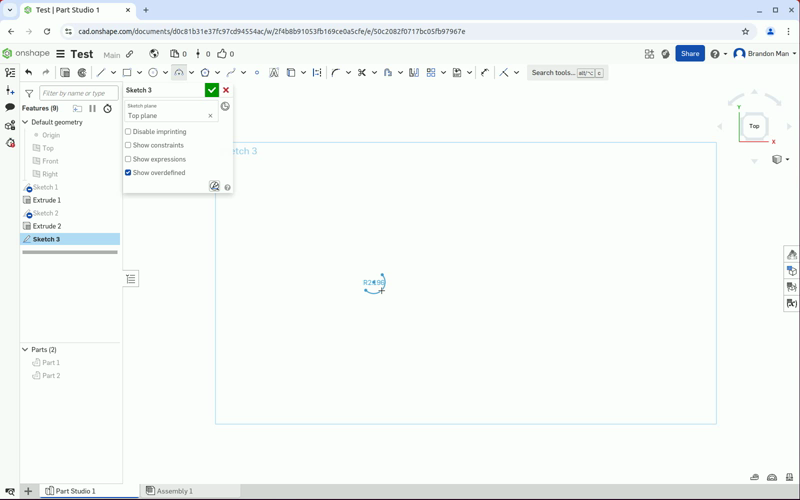
key_up(shift)
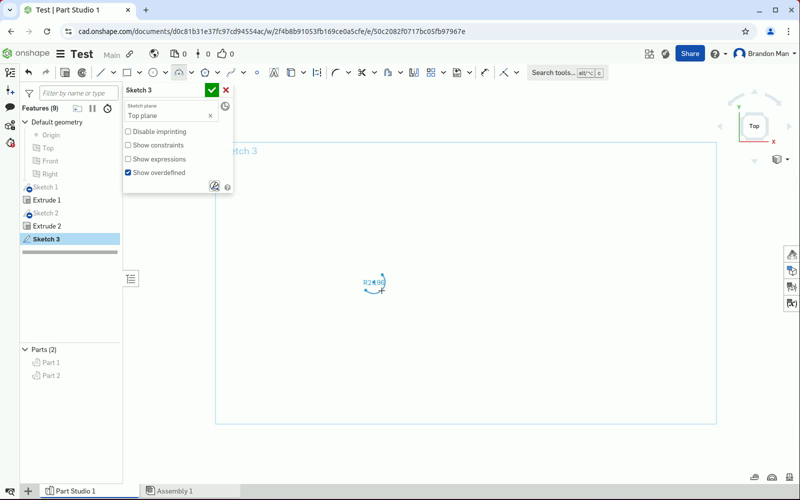
key(esc)
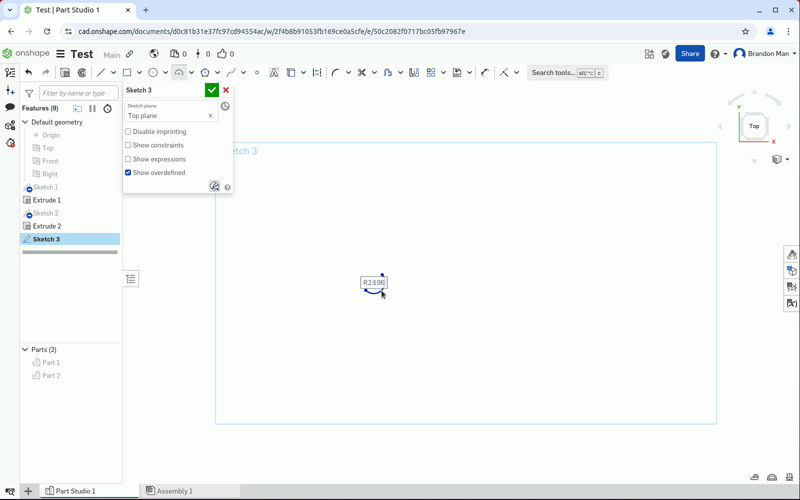
key(l)
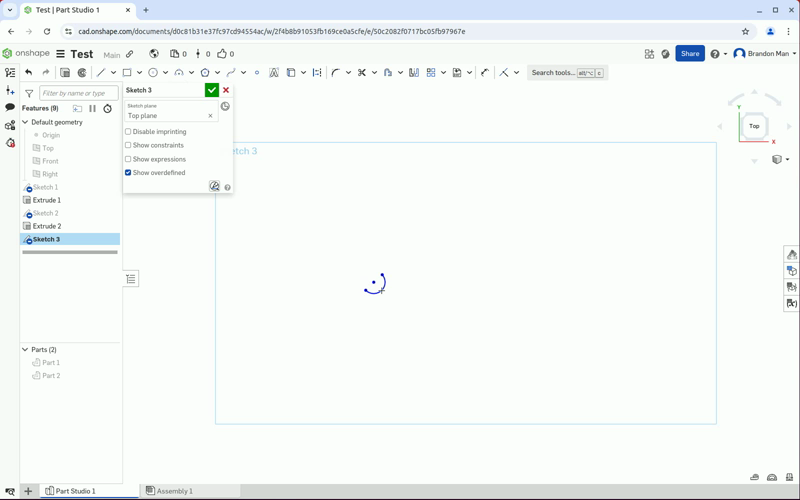
mouse_move(382, 274)
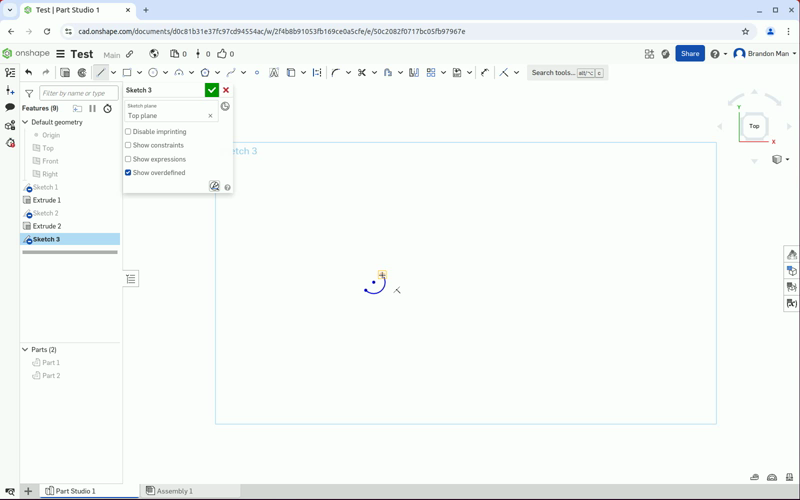
click(382, 274)
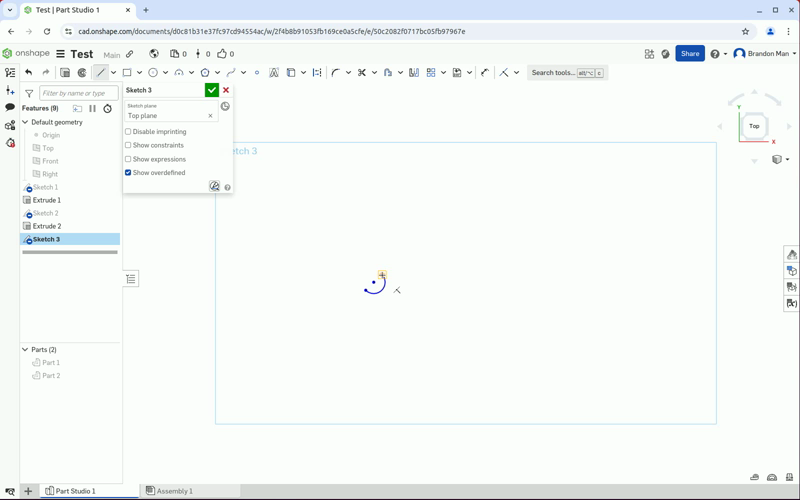
key_down(shift)
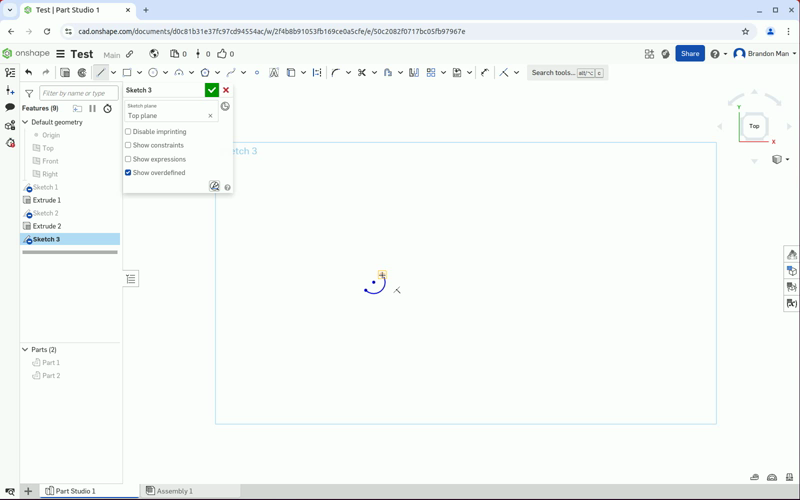
mouse_move(412, 274)
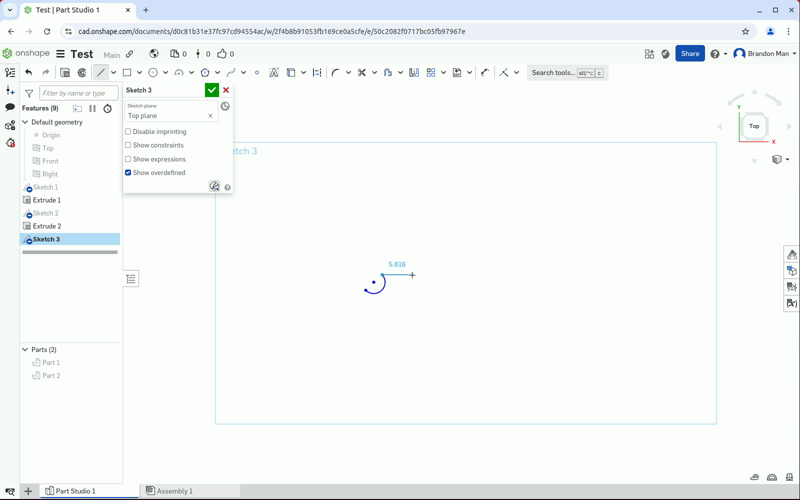
mouse_move(379, 277)
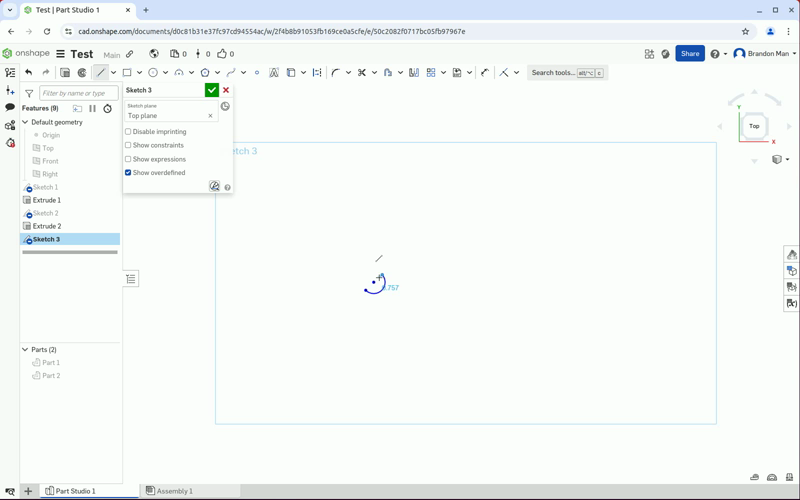
scroll(6)
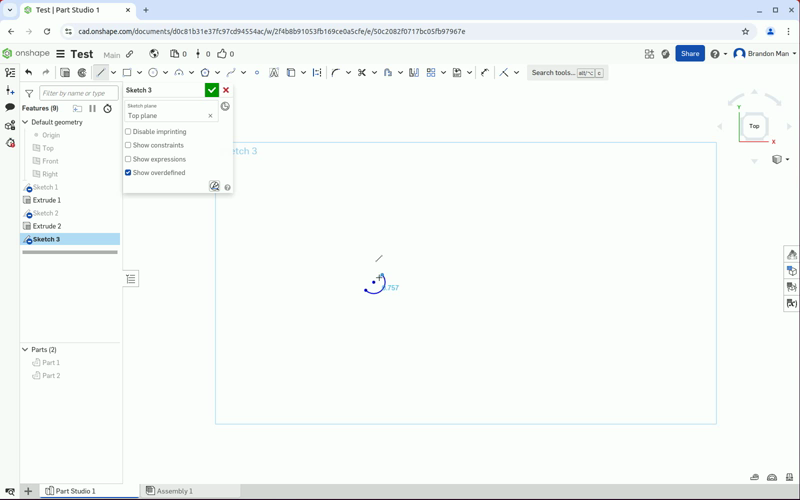
scroll(6)
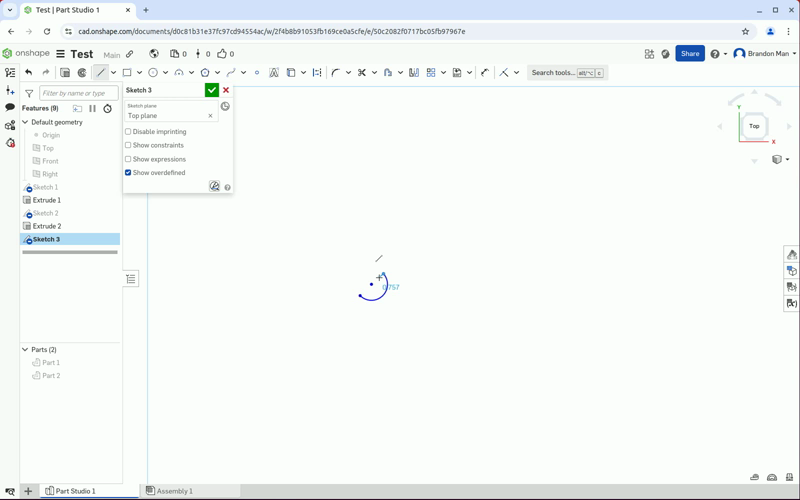
scroll(6)
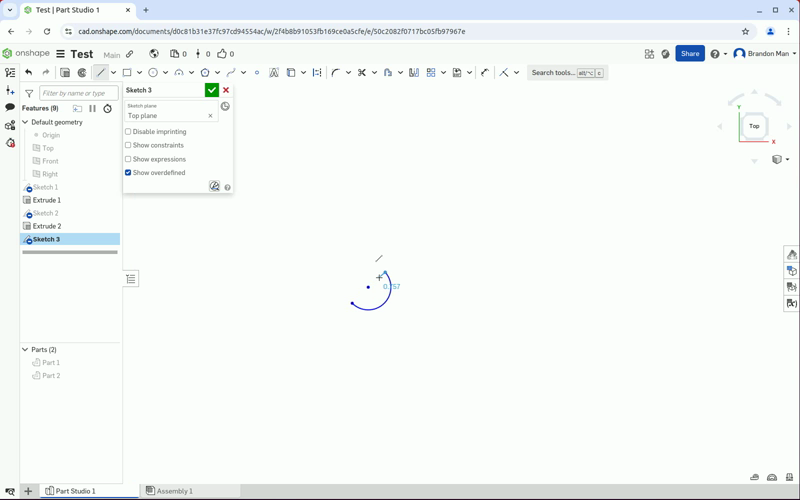
scroll(6)
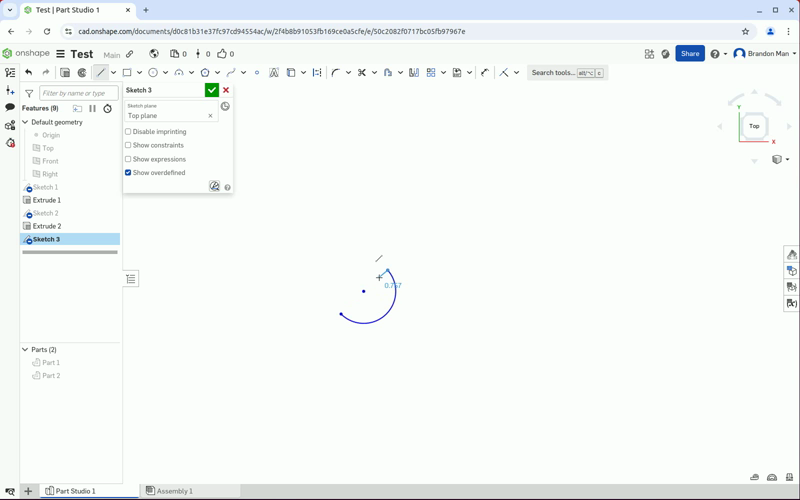
scroll(6)
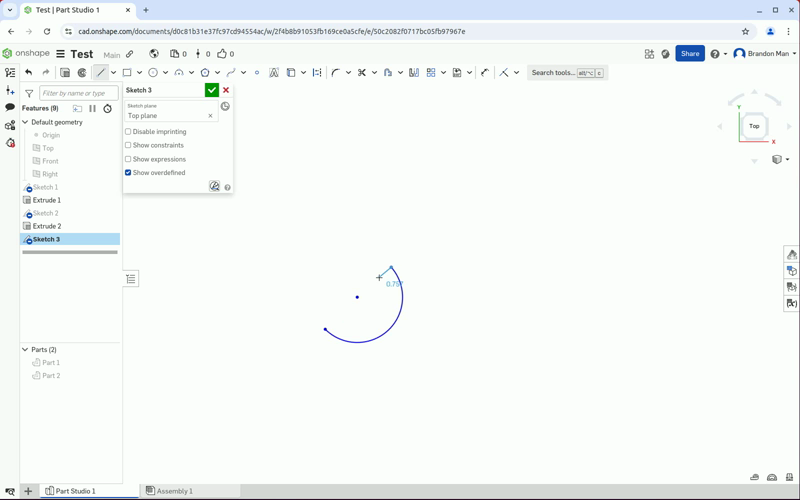
scroll(6)
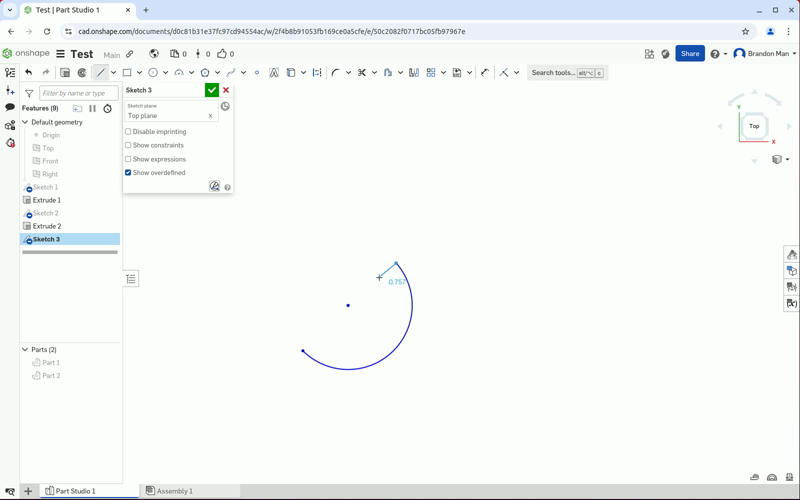
scroll(6)
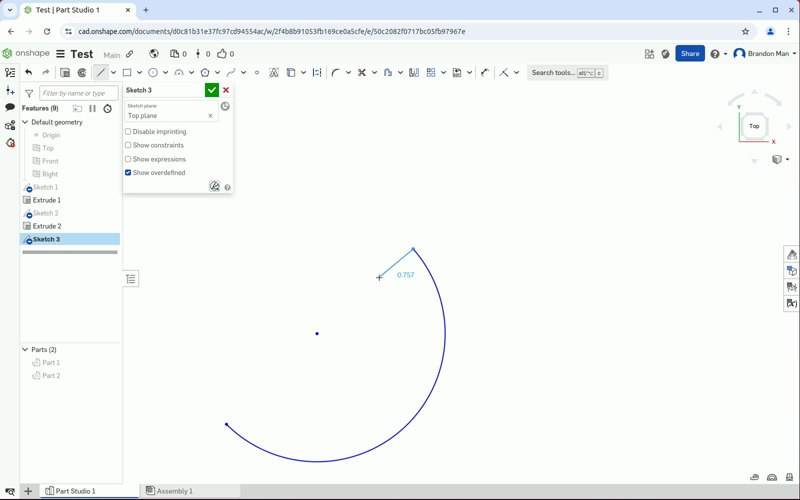
click(379, 277)
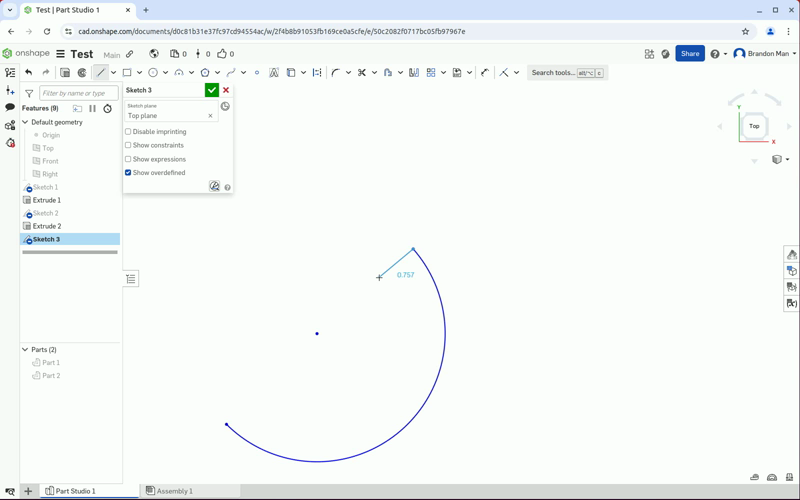
scroll(-6)
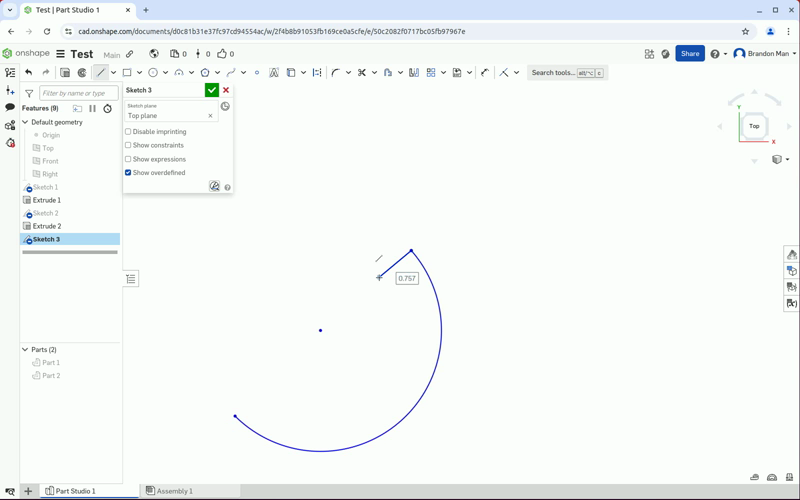
scroll(-6)
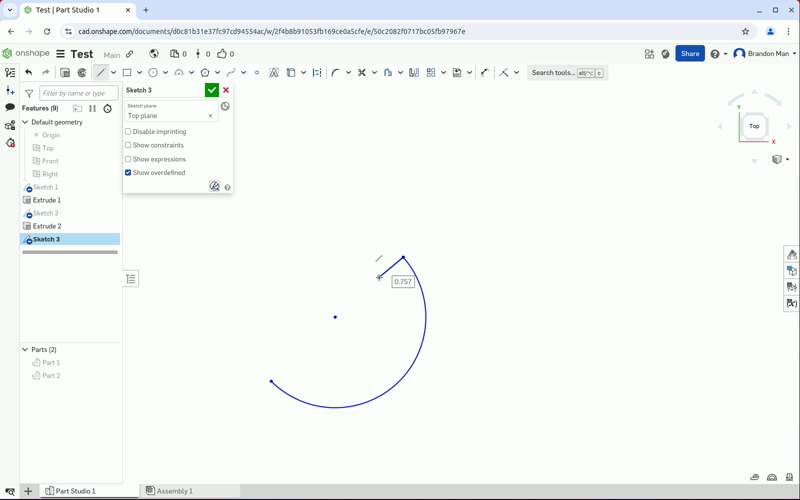
scroll(-6)
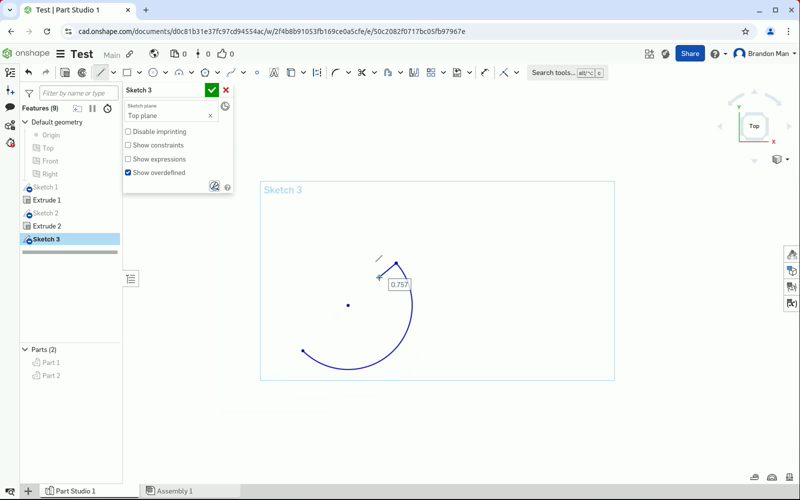
scroll(-6)
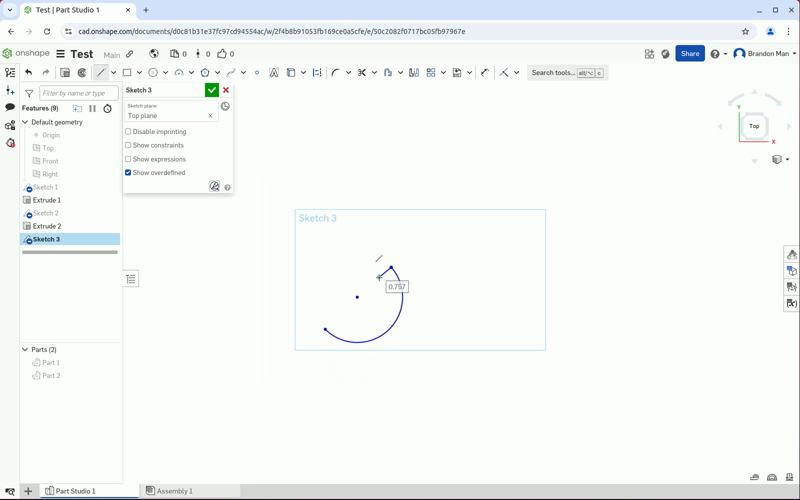
scroll(-6)
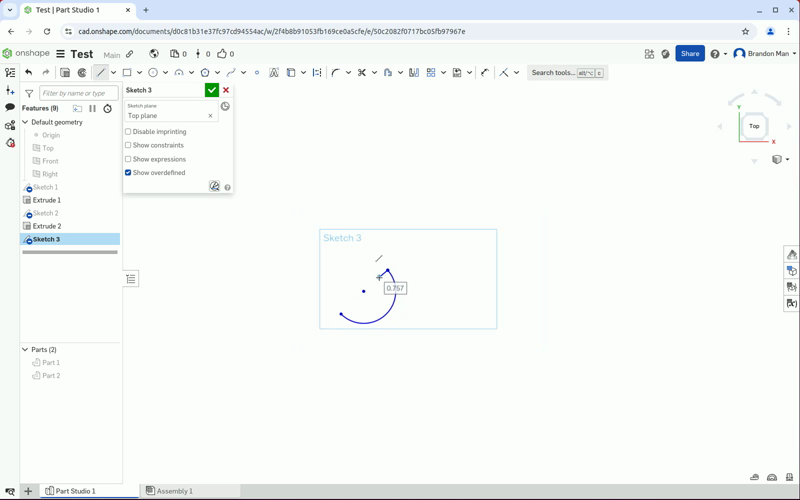
scroll(-6)
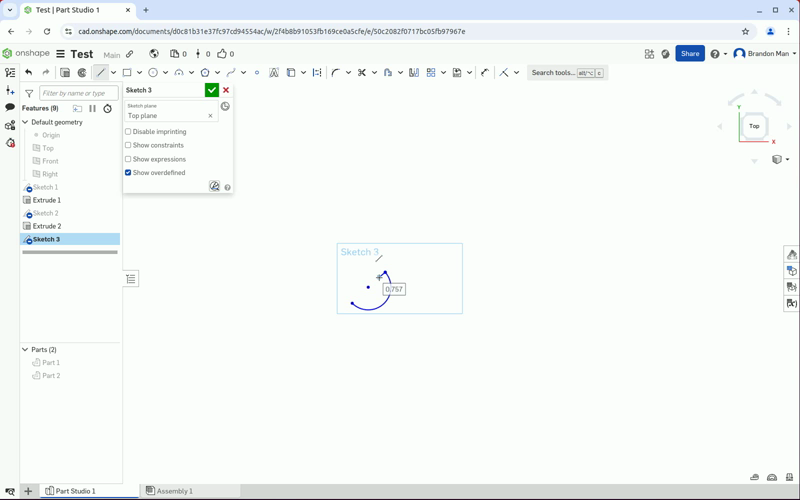
scroll(-6)
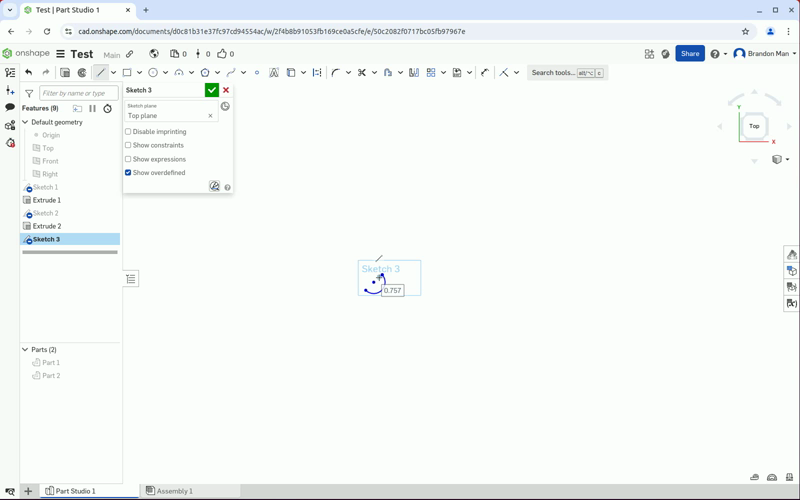
key_up(shift)
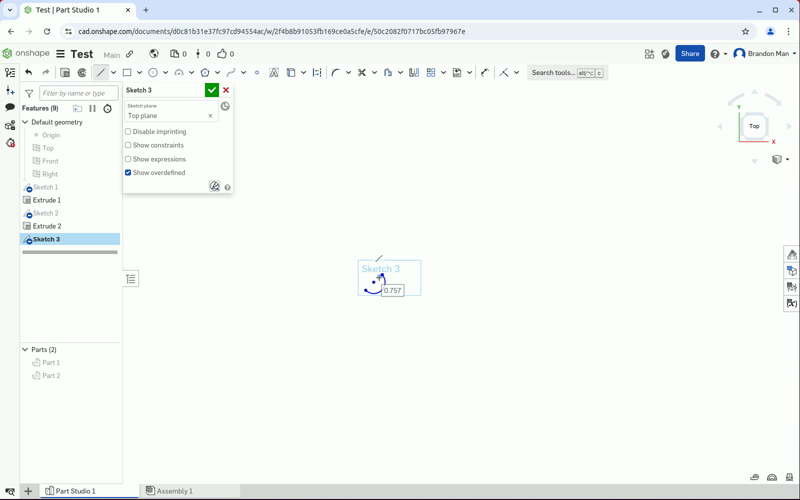
key(esc)
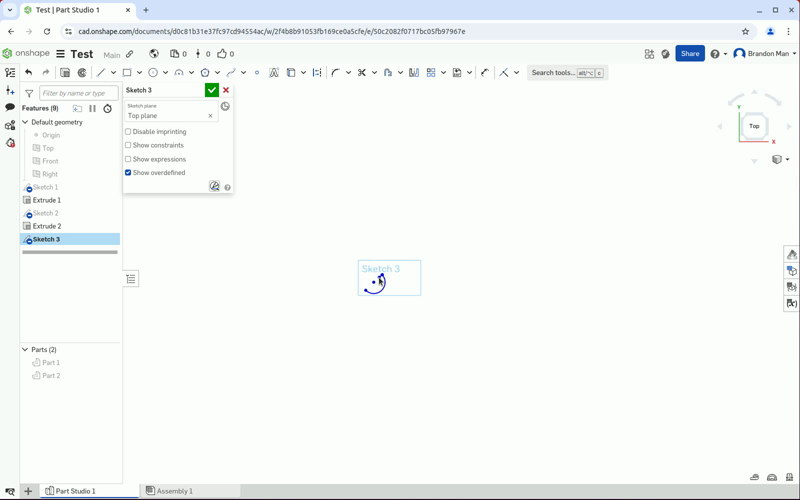
key(a)
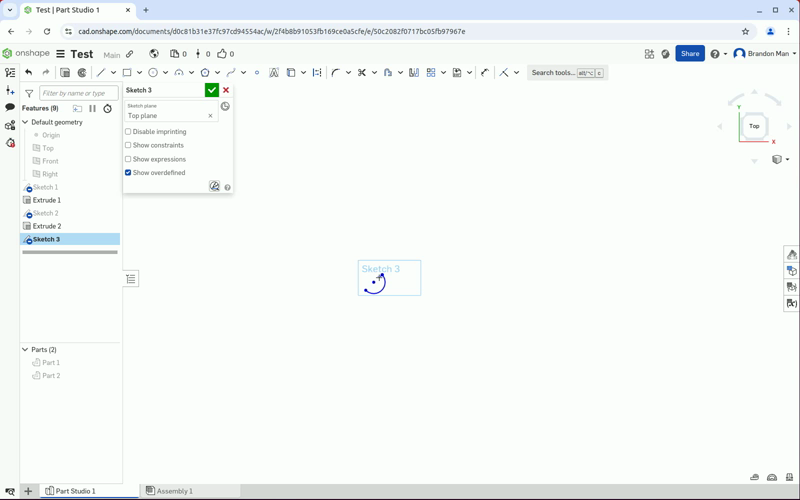
mouse_move(379, 277)
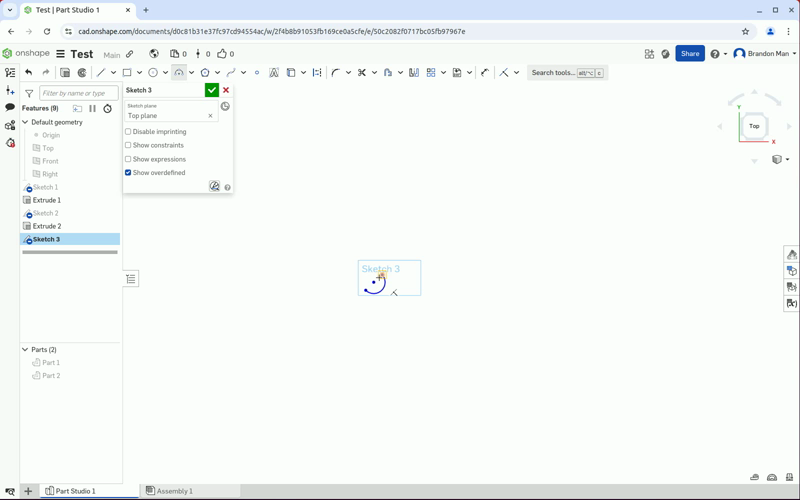
scroll(6)
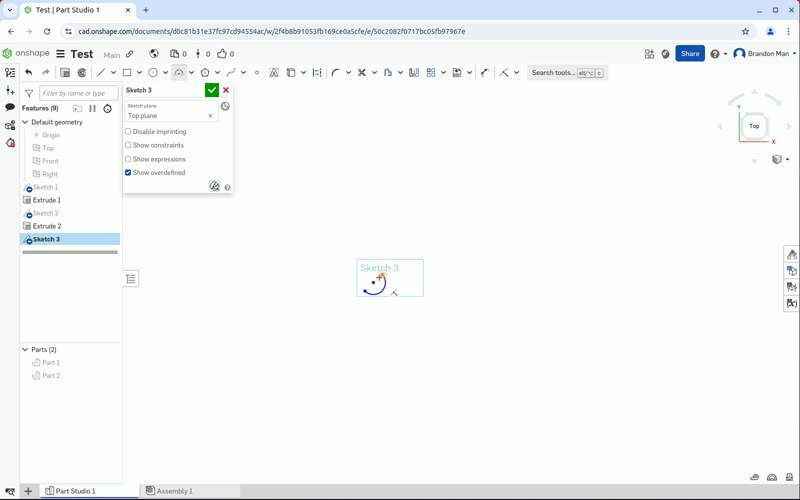
scroll(6)
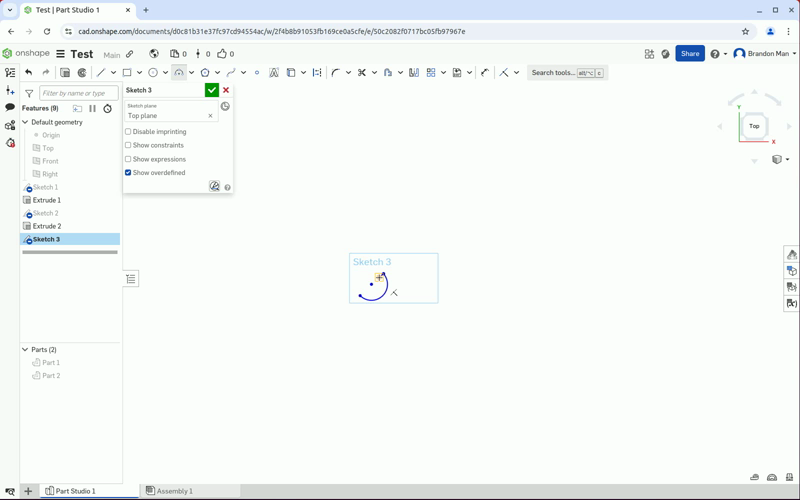
scroll(6)
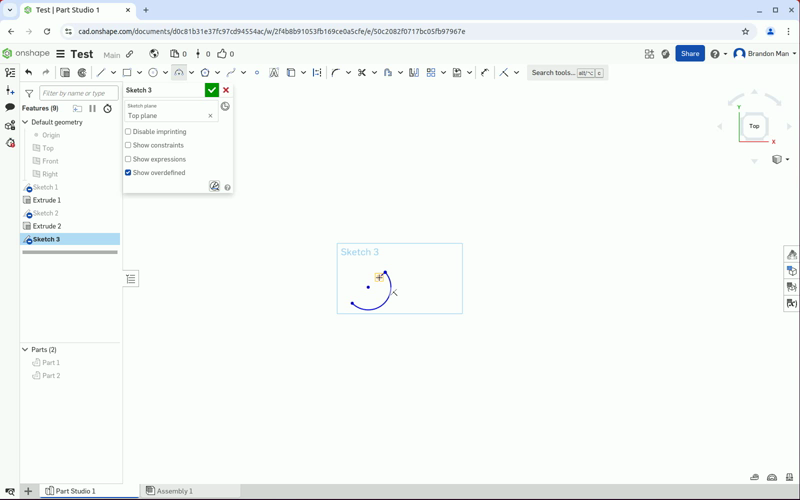
scroll(6)
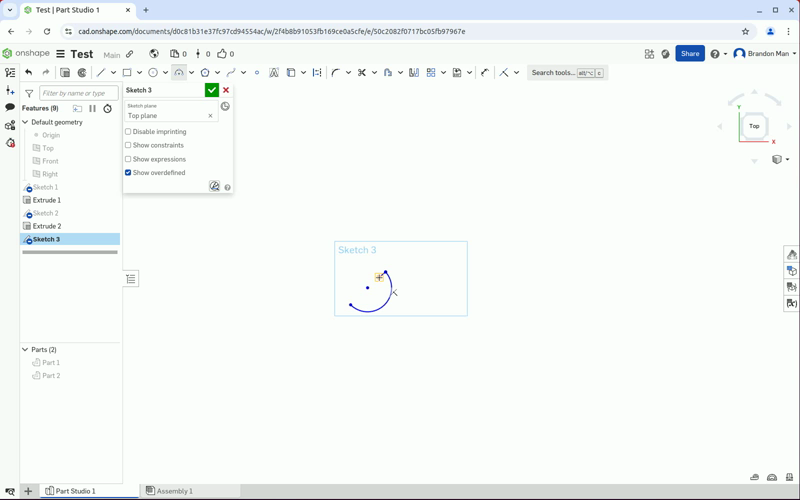
scroll(6)
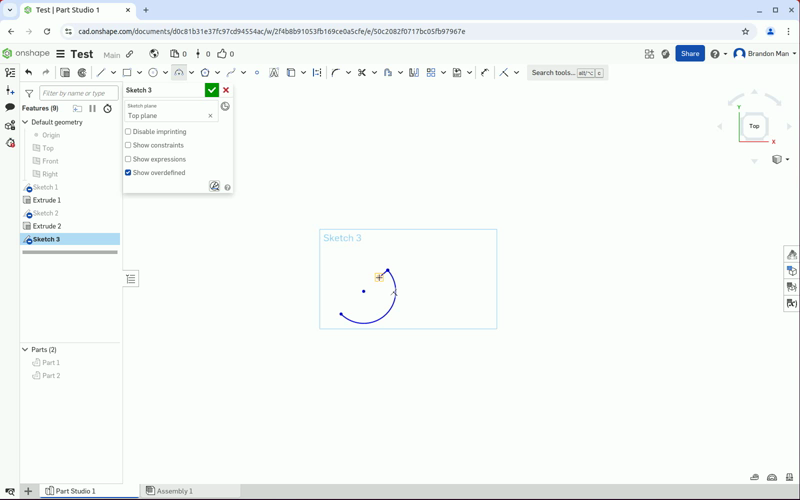
scroll(6)
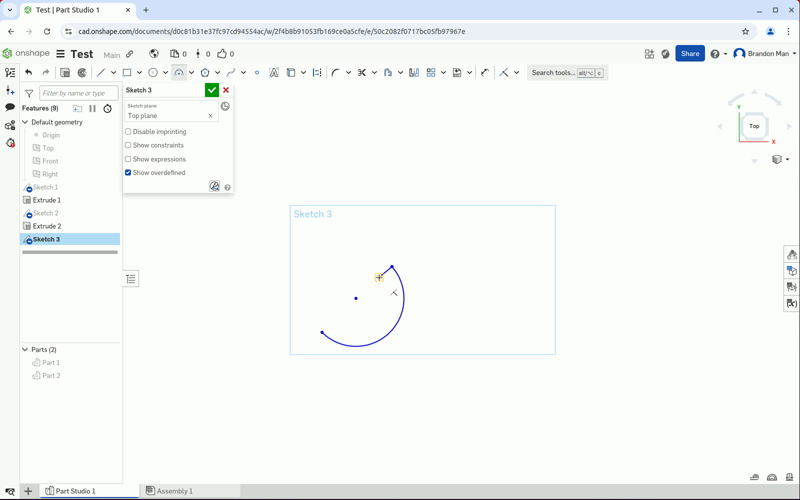
scroll(6)
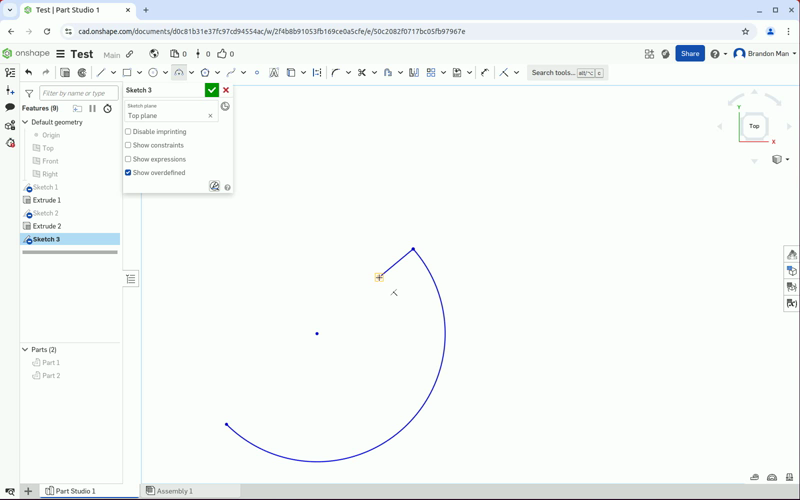
click(379, 277)
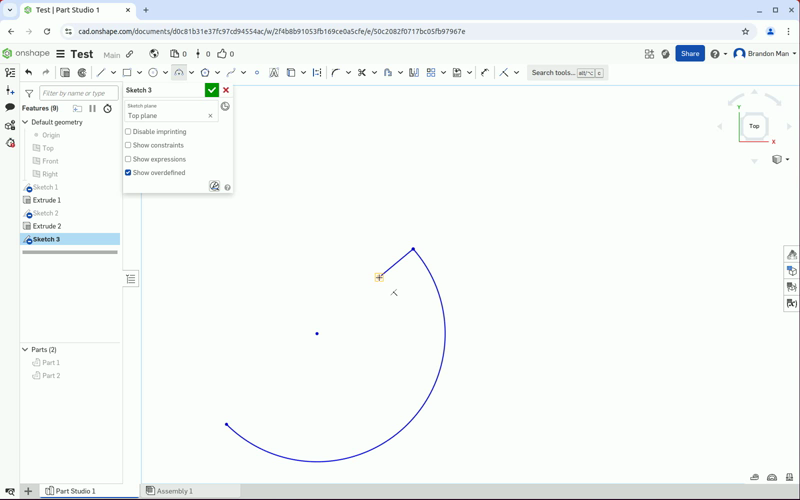
scroll(-6)
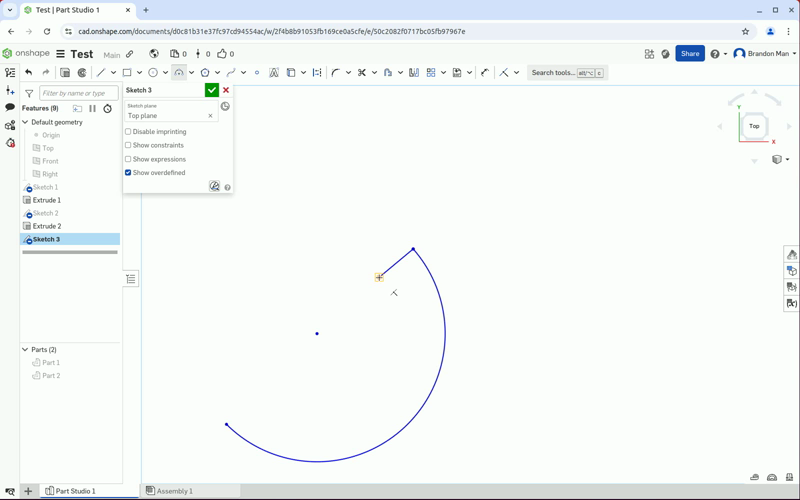
scroll(-6)
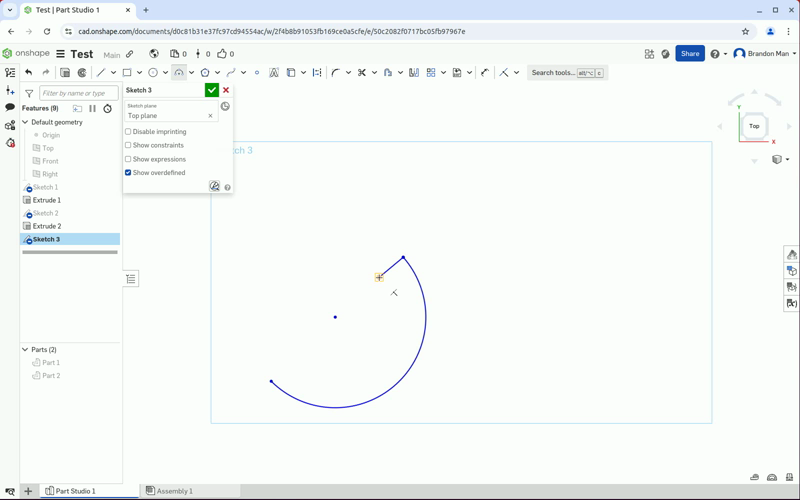
scroll(-6)
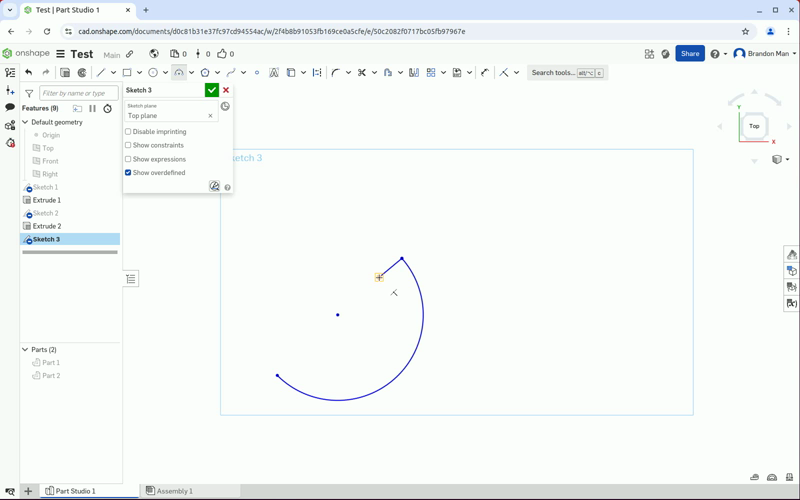
scroll(-6)
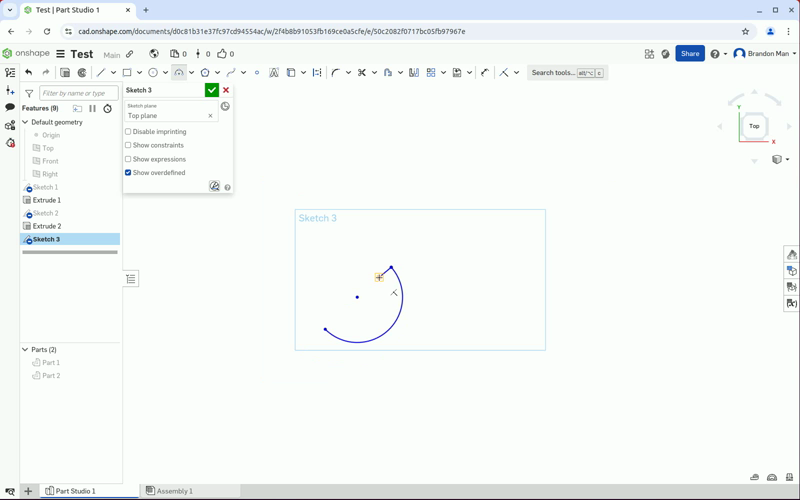
scroll(-6)
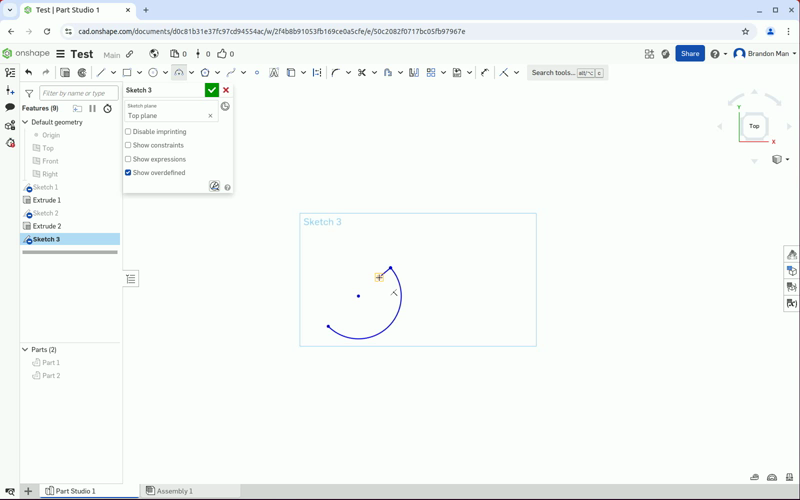
scroll(-6)
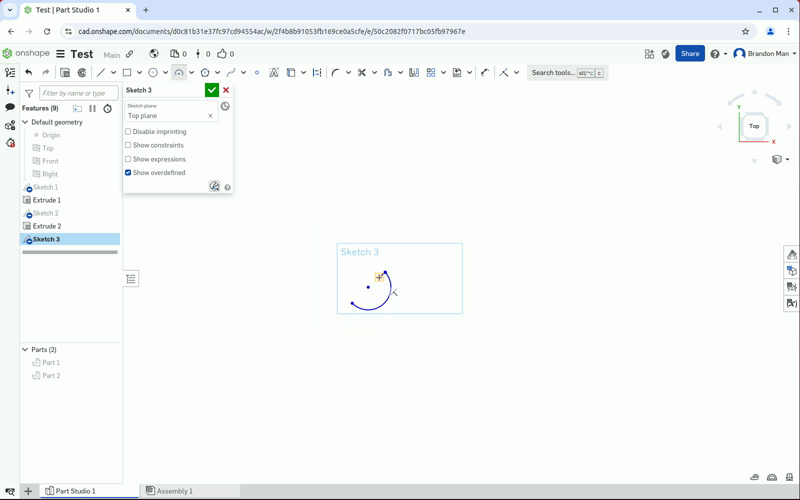
scroll(-6)
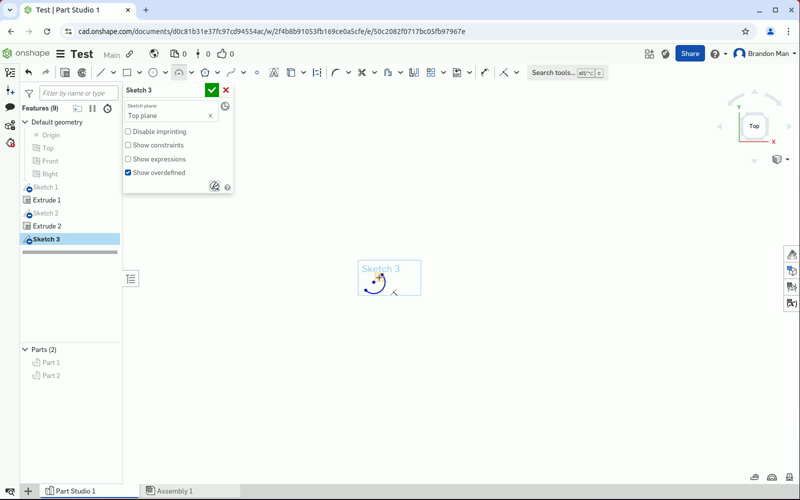
key_down(shift)
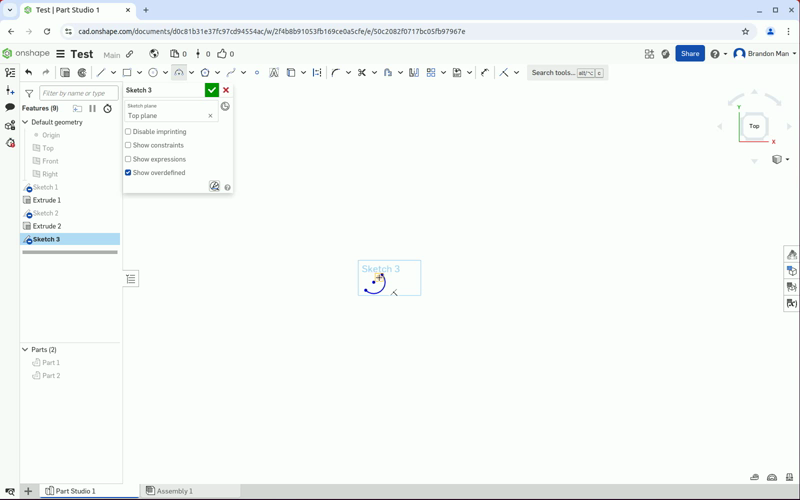
mouse_move(368, 287)
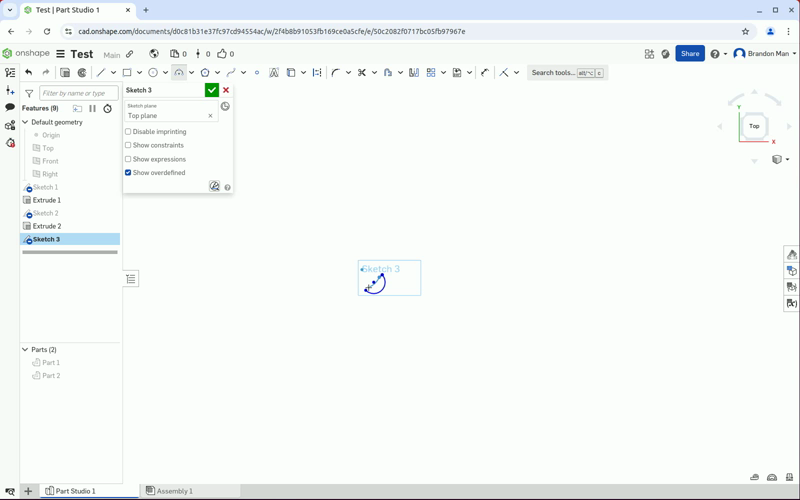
scroll(6)
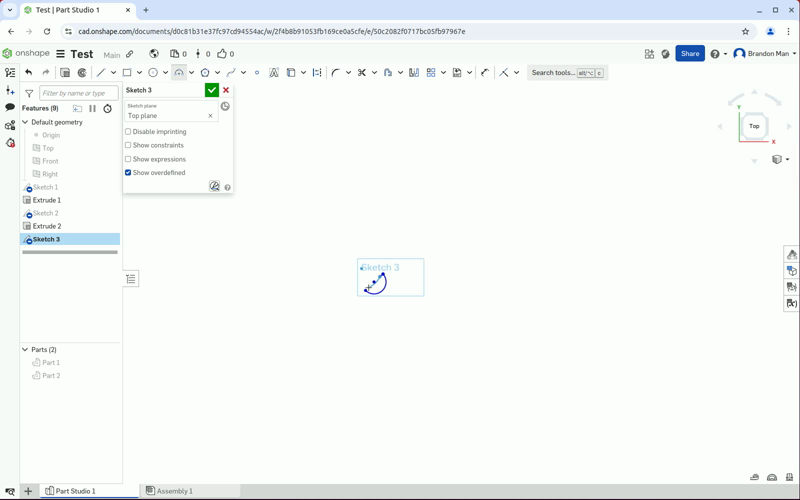
scroll(6)
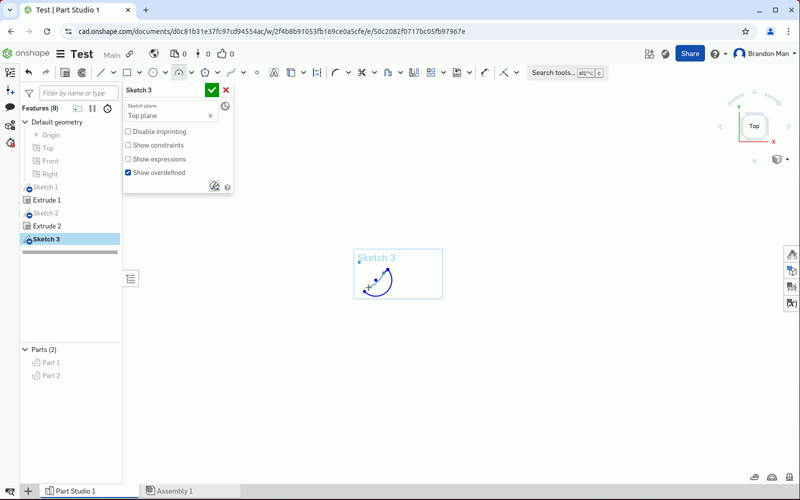
scroll(6)
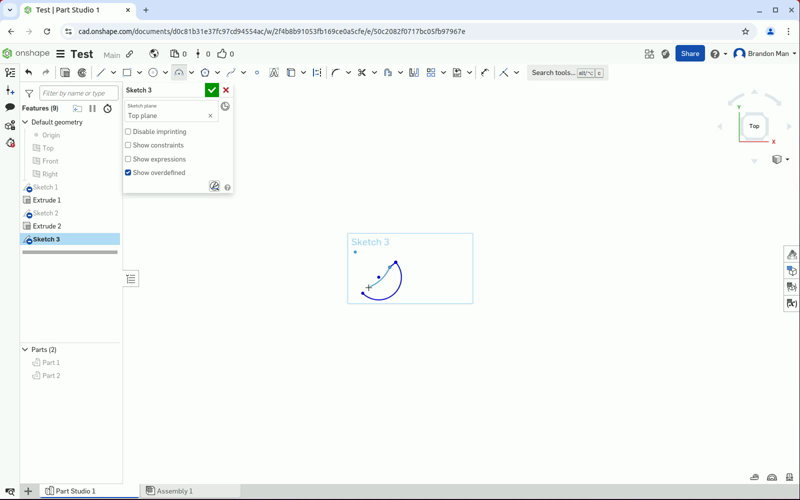
scroll(6)
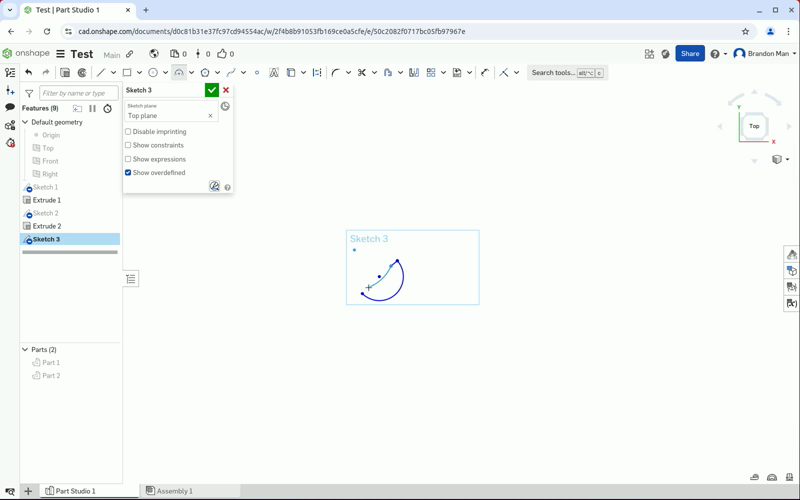
scroll(6)
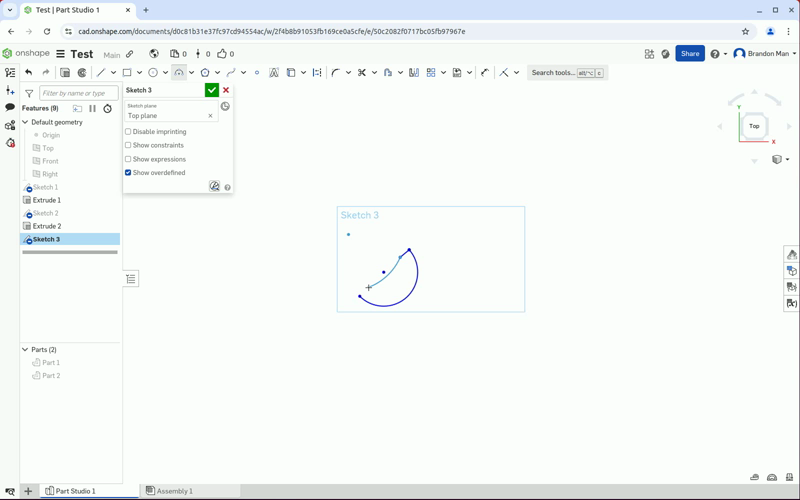
scroll(6)
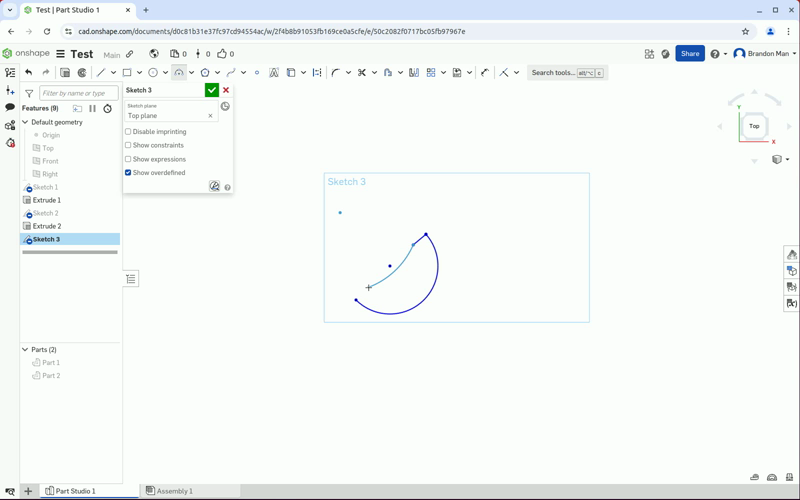
scroll(6)
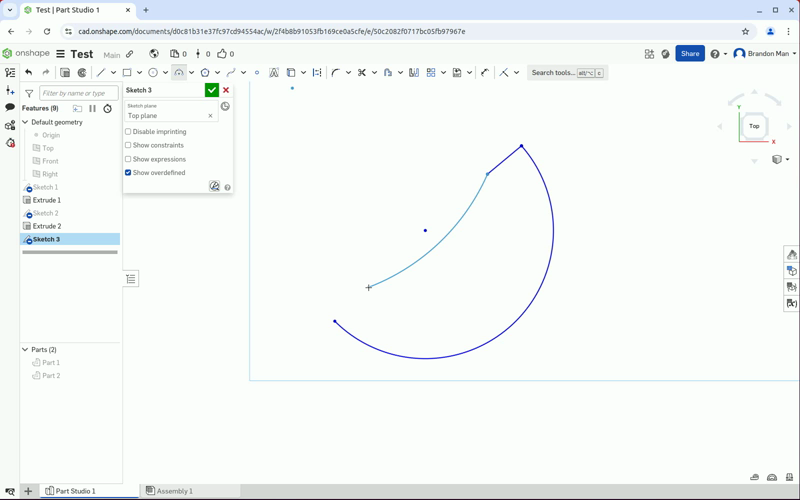
click(368, 287)
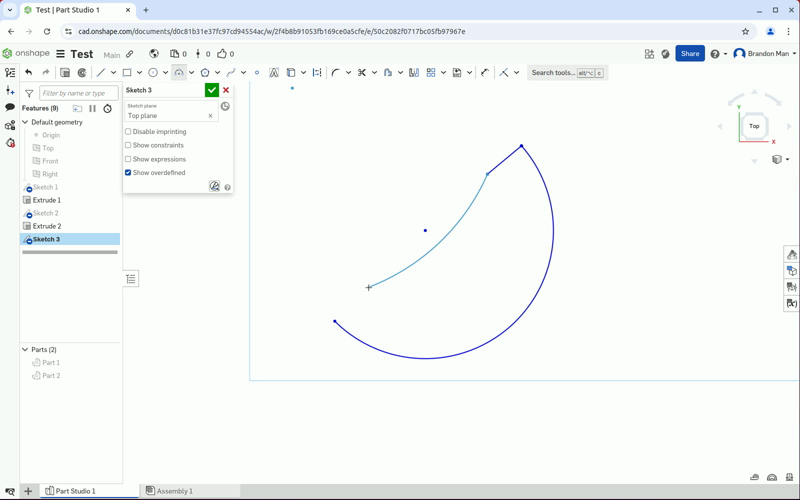
scroll(-6)
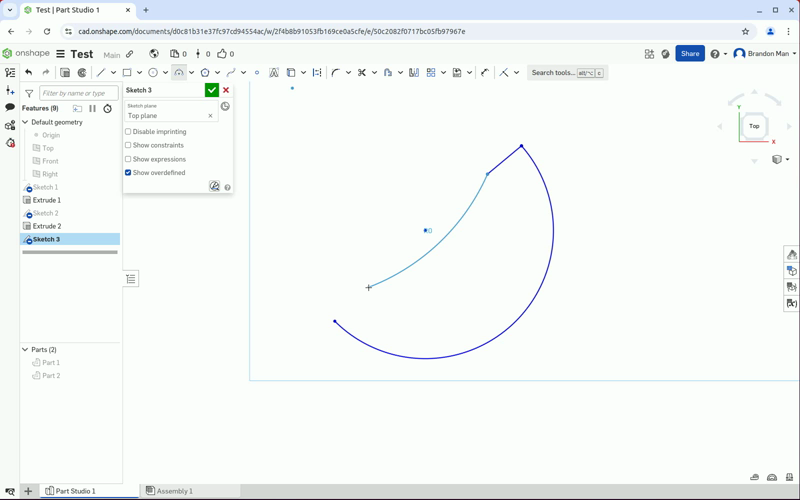
scroll(-6)
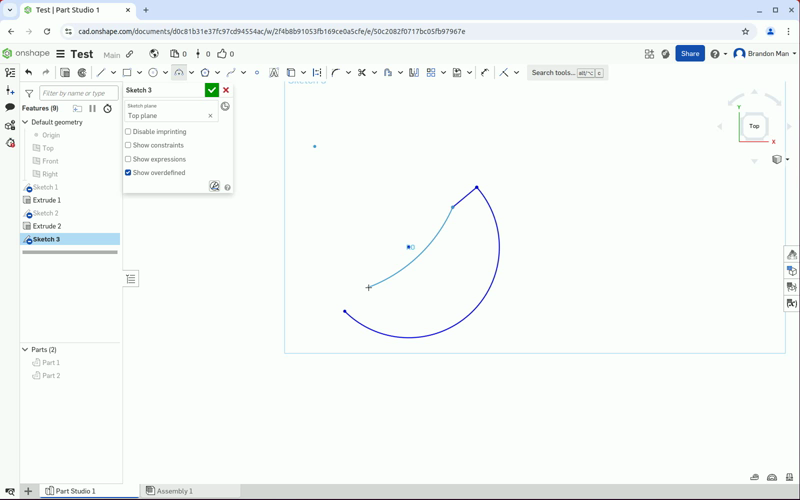
scroll(-6)
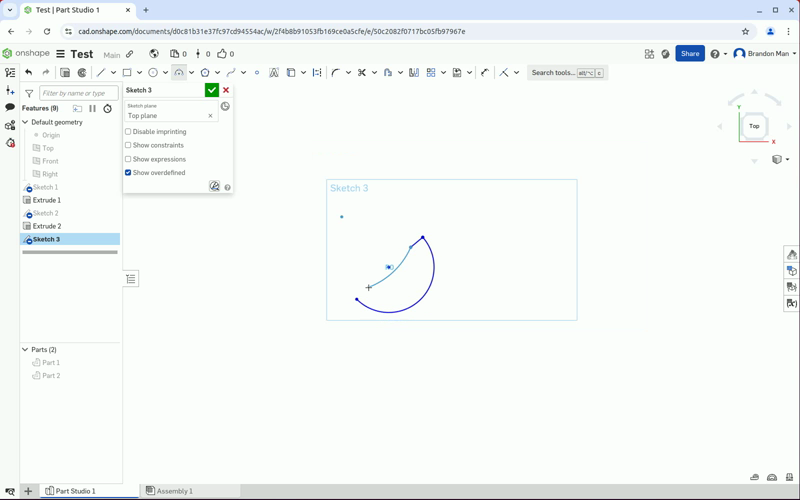
scroll(-6)
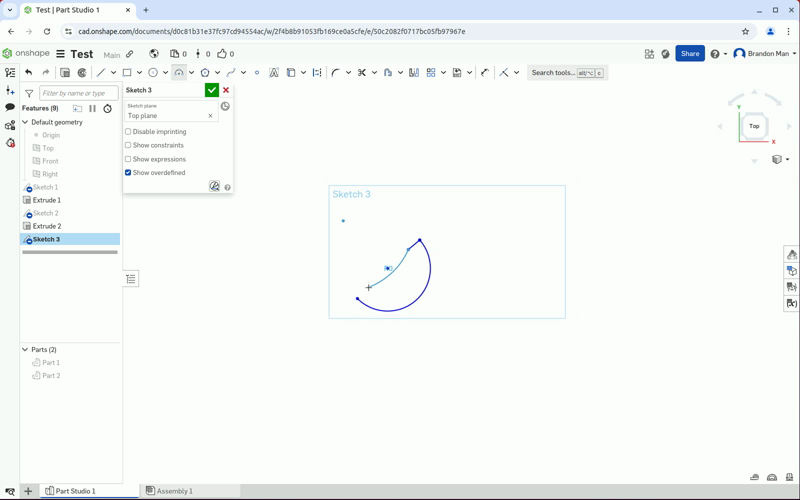
scroll(-6)
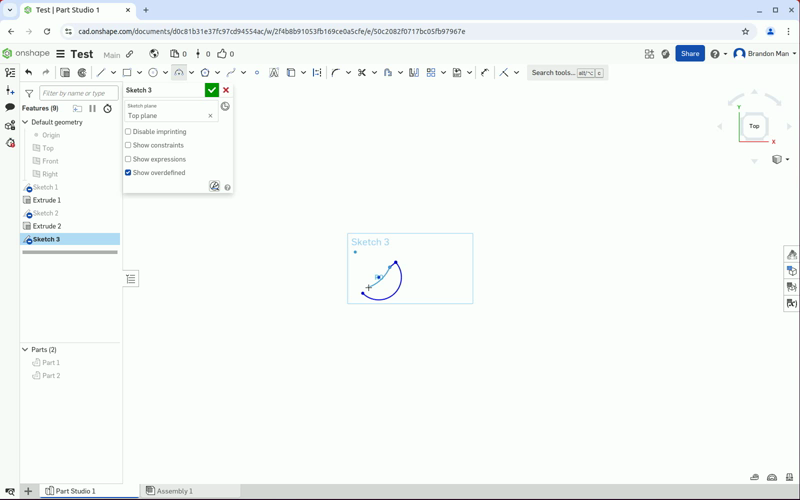
scroll(-6)
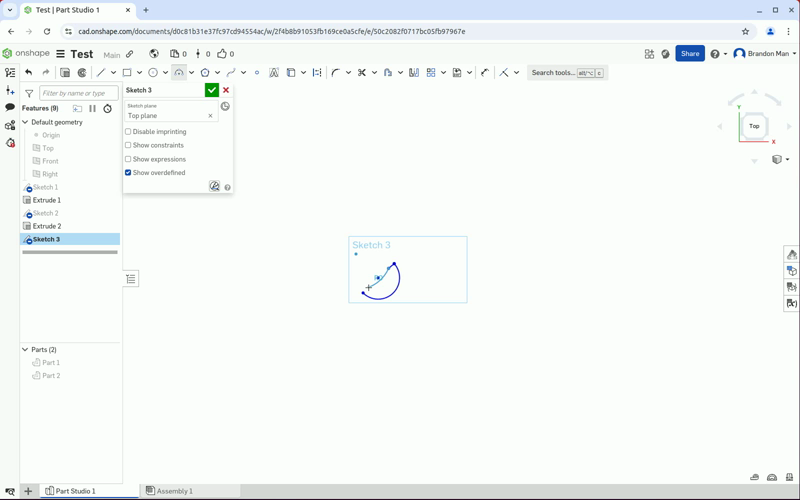
scroll(-6)
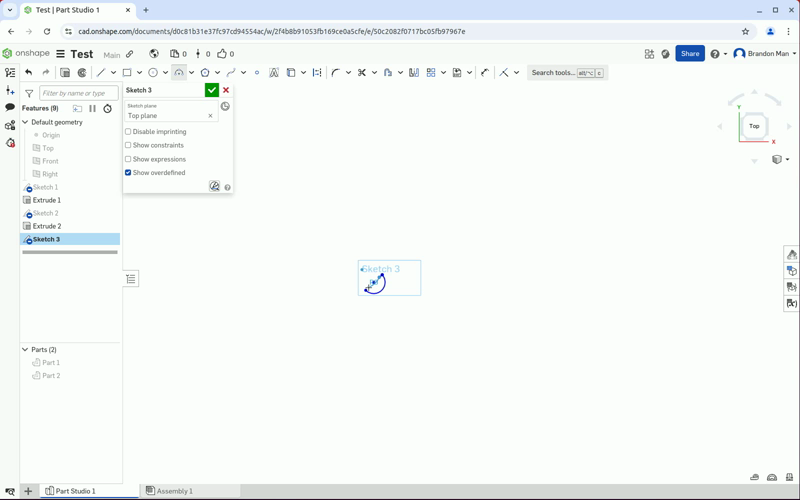
mouse_move(379, 288)
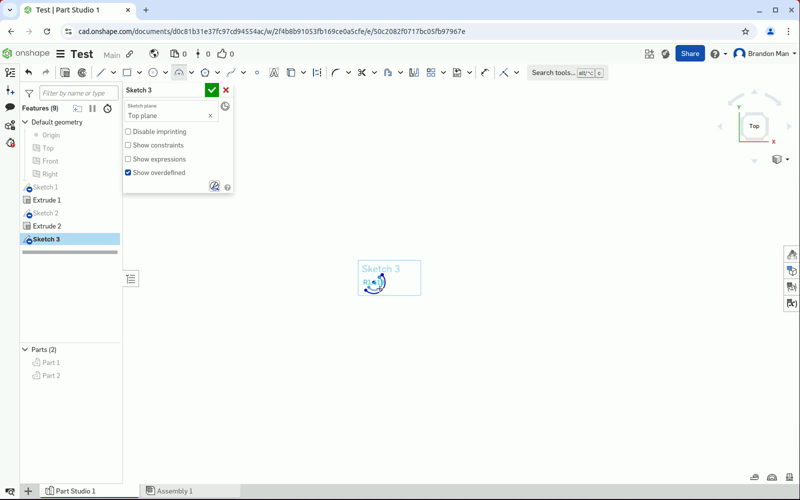
scroll(6)
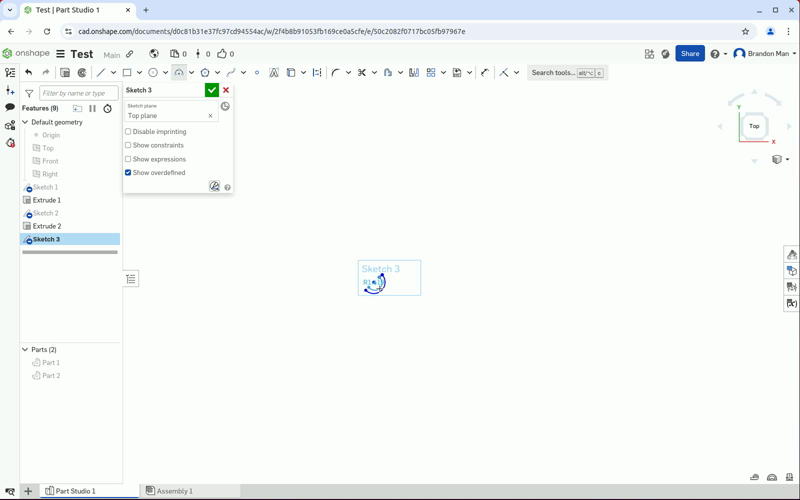
scroll(6)
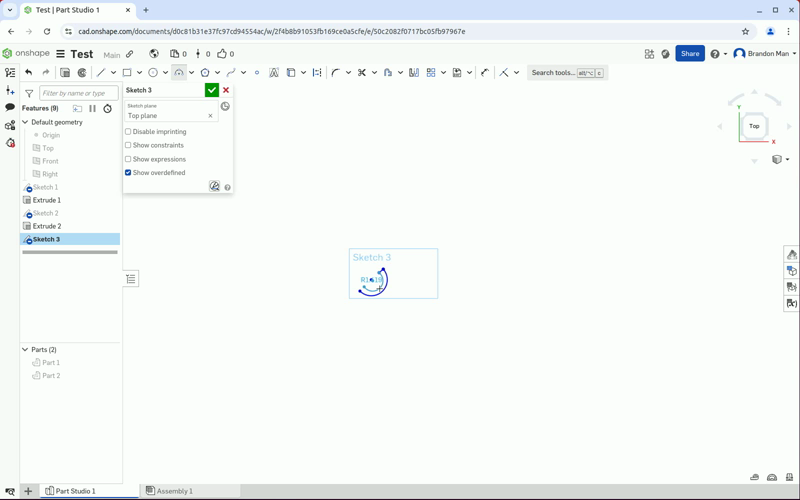
scroll(6)
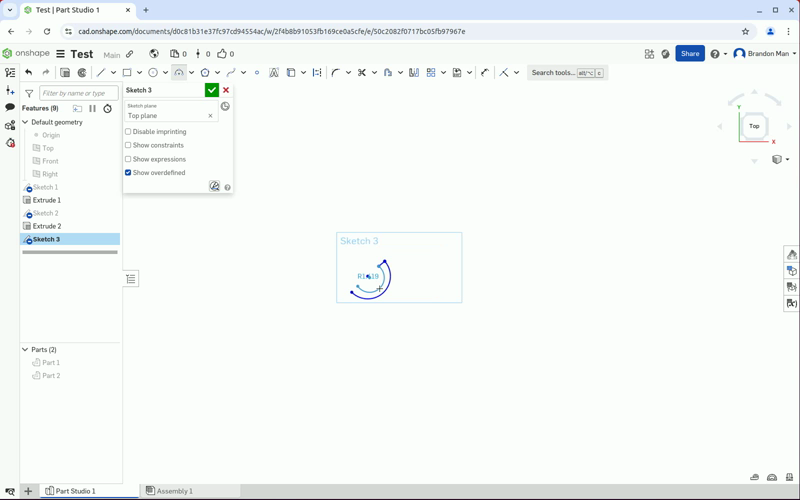
scroll(6)
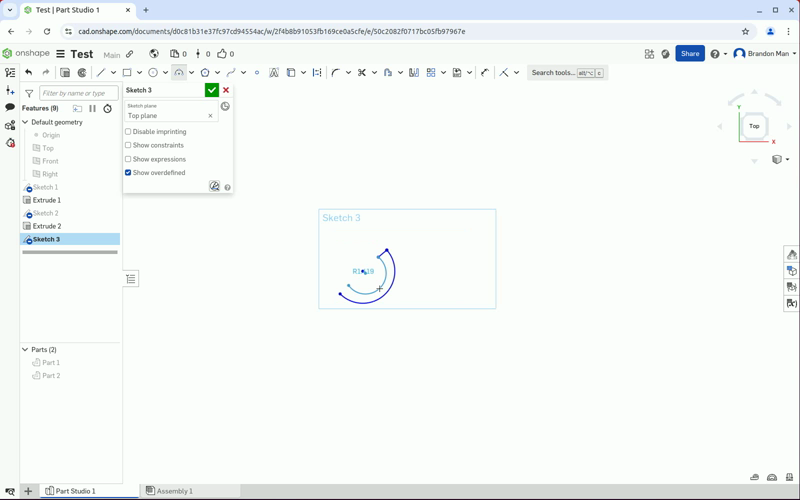
scroll(6)
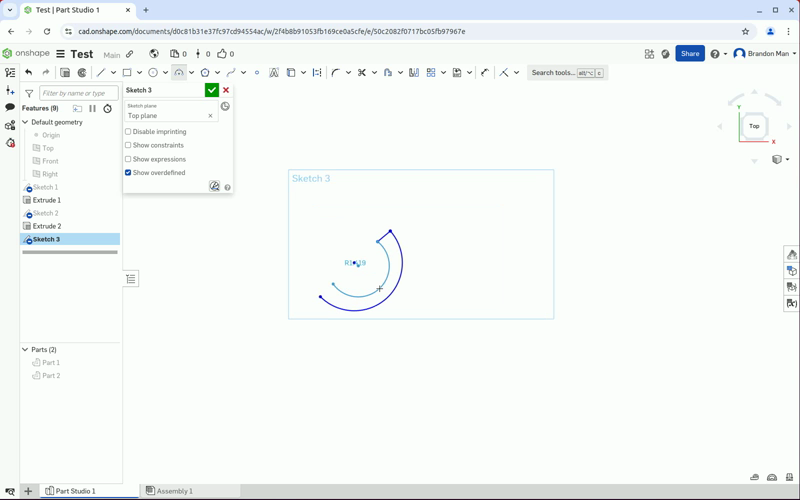
scroll(6)
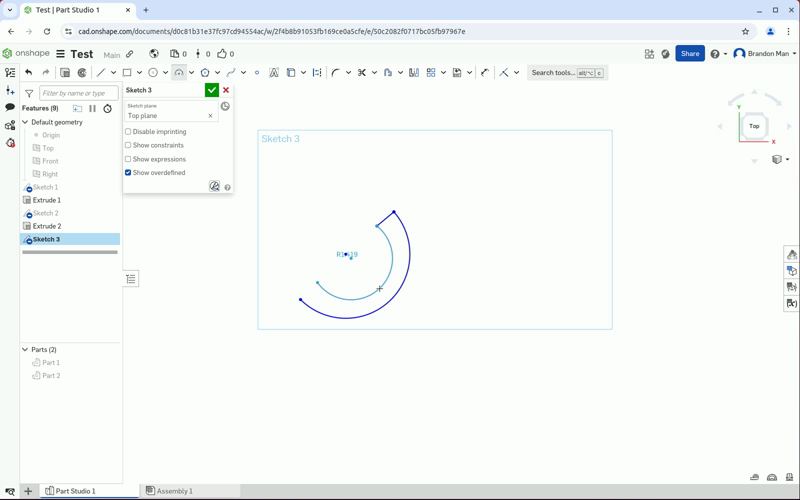
scroll(6)
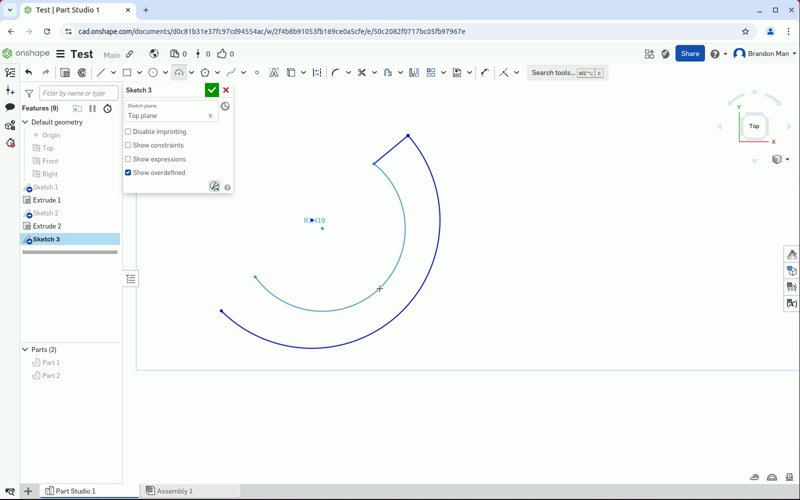
click(379, 288)
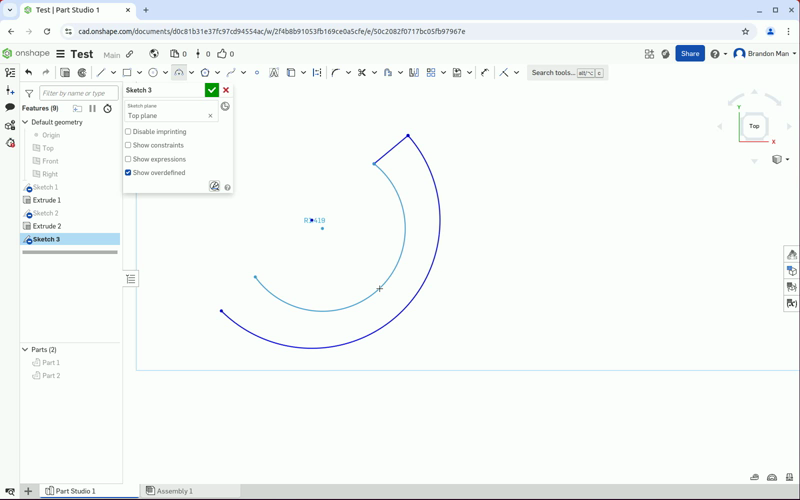
scroll(-6)
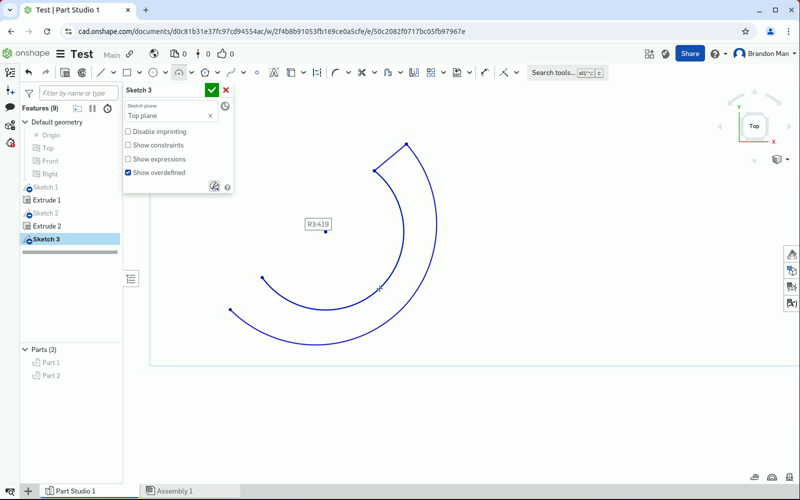
scroll(-6)
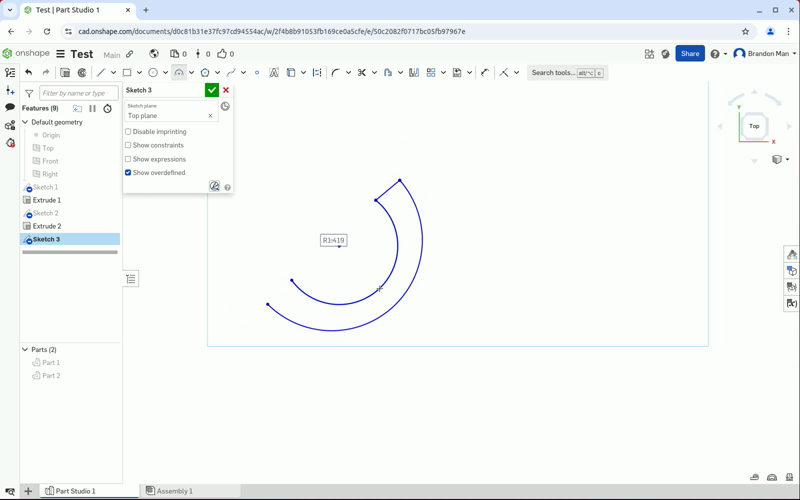
scroll(-6)
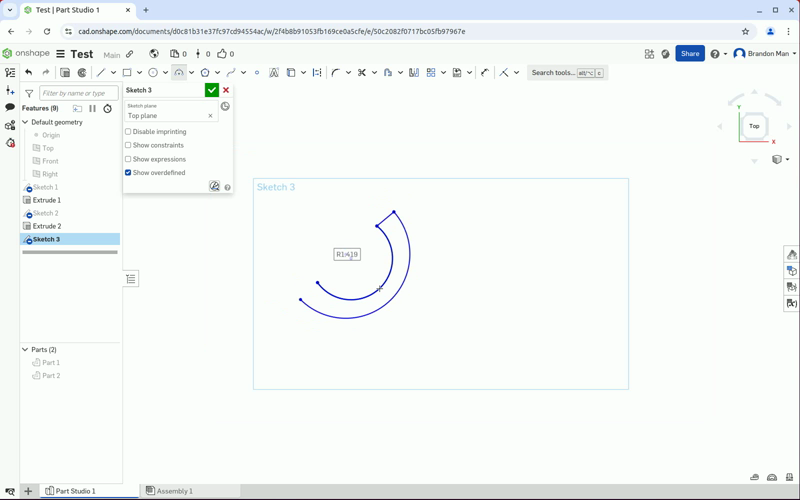
scroll(-6)
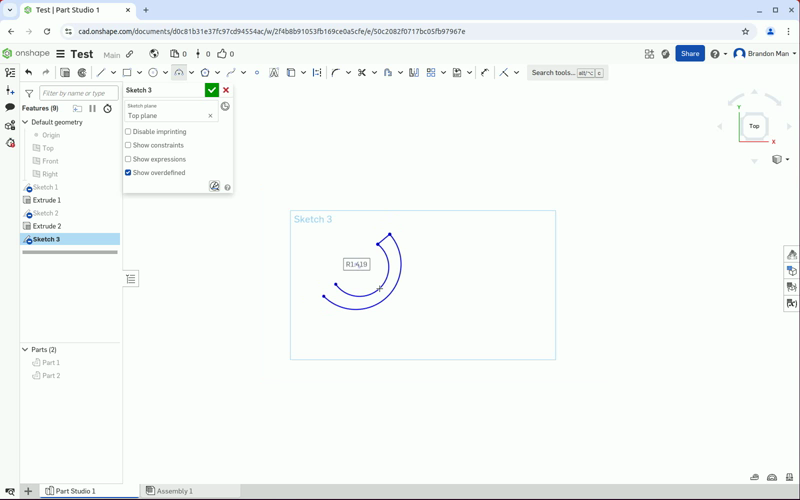
scroll(-6)
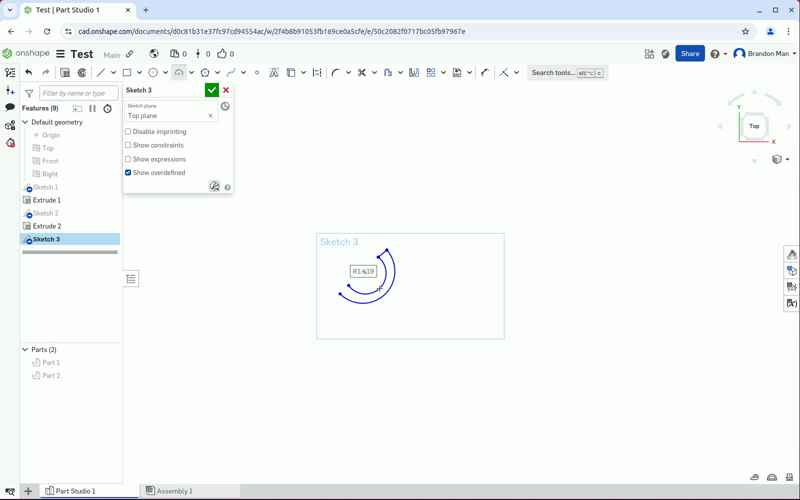
scroll(-6)
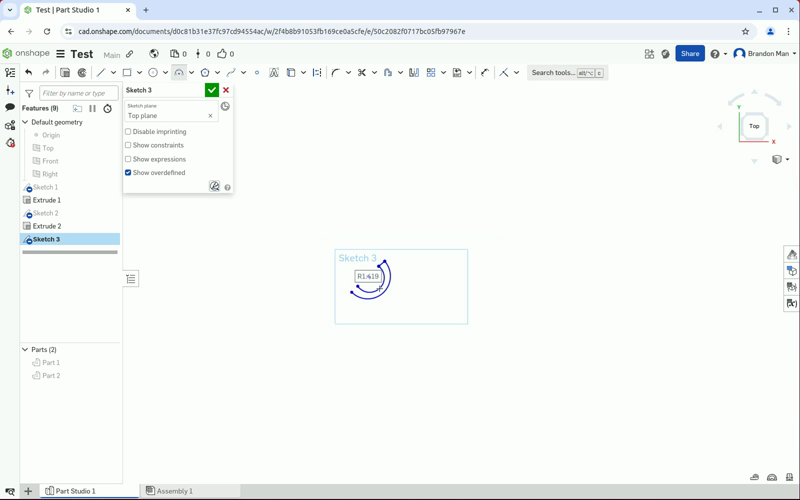
scroll(-6)
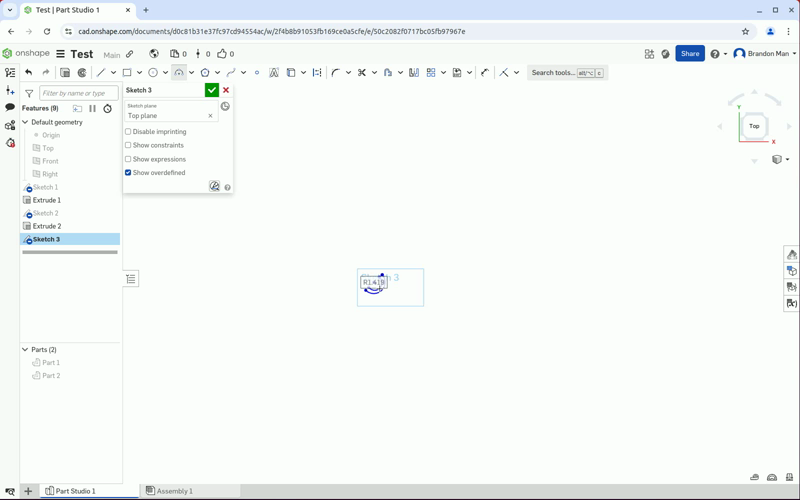
key_up(shift)
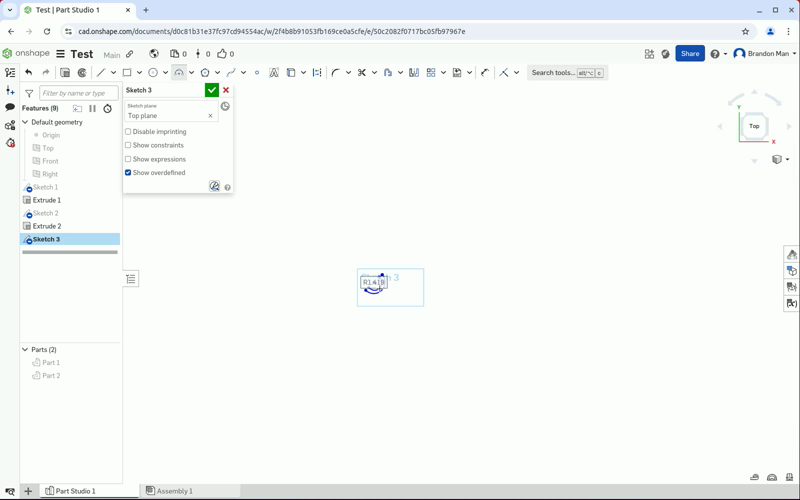
key(esc)
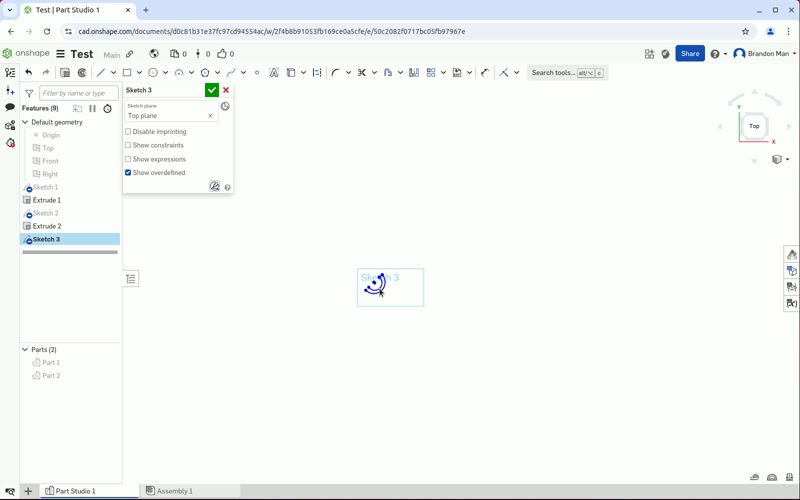
key(l)
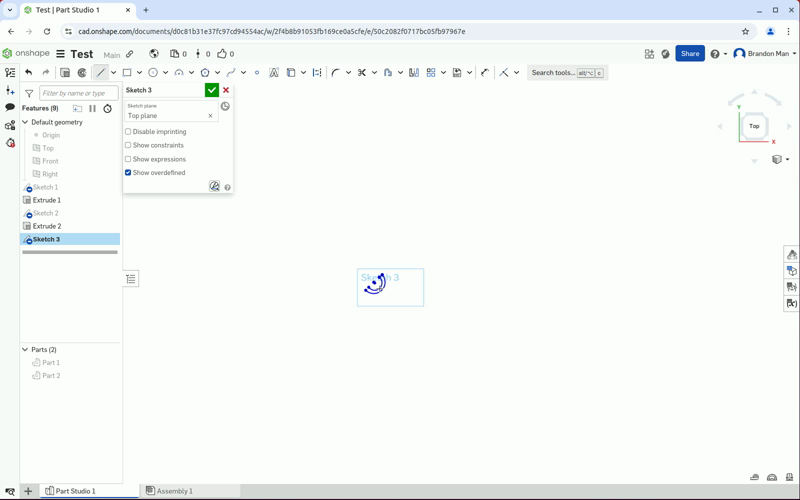
mouse_move(368, 287)
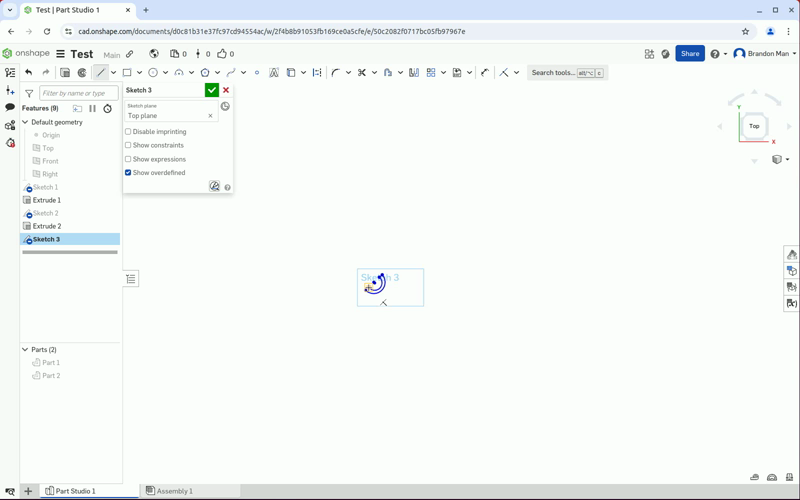
scroll(6)
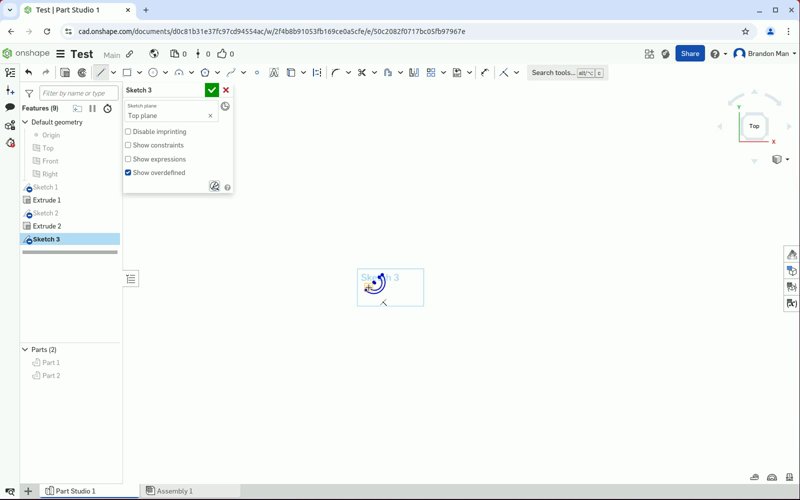
scroll(6)
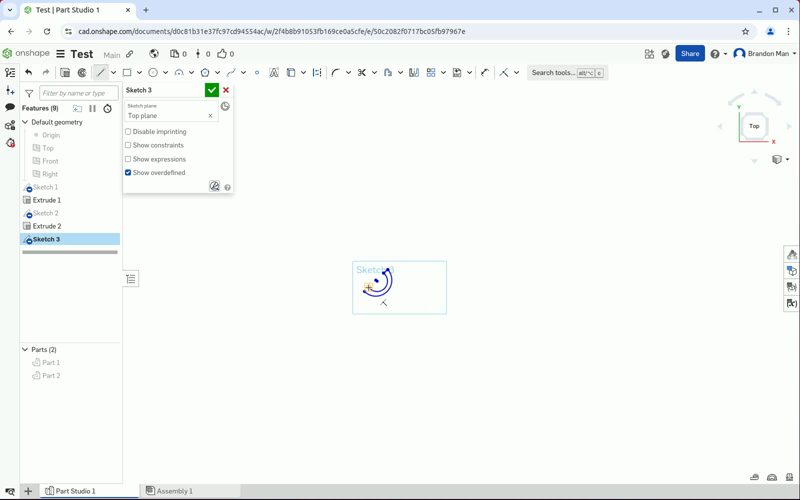
scroll(6)
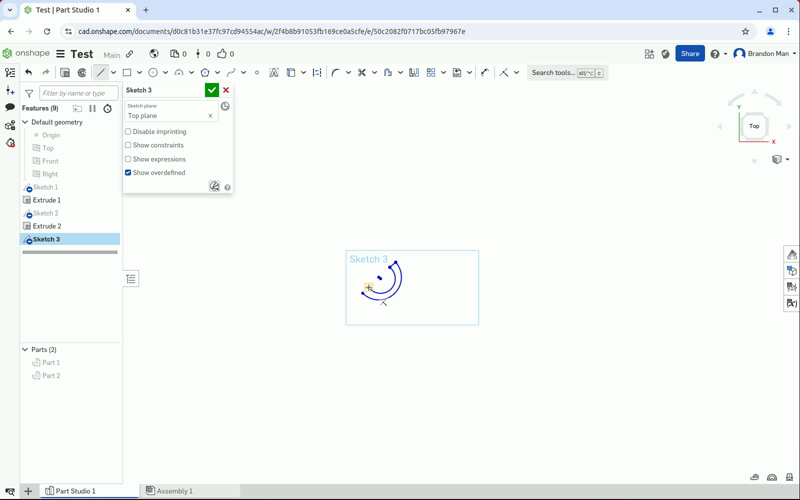
scroll(6)
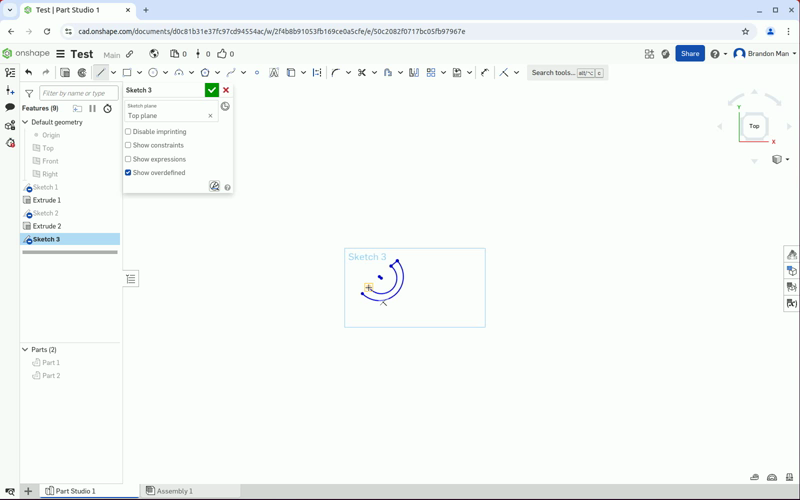
scroll(6)
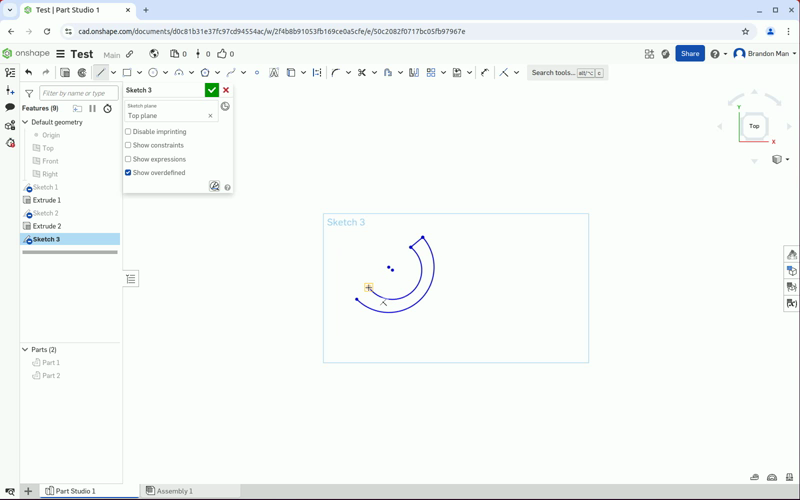
scroll(6)
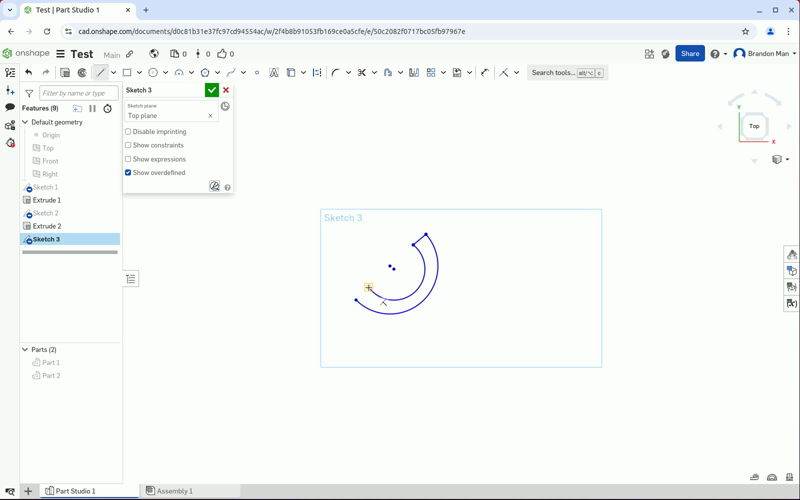
scroll(6)
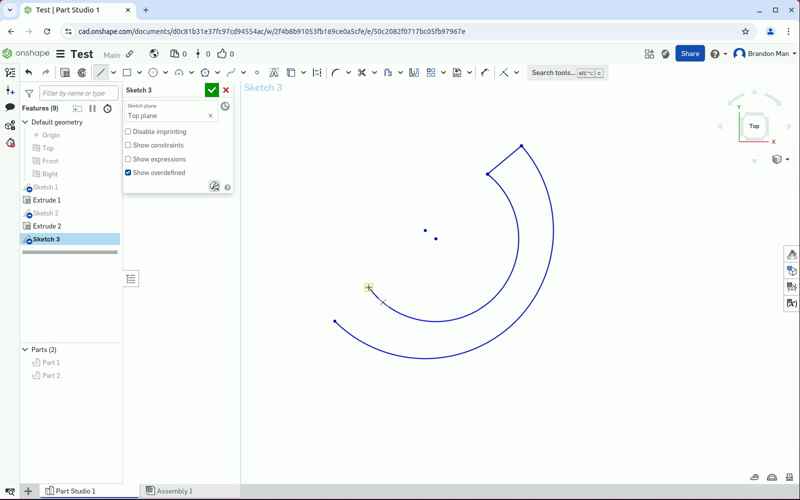
click(368, 287)
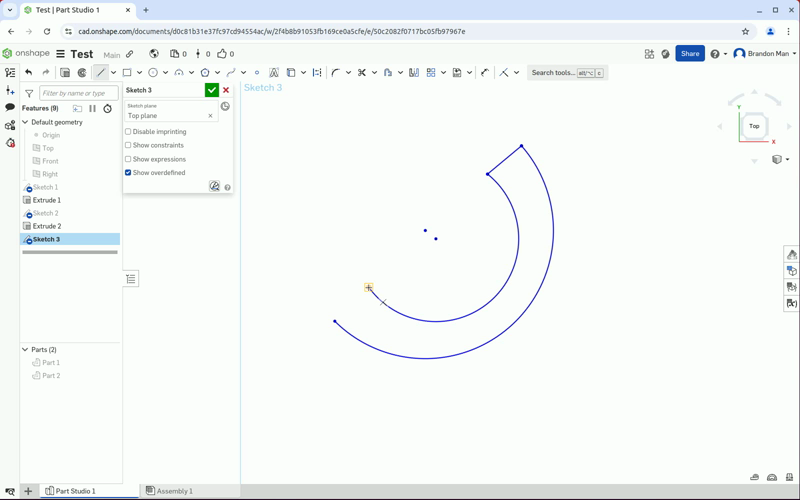
scroll(-6)
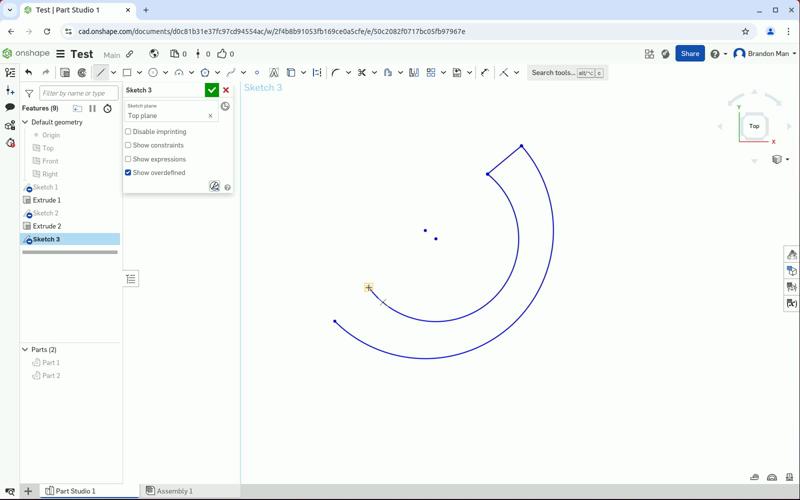
scroll(-6)
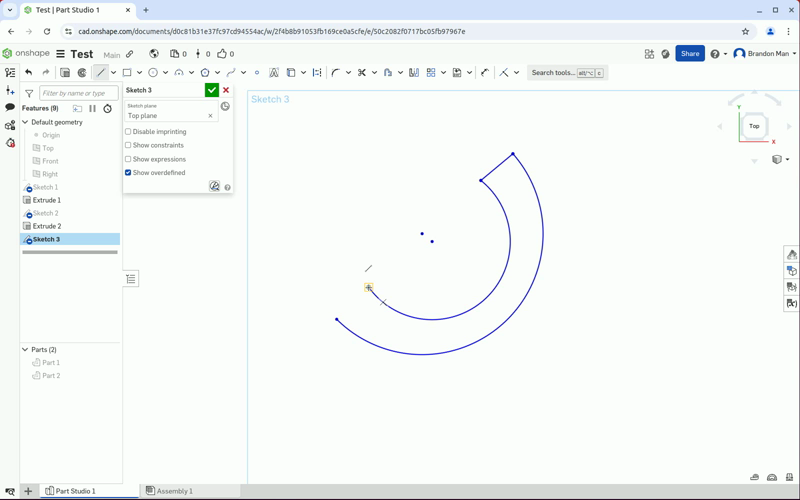
scroll(-6)
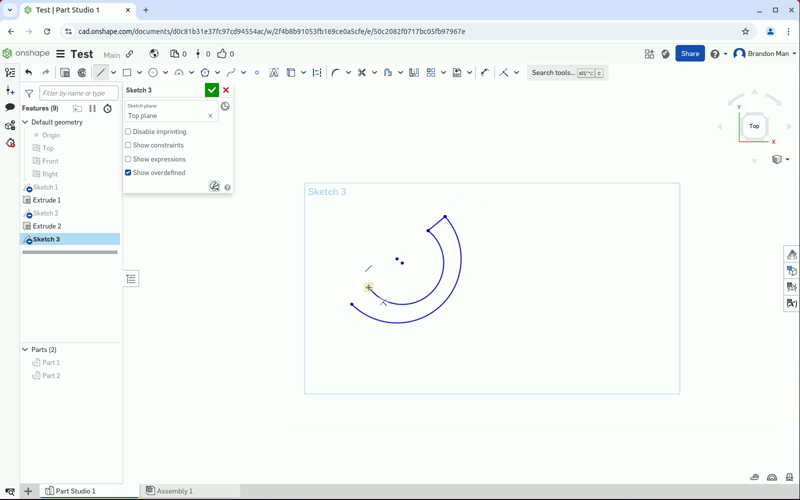
scroll(-6)
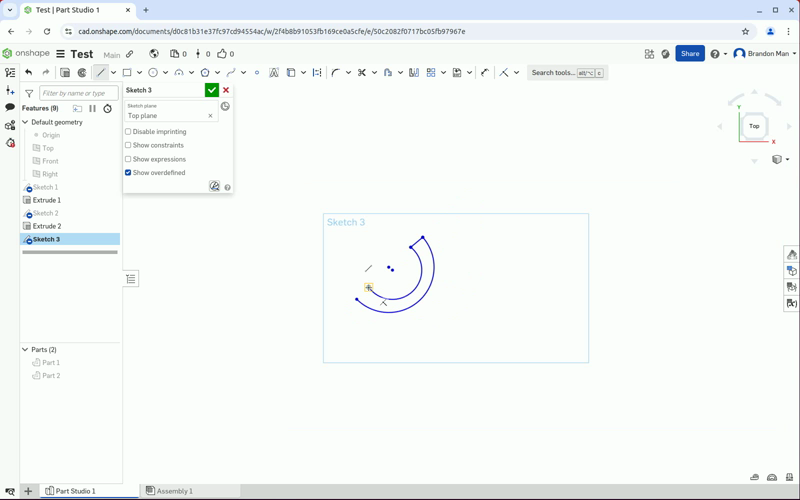
scroll(-6)
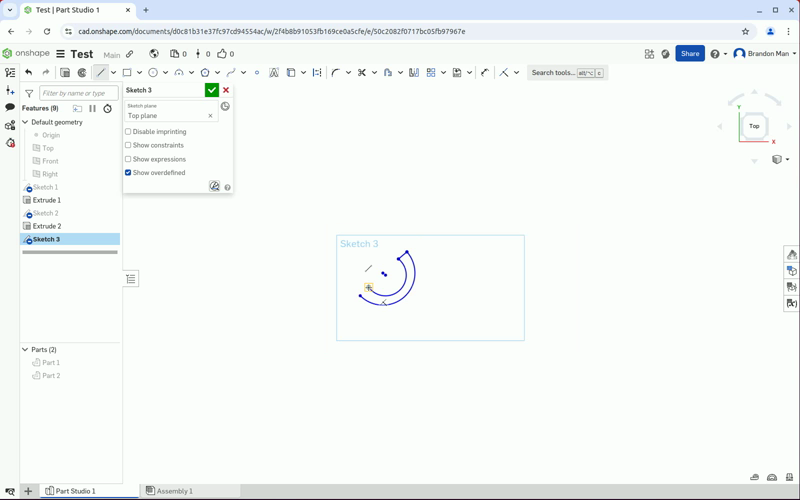
scroll(-6)
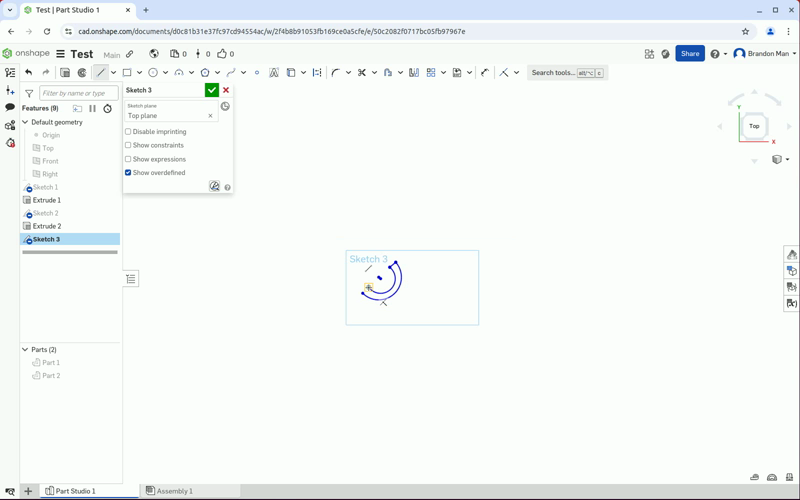
scroll(-6)
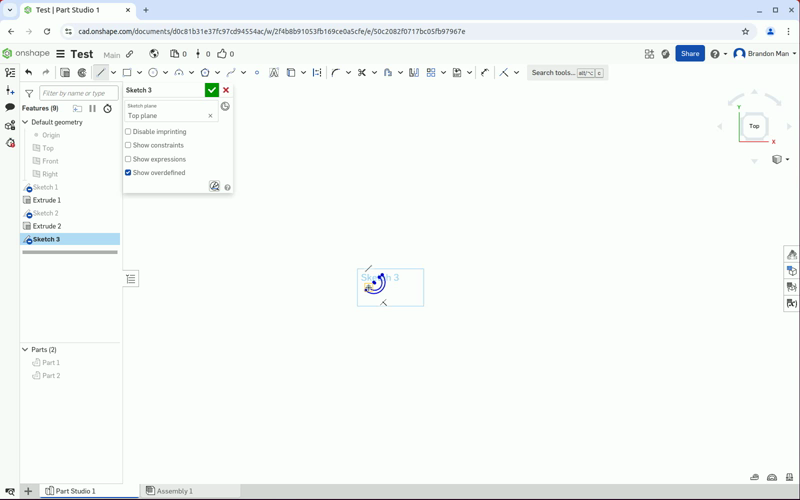
mouse_move(398, 287)
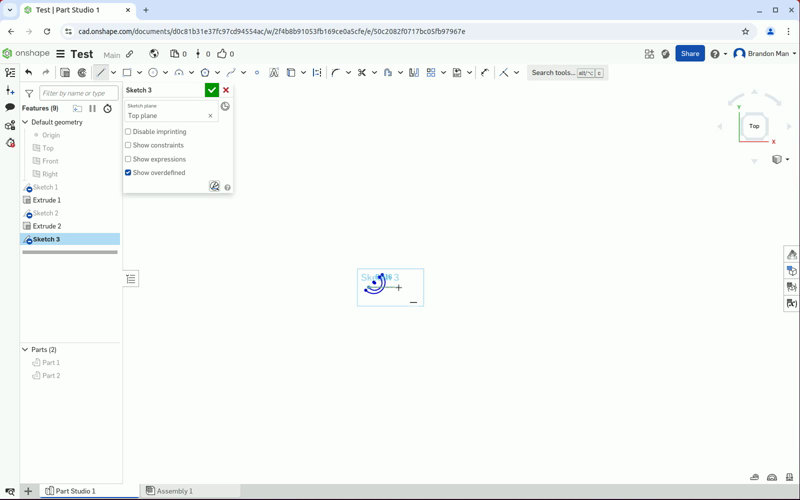
key_down(shift)
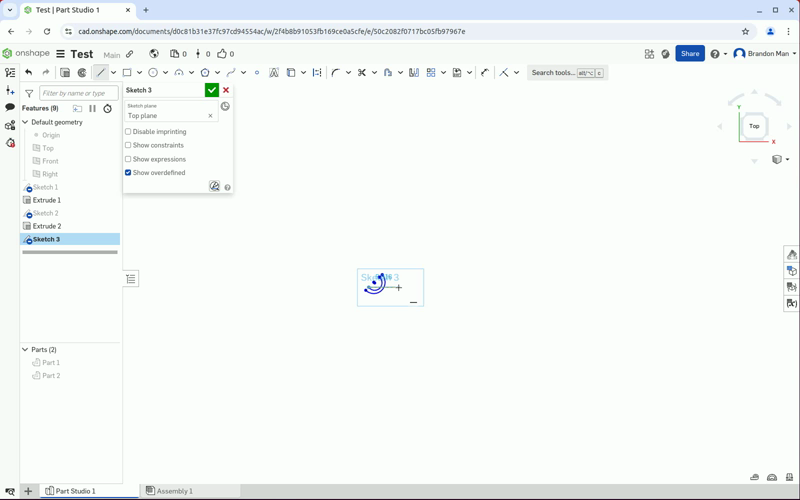
mouse_move(365, 290)
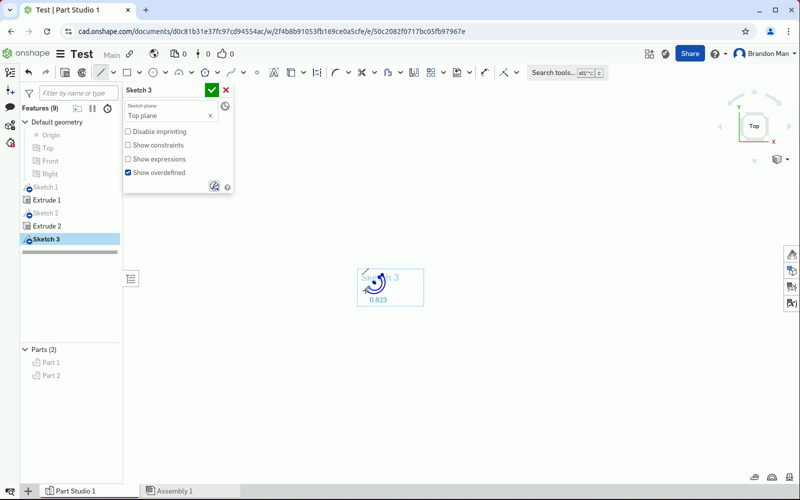
scroll(6)
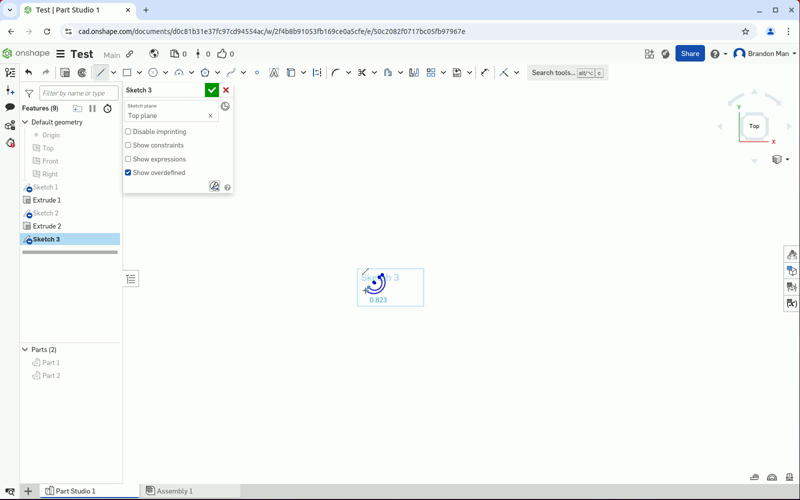
scroll(6)
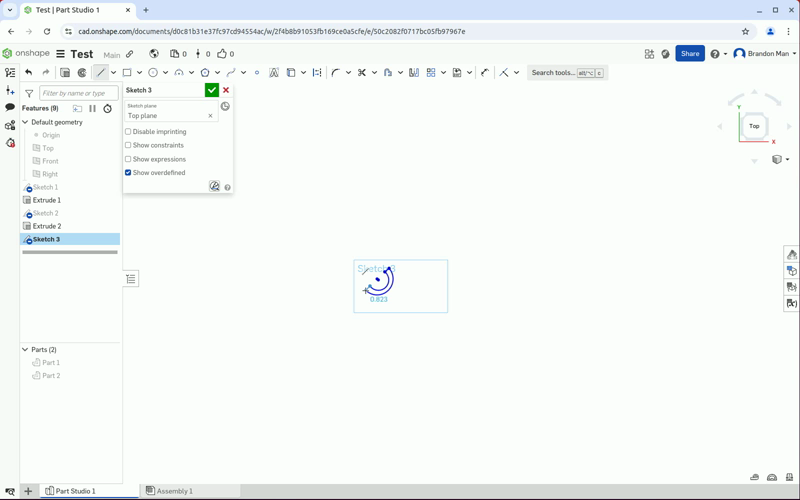
scroll(6)
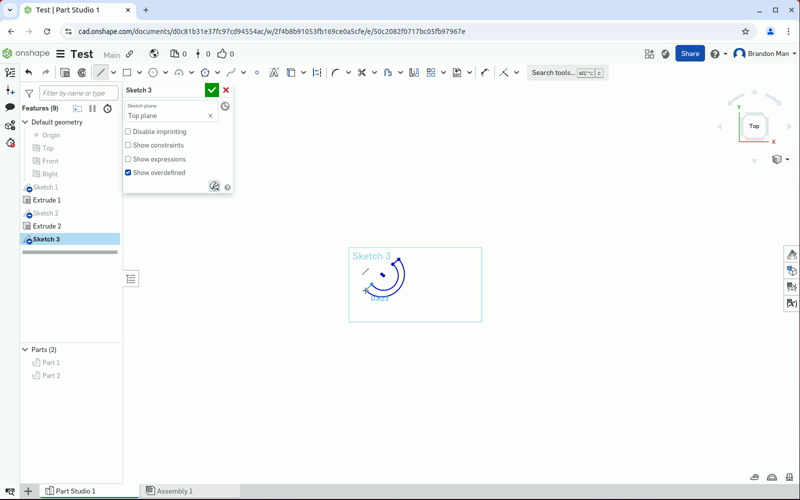
scroll(6)
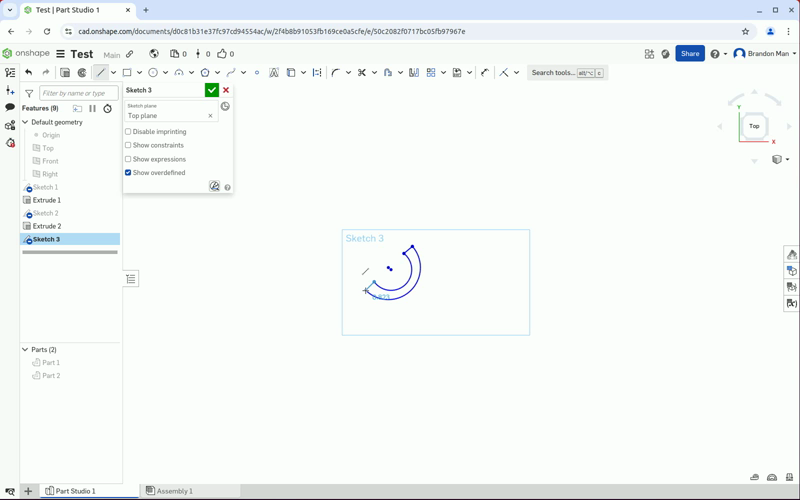
scroll(6)
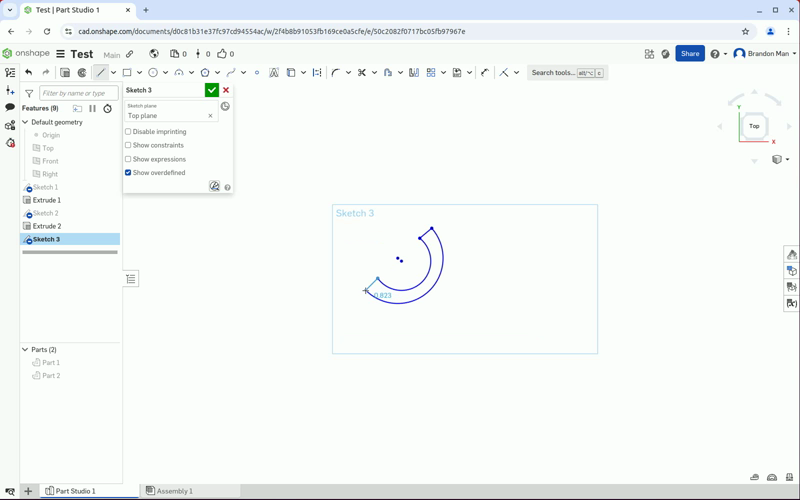
scroll(6)
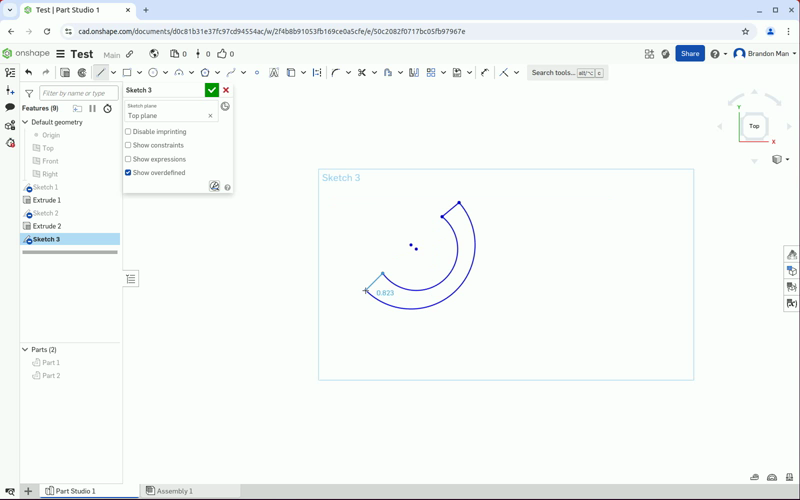
scroll(6)
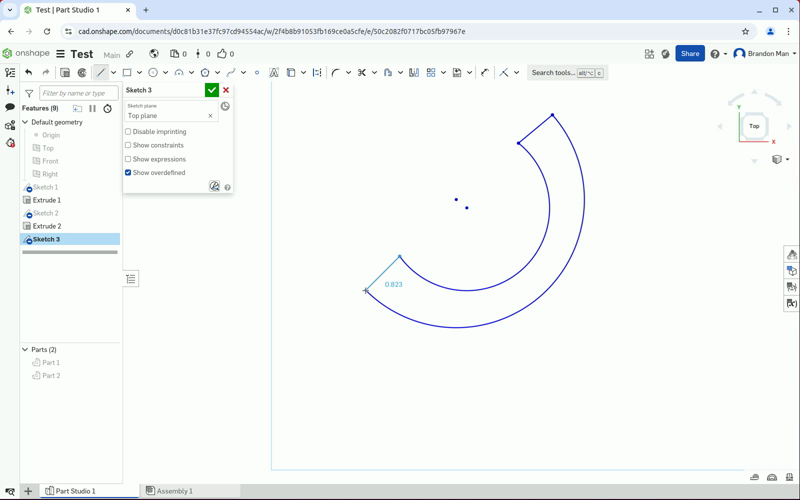
key_up(shift)
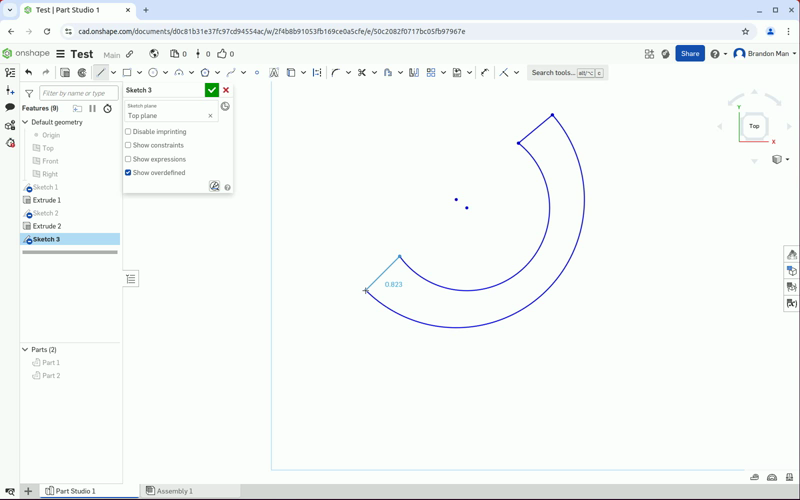
click(365, 290)
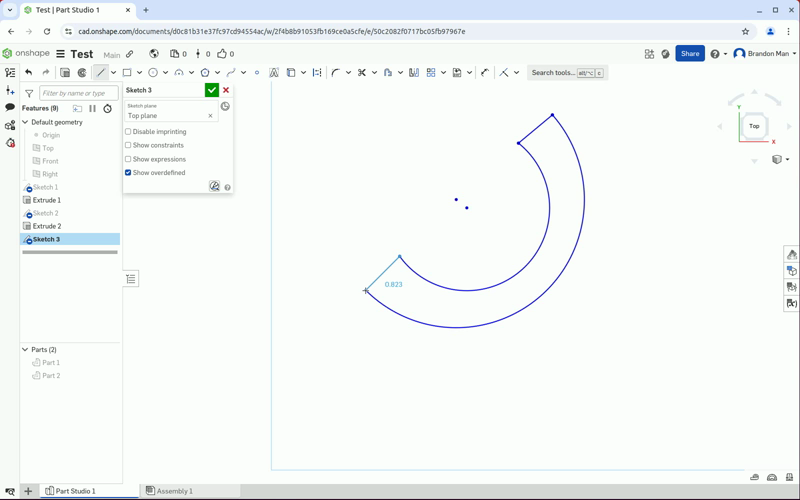
scroll(-6)
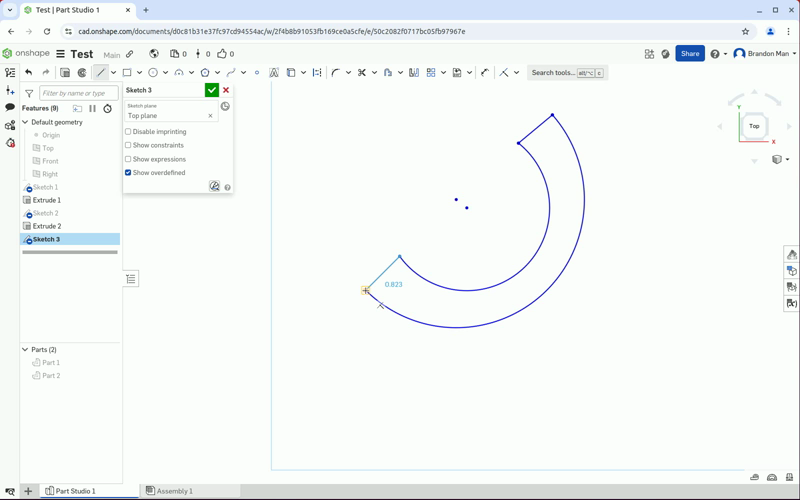
scroll(-6)
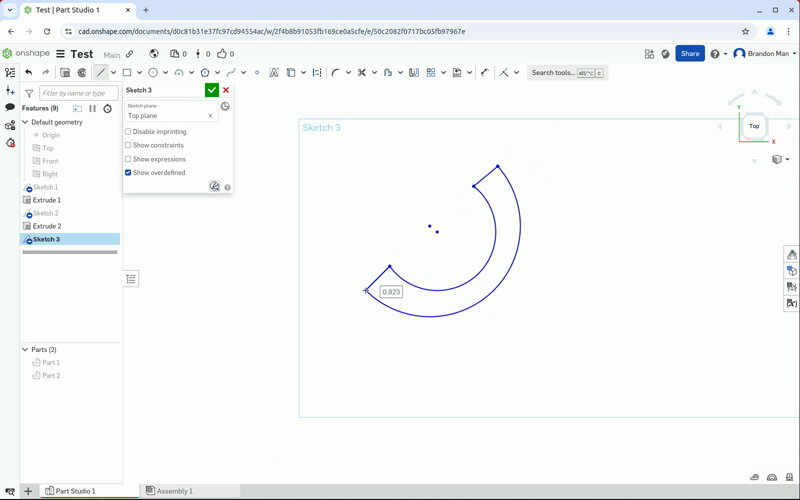
scroll(-6)
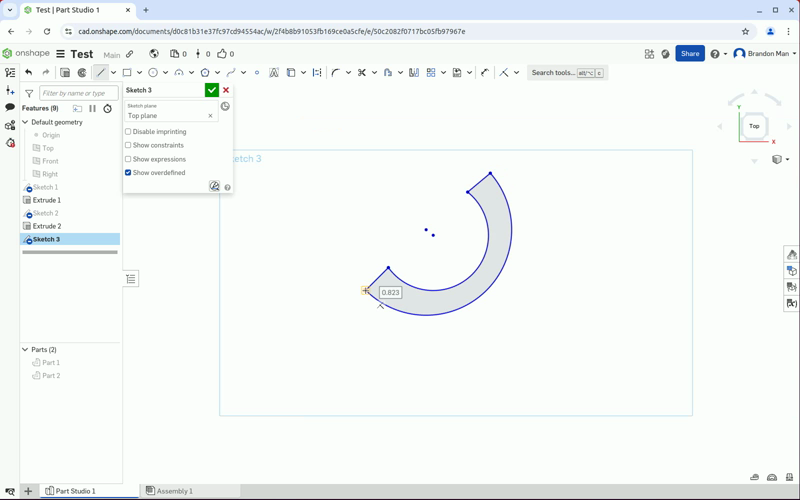
scroll(-6)
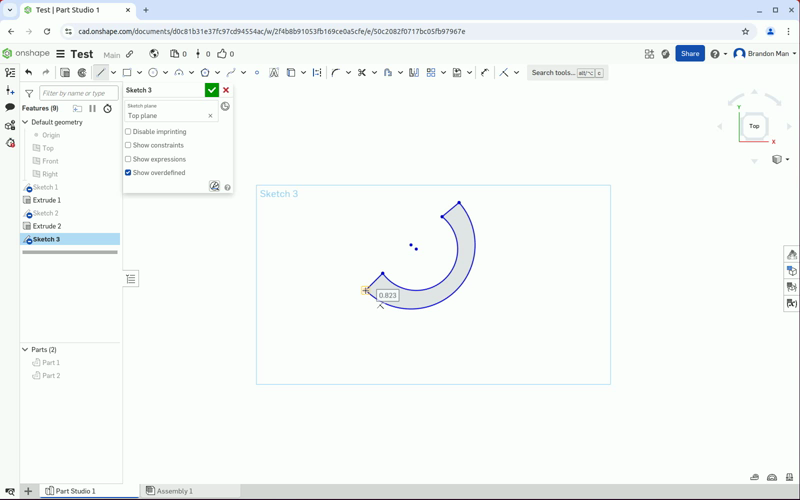
scroll(-6)
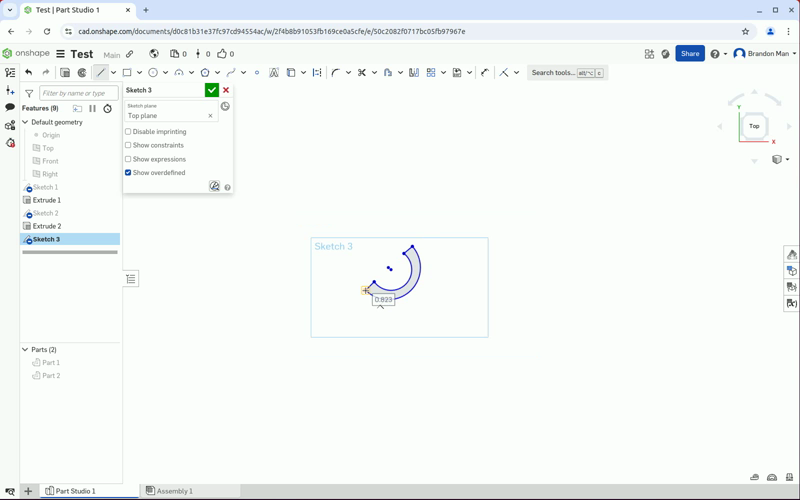
scroll(-6)
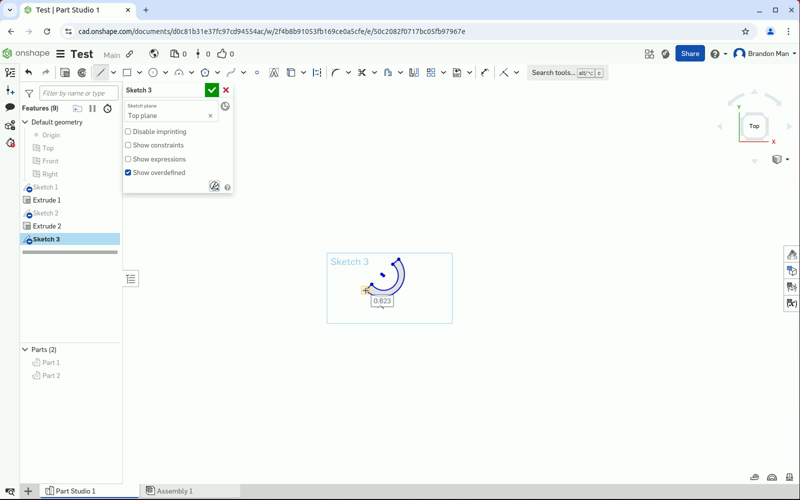
scroll(-6)
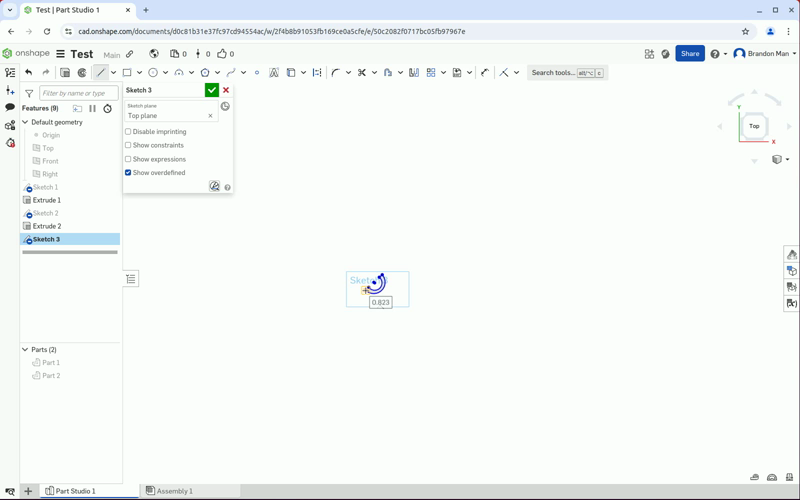
key(esc)
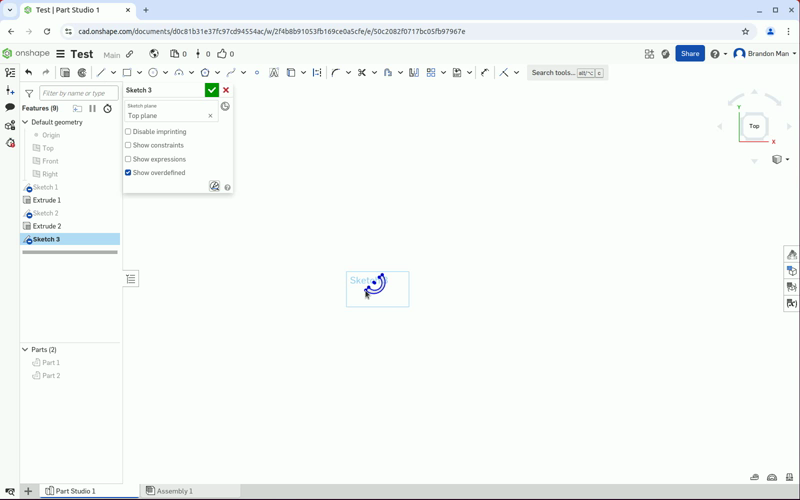
mouse_move(374, 292)
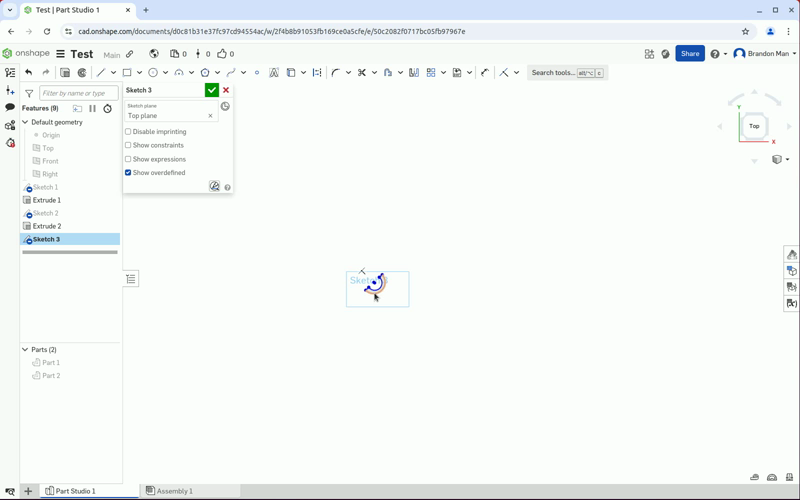
scroll(6)
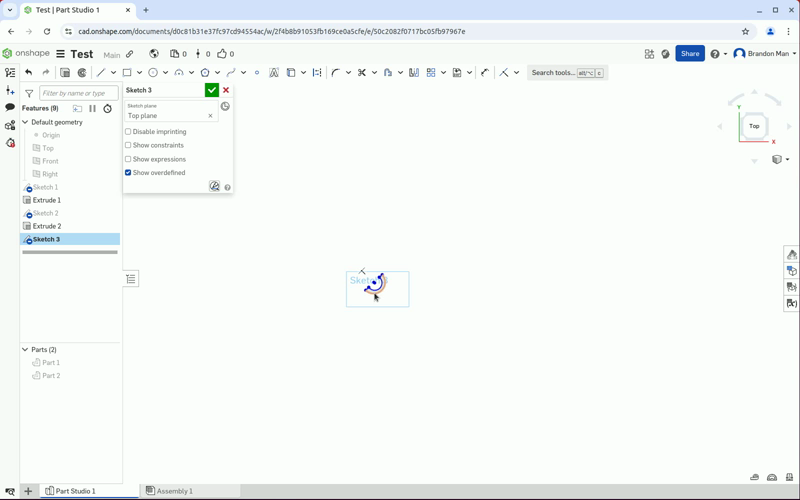
scroll(6)
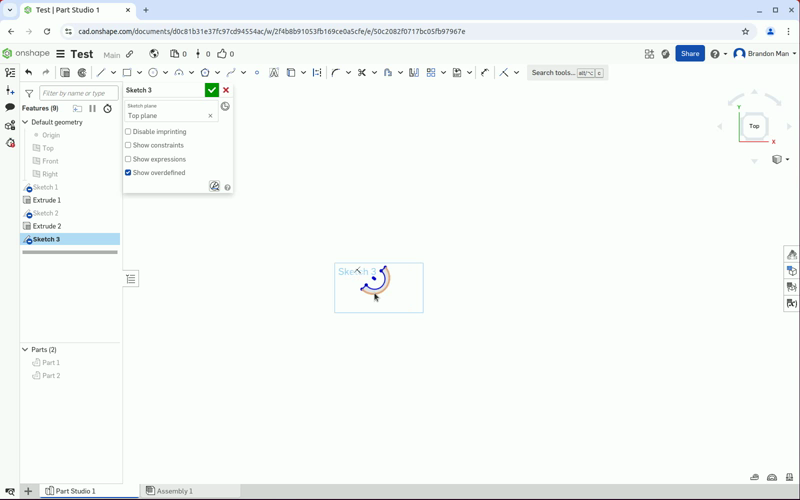
scroll(6)
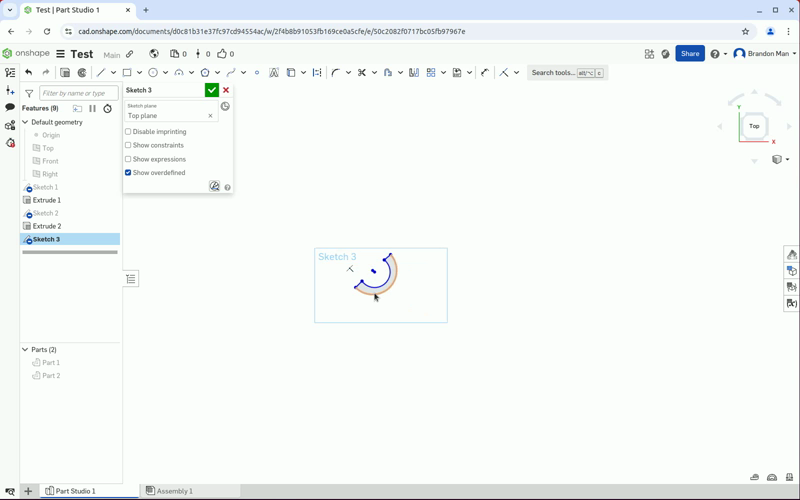
scroll(6)
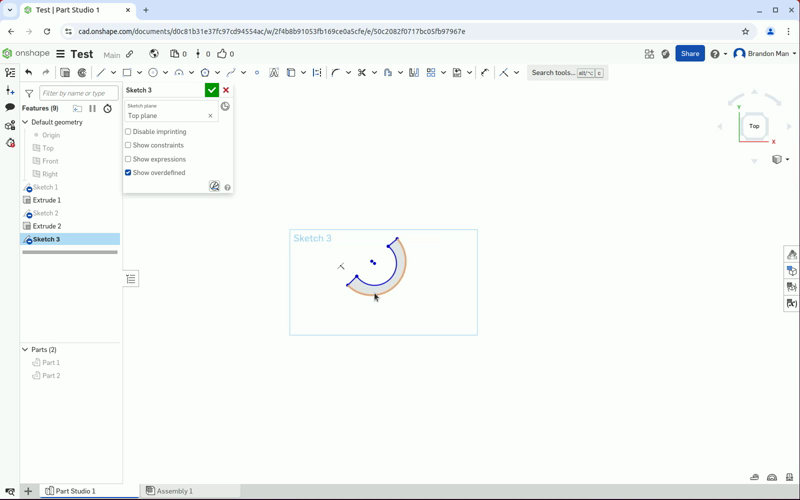
scroll(6)
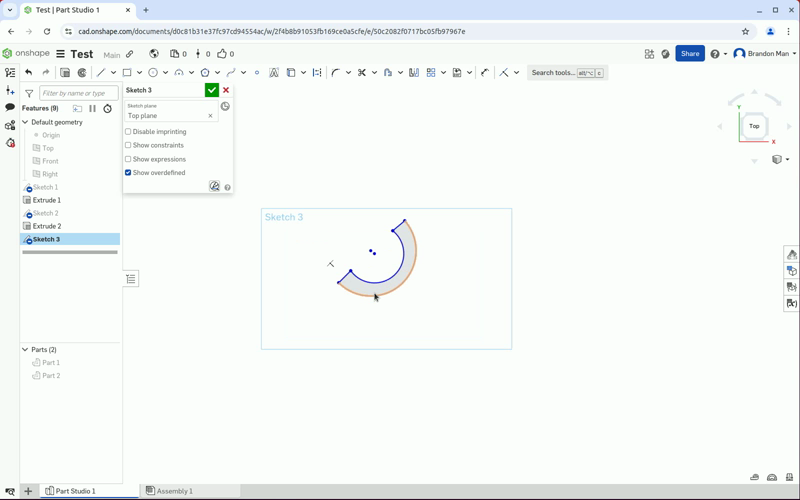
scroll(6)
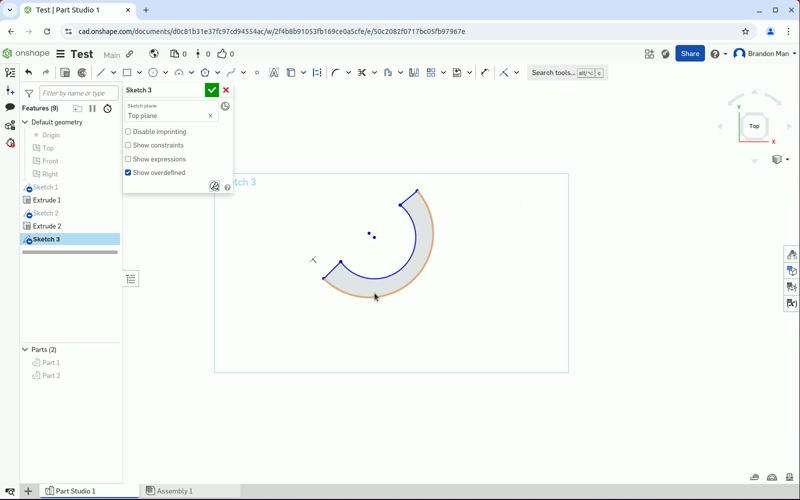
scroll(6)
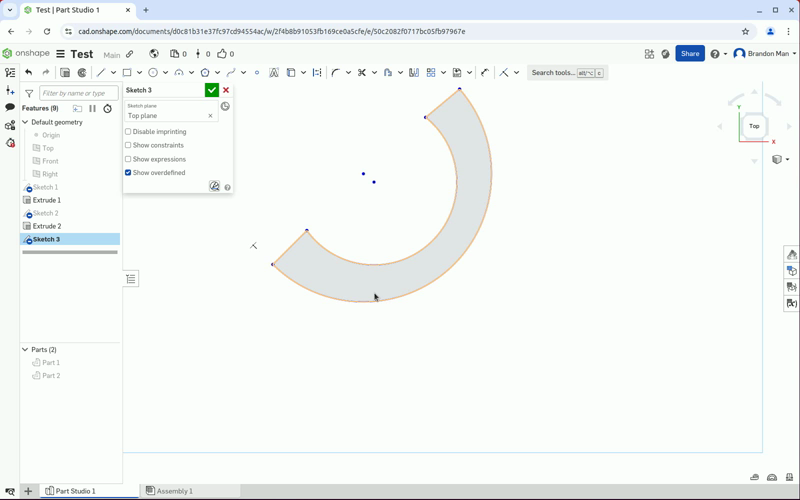
click(374, 292)
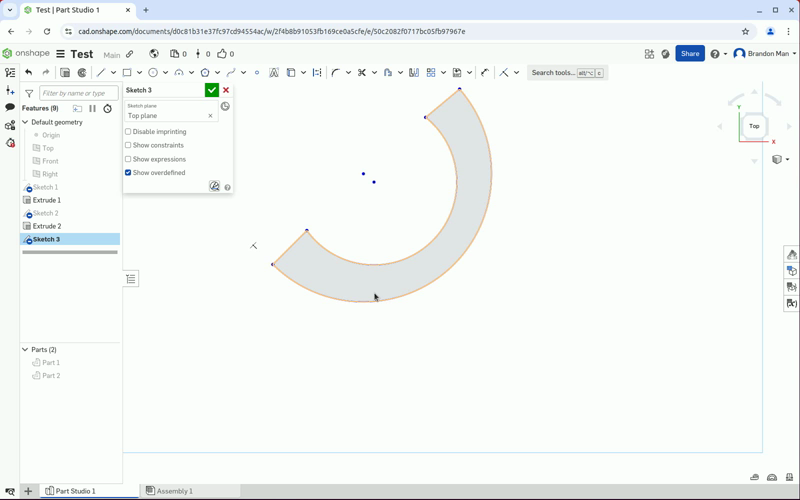
scroll(-6)
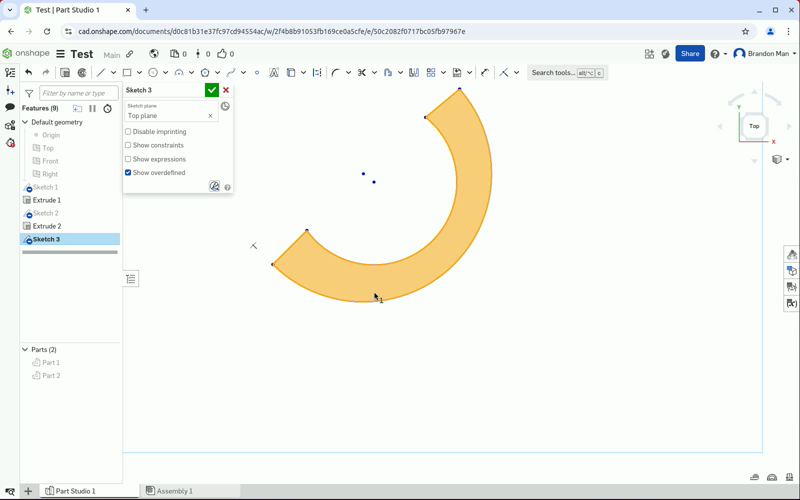
scroll(-6)
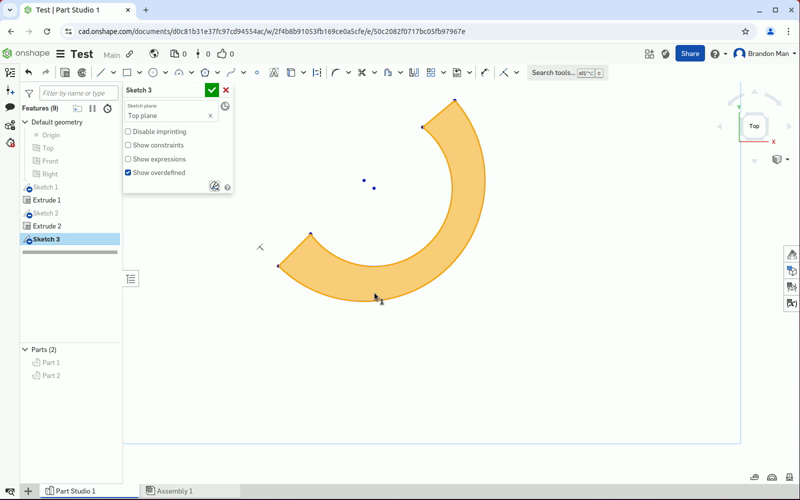
scroll(-6)
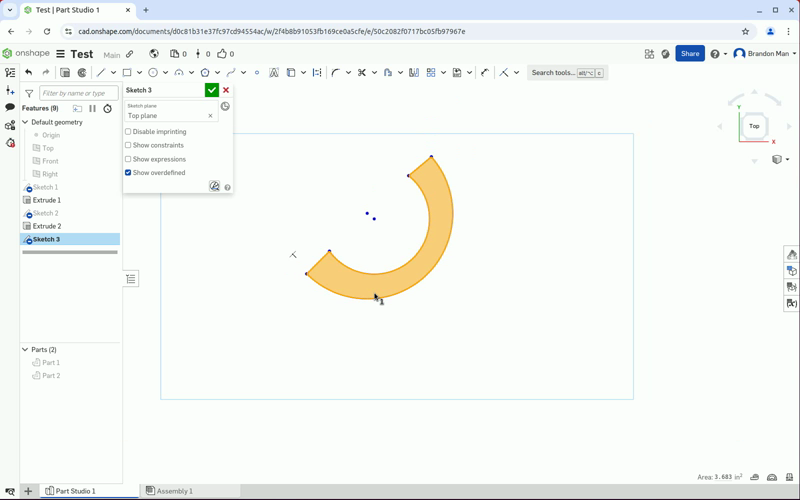
scroll(-6)
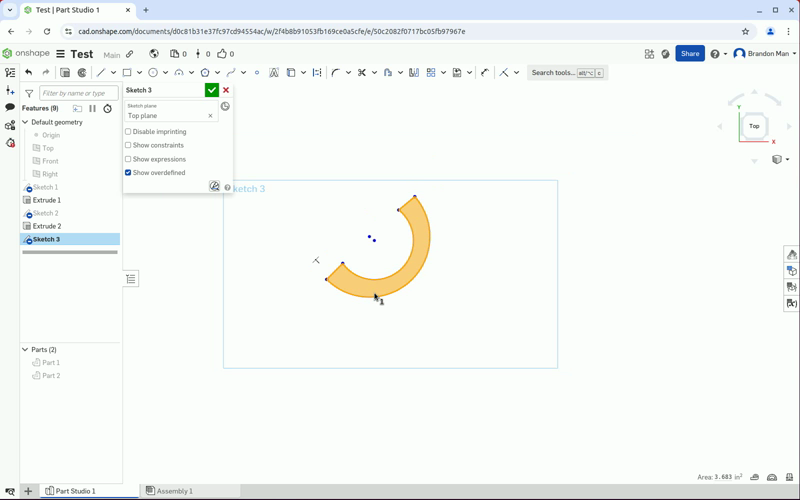
scroll(-6)
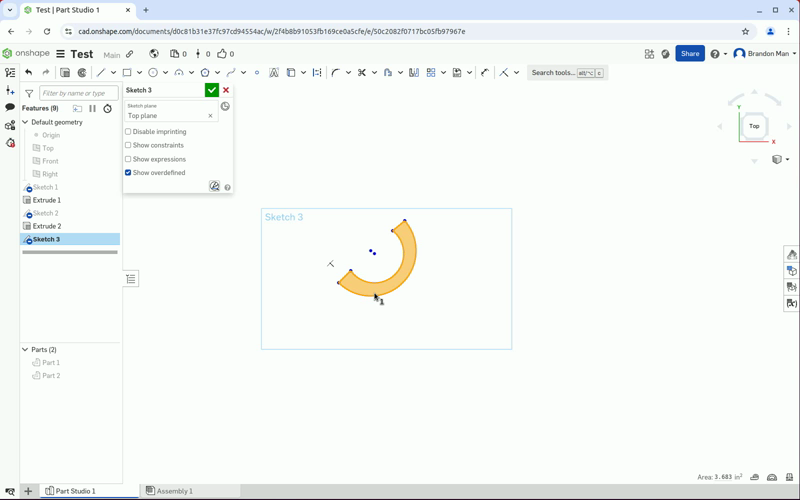
scroll(-6)
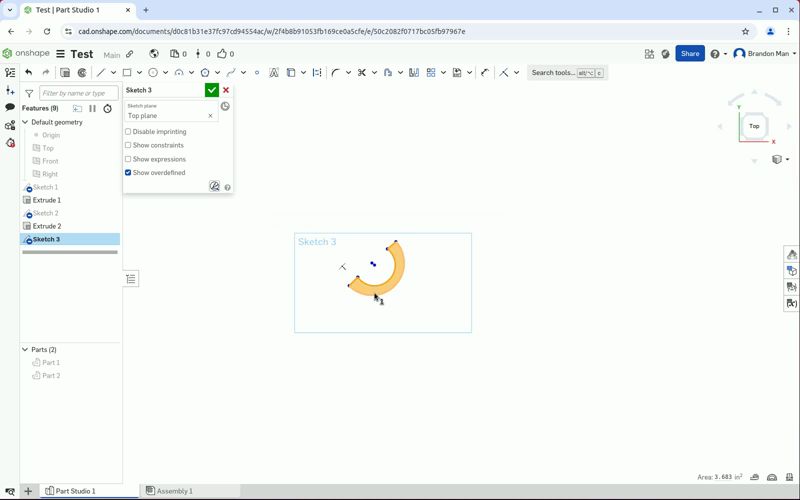
scroll(-6)
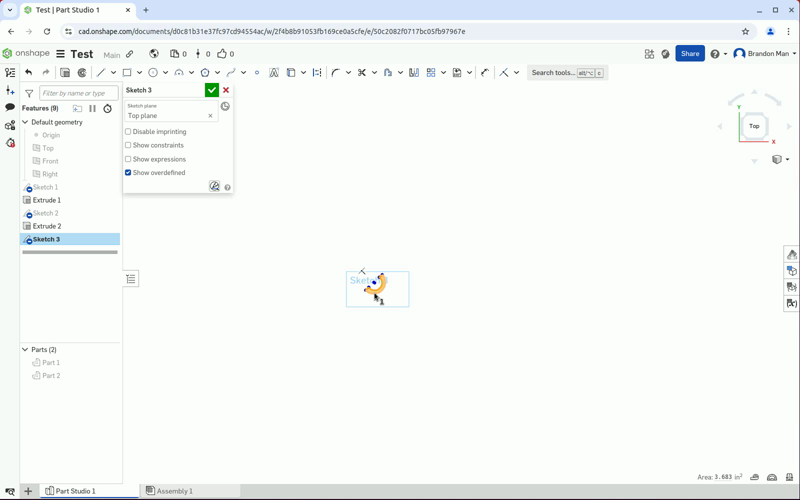
mouse_move(73, 352)
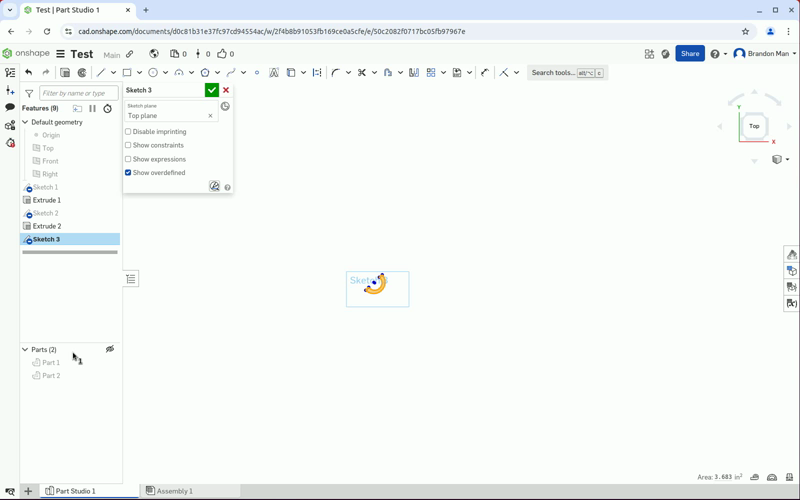
key(shift+y)
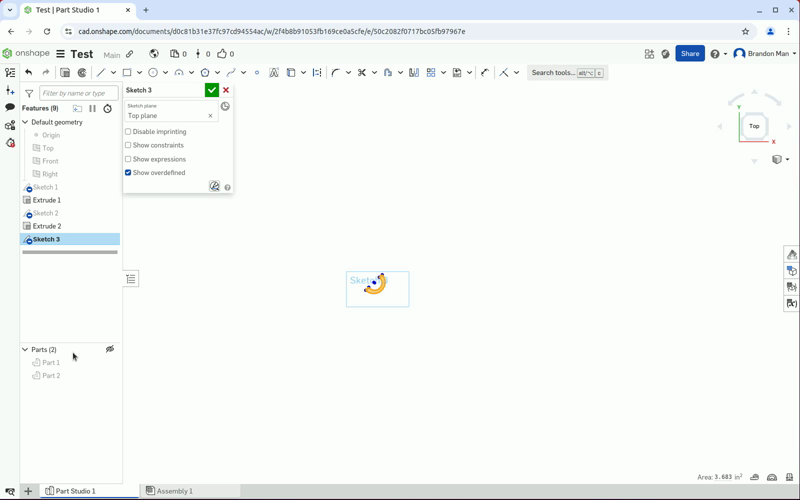
key(shift+e)
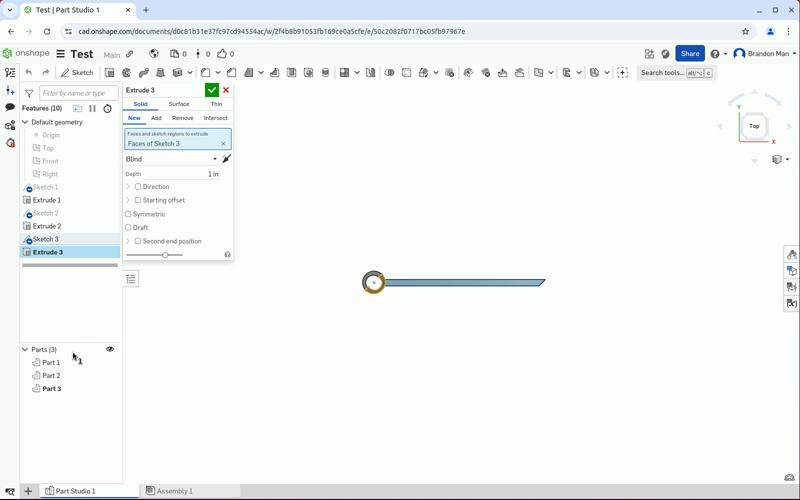
mouse_move(143, 106)
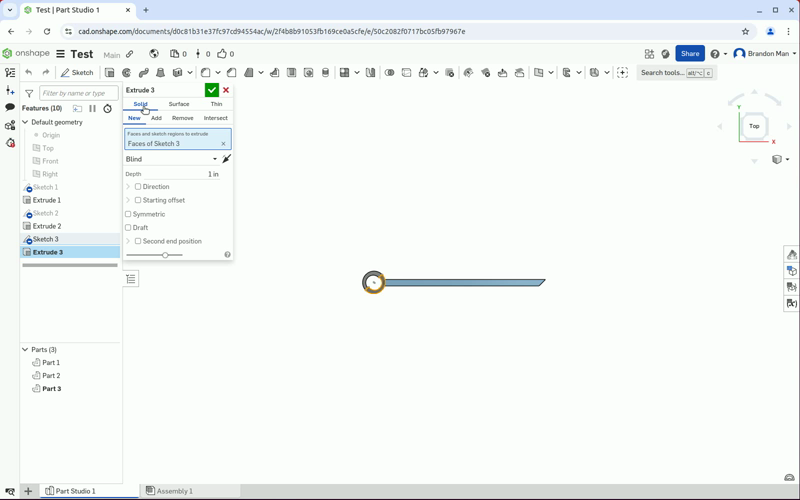
click(143, 106)
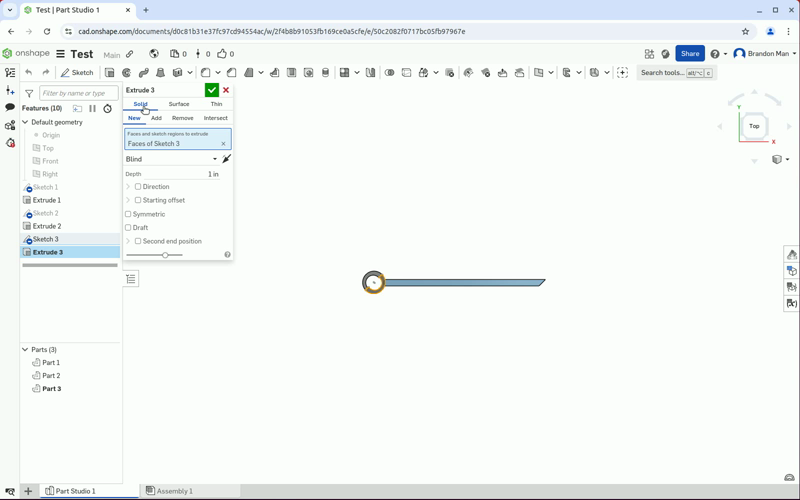
mouse_move(137, 120)
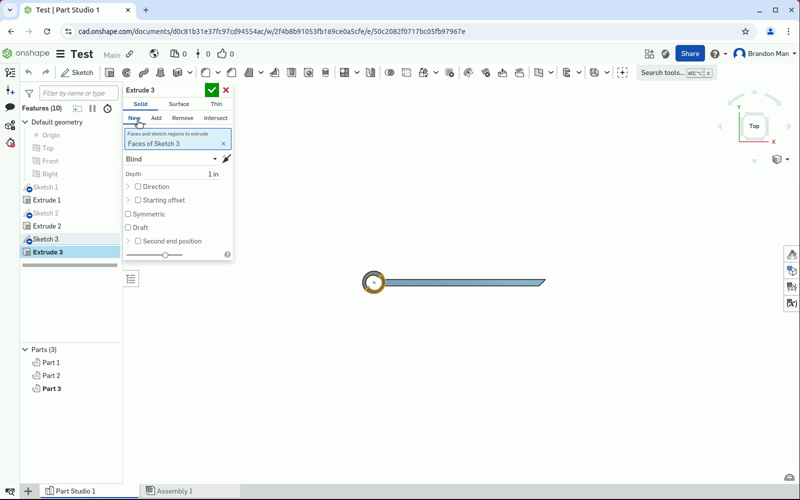
click(137, 120)
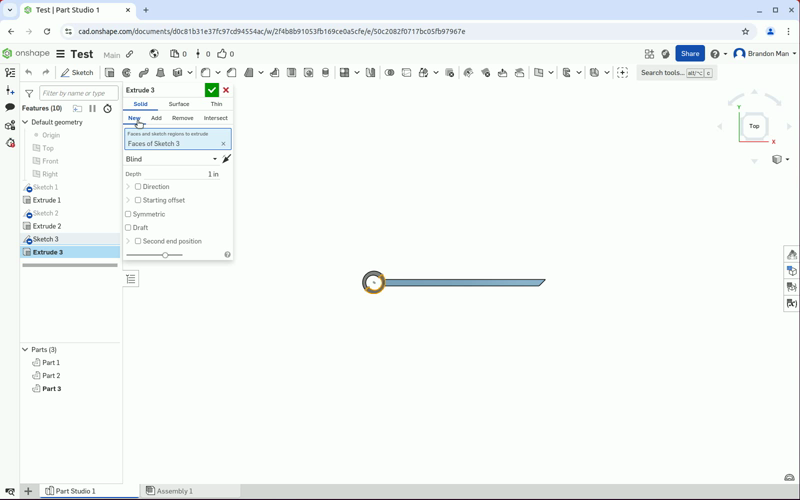
key(tab, 4)
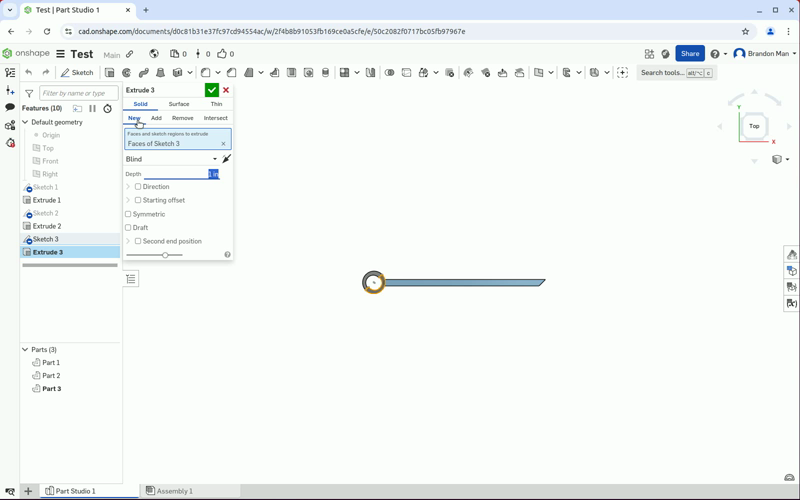
text(15.646)
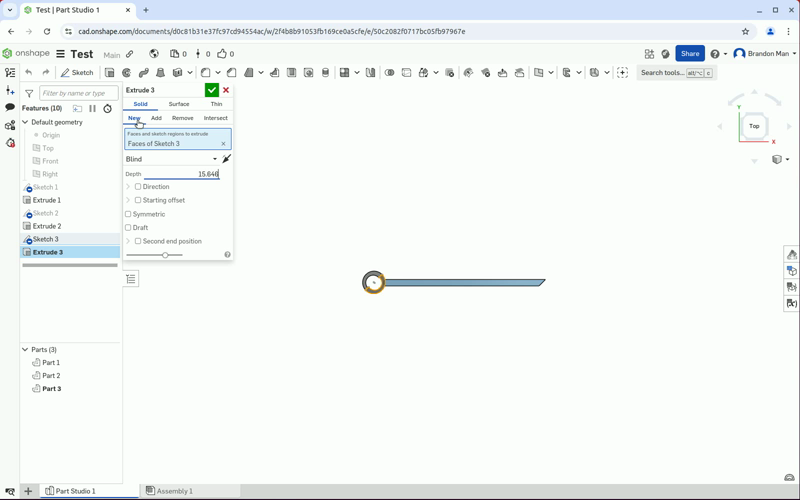
key(enter)
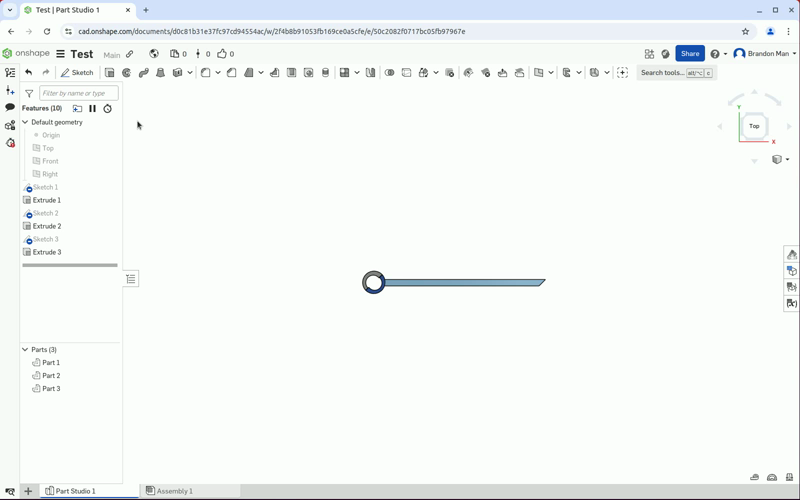
key(shift+h)
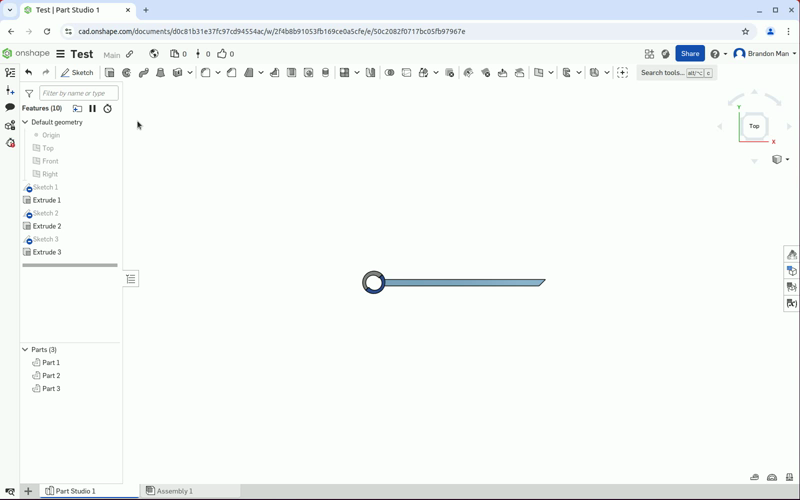
key(shift+h)
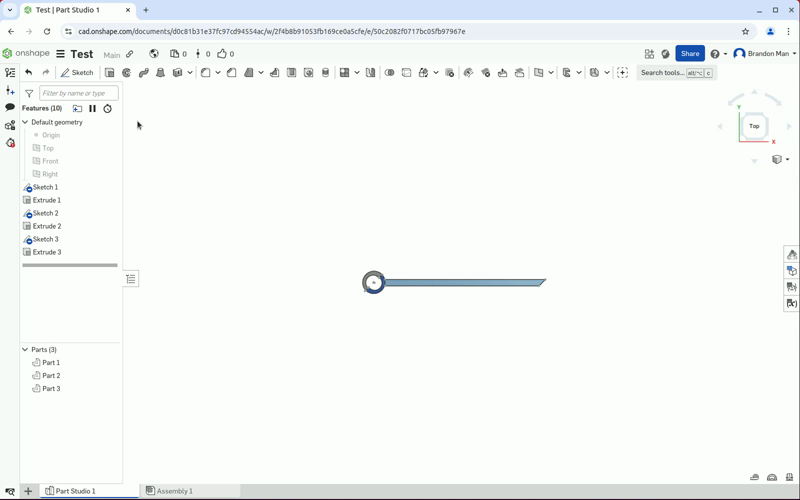
key(shift+7)
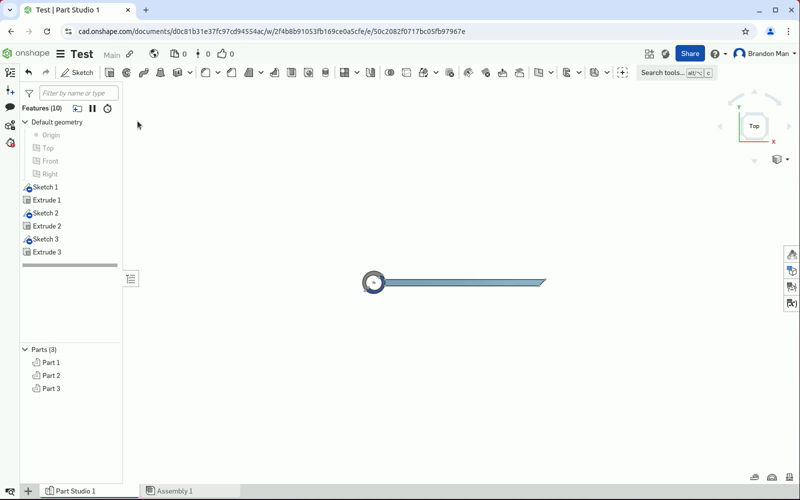
key(up, 3)
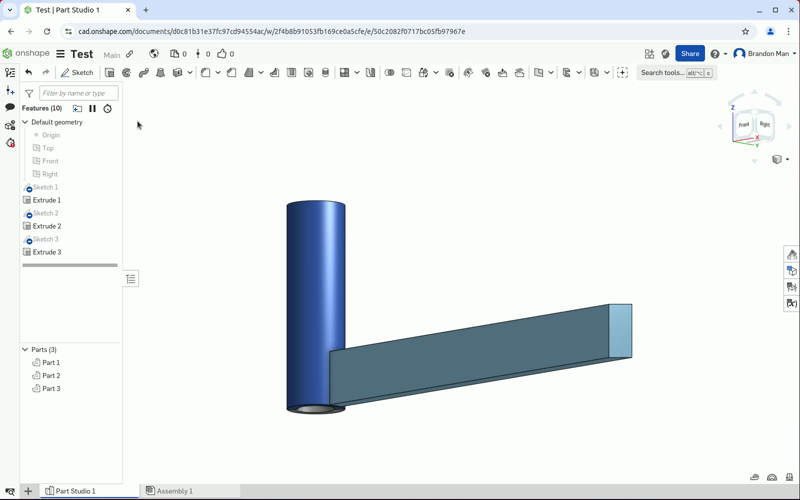
key(left, 3)
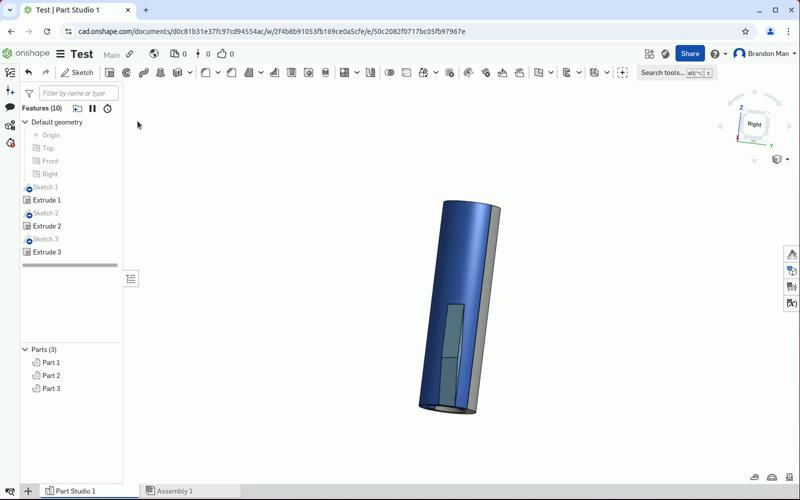
key(right, 3)
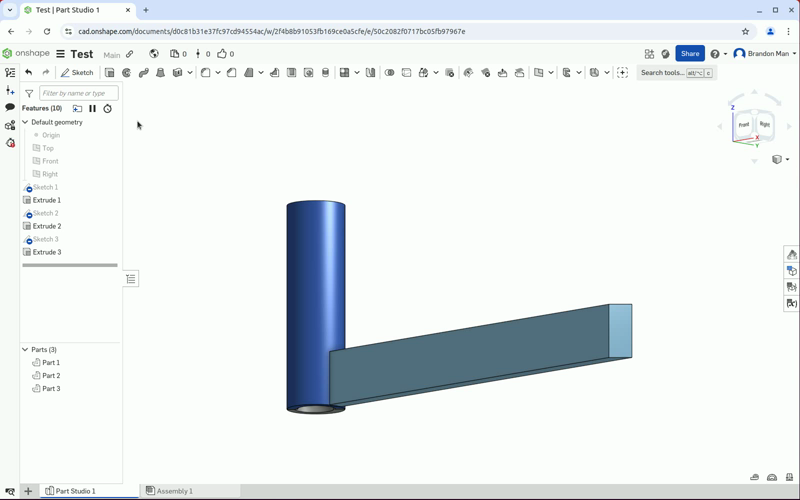
key(down, 3)
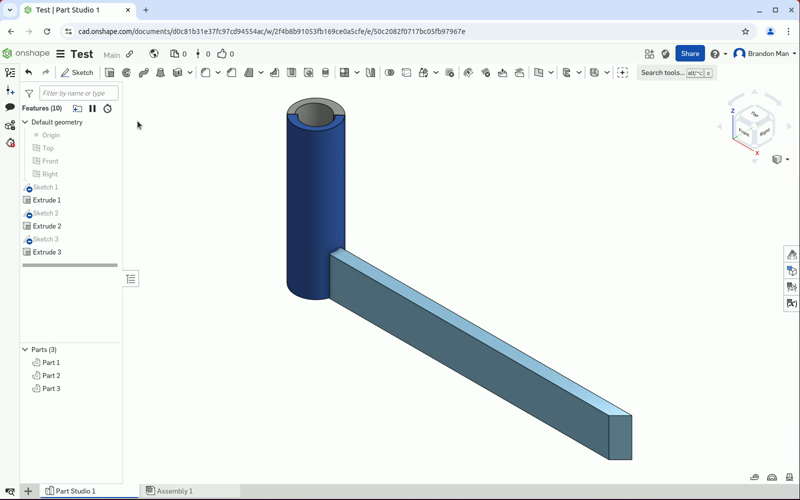
mouse_move(73, 189)
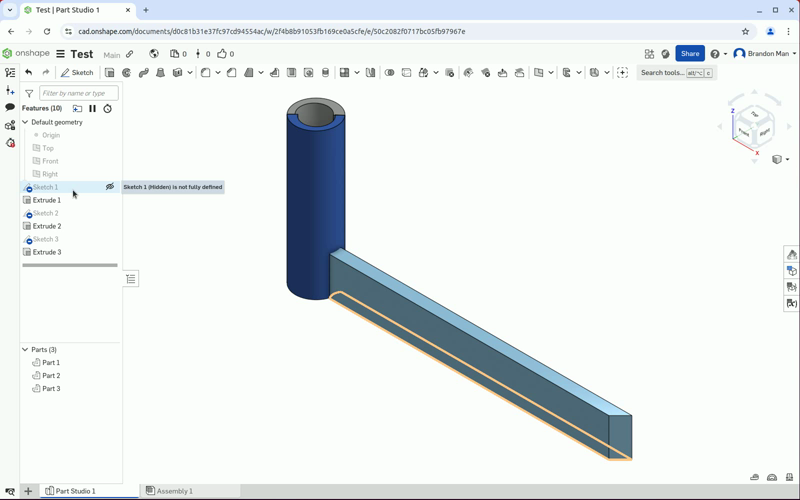
click(73, 189)